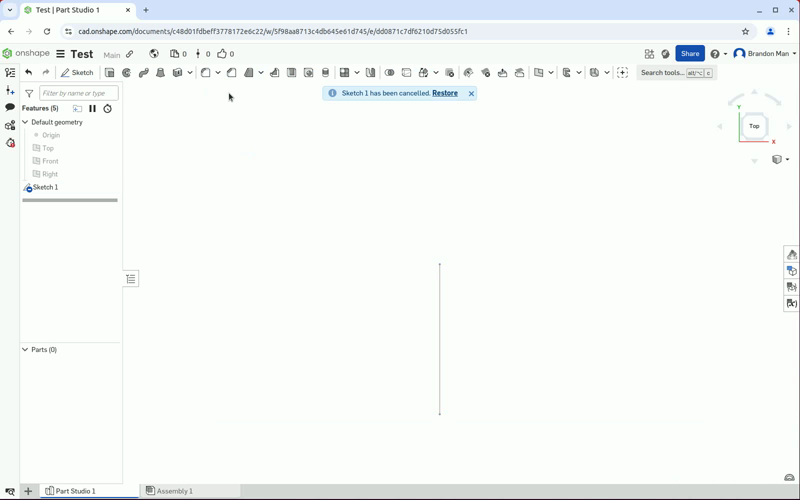
key(shift+h)
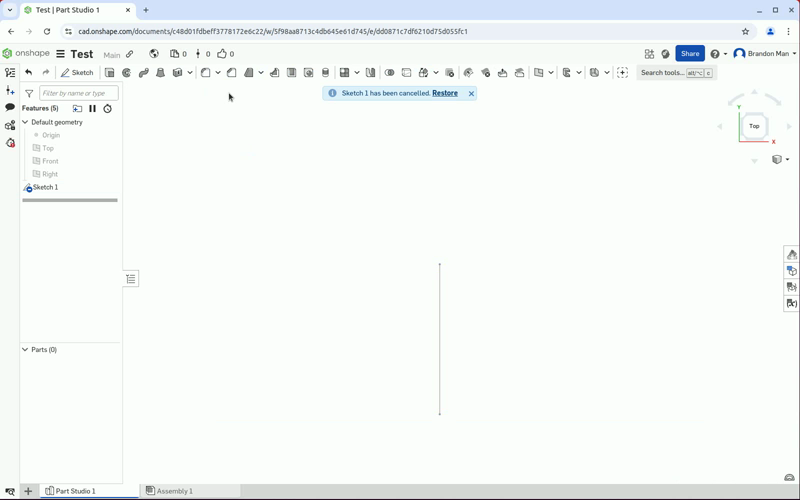
key(shift+s)
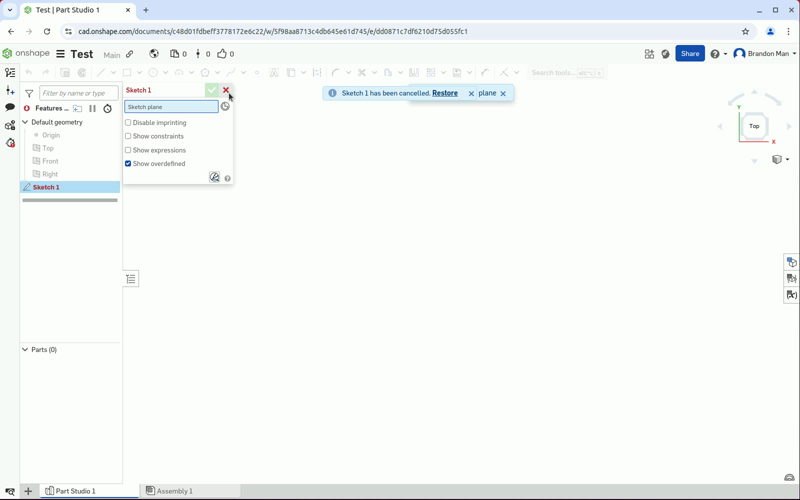
mouse_move(73, 150)
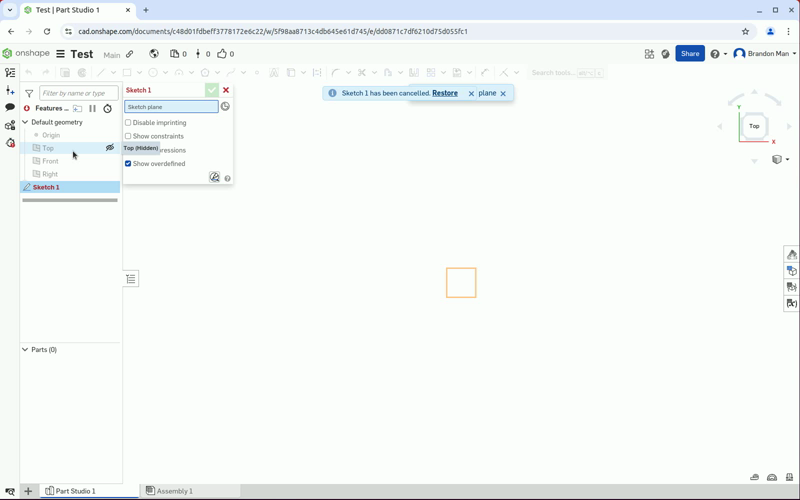
click(73, 150)
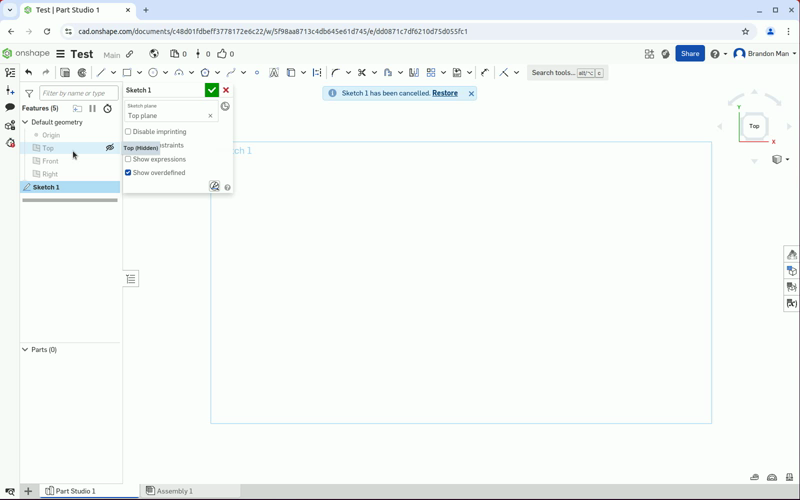
mouse_move(73, 352)
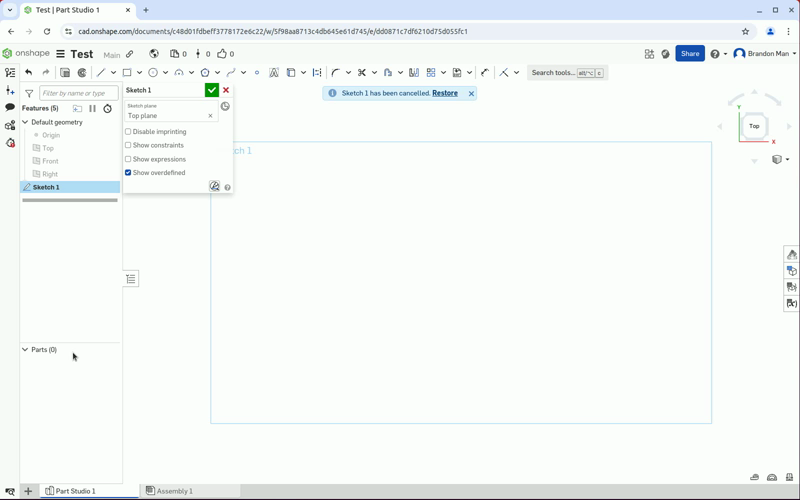
key(y)
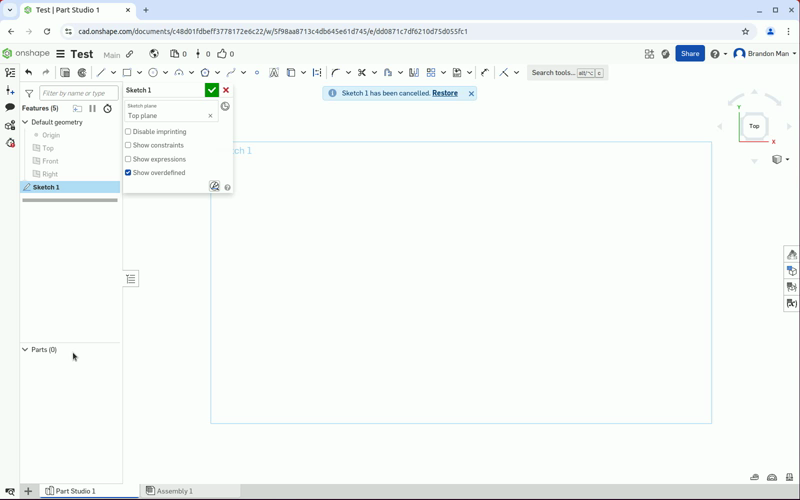
key(l)
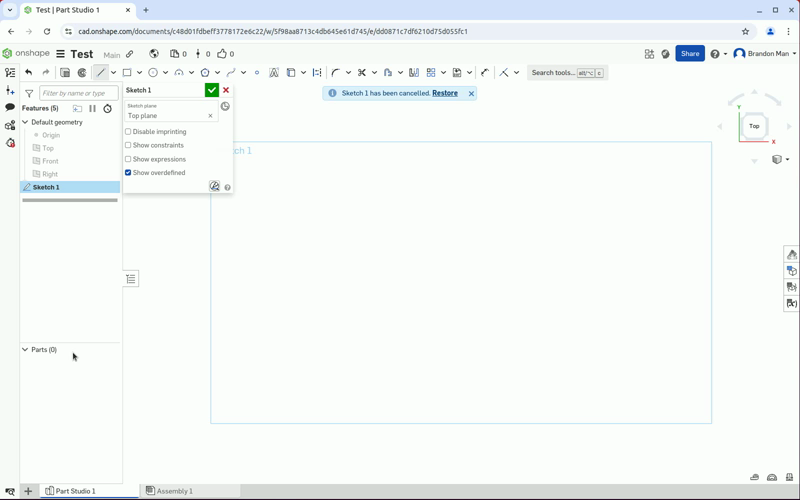
key_down(shift)
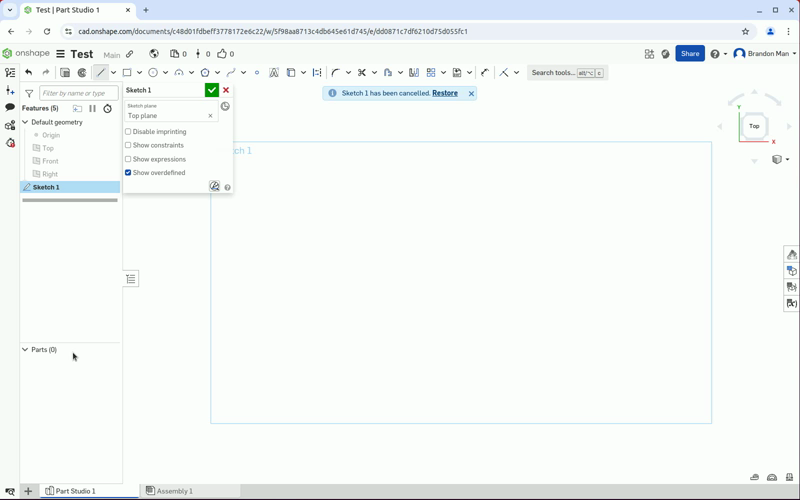
mouse_move(380, 395)
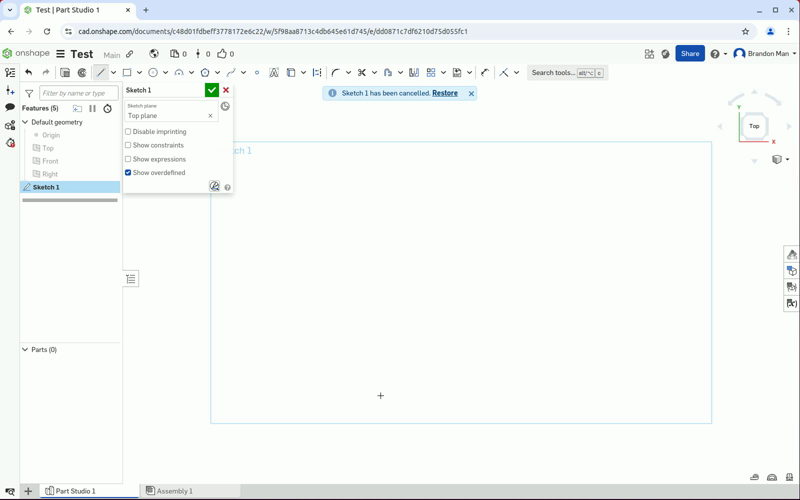
click(380, 395)
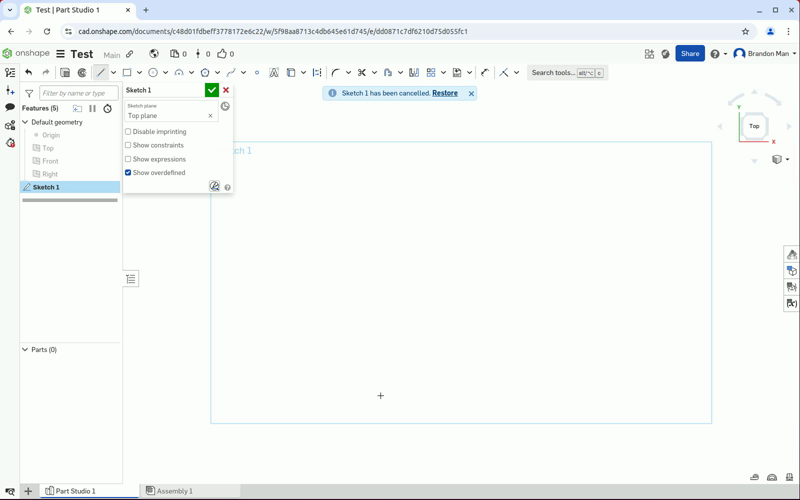
key_up(shift)
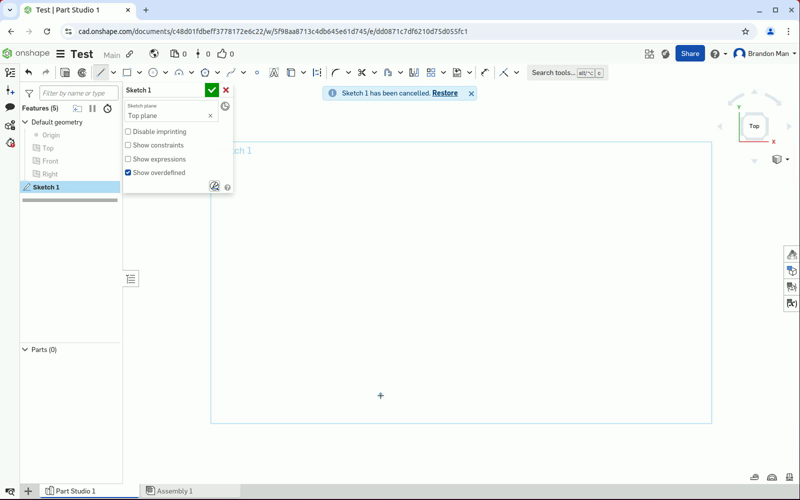
key_down(shift)
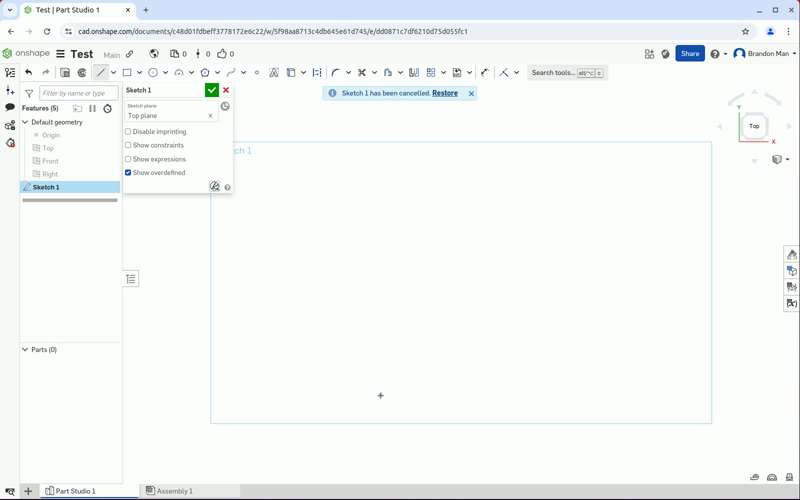
mouse_move(539, 395)
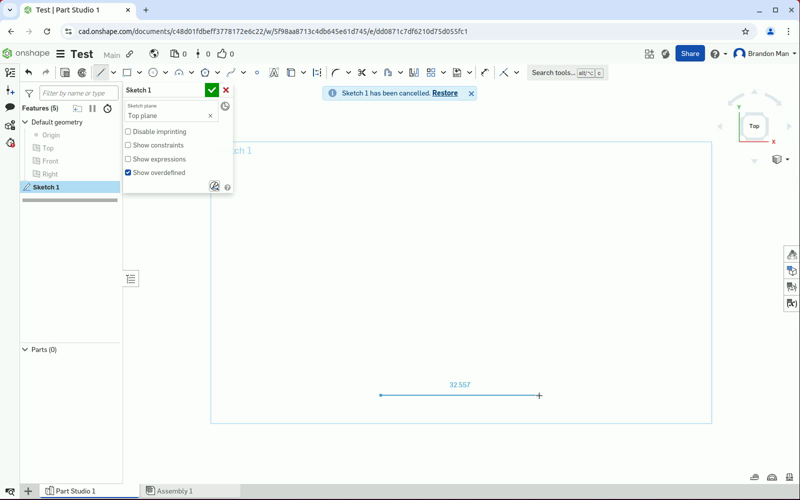
click(539, 395)
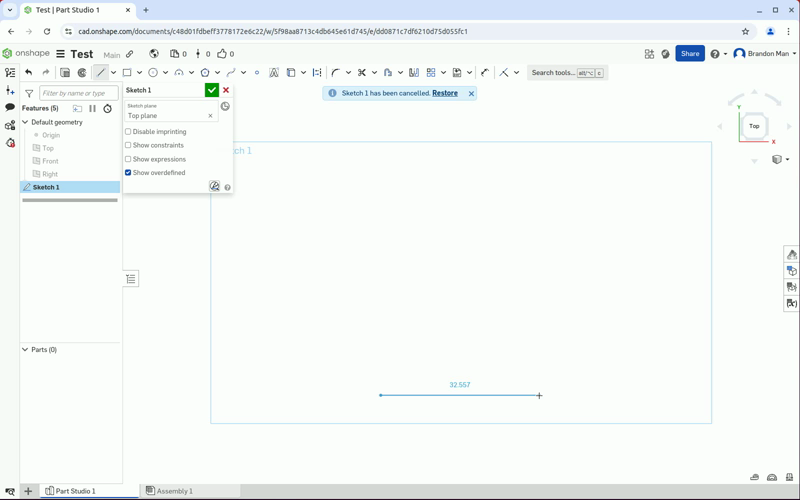
key_up(shift)
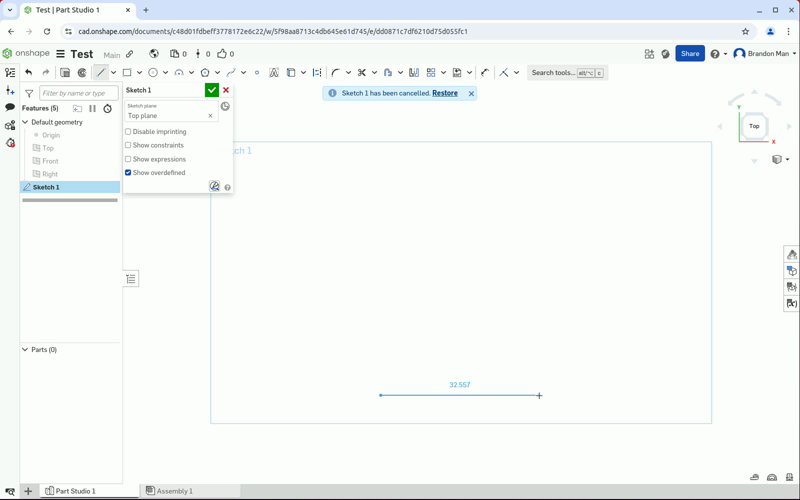
key_down(shift)
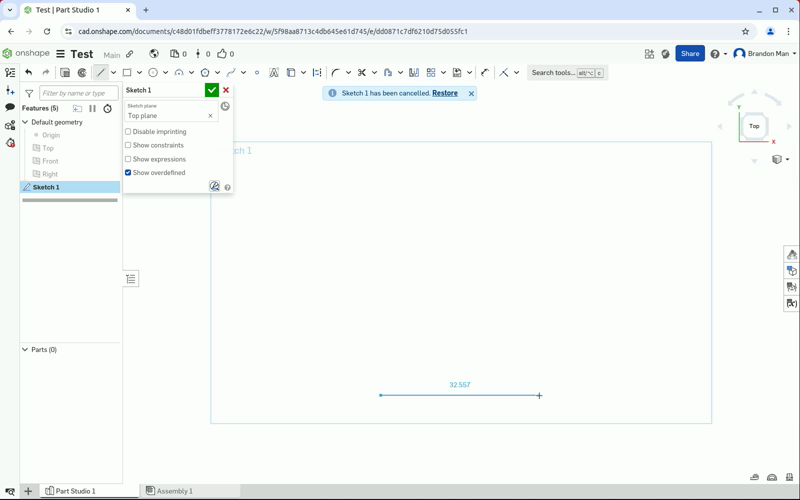
mouse_move(539, 171)
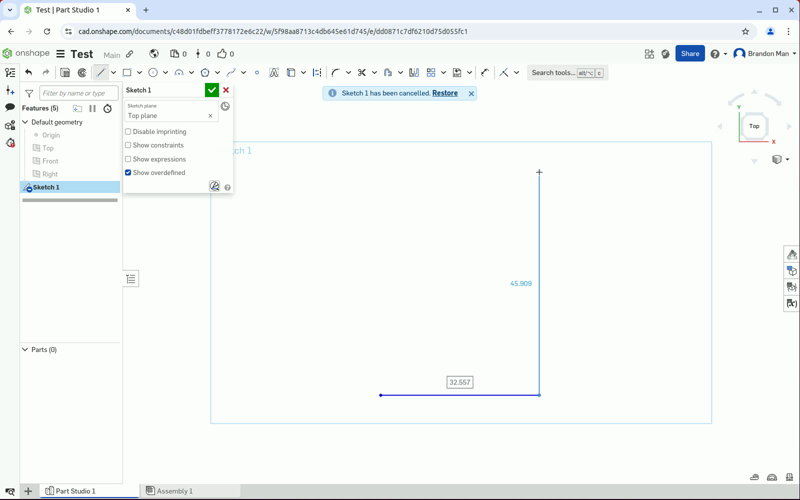
click(539, 171)
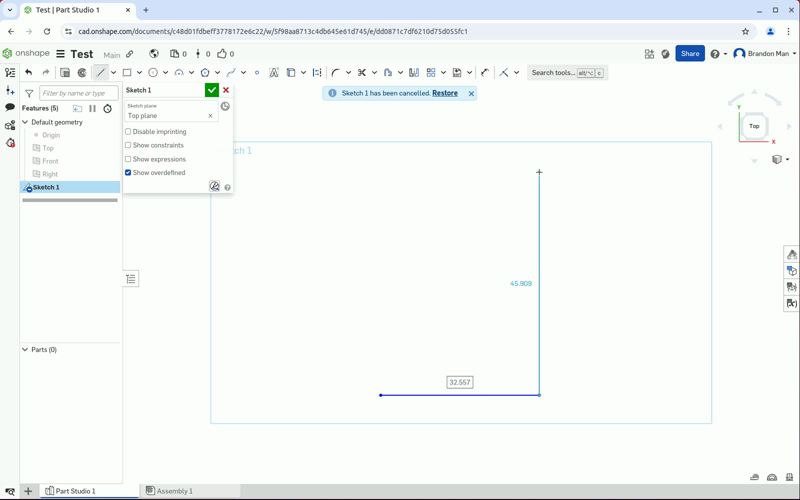
key_up(shift)
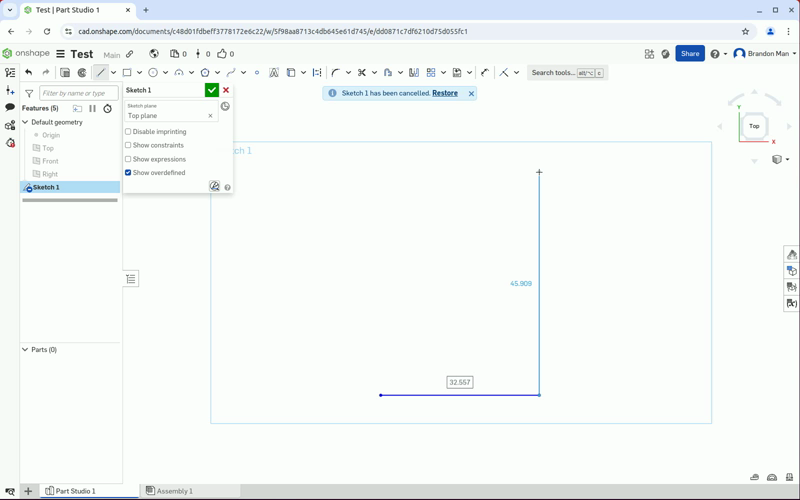
key_down(shift)
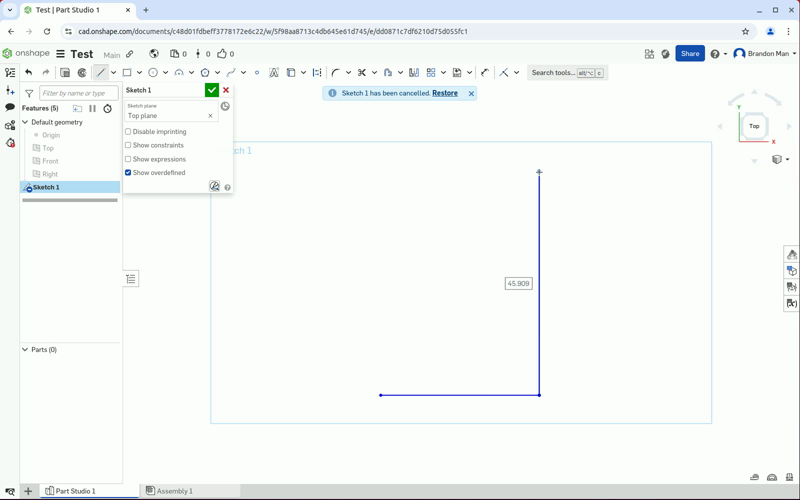
mouse_move(380, 171)
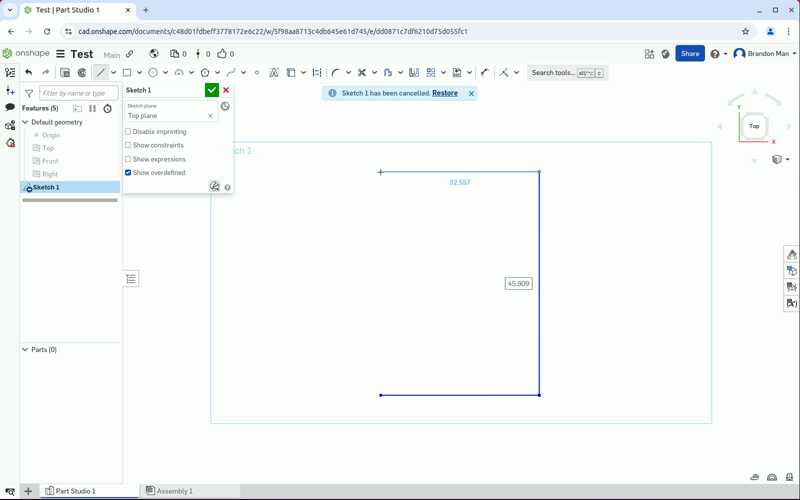
click(380, 171)
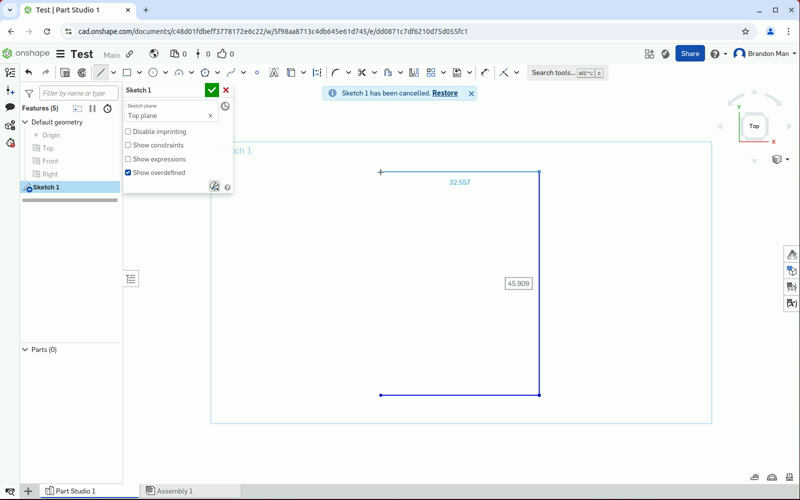
key_up(shift)
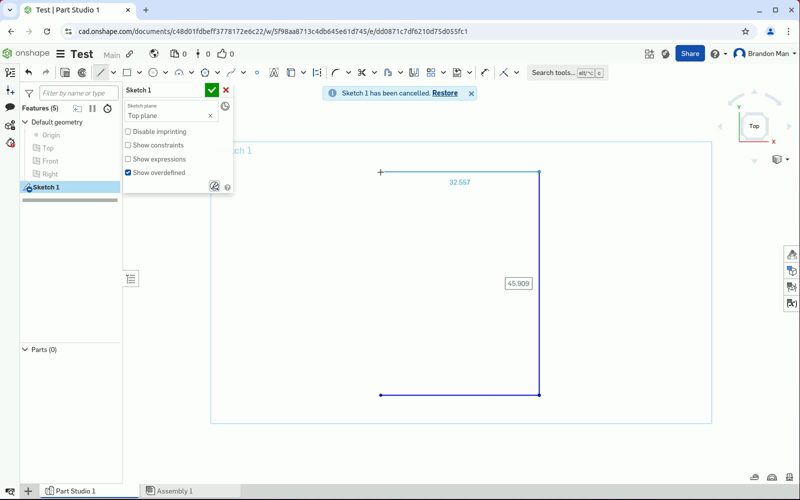
key_down(shift)
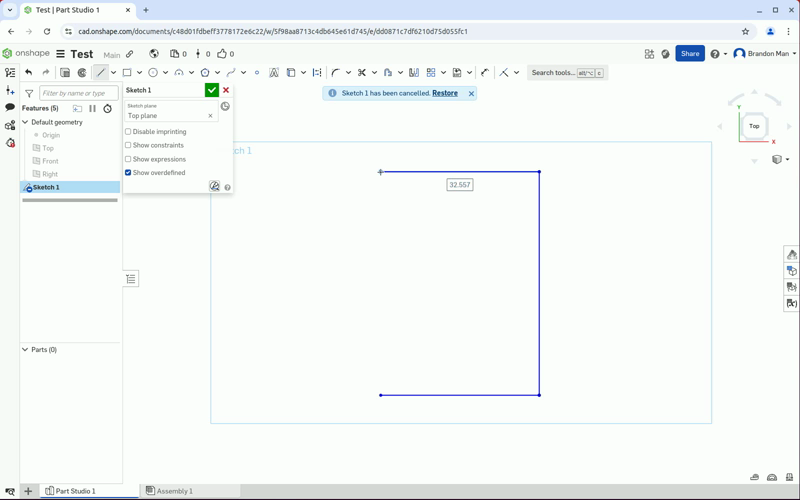
mouse_move(380, 395)
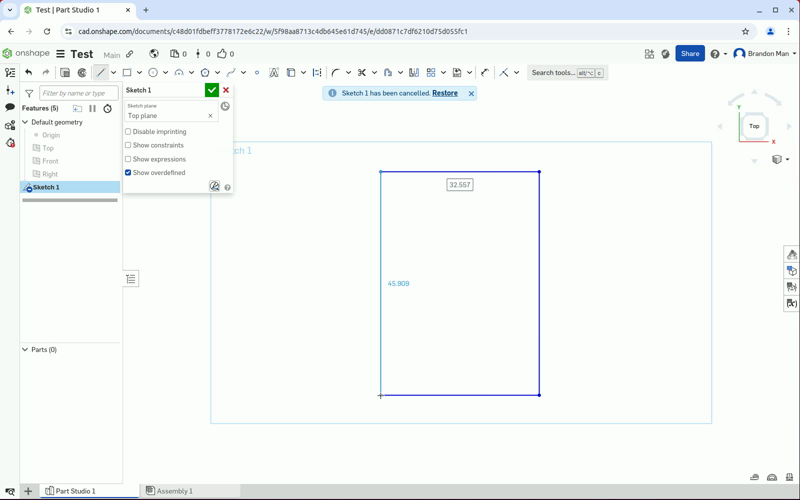
key_up(shift)
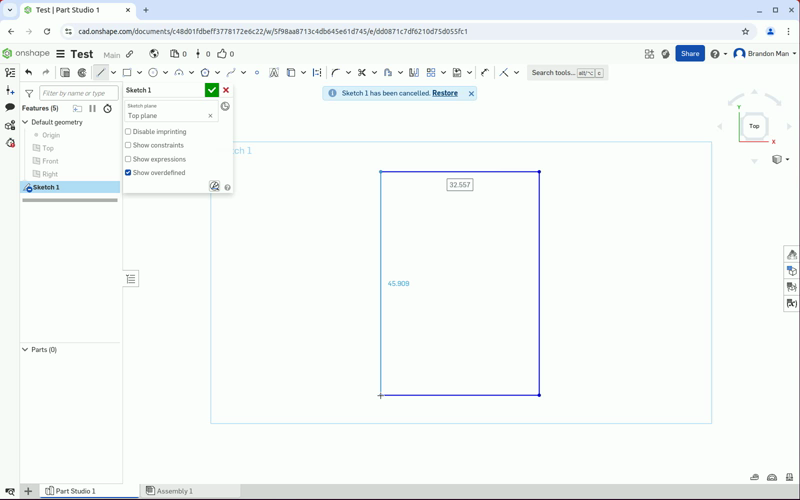
click(380, 395)
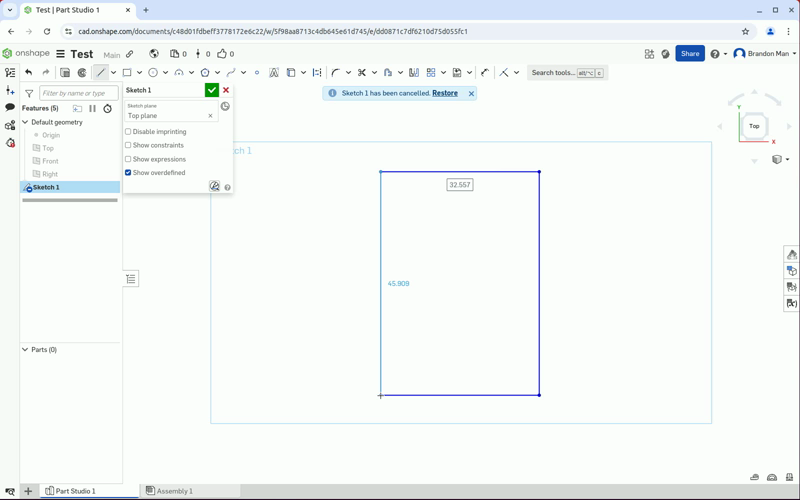
key(esc)
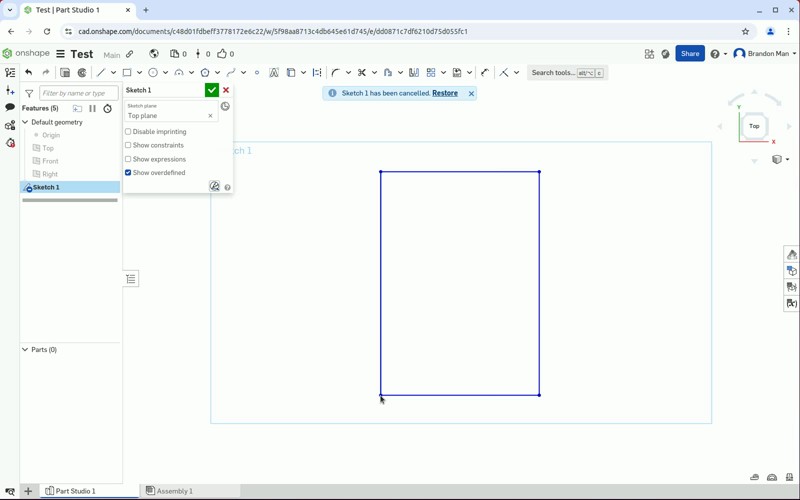
mouse_move(441, 247)
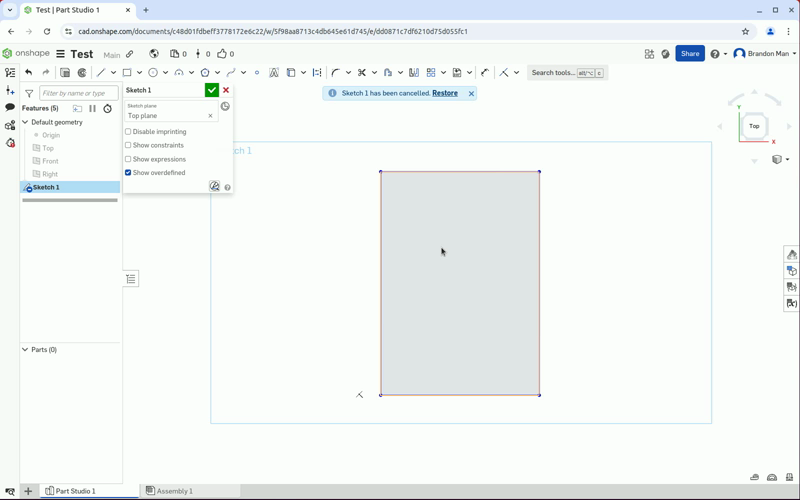
click(441, 247)
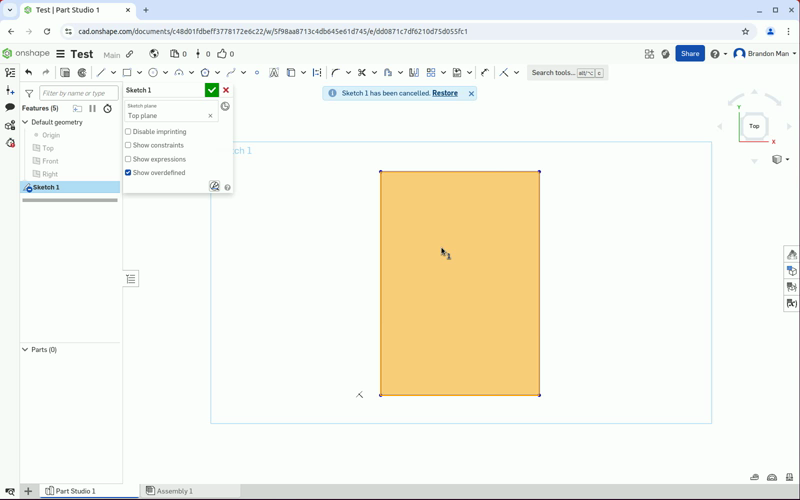
mouse_move(73, 352)
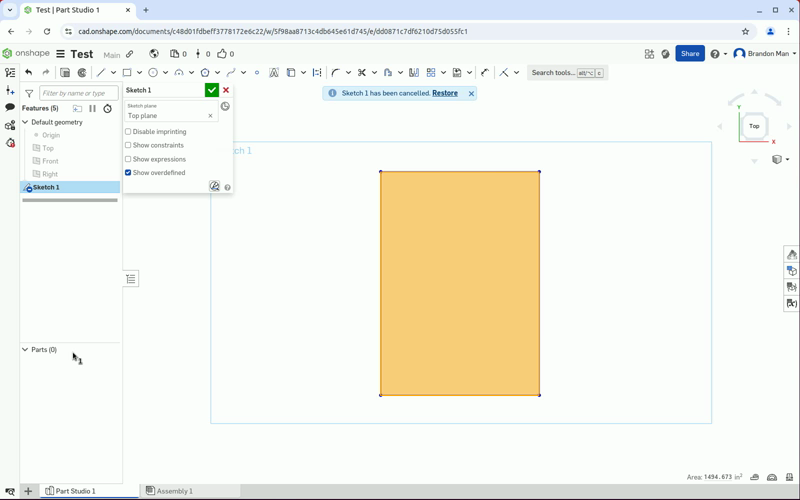
key(shift+y)
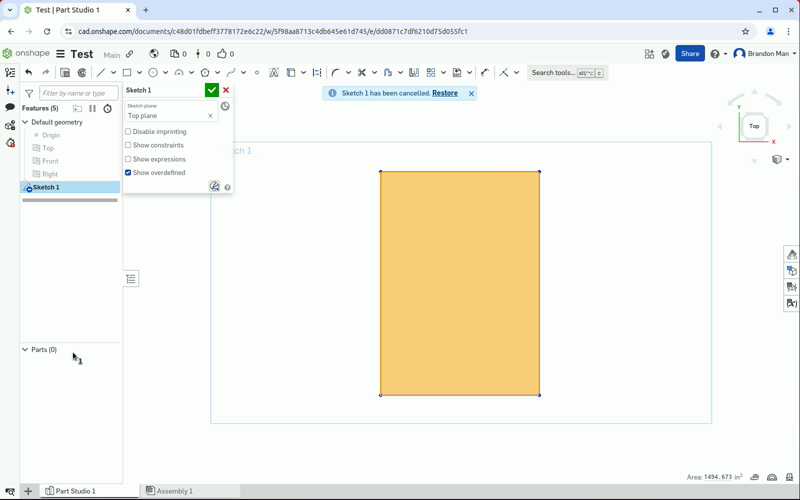
key(shift+e)
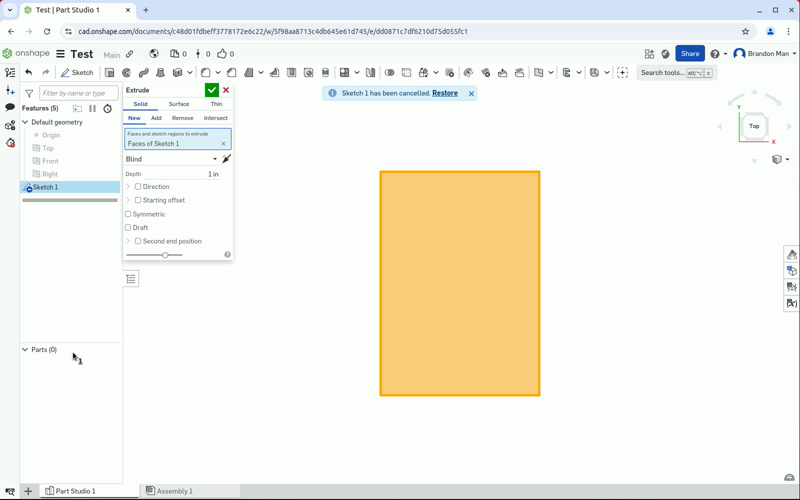
mouse_move(143, 106)
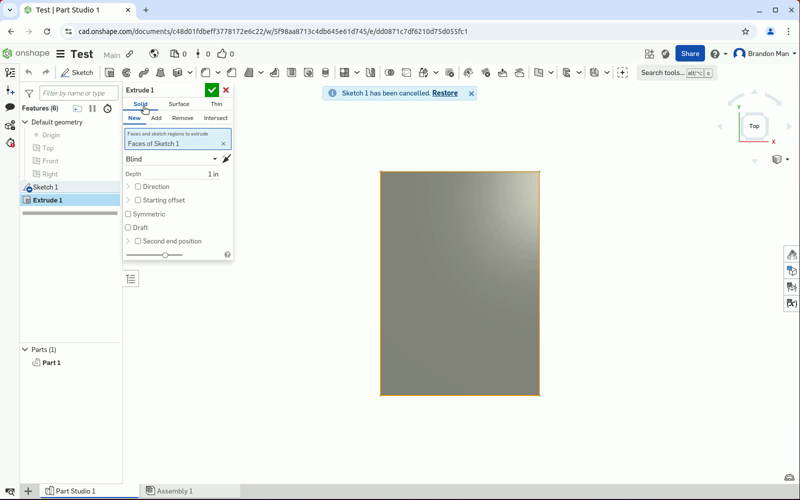
click(143, 106)
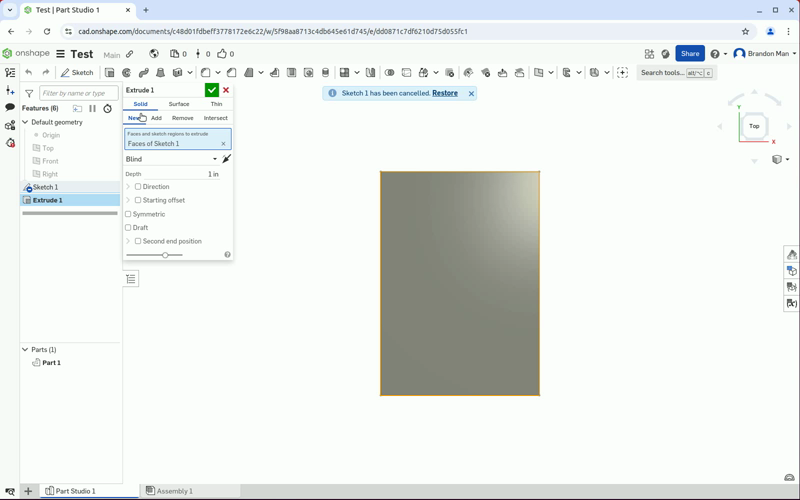
mouse_move(137, 120)
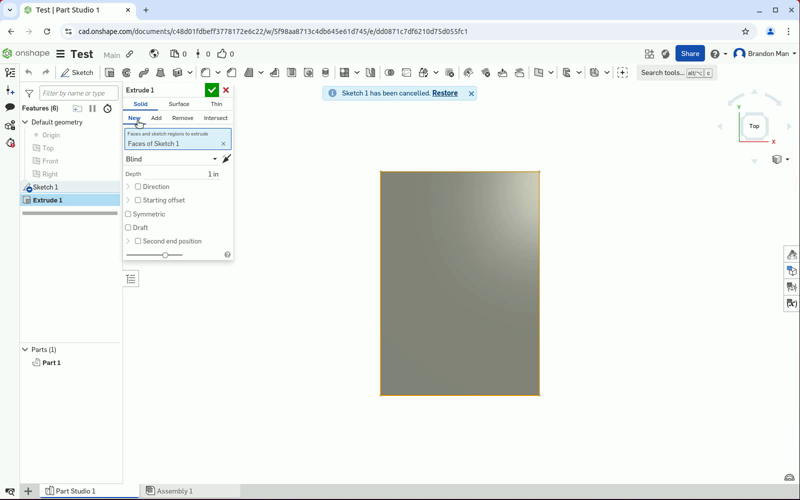
click(137, 120)
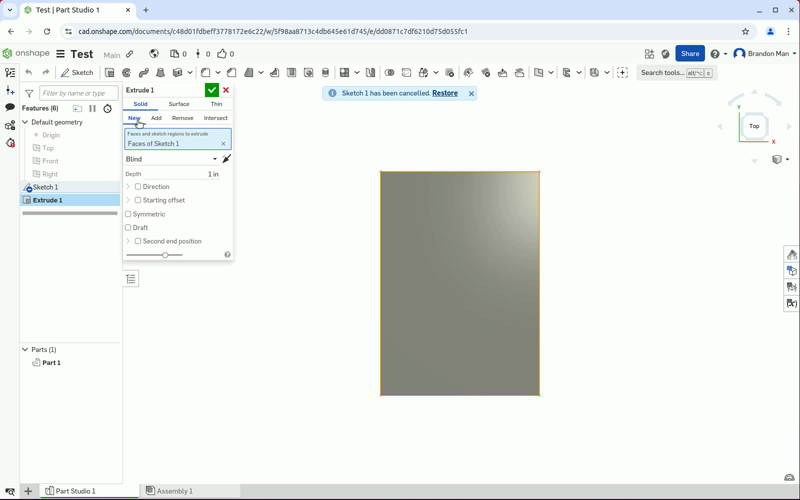
key(tab, 4)
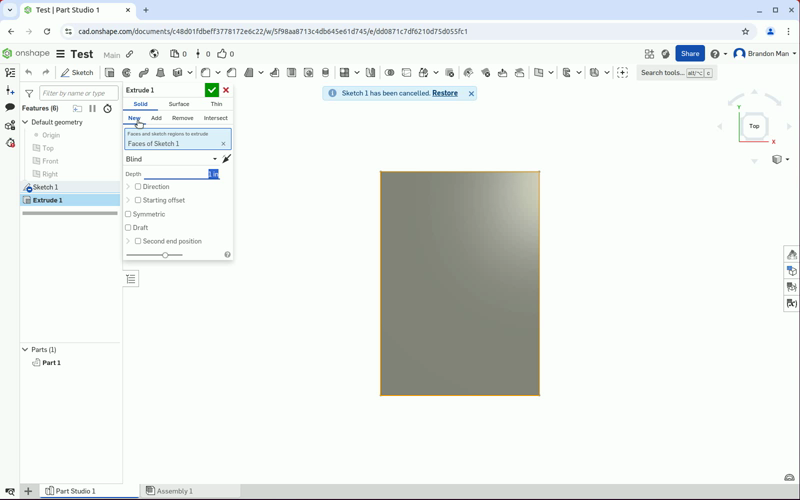
text(11.795)
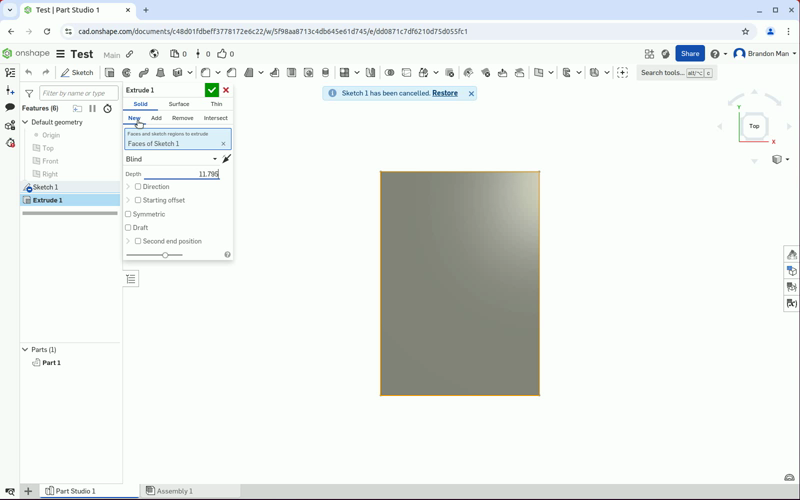
key(enter)
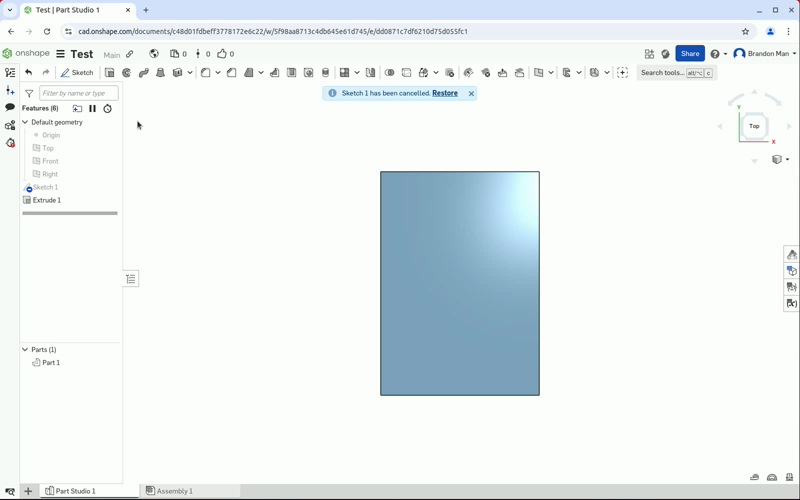
key(shift+h)
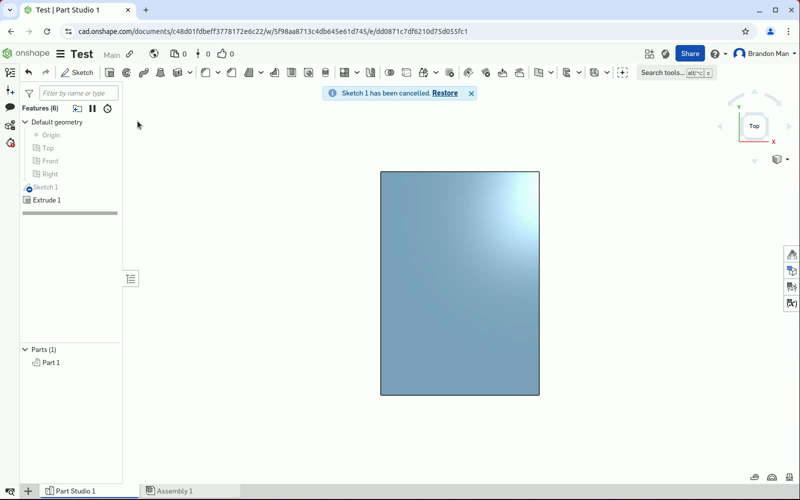
key(shift+h)
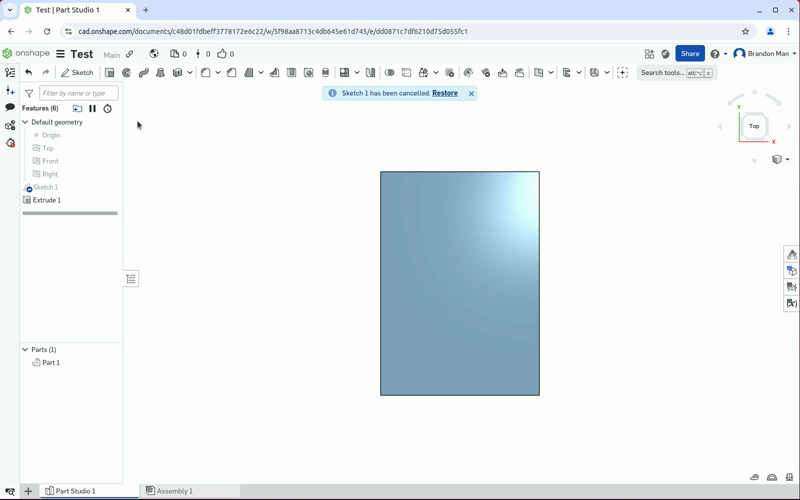
mouse_move(73, 189)
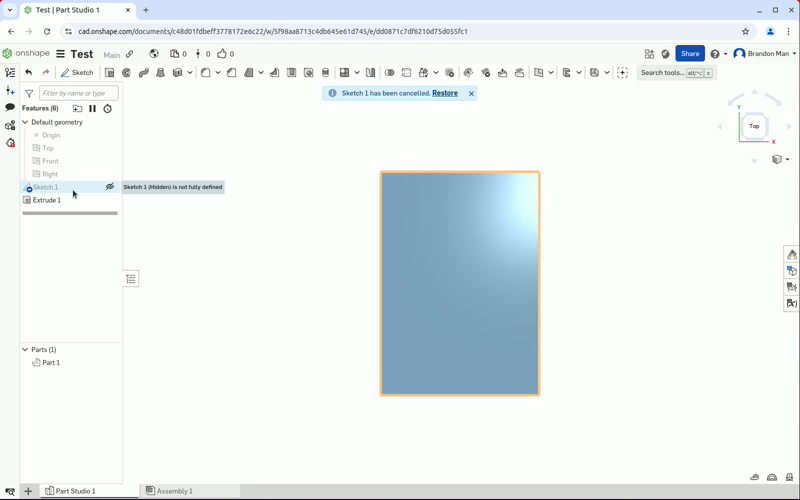
click(73, 189)
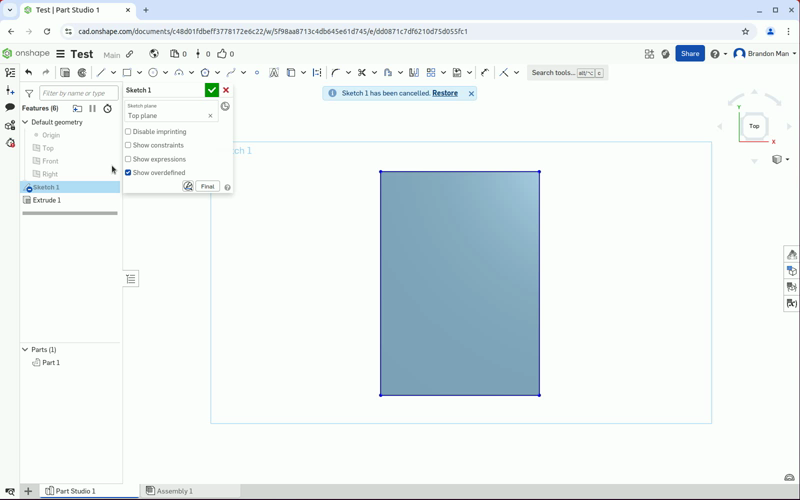
mouse_move(229, 92)
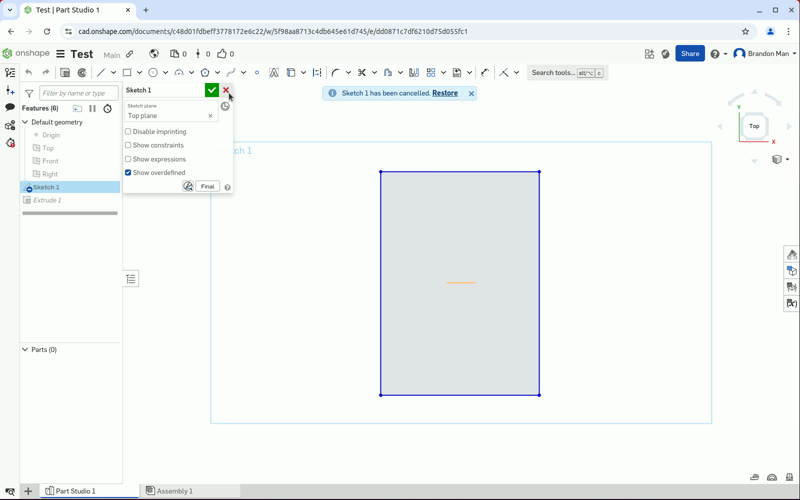
click(229, 92)
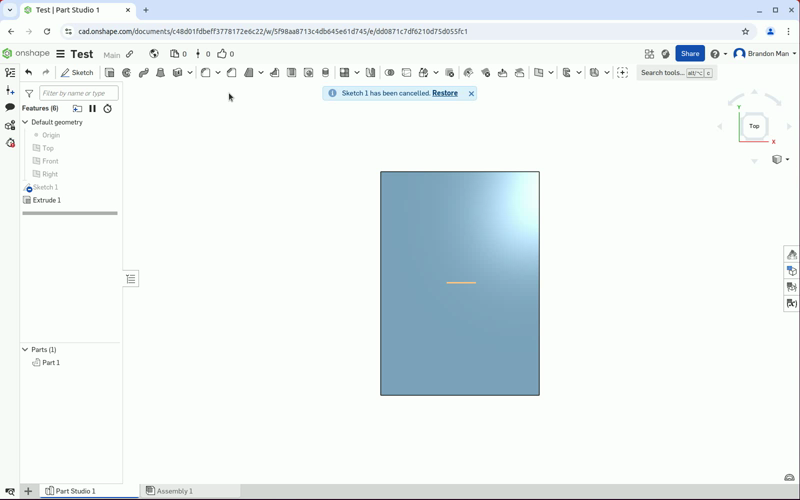
mouse_move(541, 75)
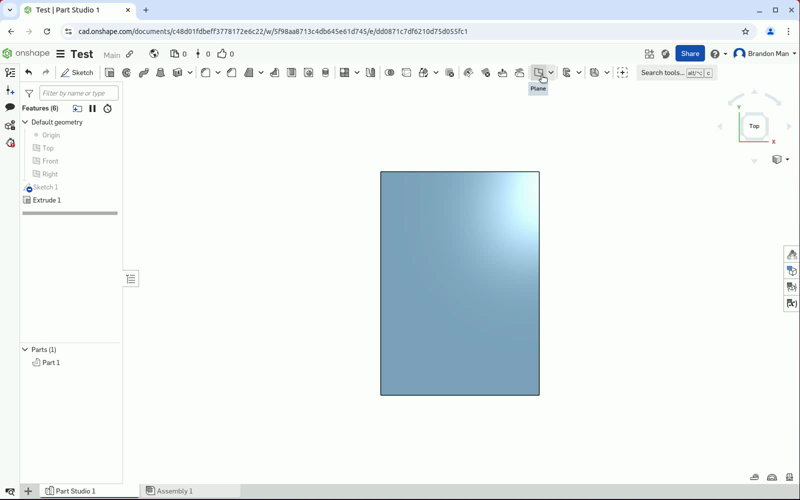
click(541, 75)
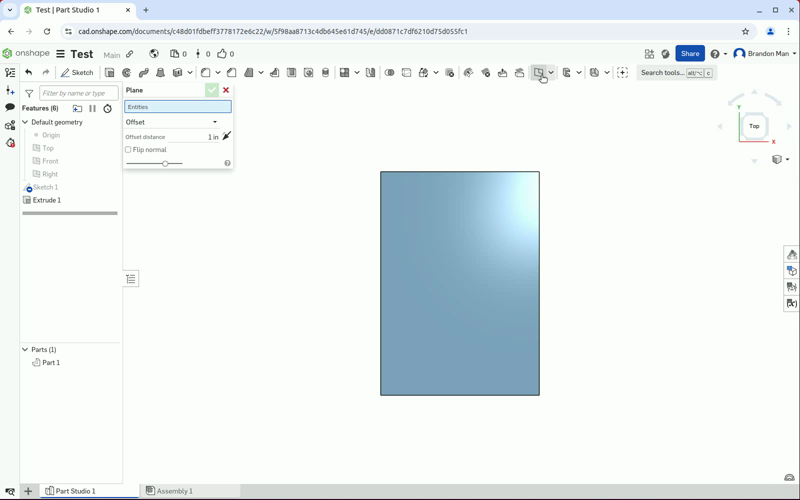
mouse_move(73, 150)
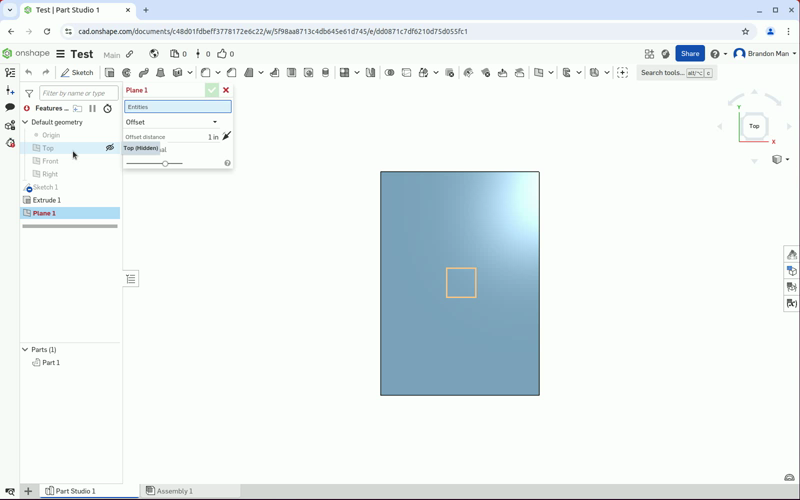
click(73, 150)
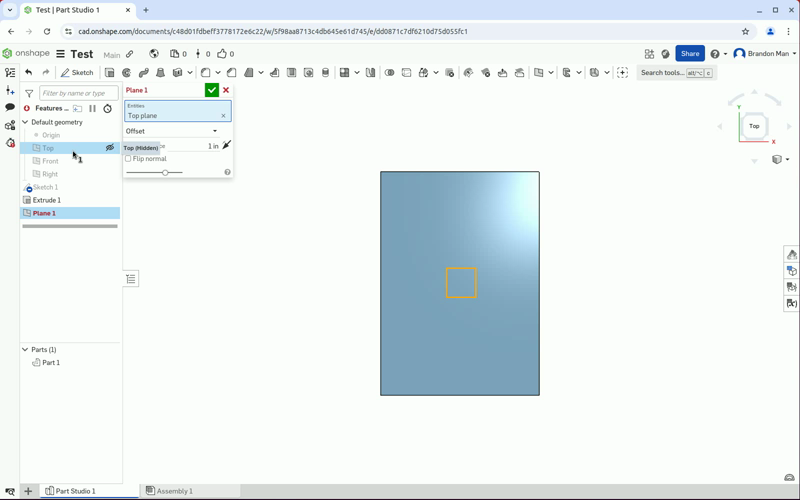
key(tab, 2)
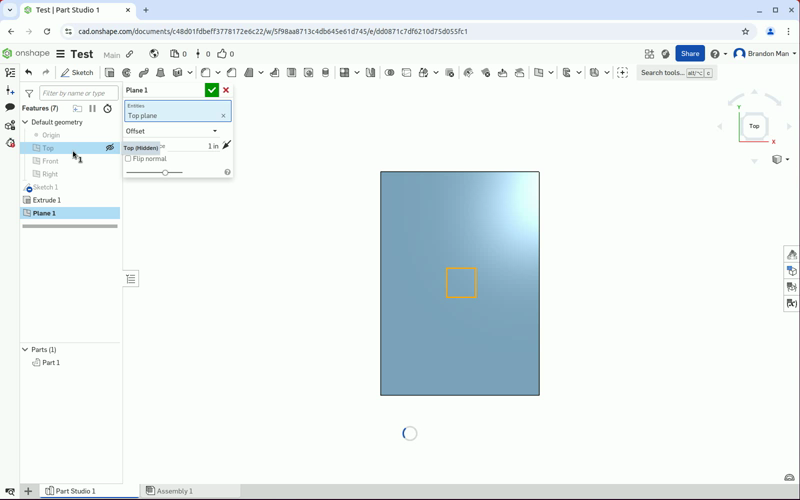
text(11.801)
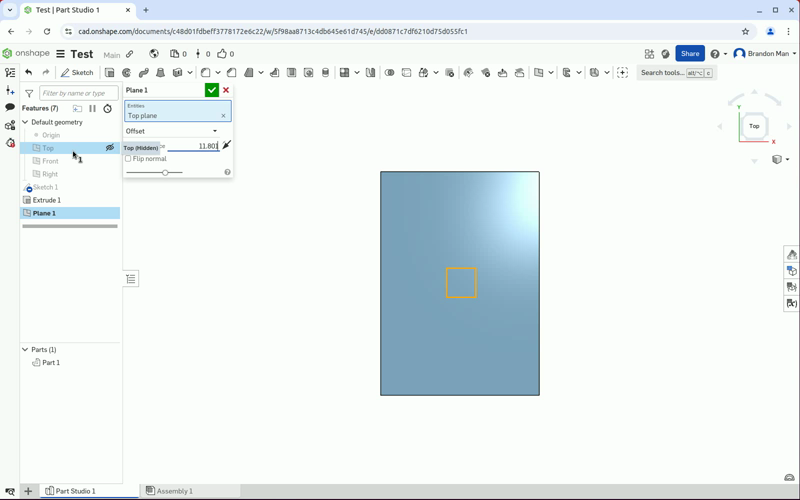
key(enter, 2)
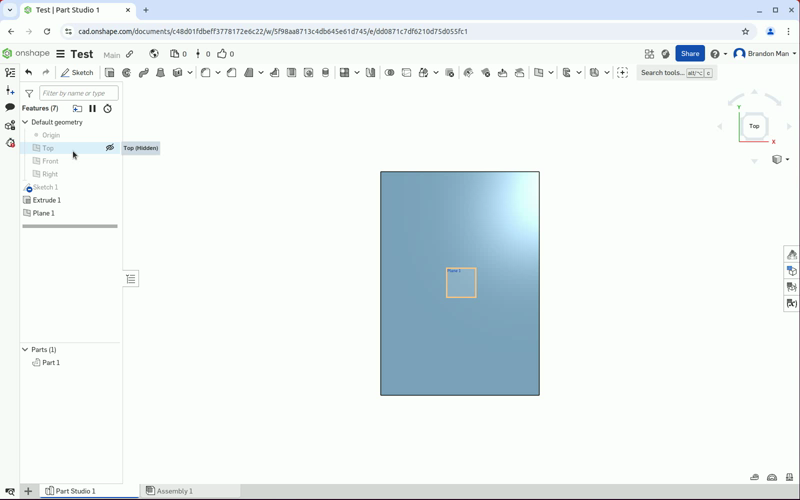
key(shift+s)
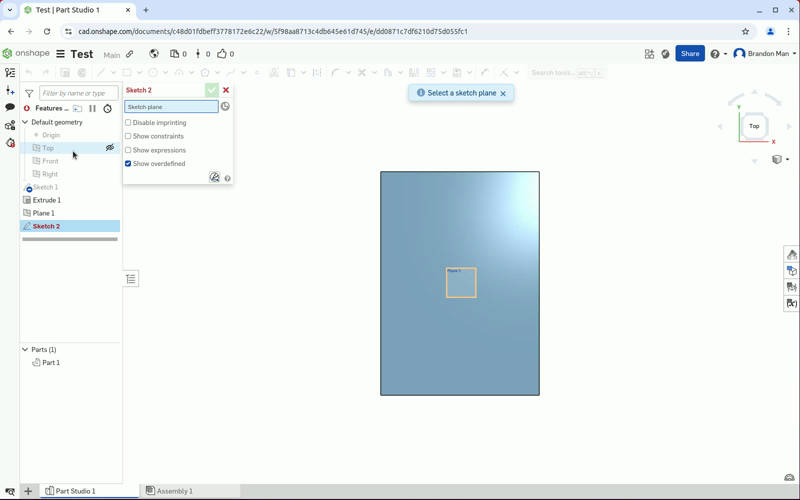
mouse_move(73, 215)
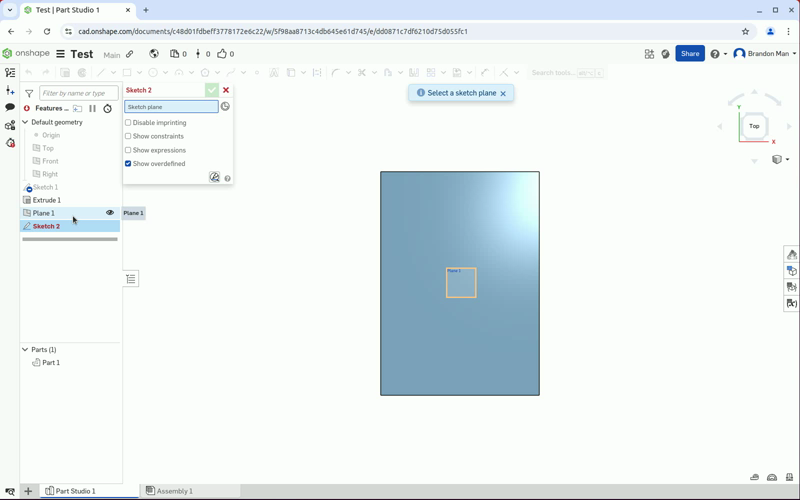
click(73, 215)
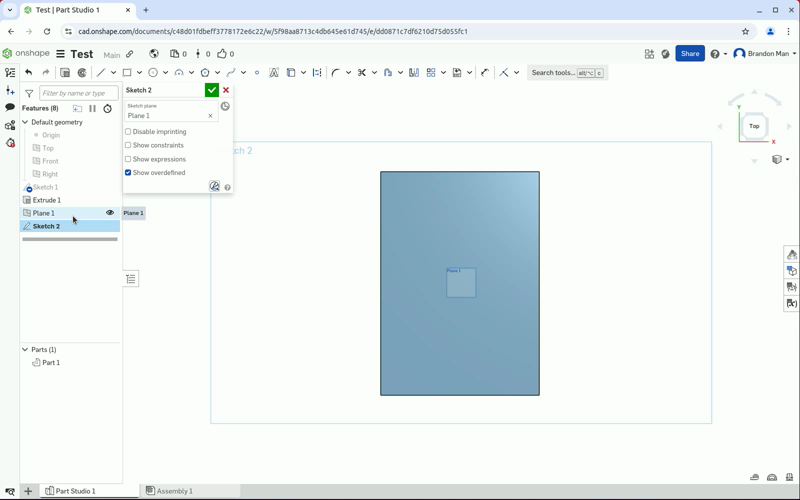
mouse_move(73, 352)
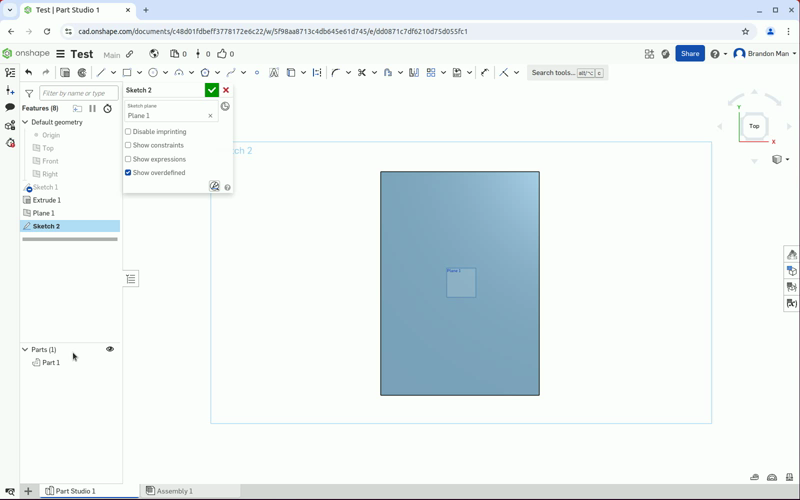
key(y)
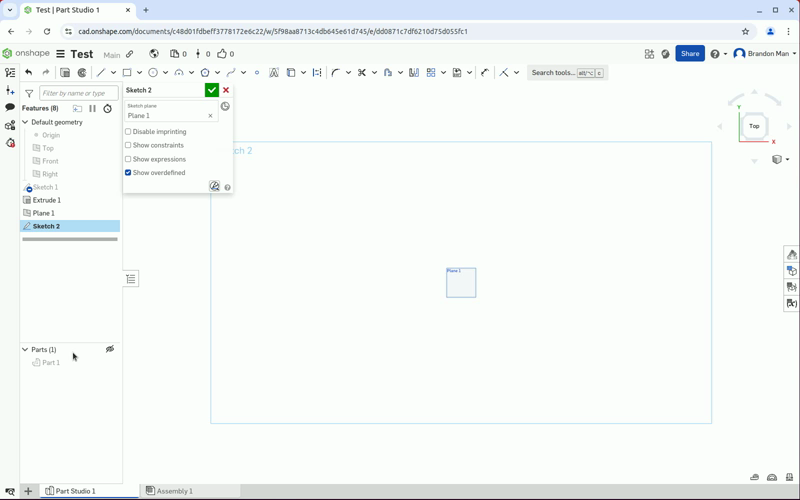
key(l)
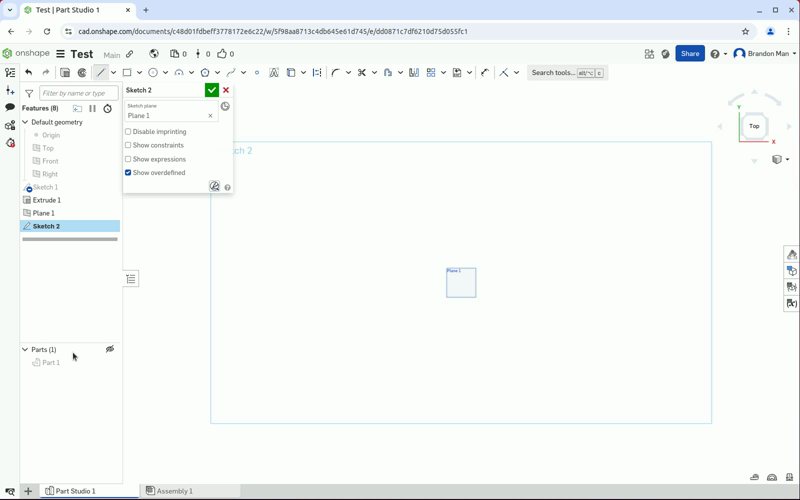
key_down(shift)
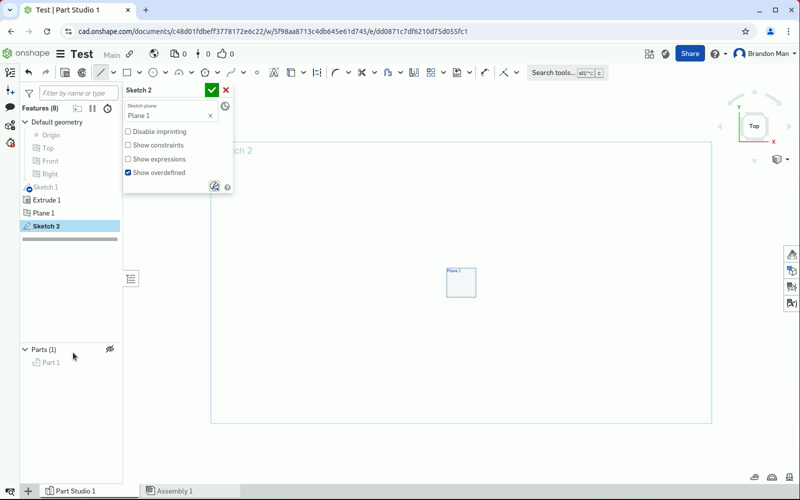
mouse_move(382, 281)
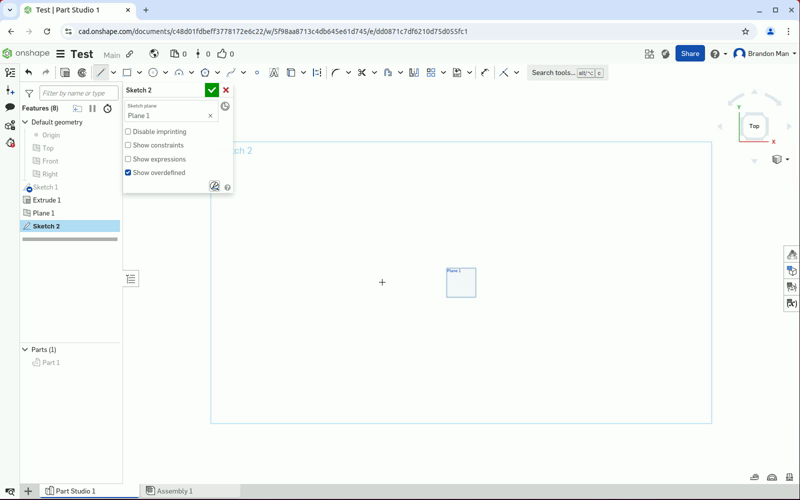
click(382, 281)
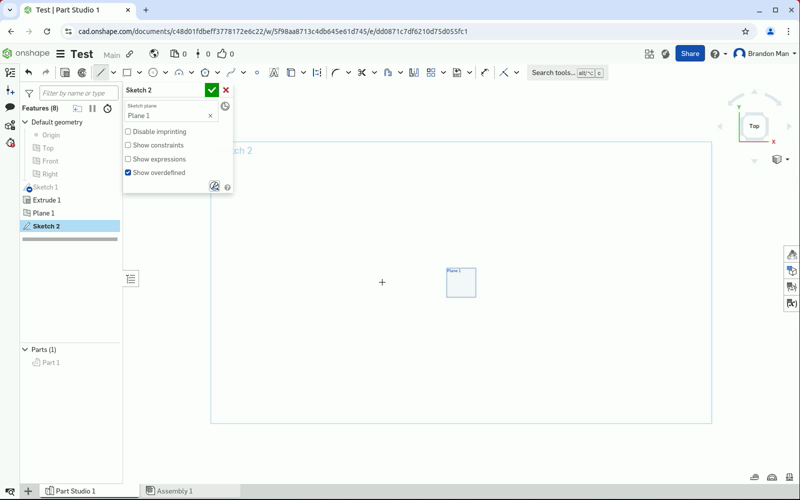
key_up(shift)
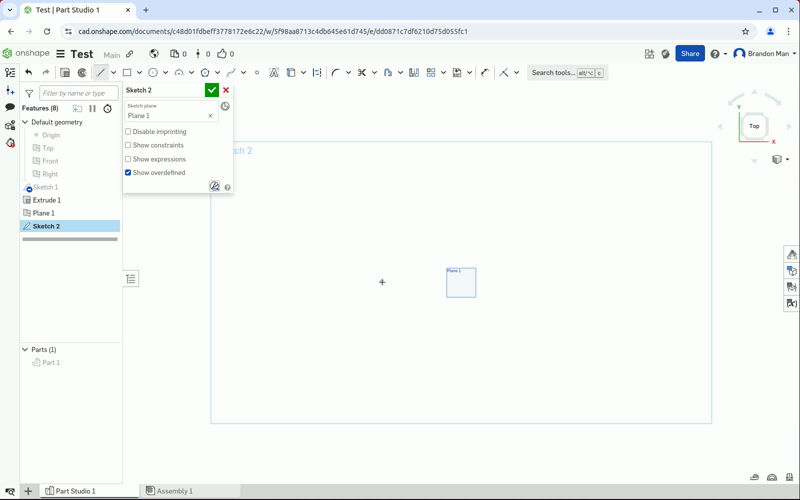
key_down(shift)
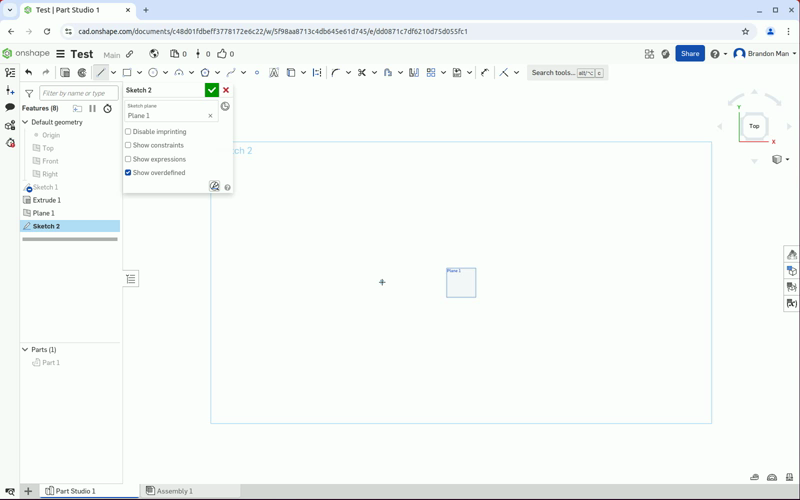
mouse_move(537, 281)
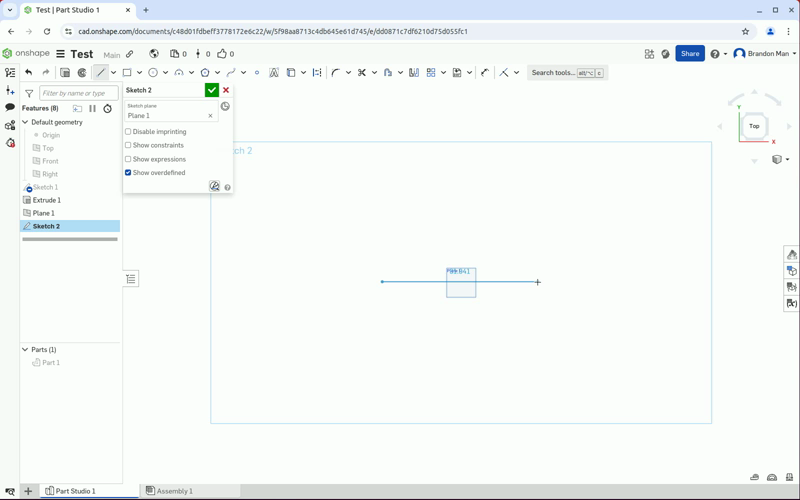
click(537, 281)
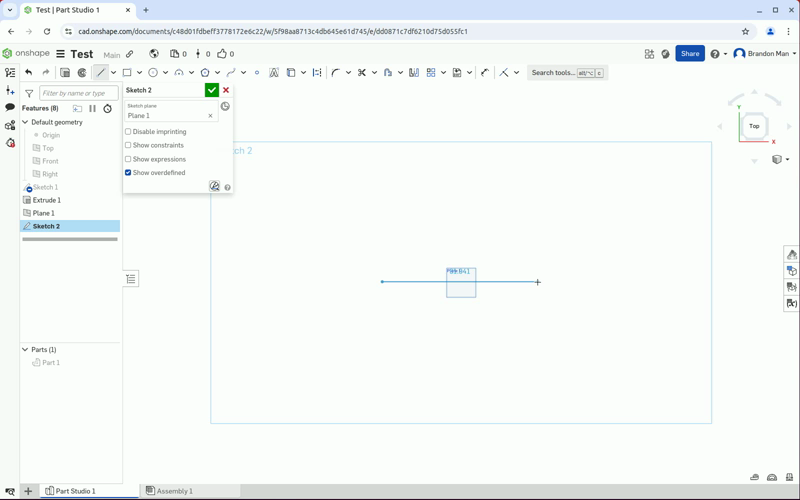
key_up(shift)
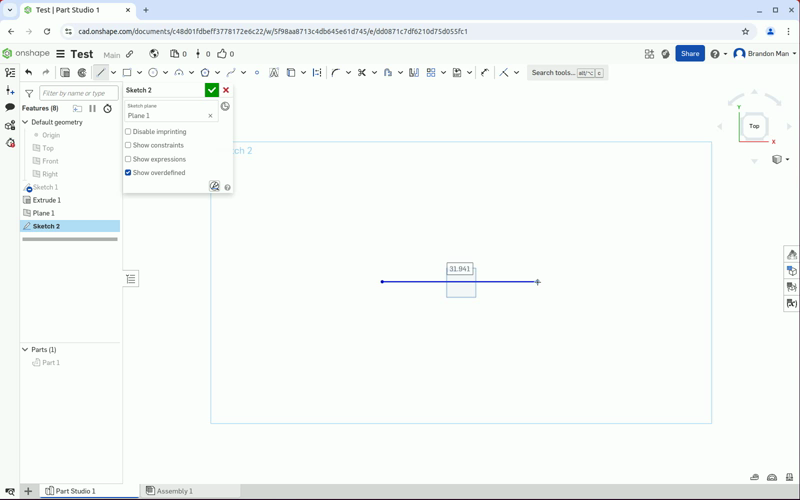
key_down(shift)
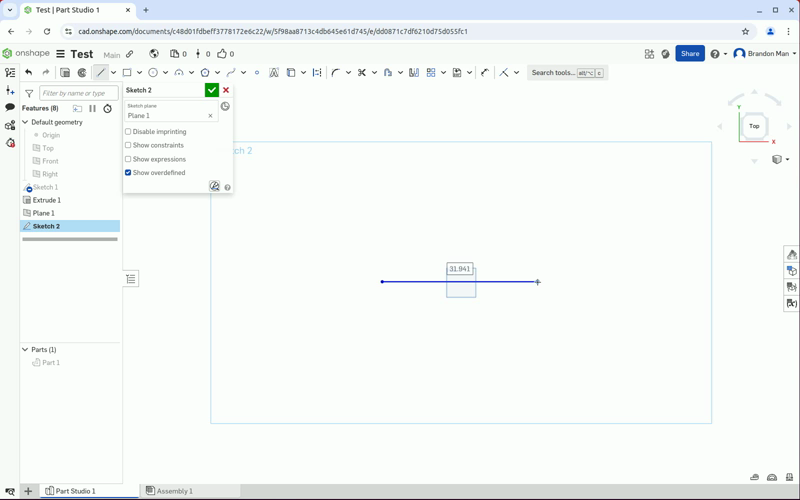
mouse_move(537, 172)
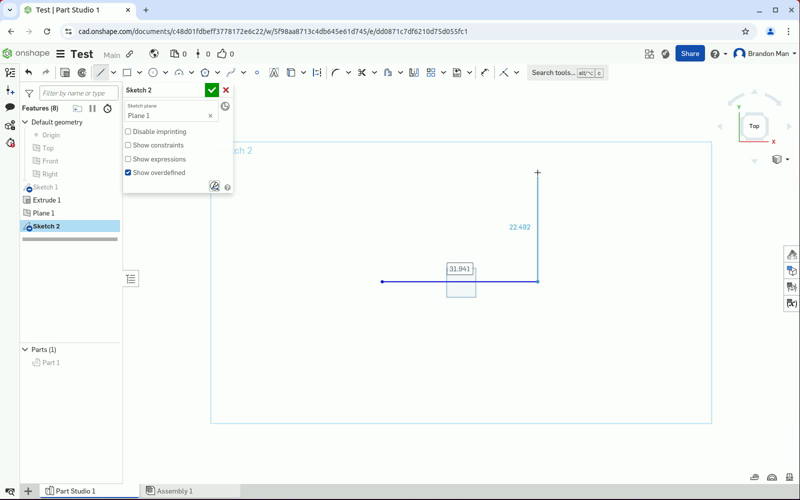
click(537, 172)
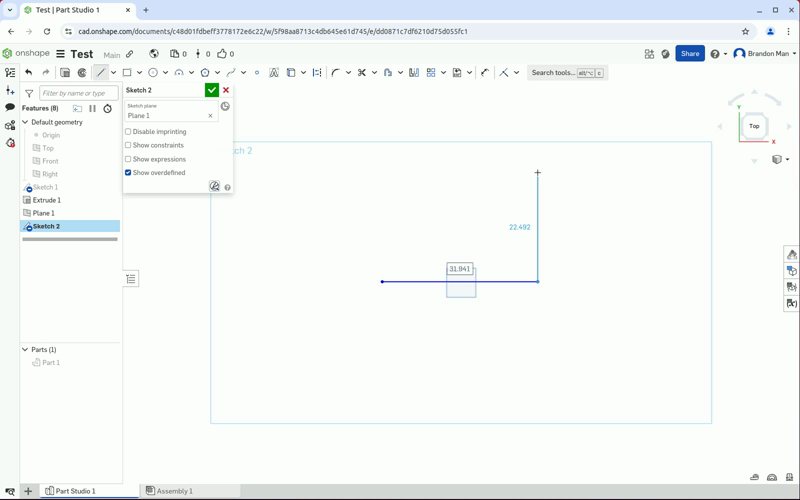
key_up(shift)
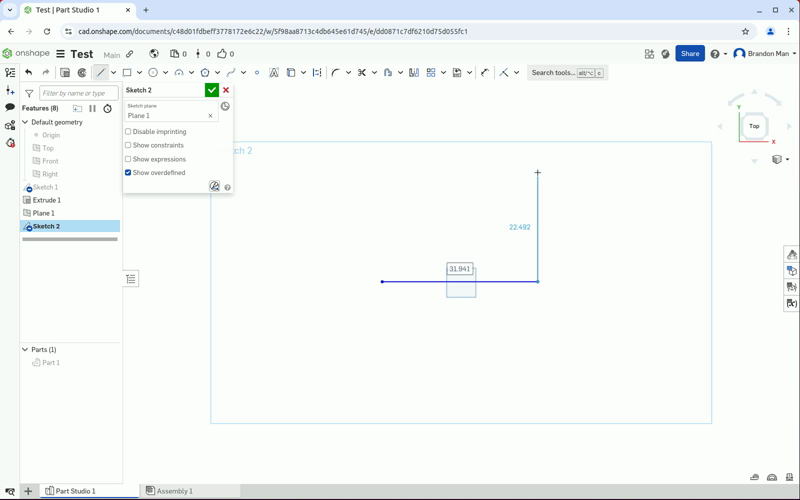
key_down(shift)
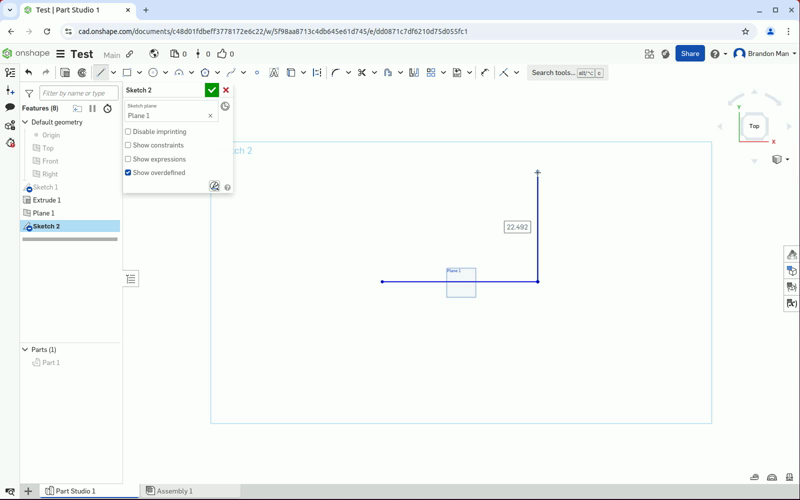
mouse_move(382, 172)
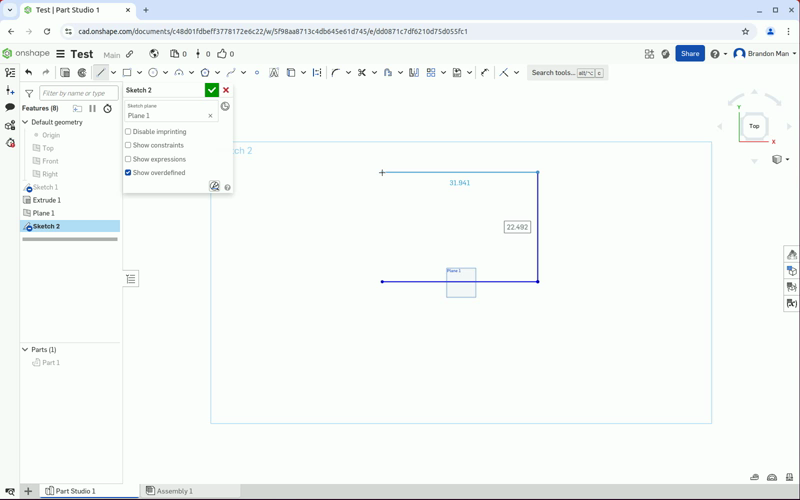
click(382, 172)
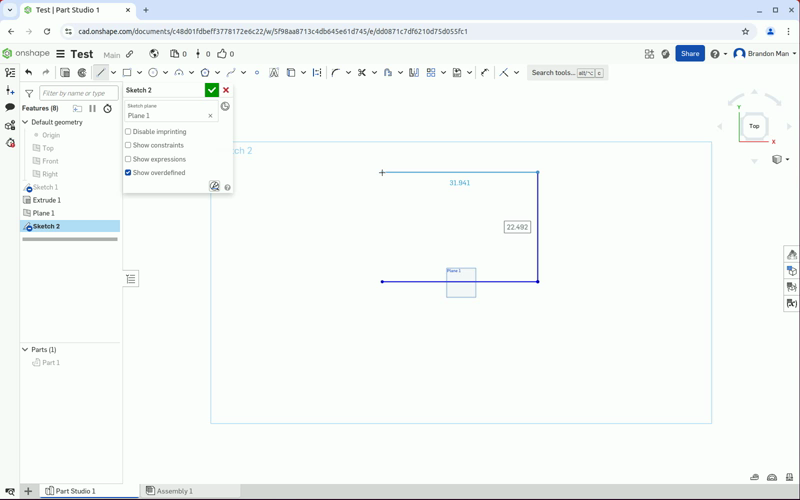
key_up(shift)
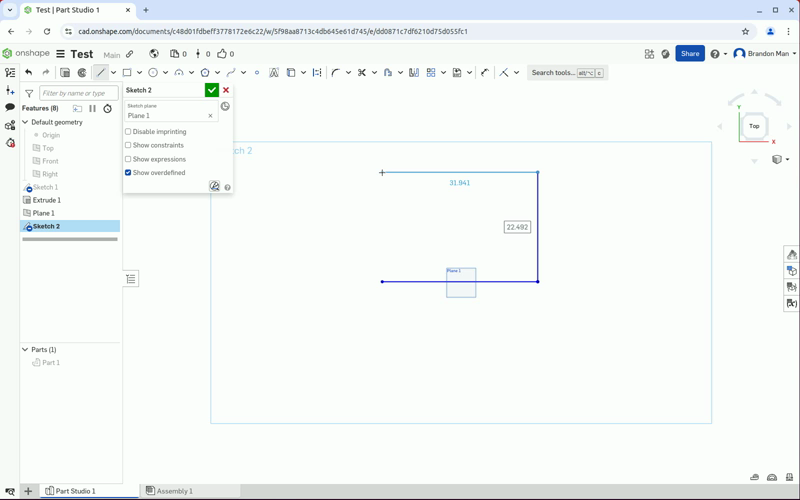
key_down(shift)
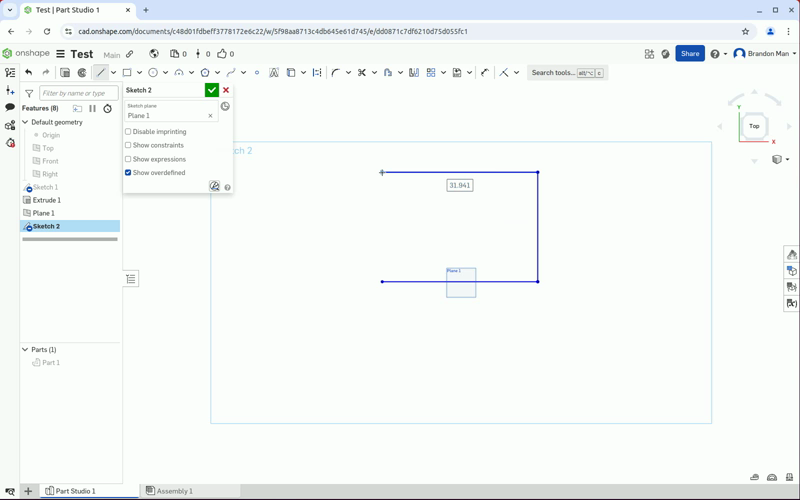
mouse_move(382, 281)
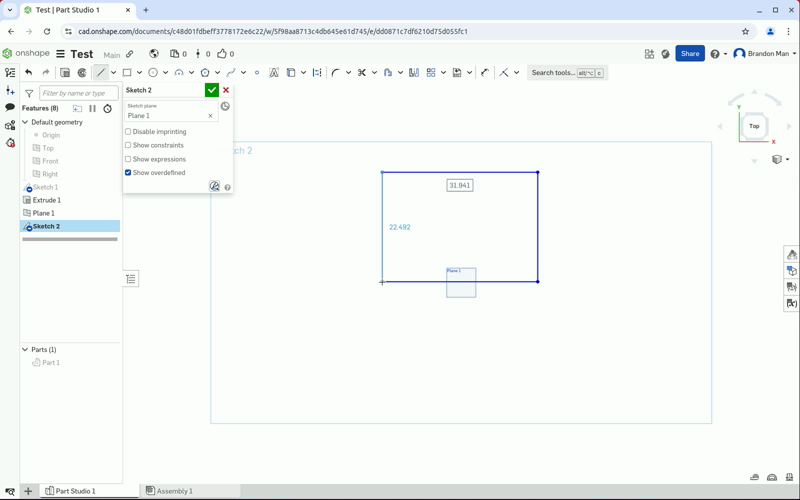
key_up(shift)
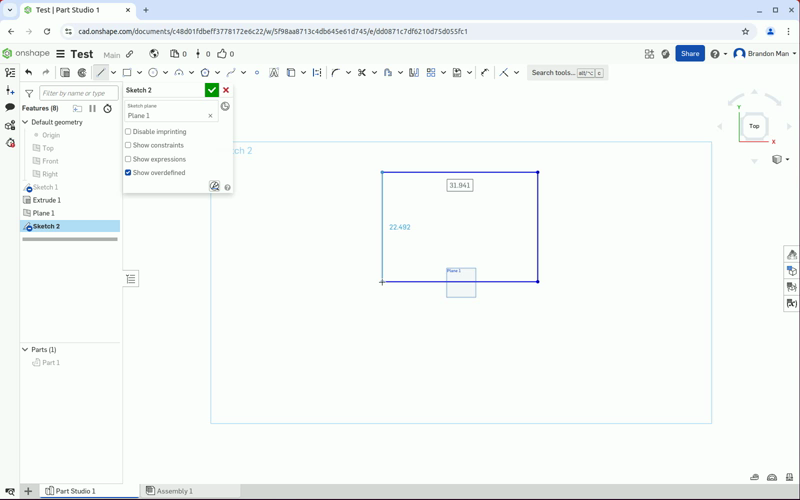
click(382, 281)
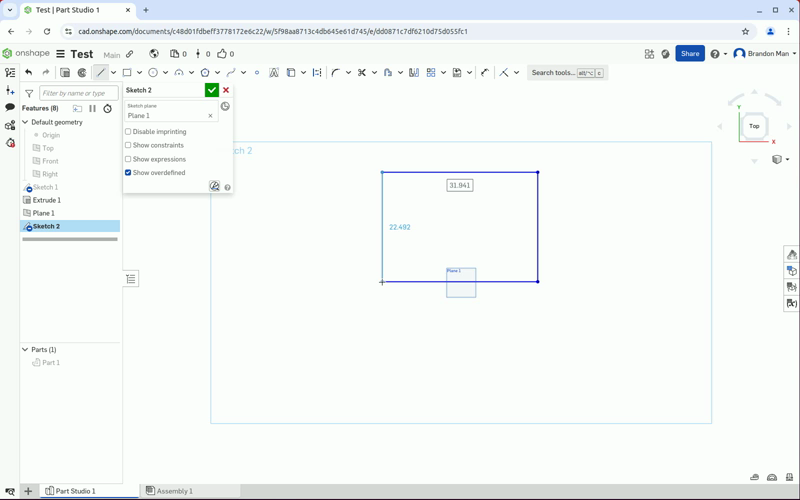
key(esc)
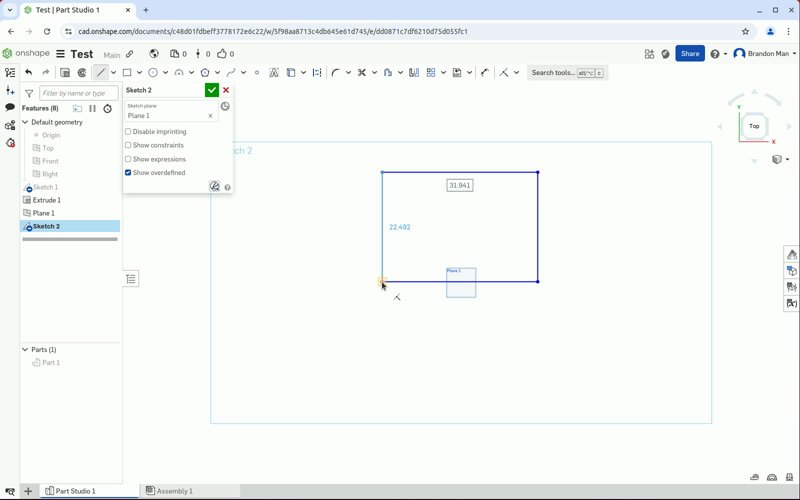
mouse_move(428, 195)
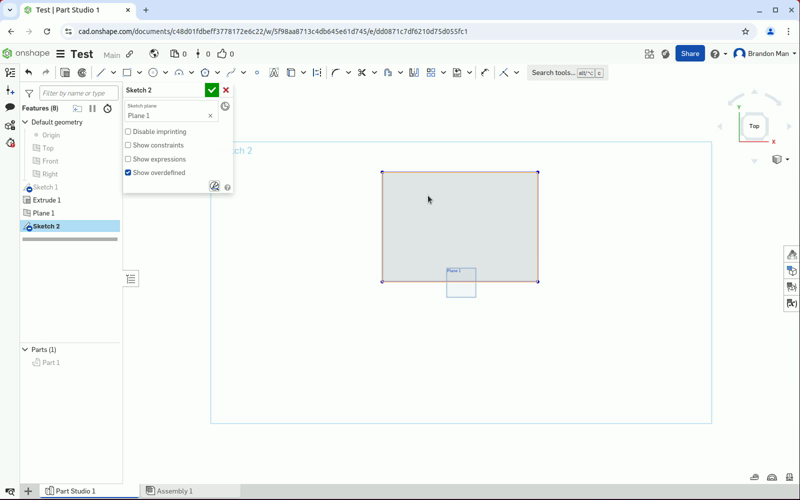
click(428, 195)
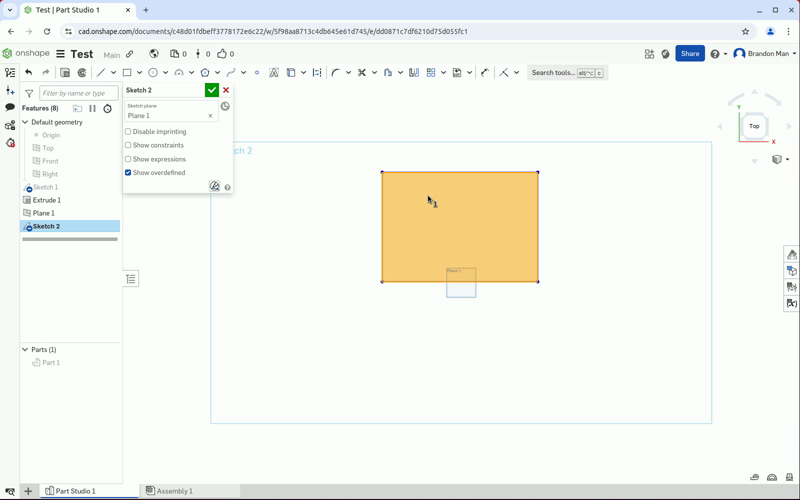
mouse_move(73, 352)
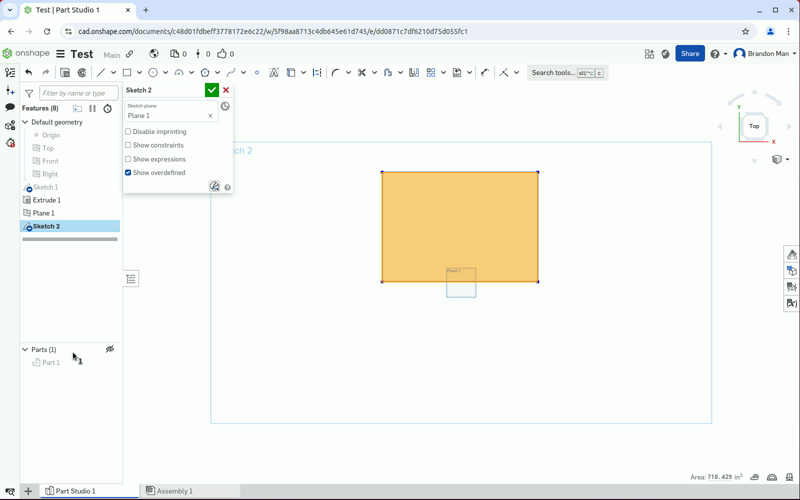
key(shift+y)
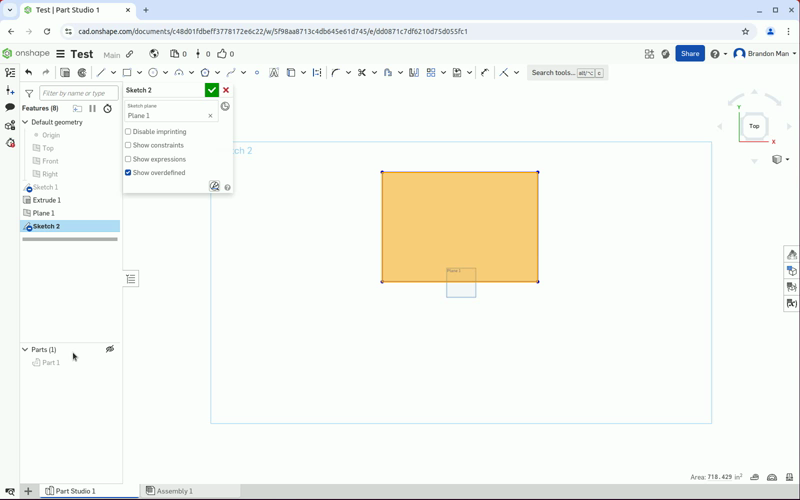
key(shift+e)
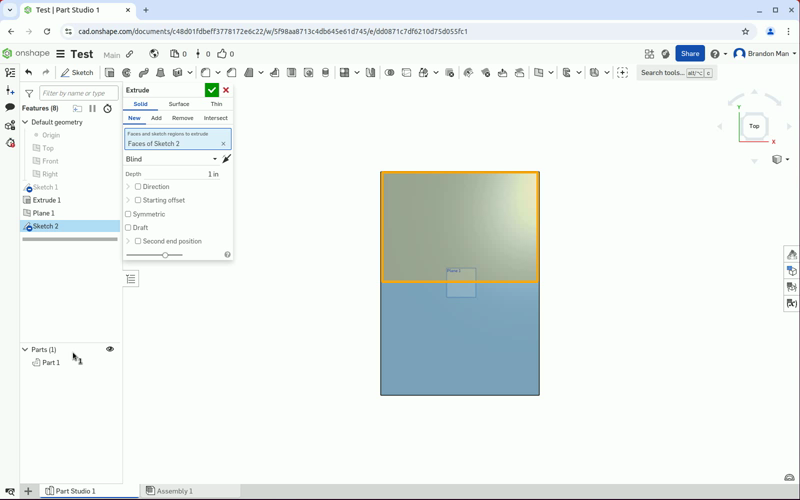
mouse_move(143, 106)
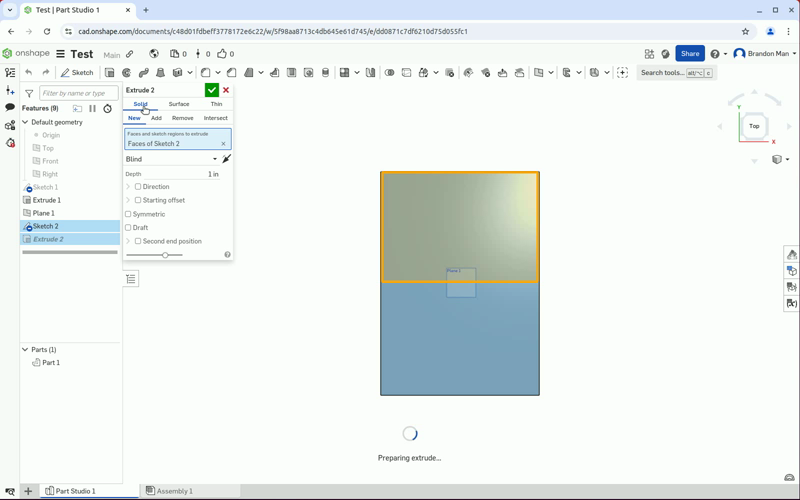
click(143, 106)
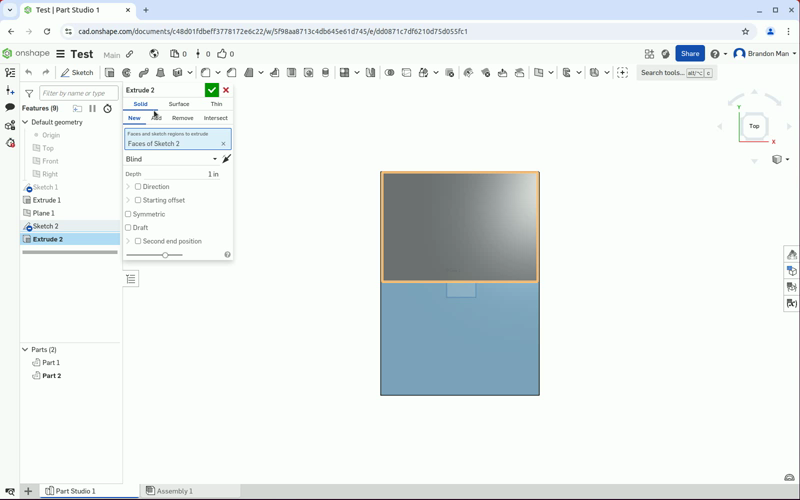
mouse_move(186, 120)
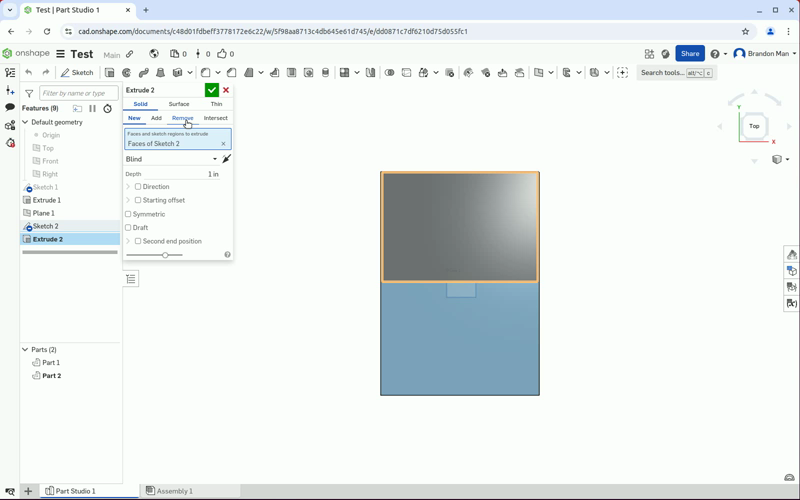
click(186, 120)
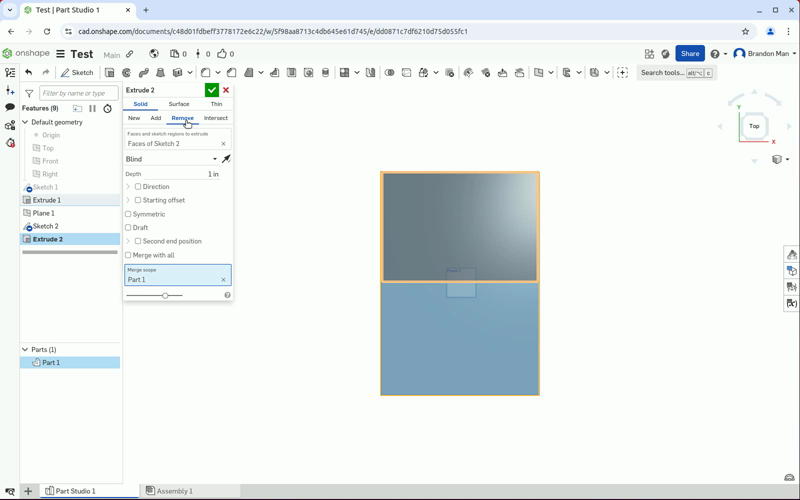
key(tab, 4)
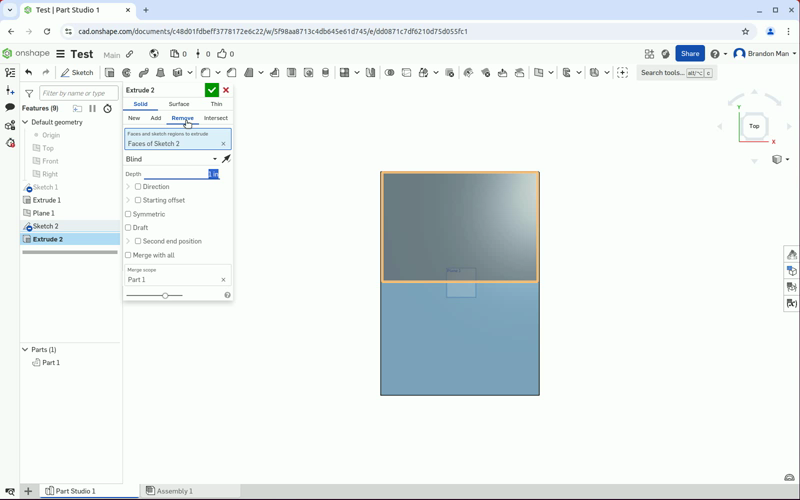
text(11.313)
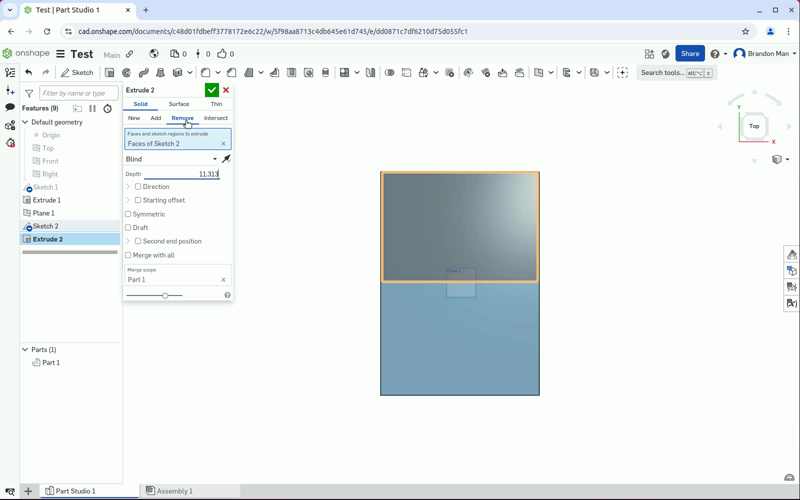
key(tab, 6)
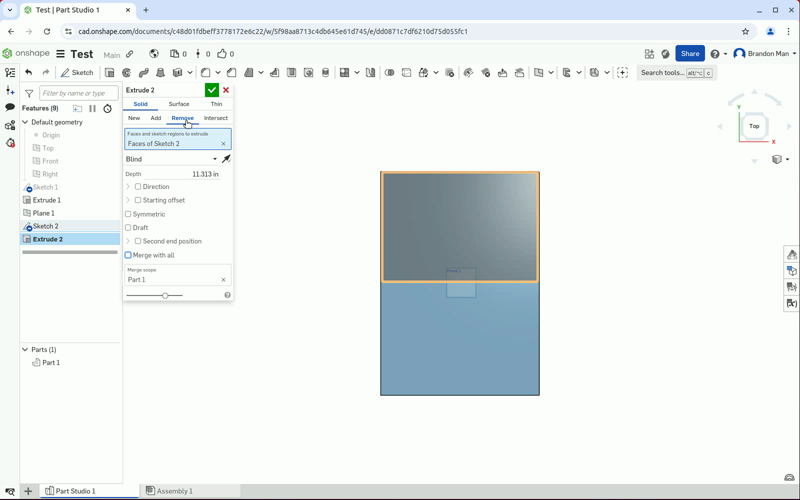
key(space)
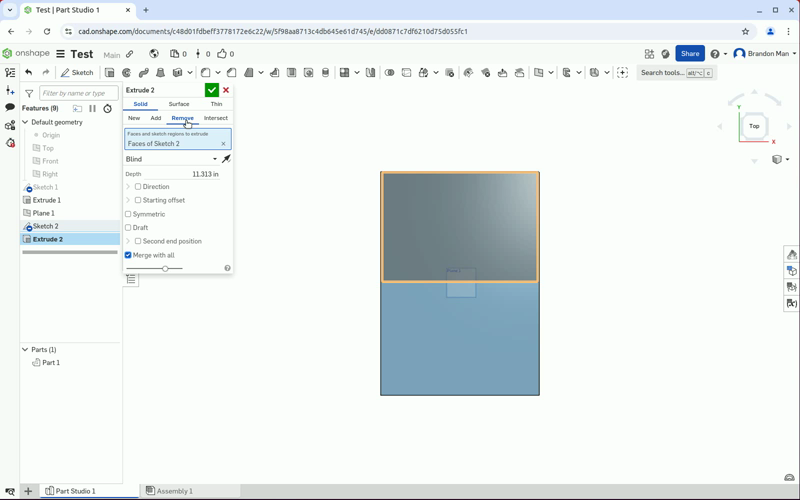
key(enter)
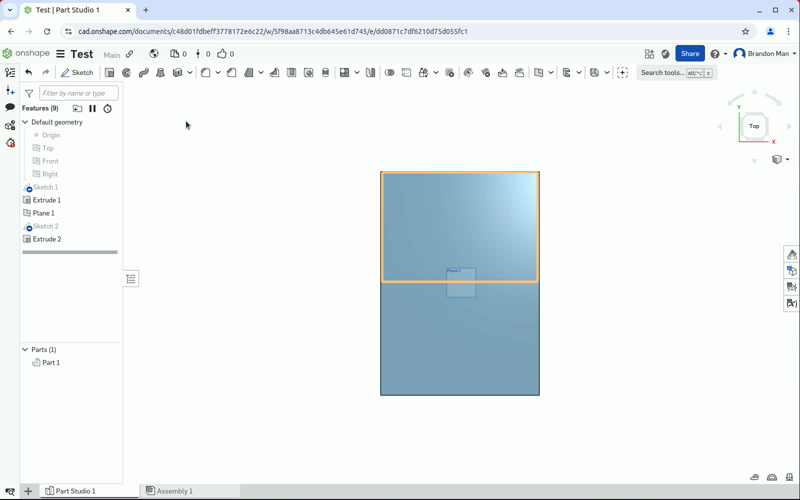
key(shift+h)
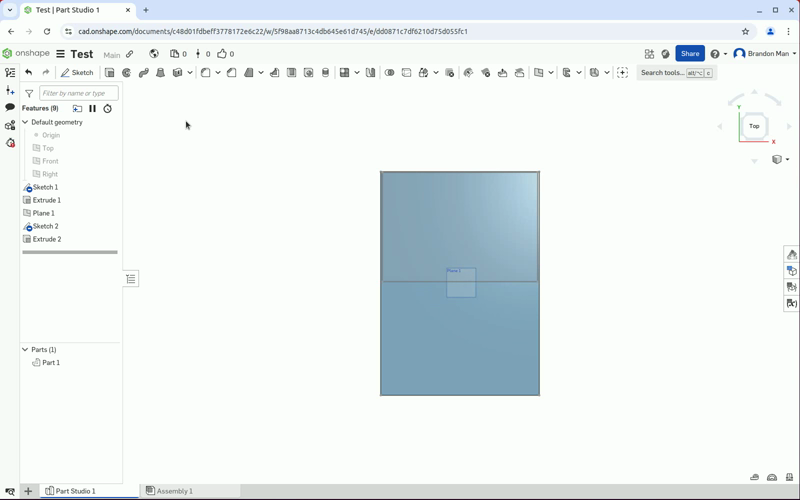
key(shift+h)
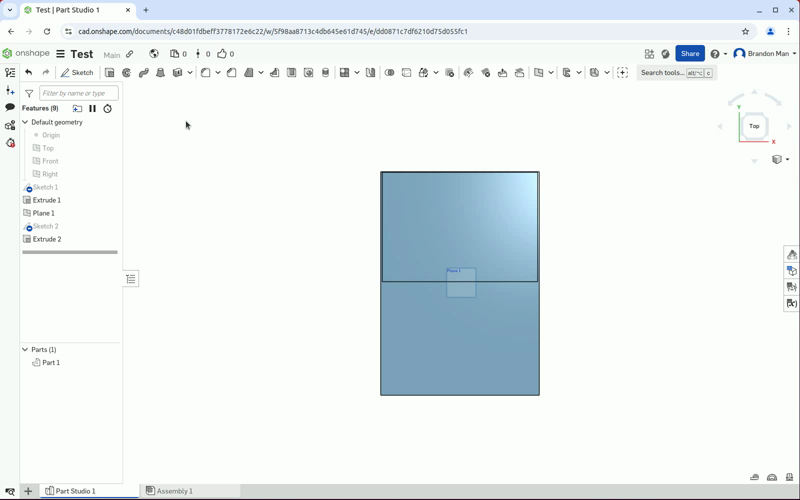
mouse_move(73, 189)
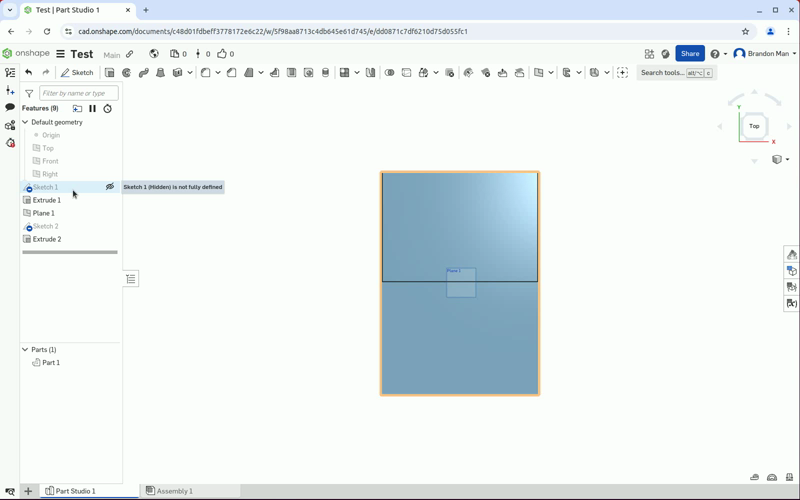
click(73, 189)
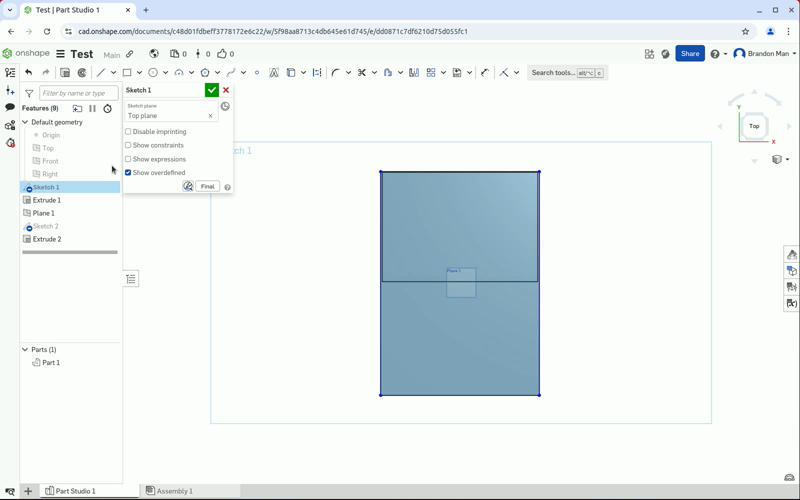
mouse_move(229, 92)
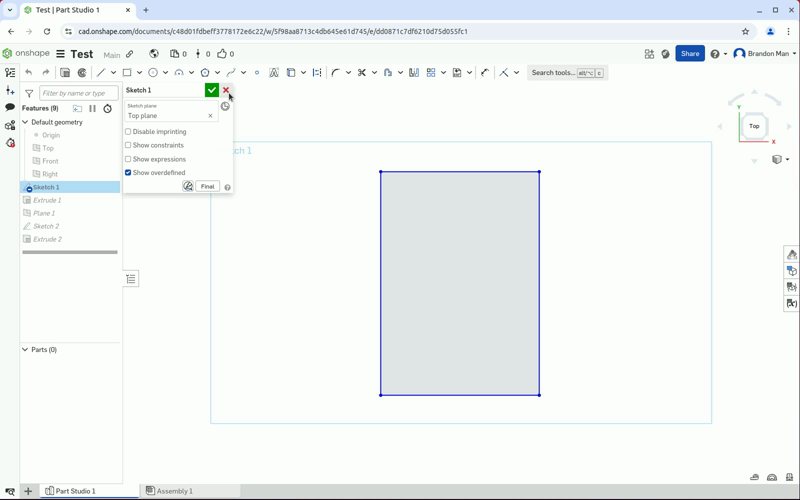
click(229, 92)
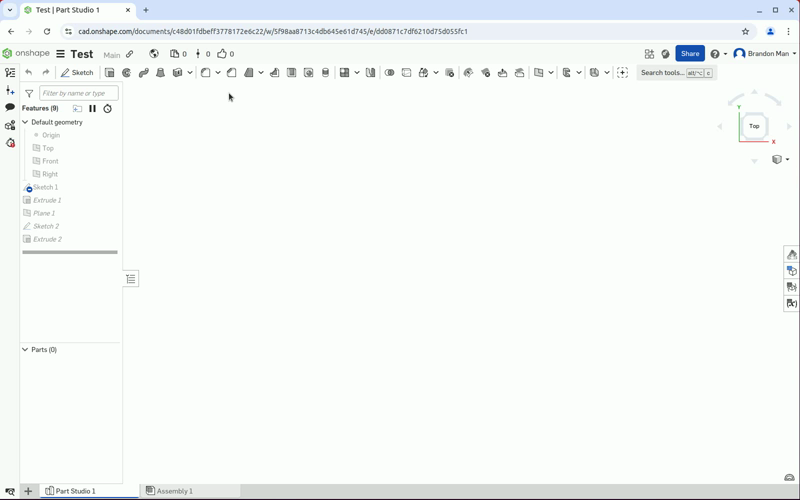
key(shift+s)
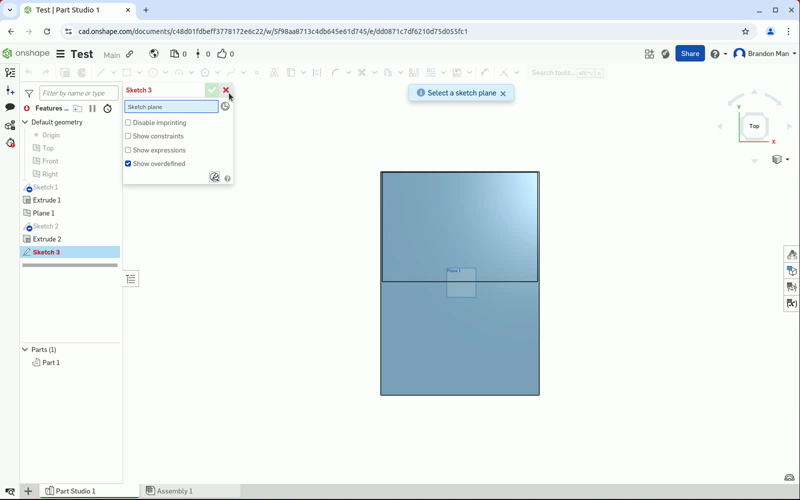
mouse_move(73, 215)
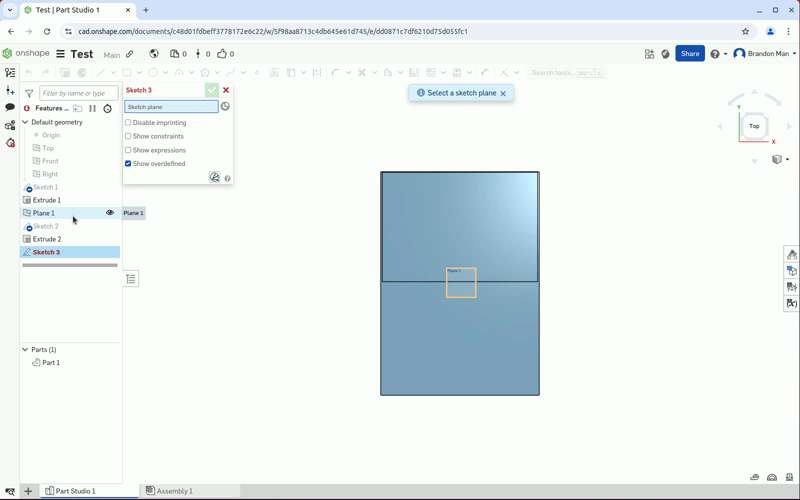
click(73, 215)
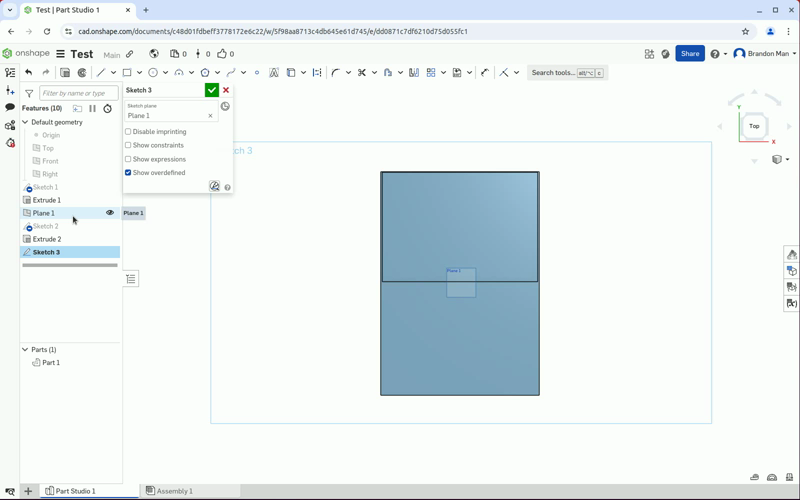
mouse_move(73, 352)
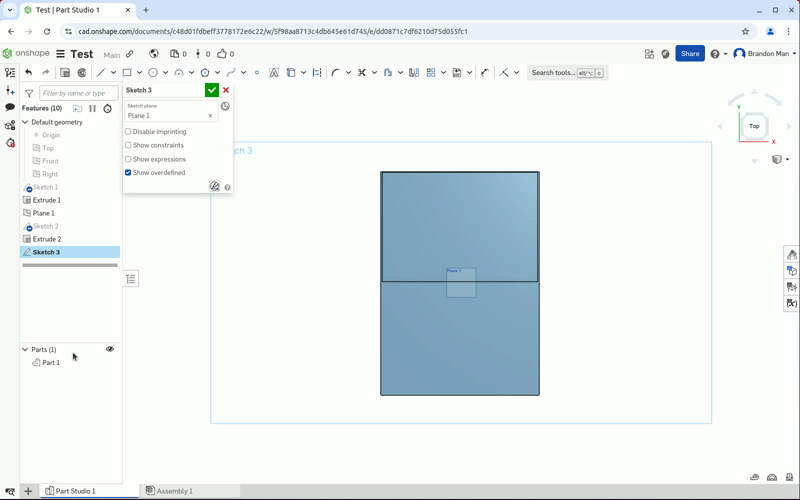
key(y)
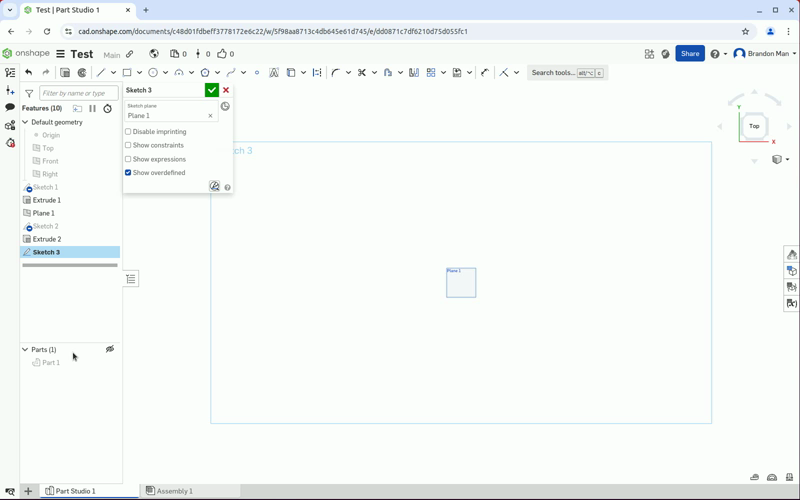
key(l)
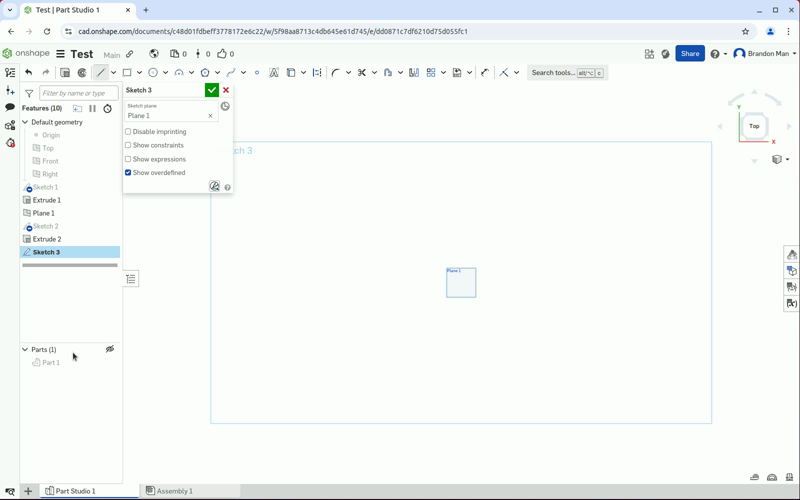
key_down(shift)
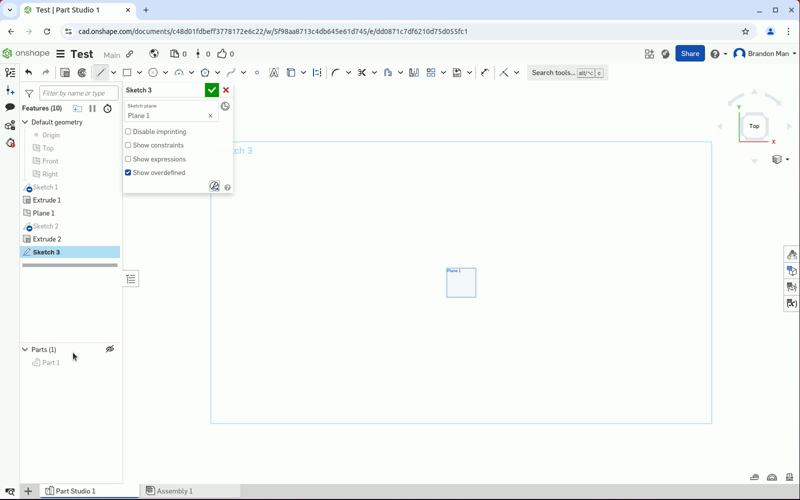
mouse_move(382, 394)
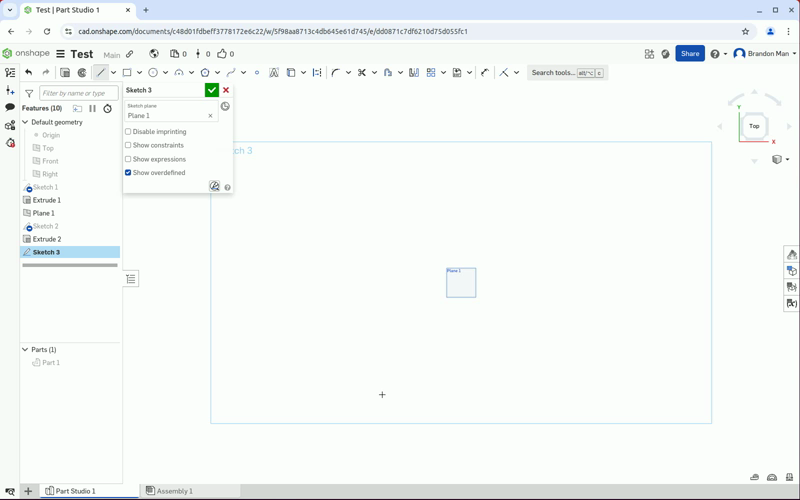
click(382, 394)
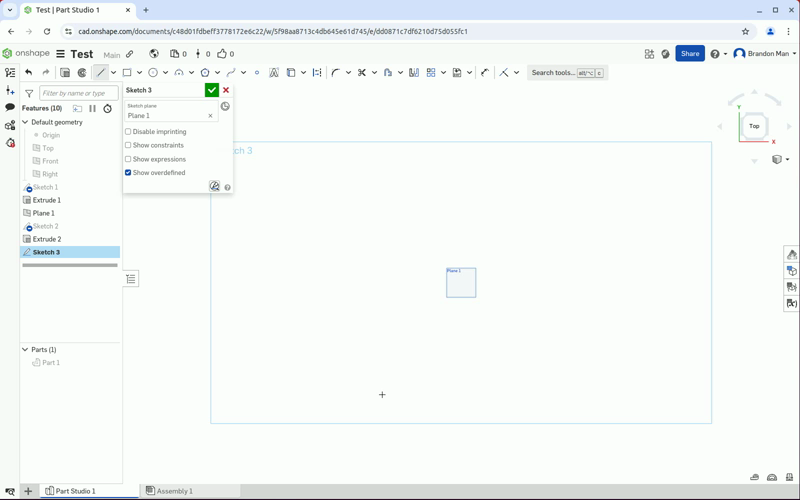
key_up(shift)
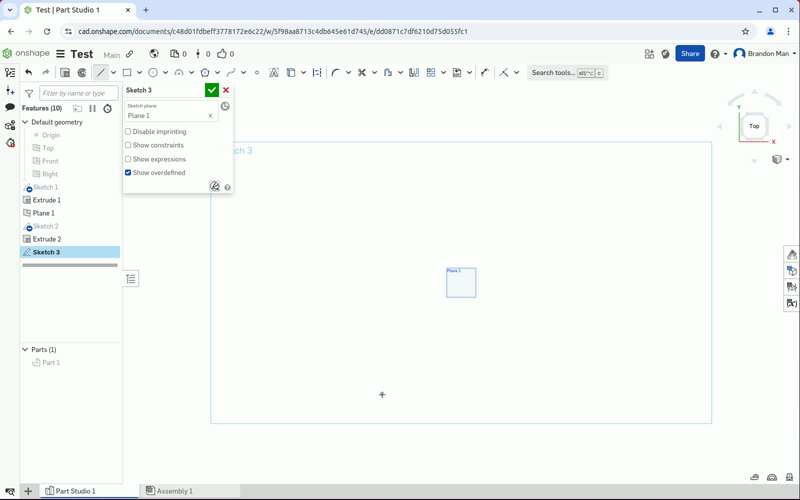
key_down(shift)
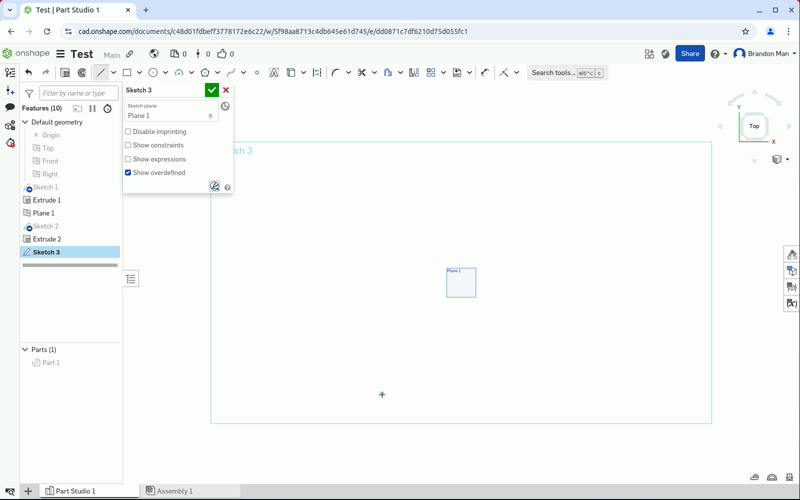
mouse_move(460, 394)
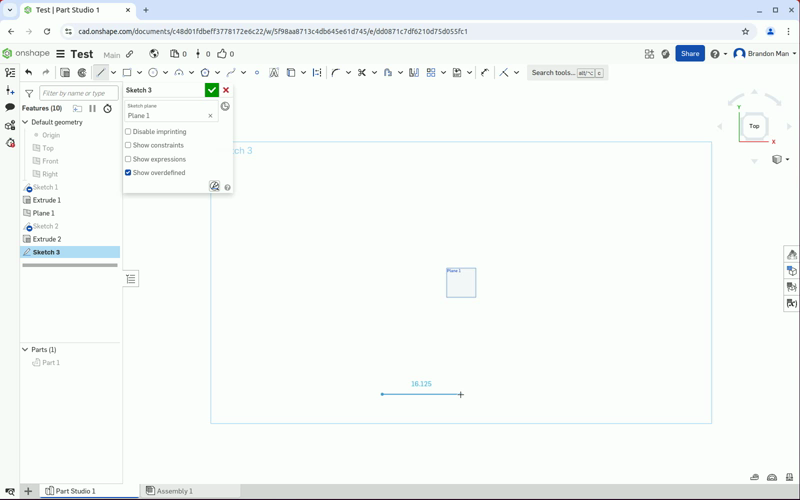
click(460, 394)
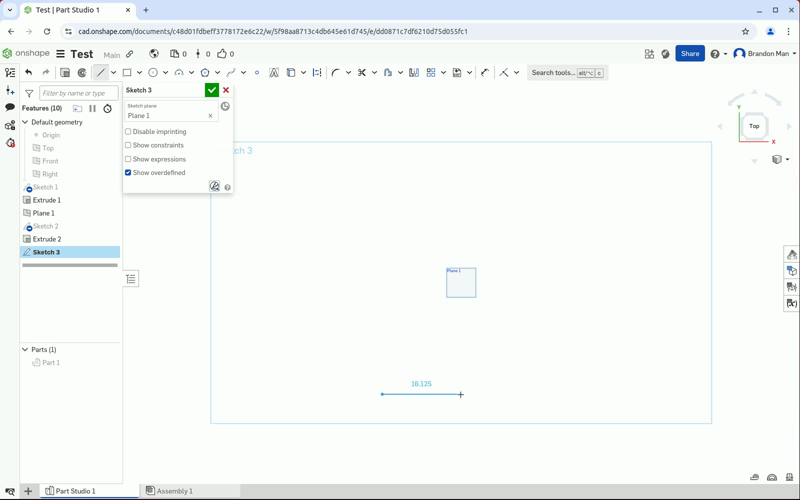
key_up(shift)
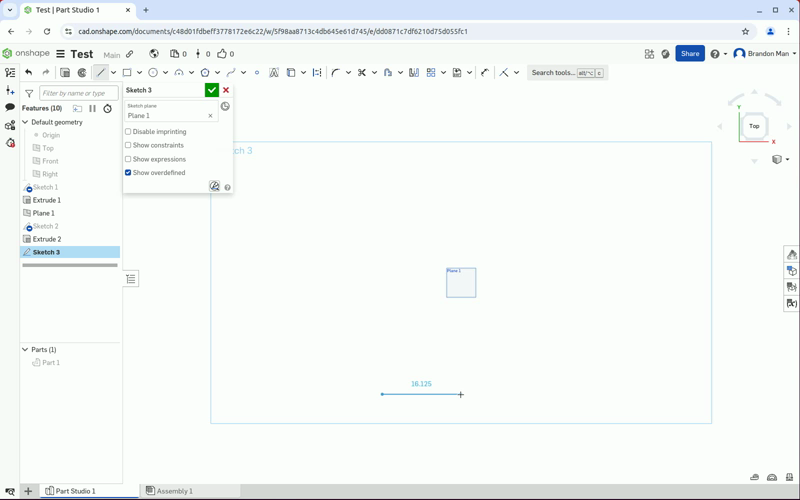
key_down(shift)
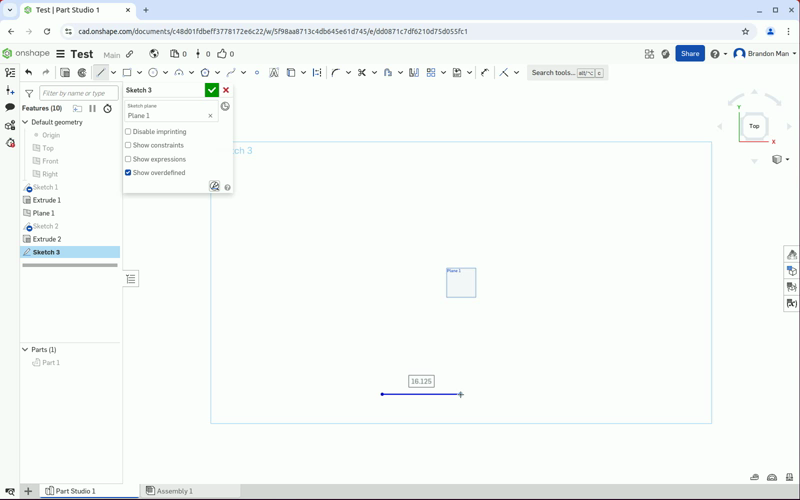
mouse_move(490, 394)
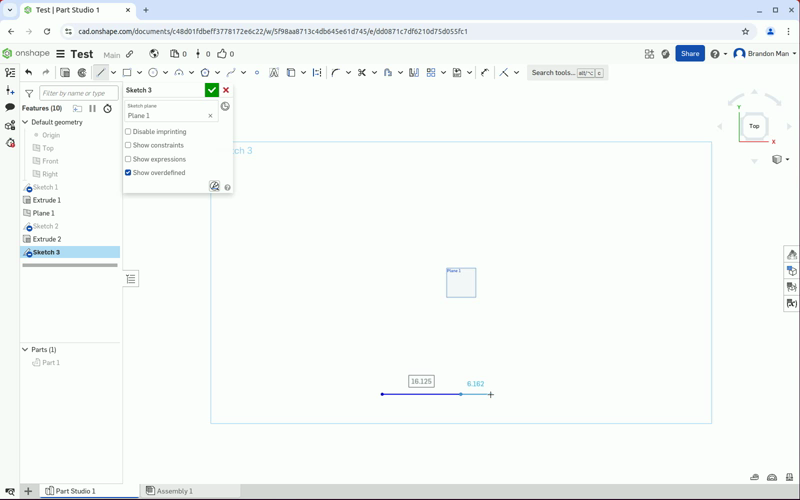
mouse_move(460, 367)
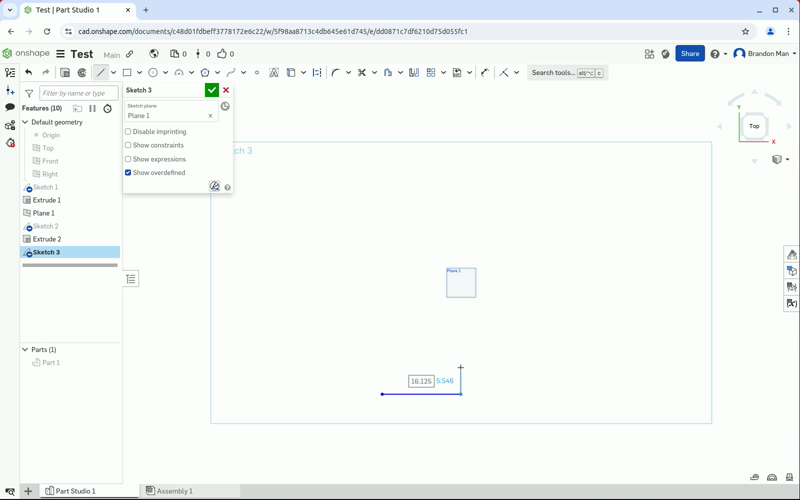
click(460, 367)
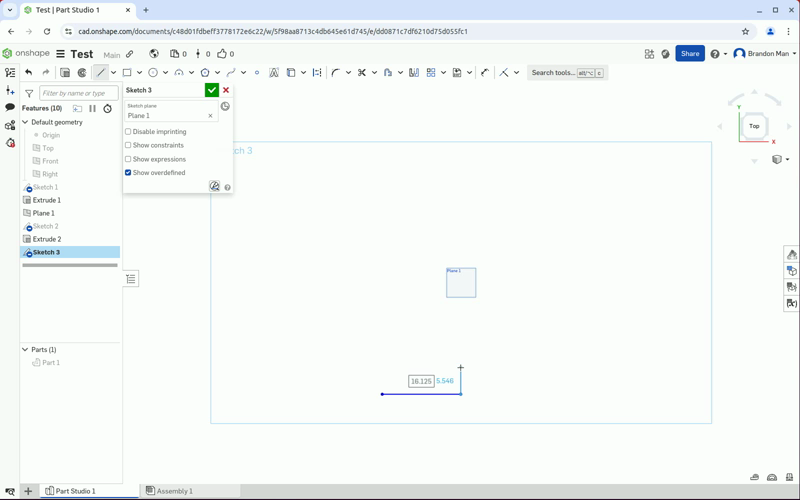
key_up(shift)
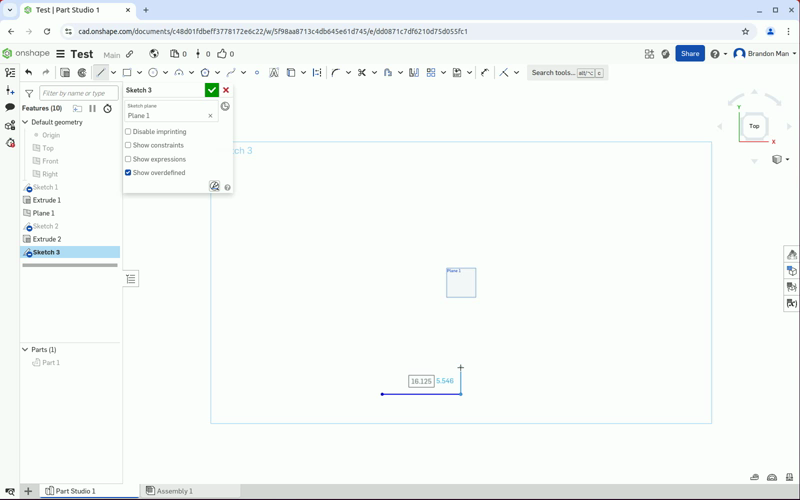
key_down(shift)
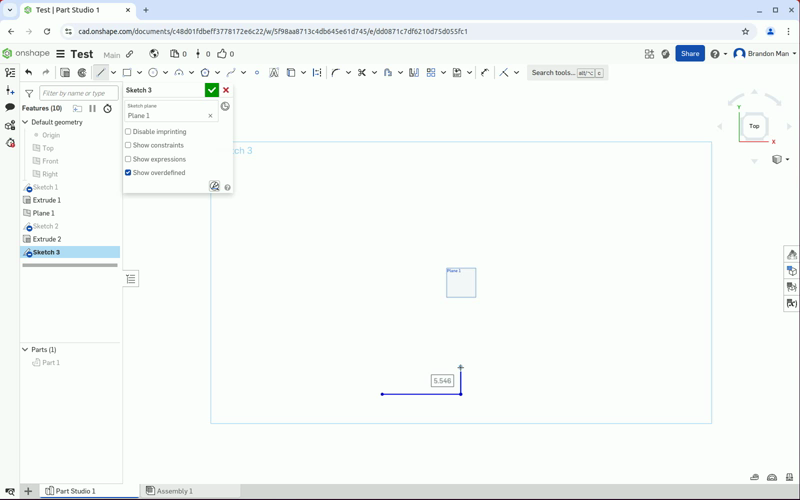
mouse_move(490, 367)
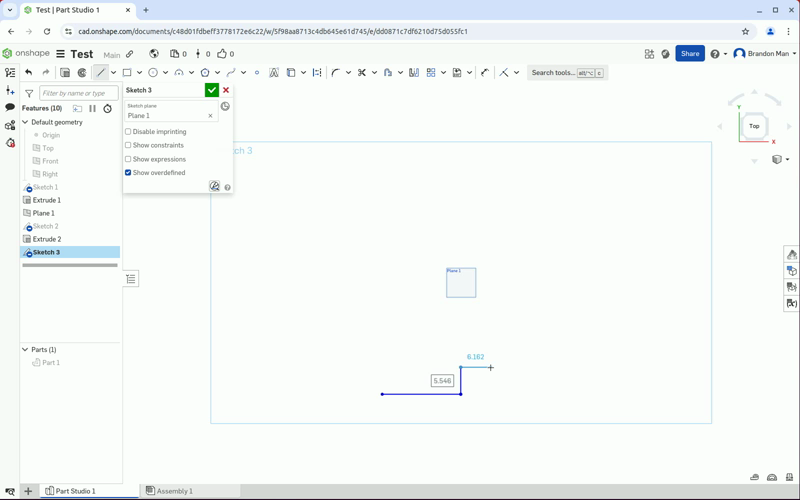
mouse_move(460, 309)
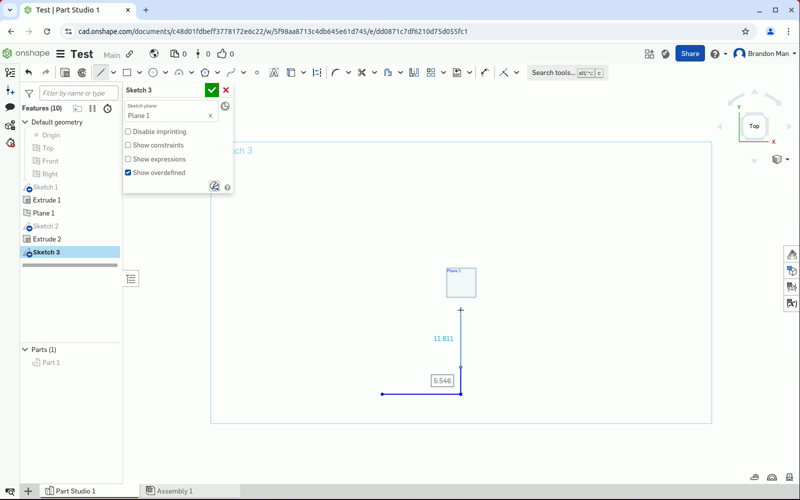
click(460, 309)
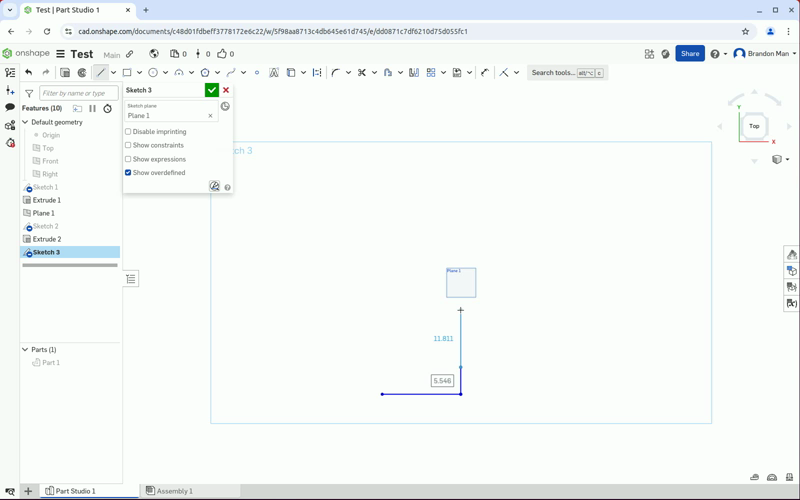
key_up(shift)
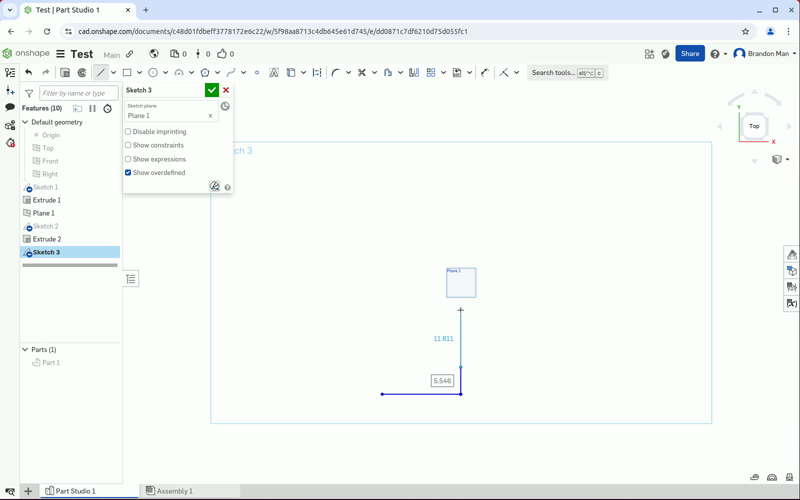
key_down(shift)
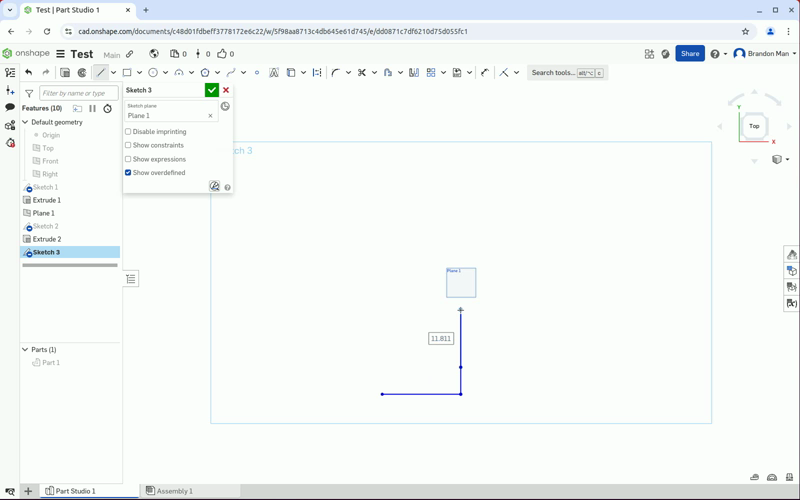
mouse_move(490, 309)
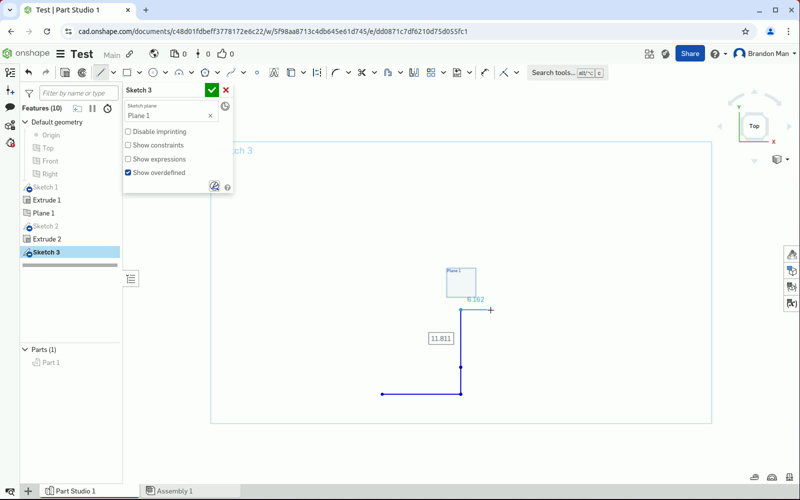
mouse_move(460, 282)
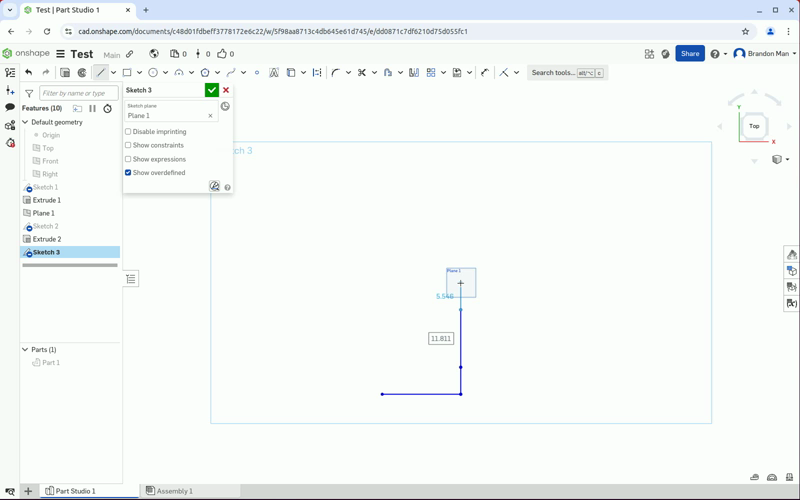
click(460, 282)
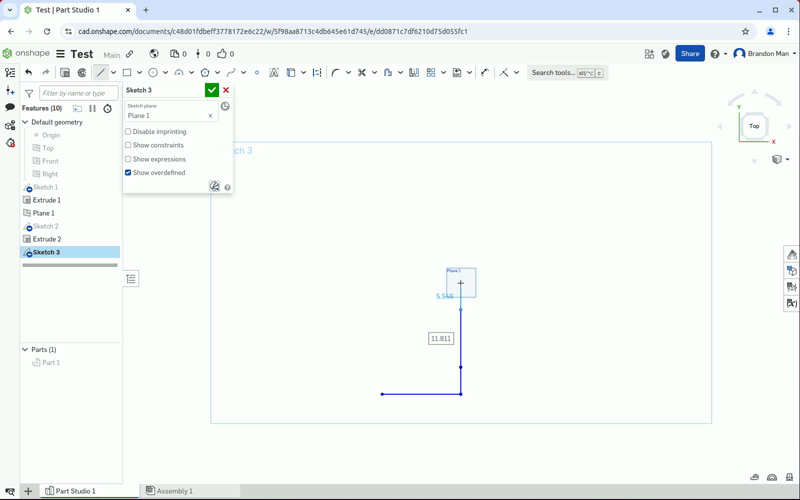
key_up(shift)
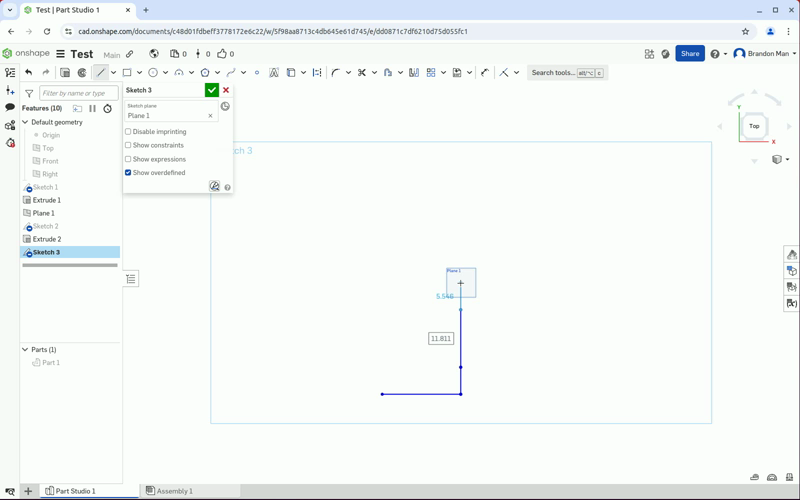
key_down(shift)
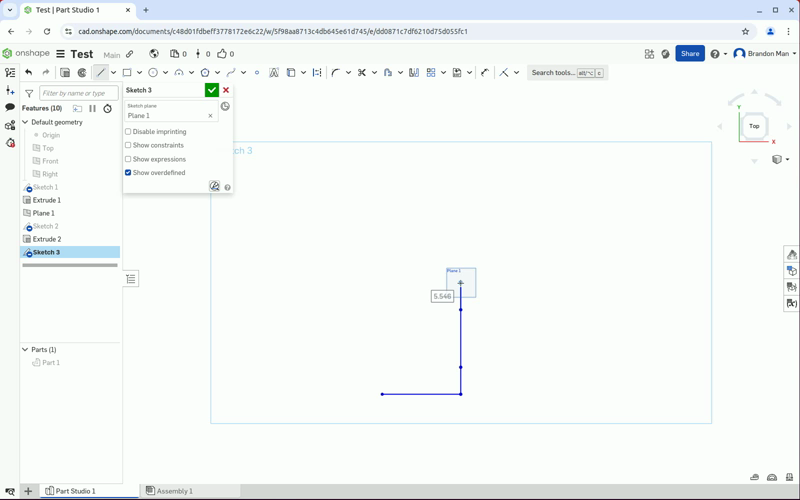
mouse_move(382, 282)
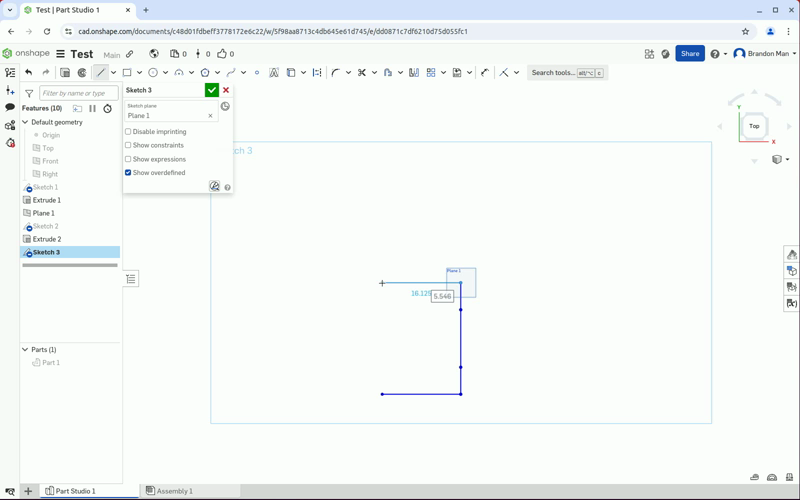
click(382, 282)
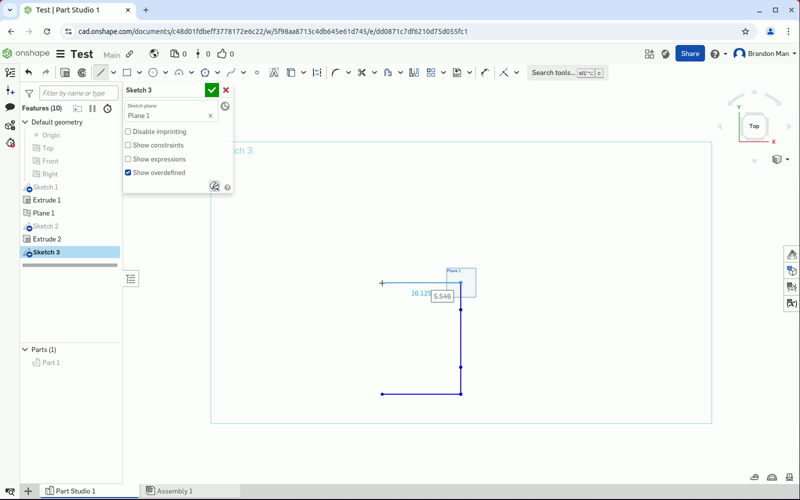
key_up(shift)
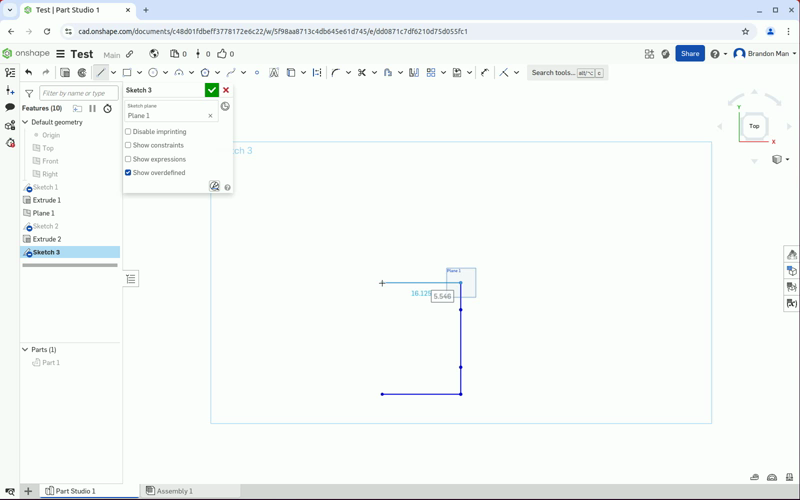
key_down(shift)
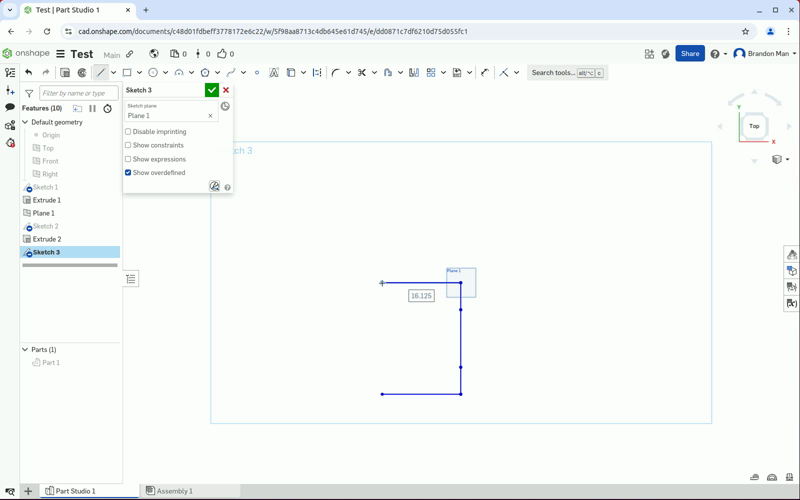
mouse_move(382, 394)
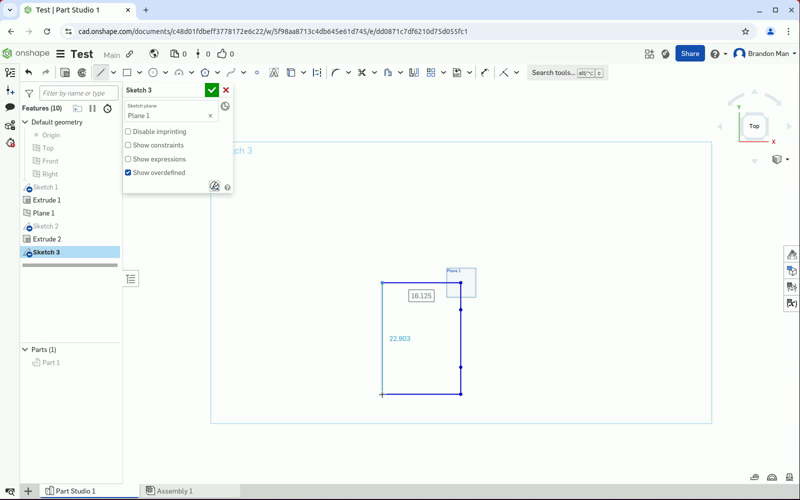
key_up(shift)
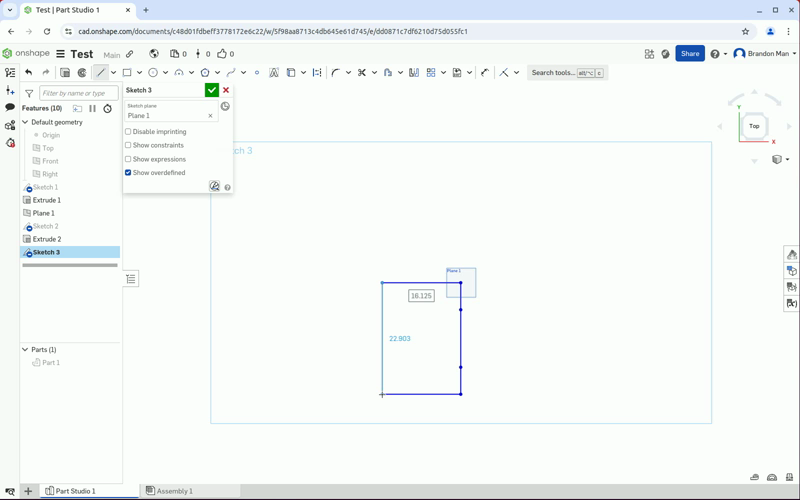
click(382, 394)
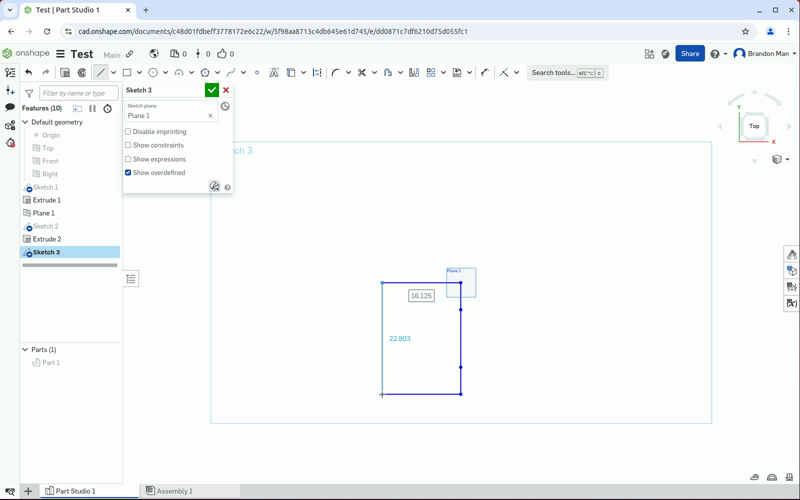
key(esc)
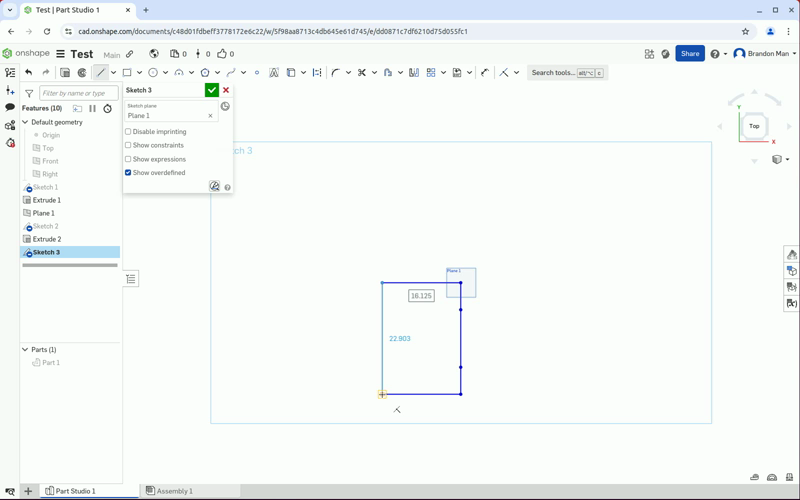
mouse_move(399, 336)
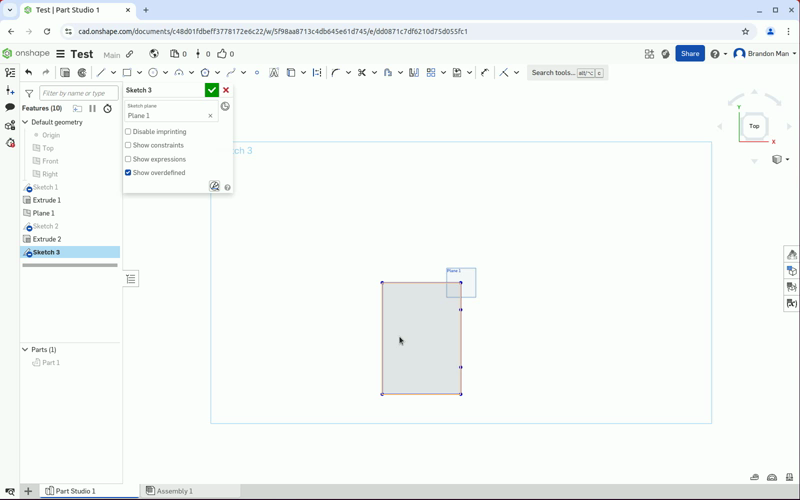
click(399, 336)
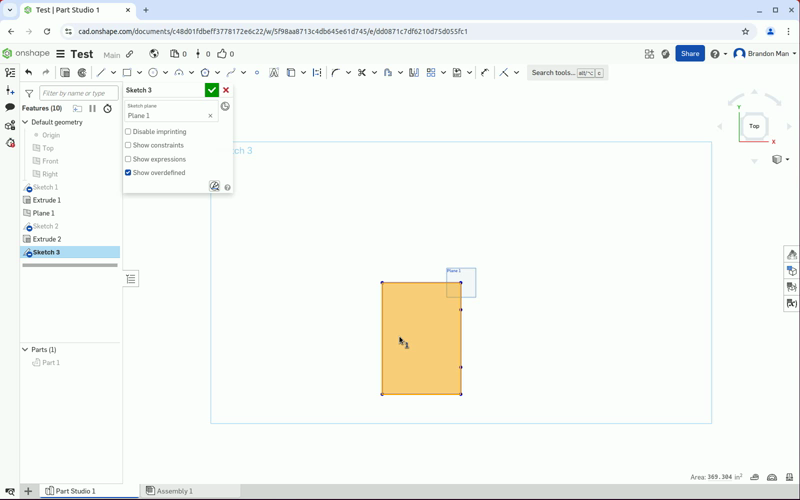
mouse_move(73, 352)
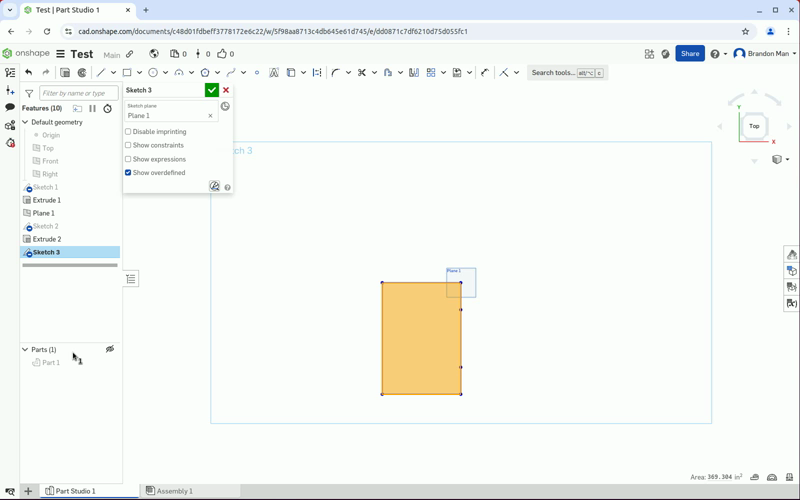
key(shift+y)
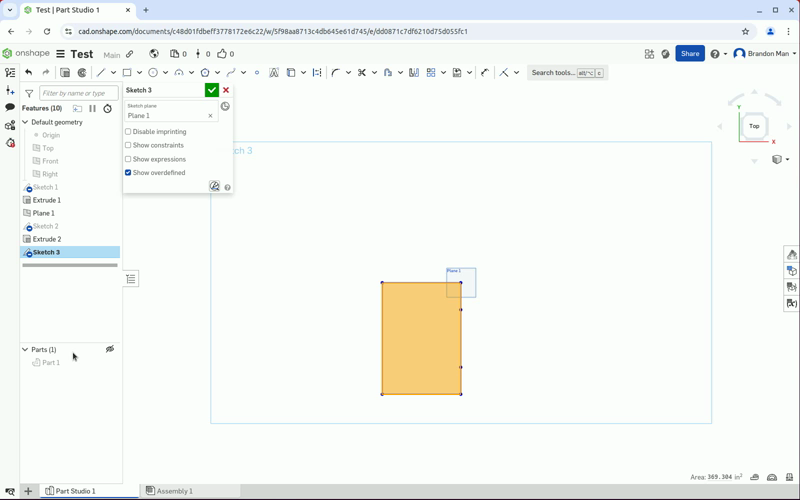
key(shift+e)
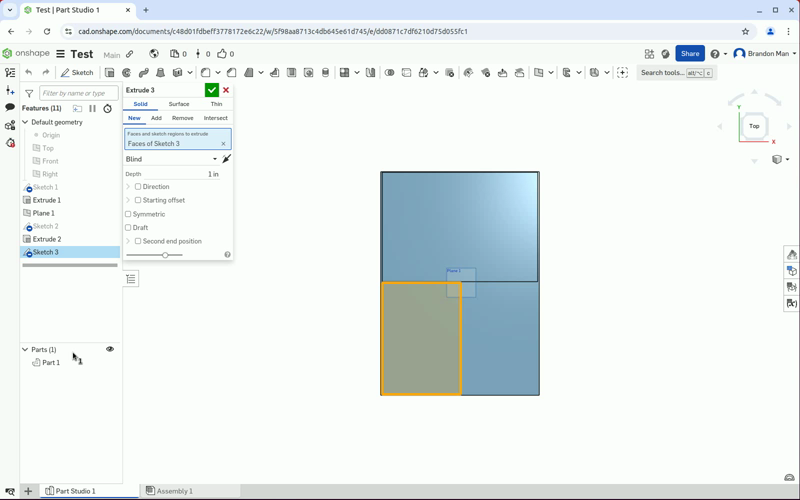
mouse_move(143, 106)
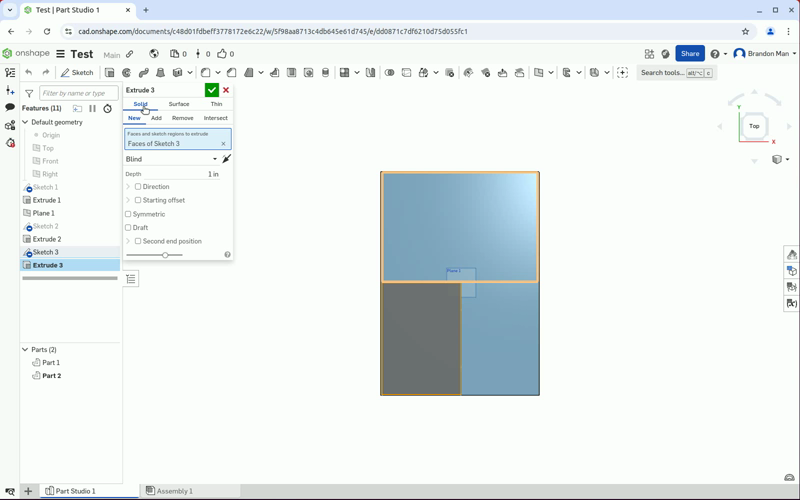
click(143, 106)
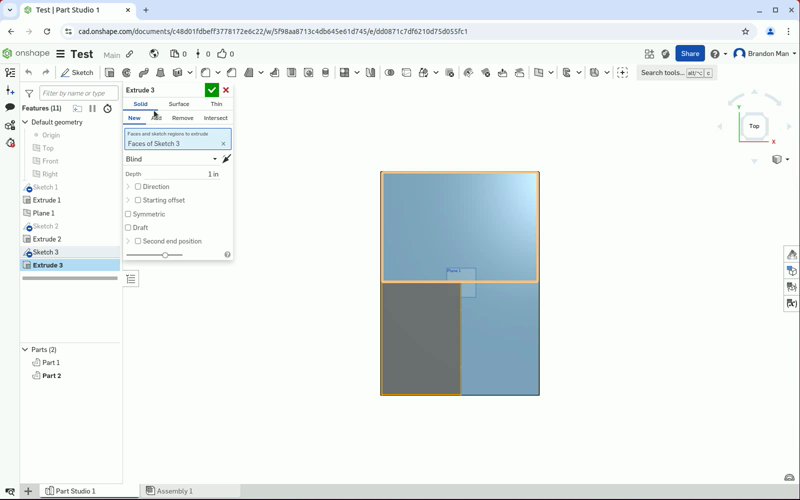
mouse_move(186, 120)
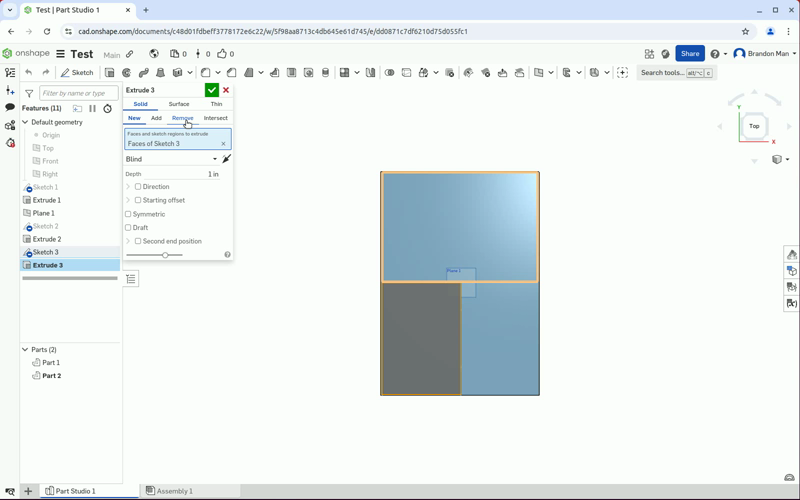
click(186, 120)
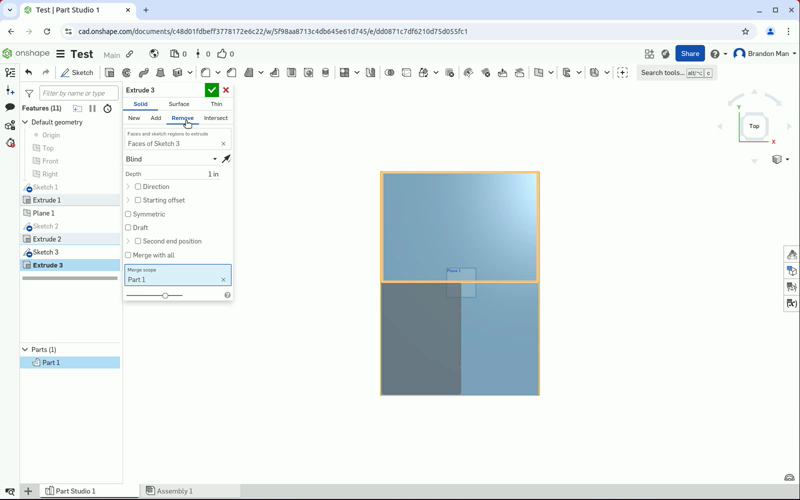
key(tab, 4)
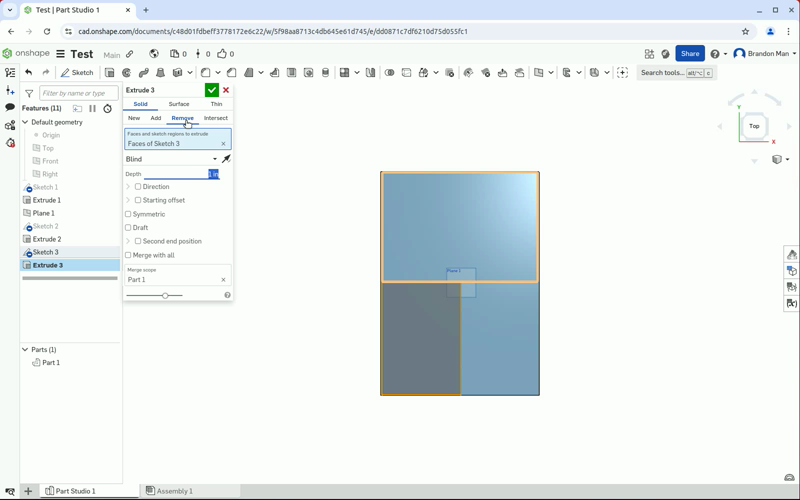
text(11.313)
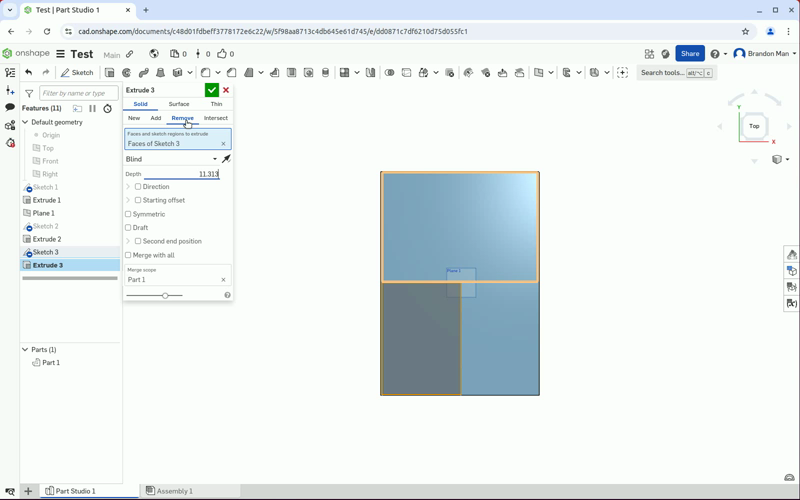
key(tab, 6)
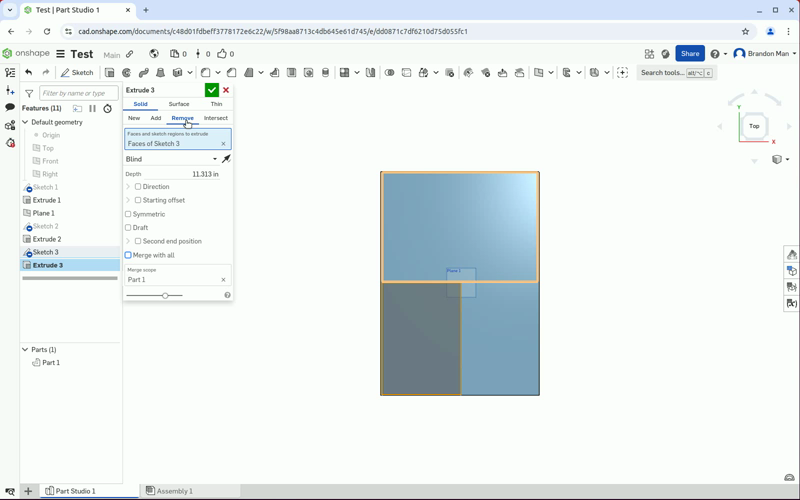
key(space)
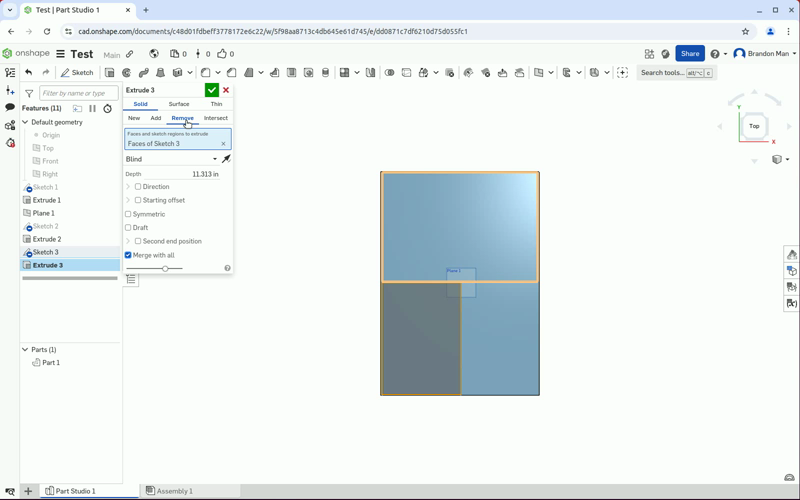
key(enter)
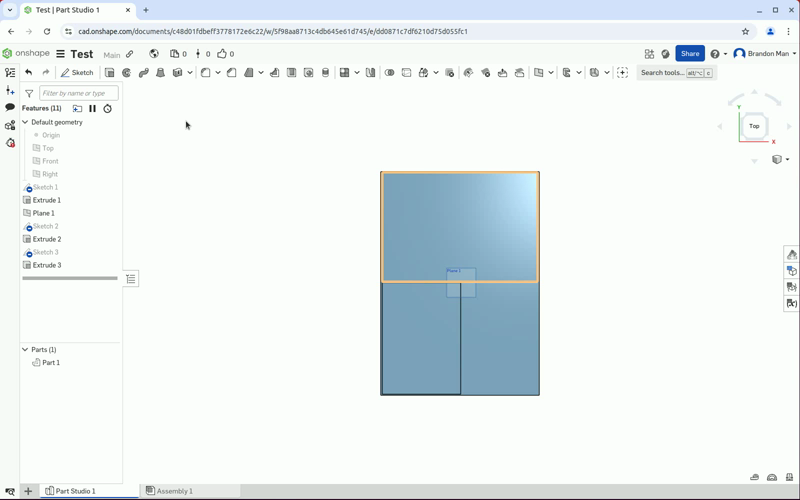
key(shift+h)
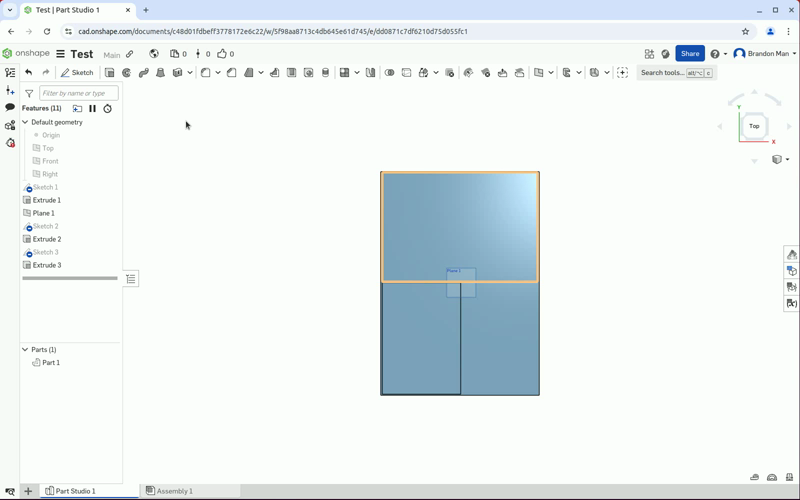
key(shift+h)
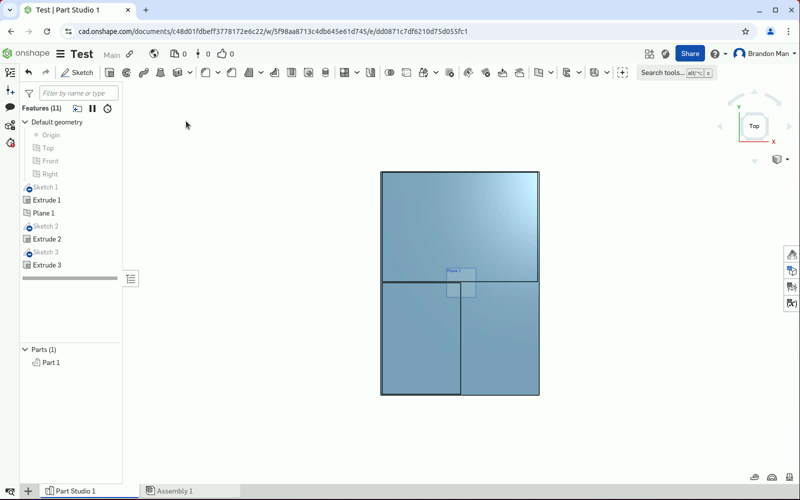
mouse_move(73, 189)
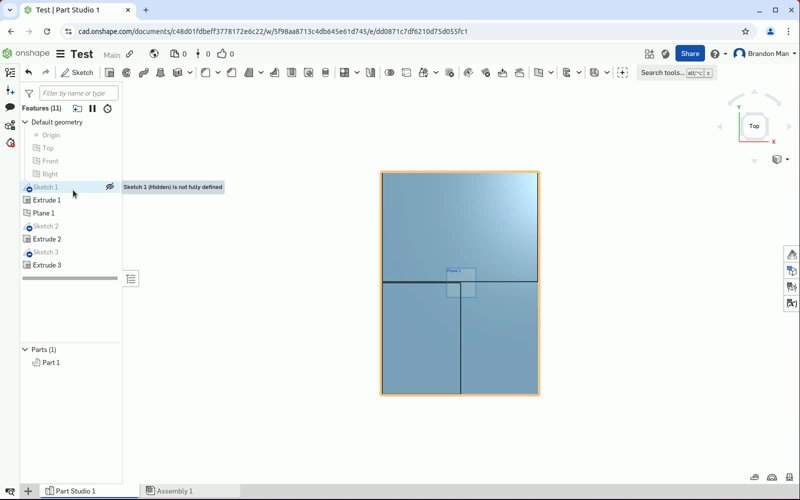
click(73, 189)
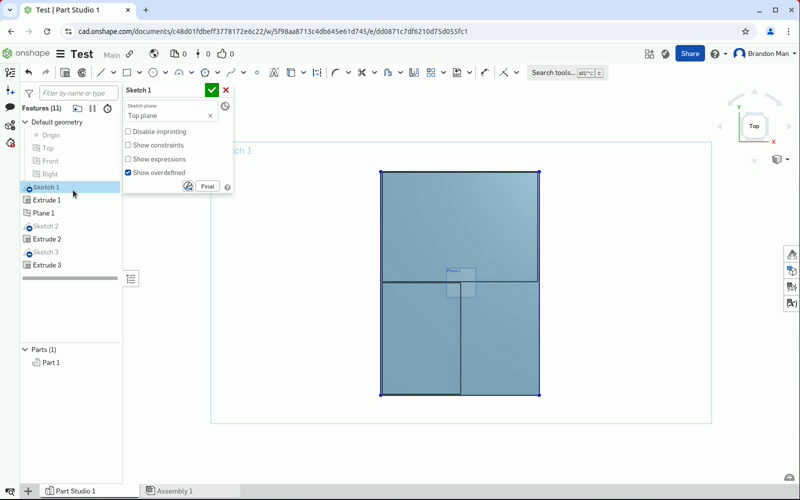
mouse_move(229, 92)
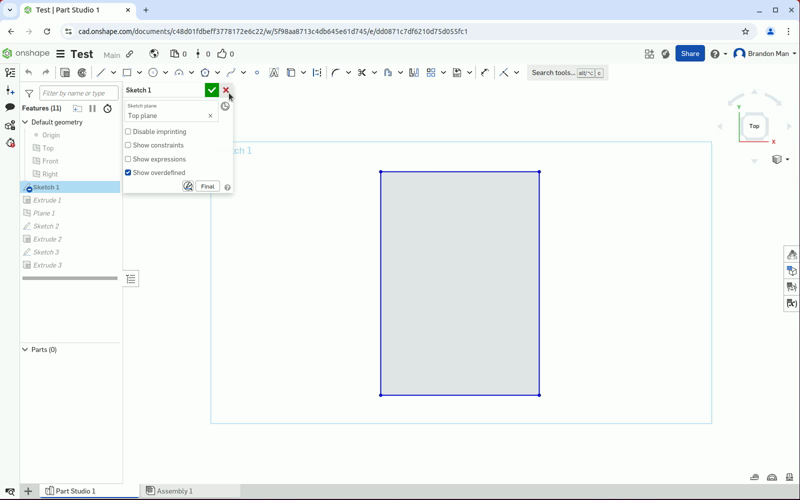
click(229, 92)
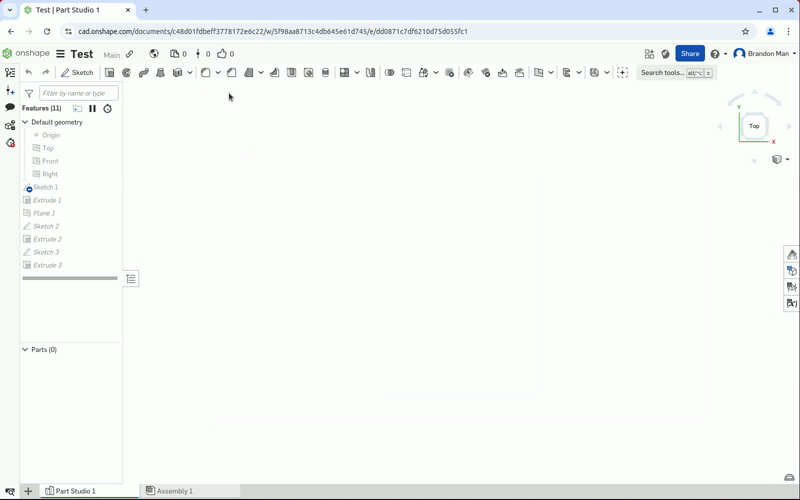
key(shift+s)
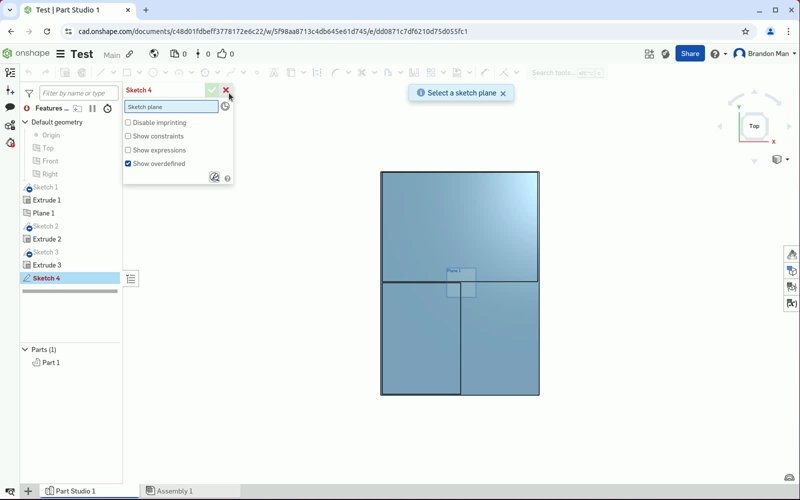
mouse_move(73, 215)
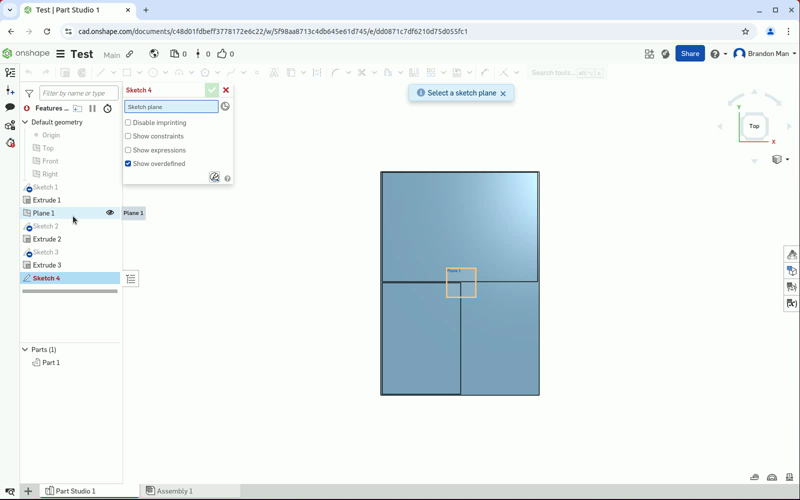
click(73, 215)
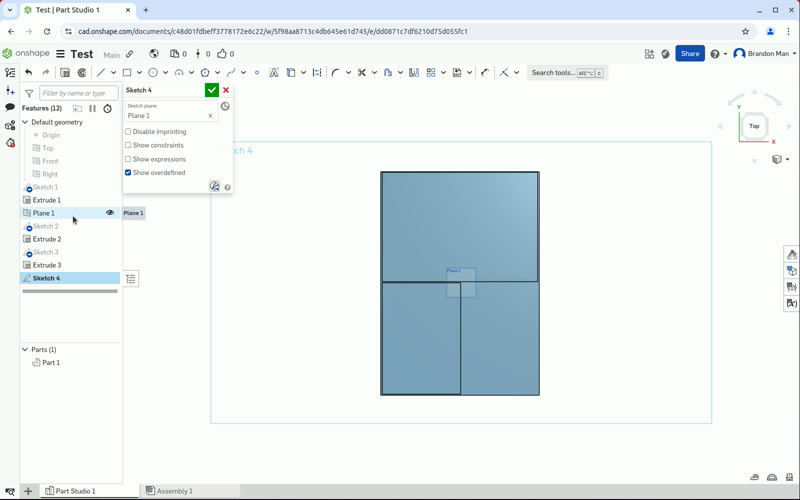
mouse_move(73, 352)
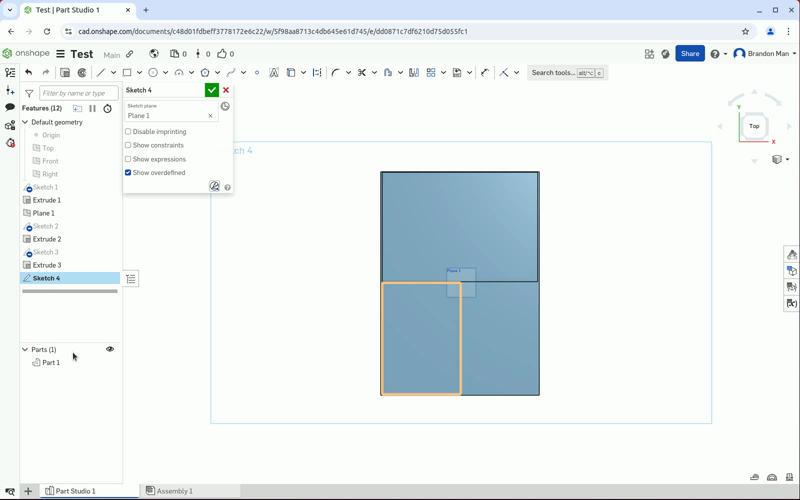
key(y)
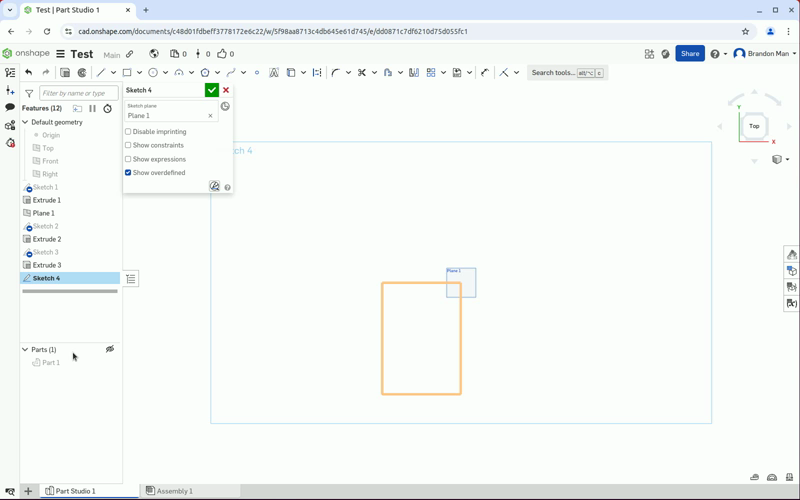
key(c)
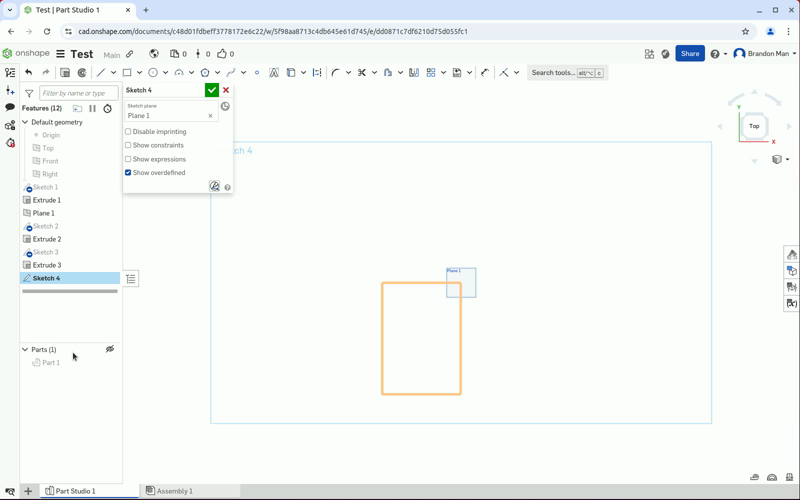
key_down(shift)
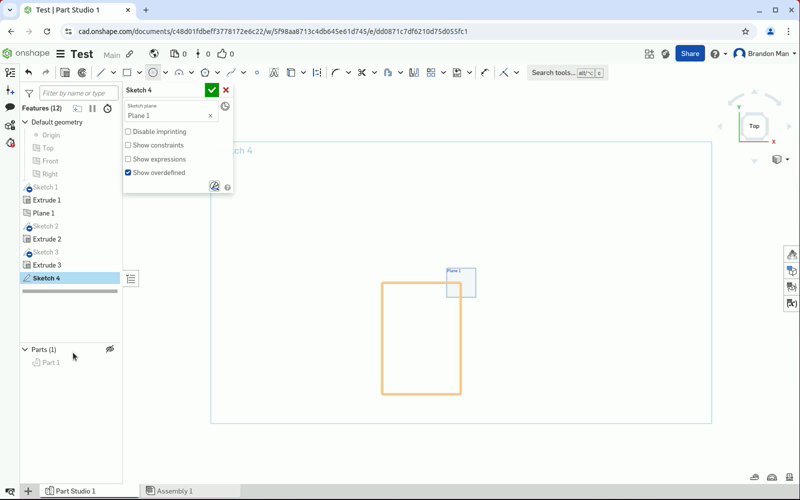
mouse_move(488, 309)
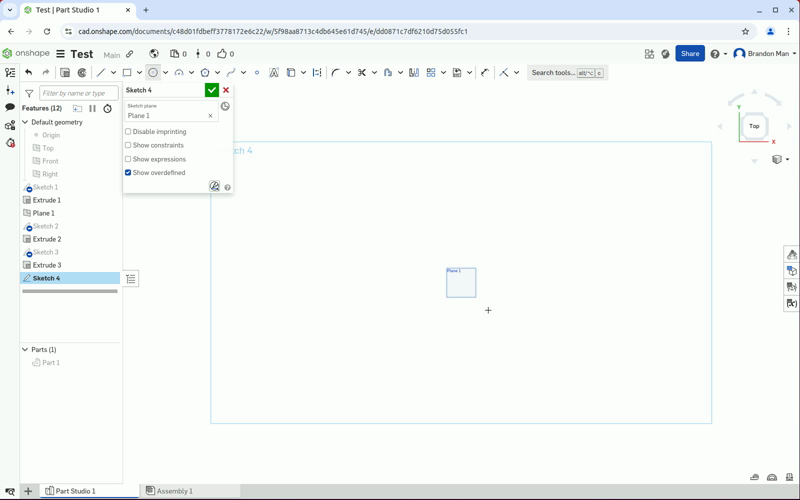
click(488, 309)
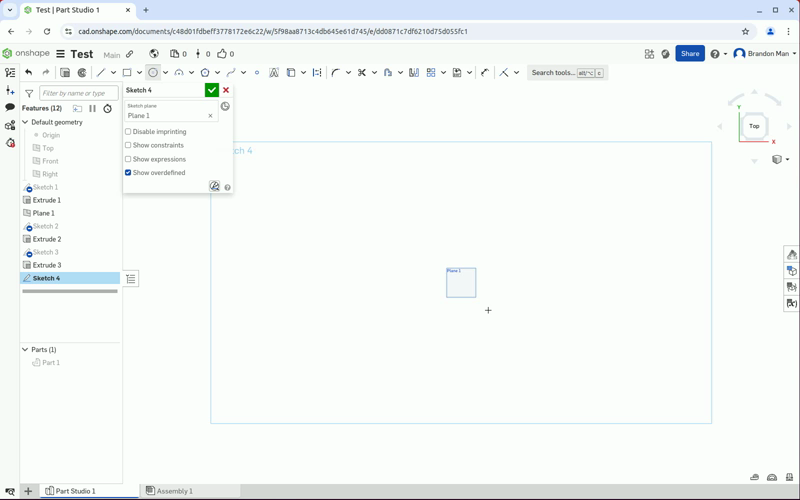
key_up(shift)
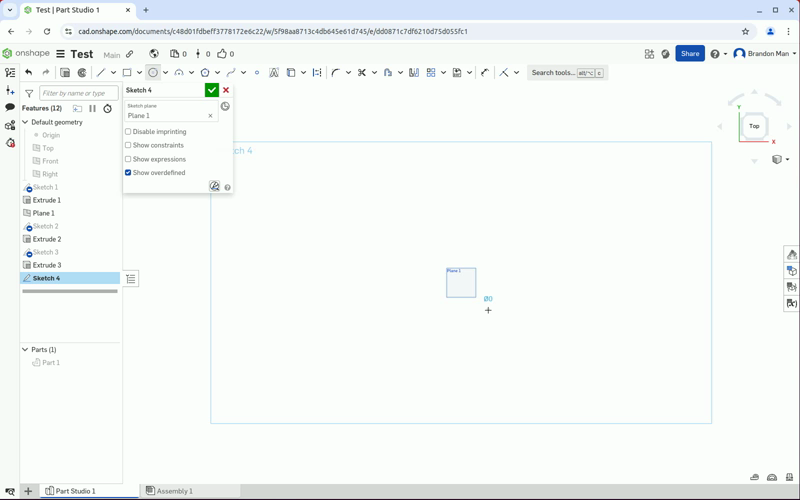
mouse_move(514, 309)
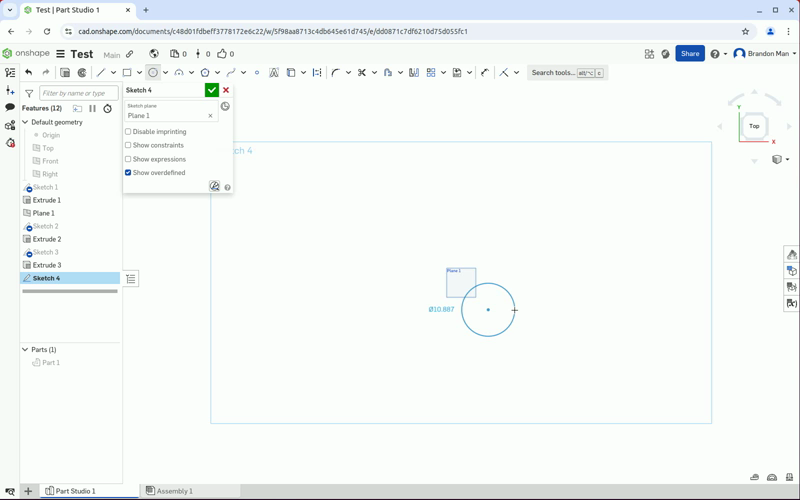
click(514, 309)
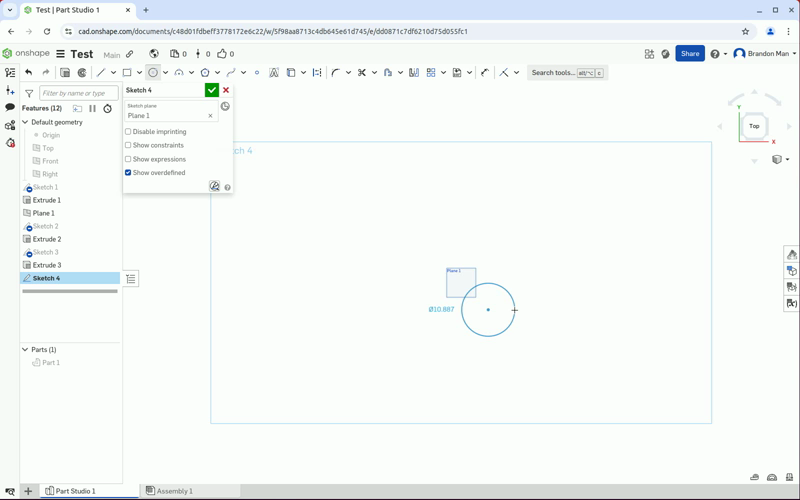
key(esc)
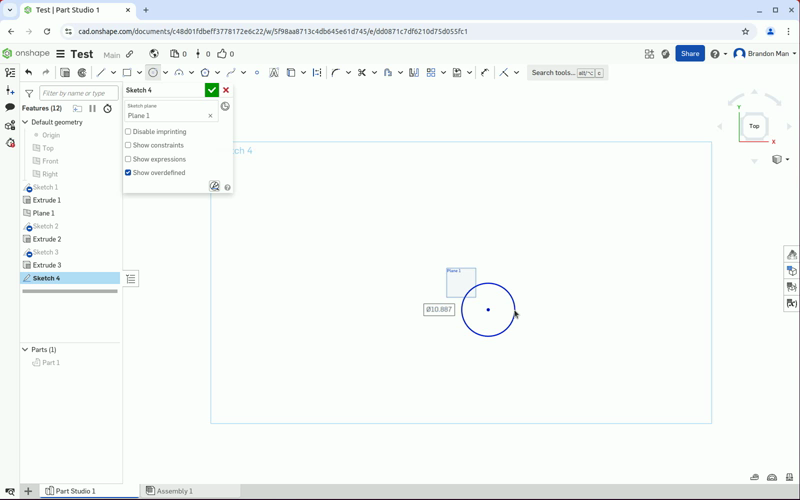
mouse_move(474, 300)
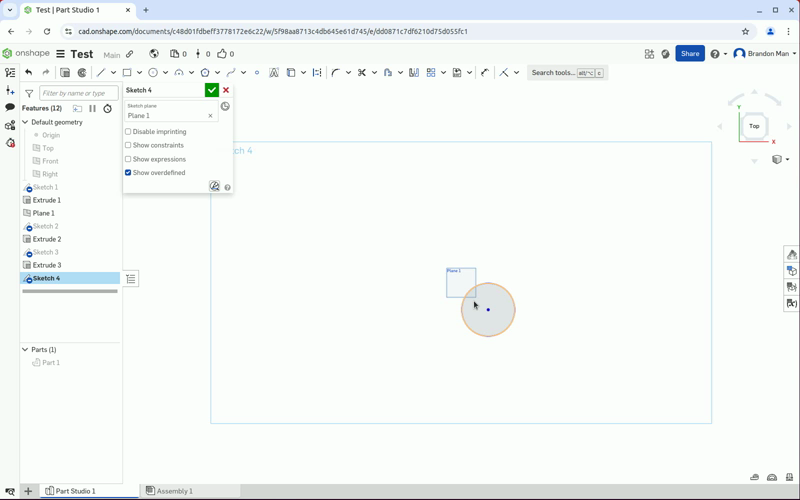
click(474, 300)
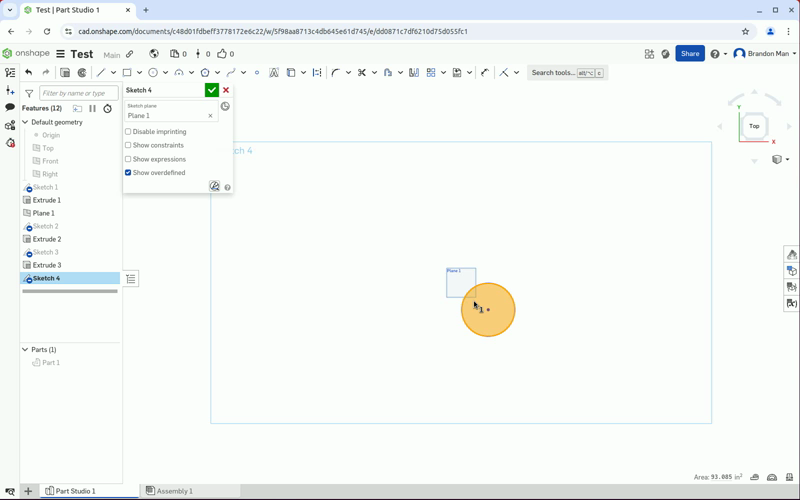
mouse_move(73, 352)
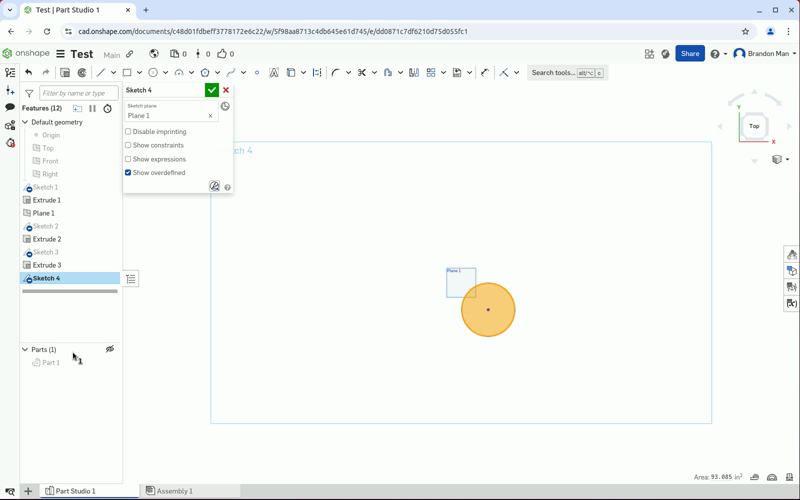
key(shift+y)
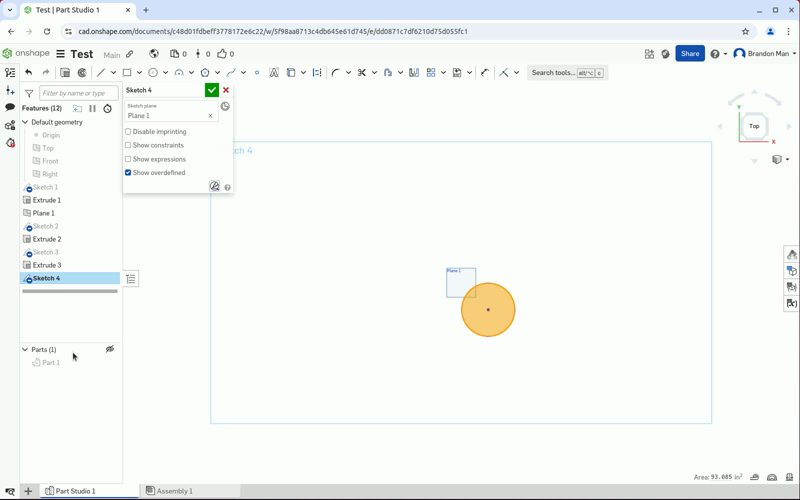
key(shift+e)
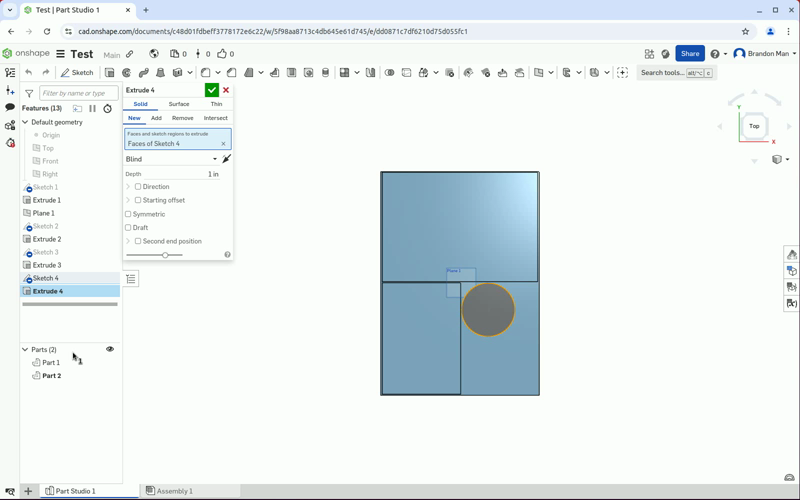
mouse_move(143, 106)
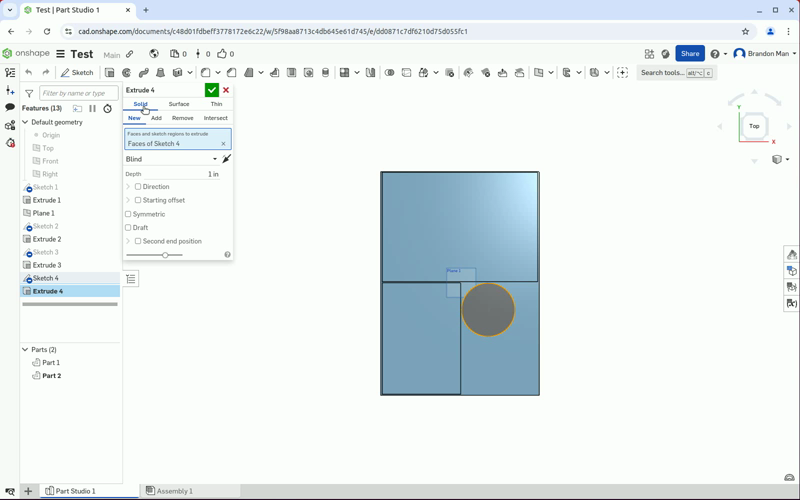
click(143, 106)
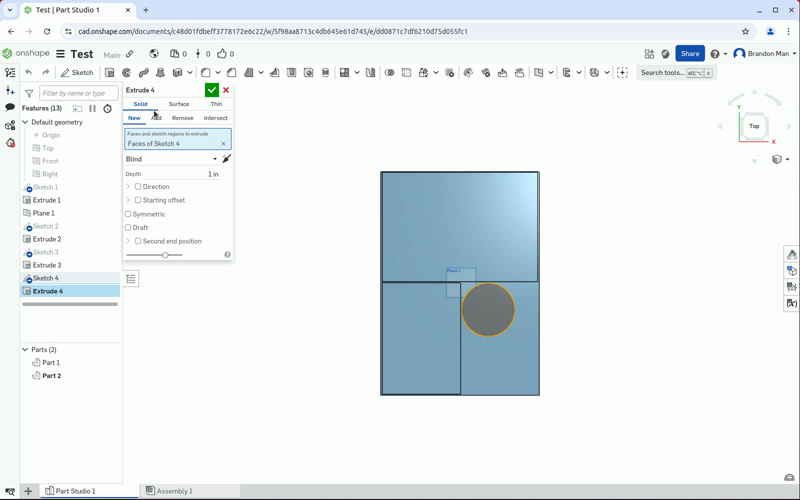
mouse_move(186, 120)
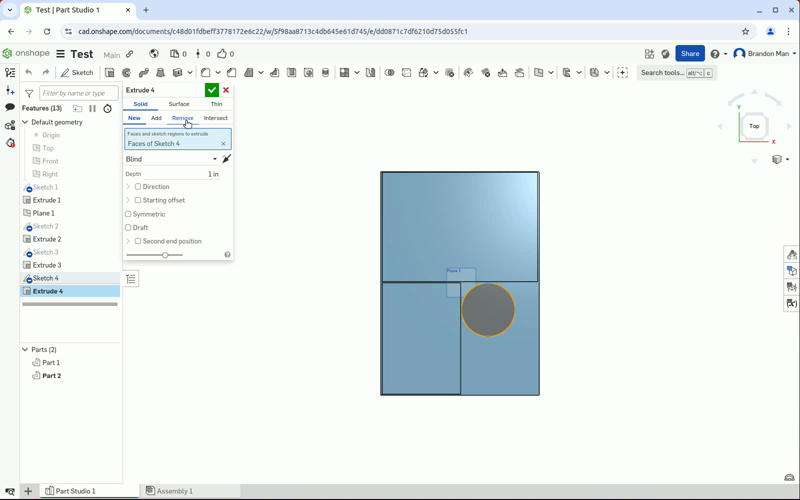
click(186, 120)
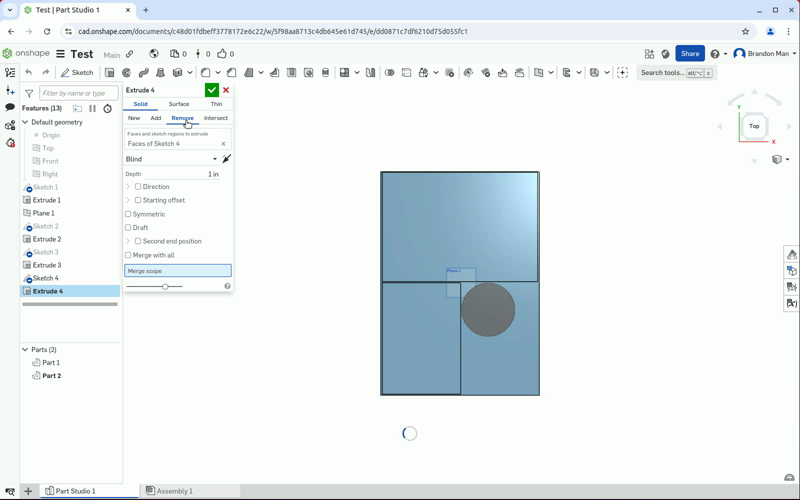
key(tab, 4)
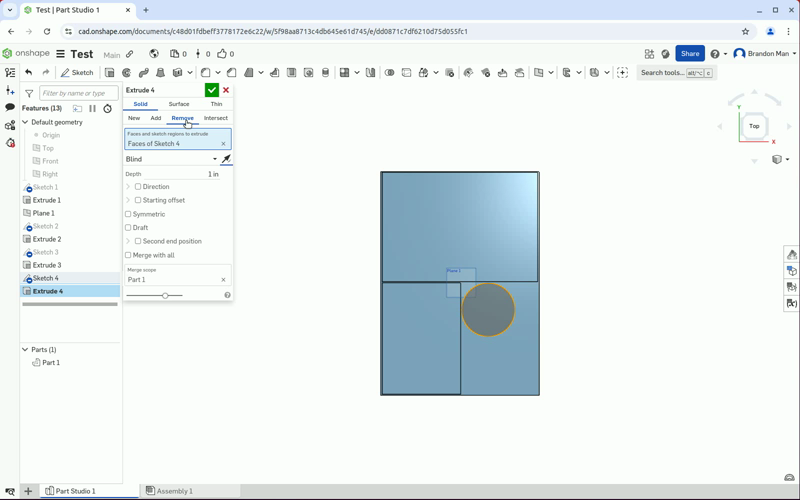
text(11.313)
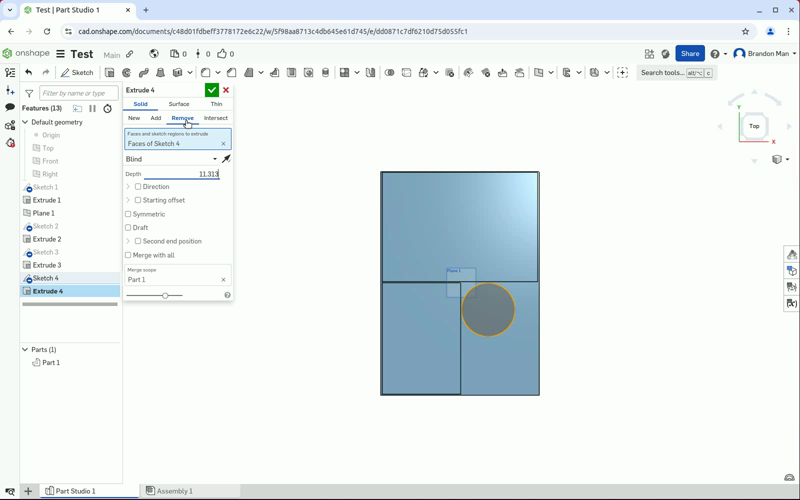
key(tab, 6)
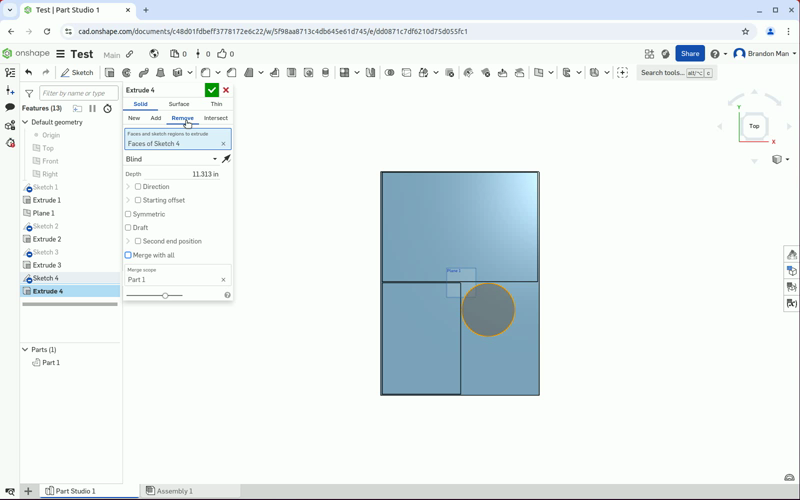
key(space)
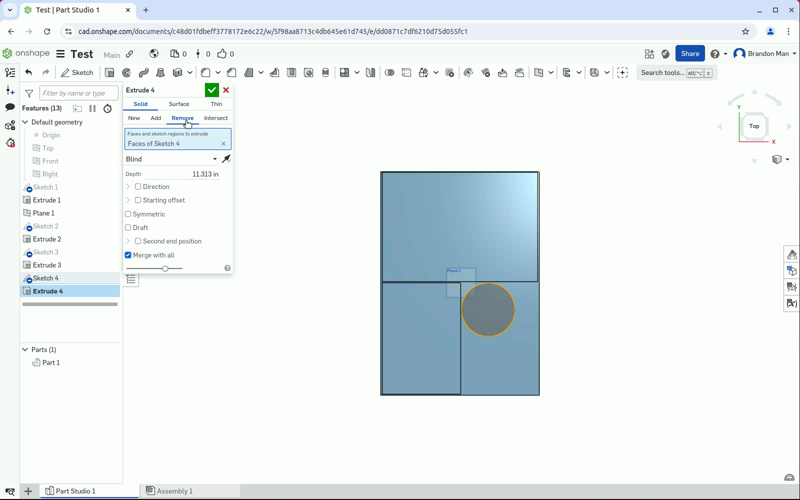
key(enter)
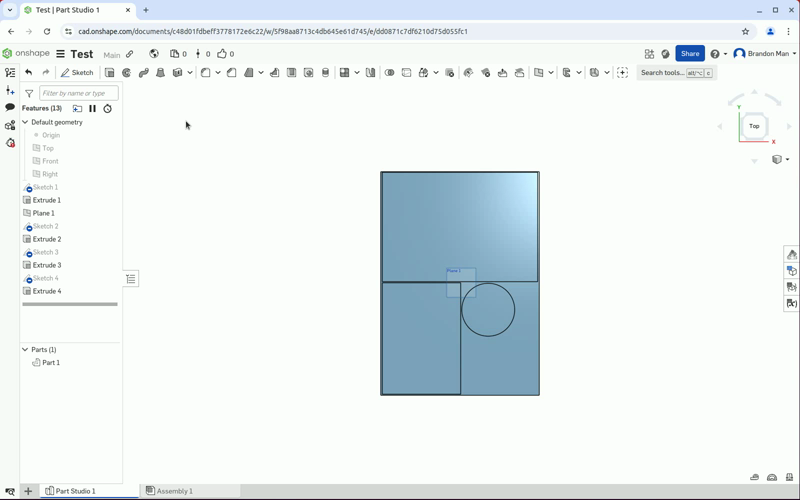
key(shift+h)
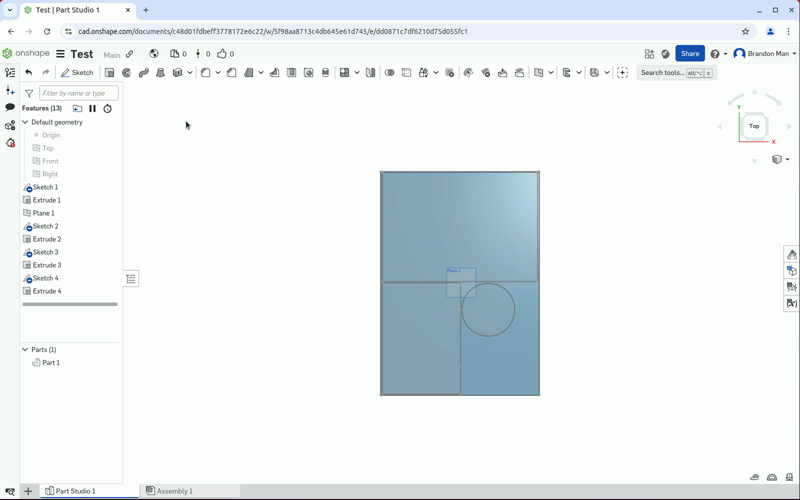
key(shift+h)
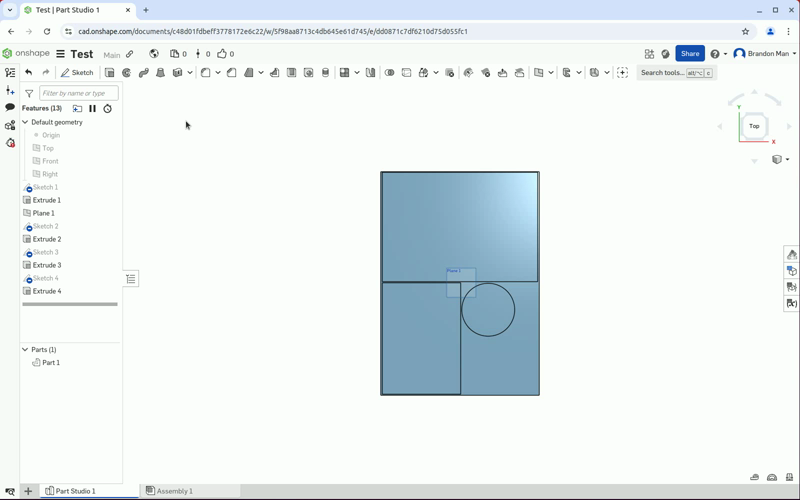
mouse_move(73, 189)
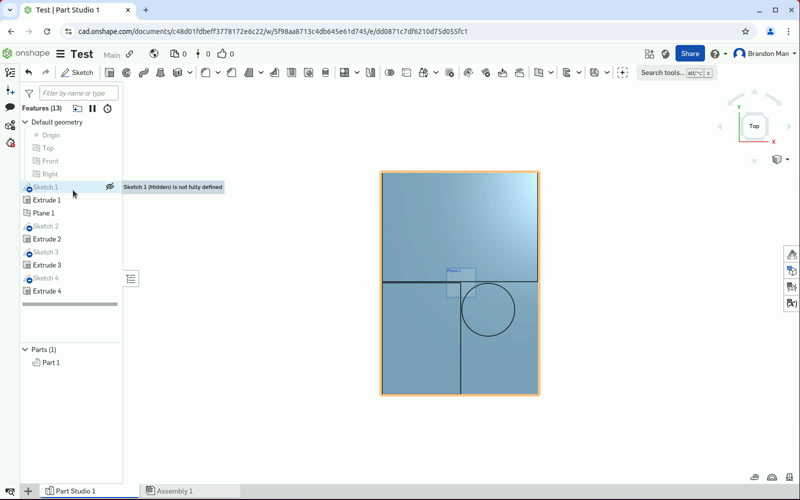
click(73, 189)
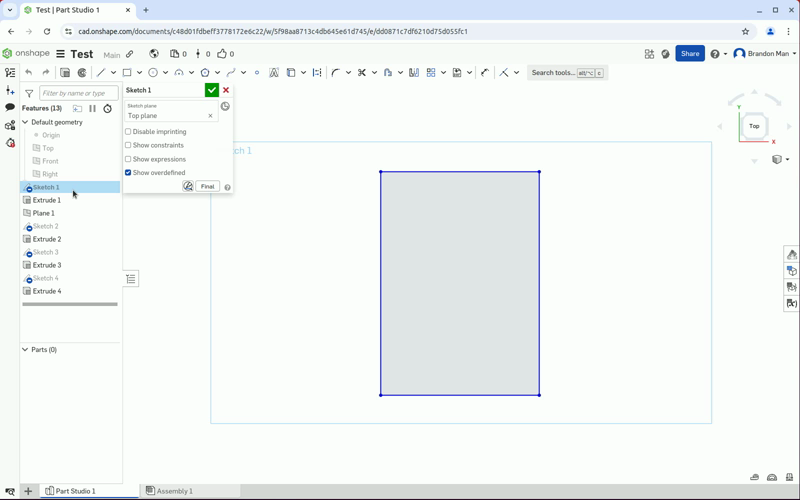
mouse_move(229, 92)
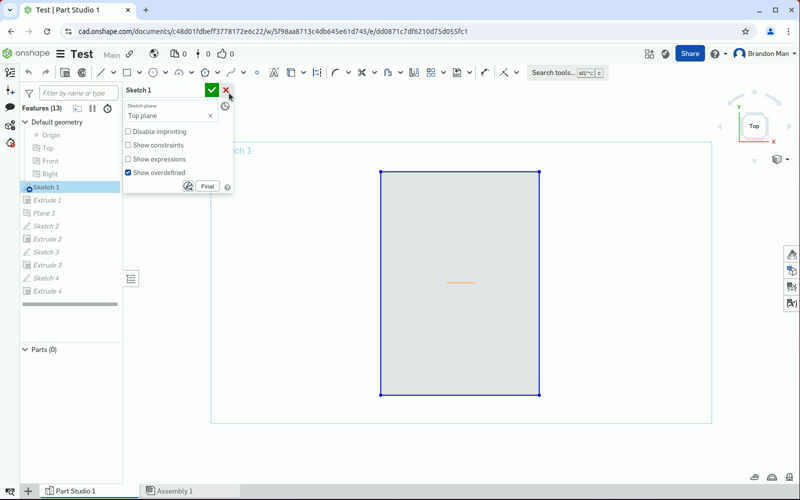
click(229, 92)
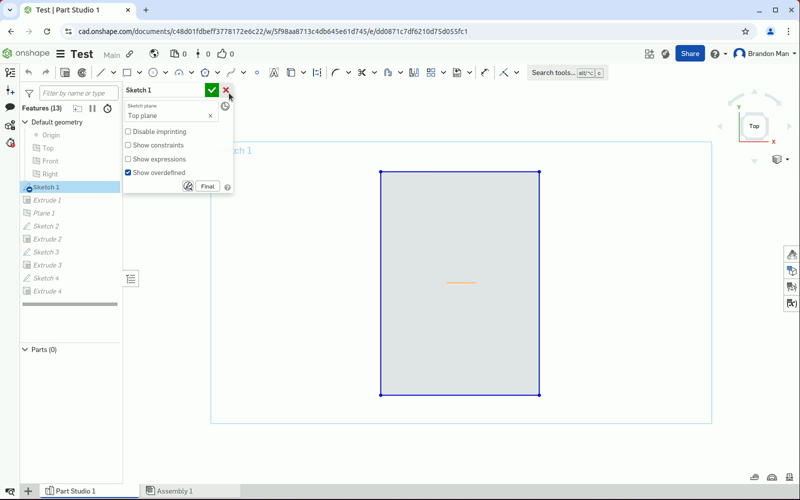
key(shift+s)
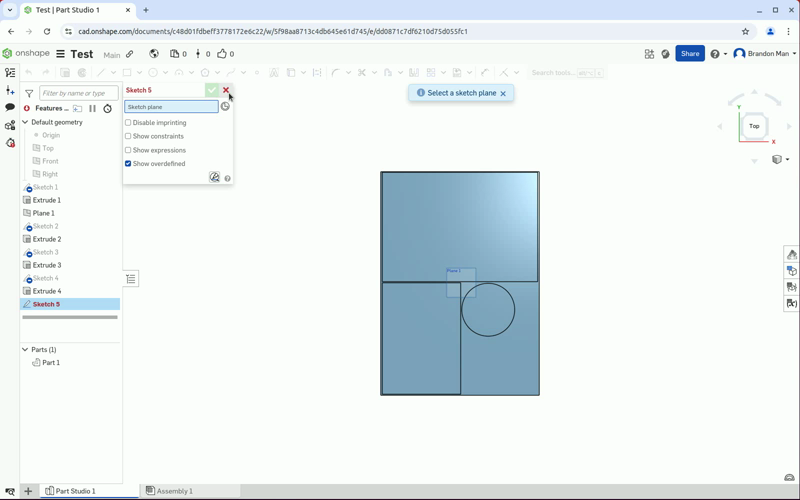
mouse_move(73, 215)
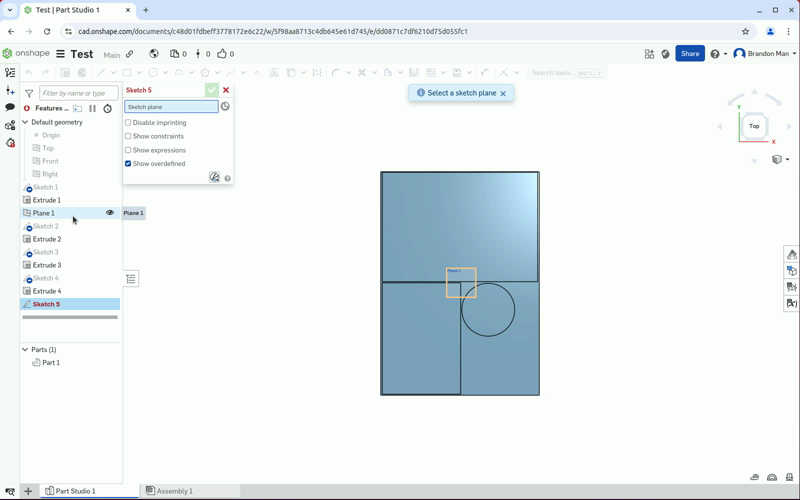
click(73, 215)
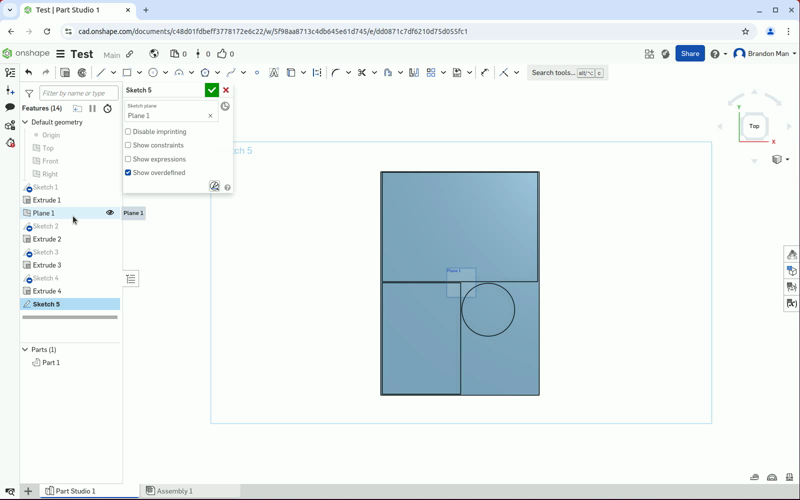
mouse_move(73, 352)
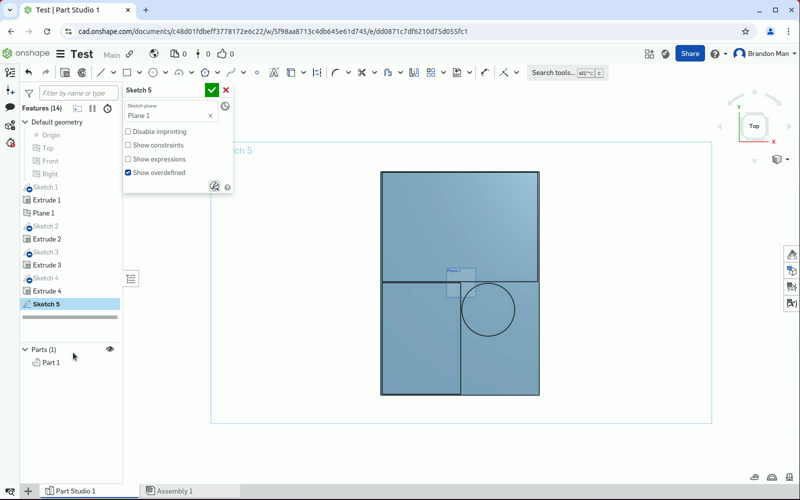
key(y)
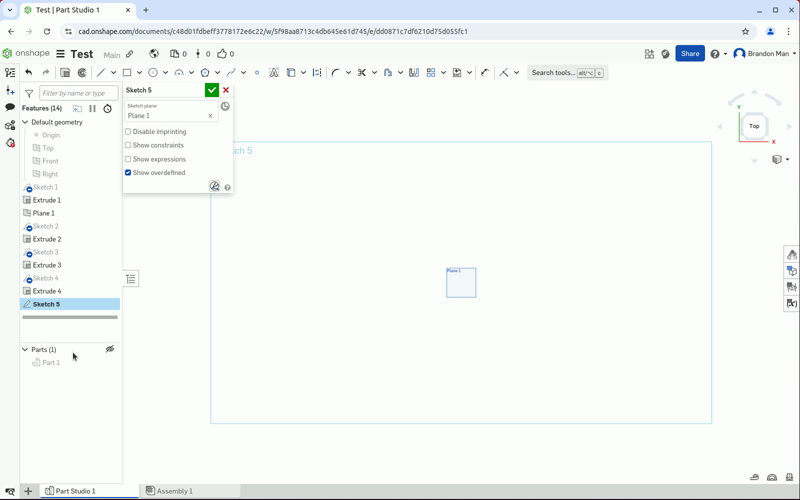
key(c)
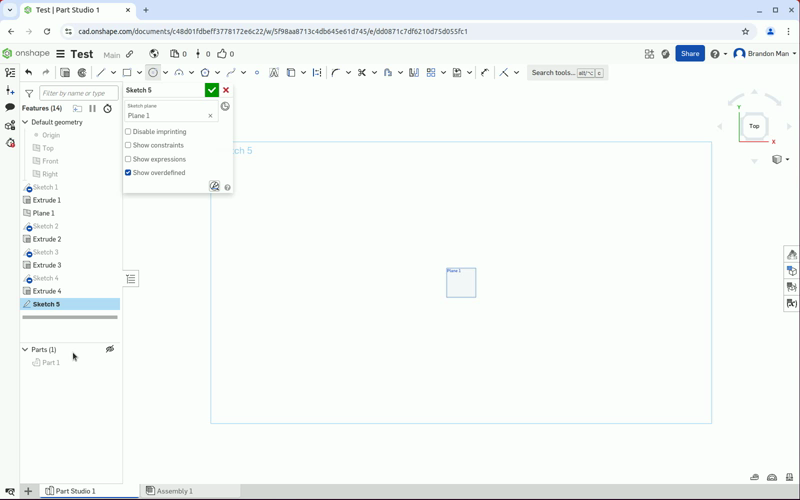
key_down(shift)
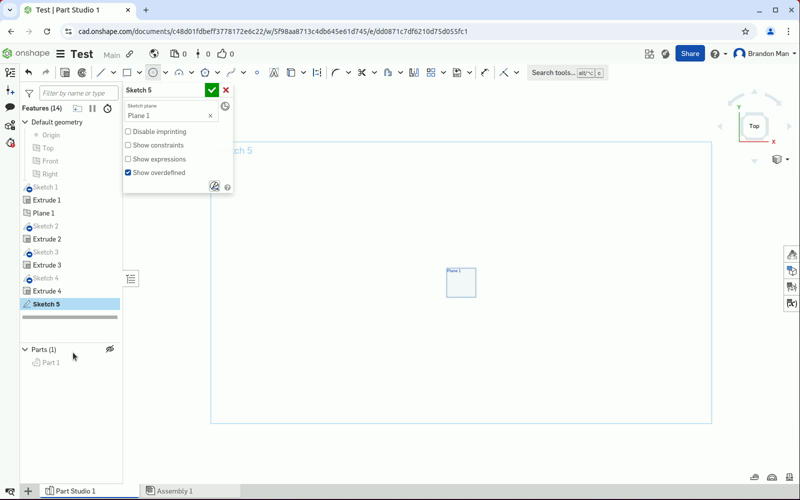
mouse_move(488, 367)
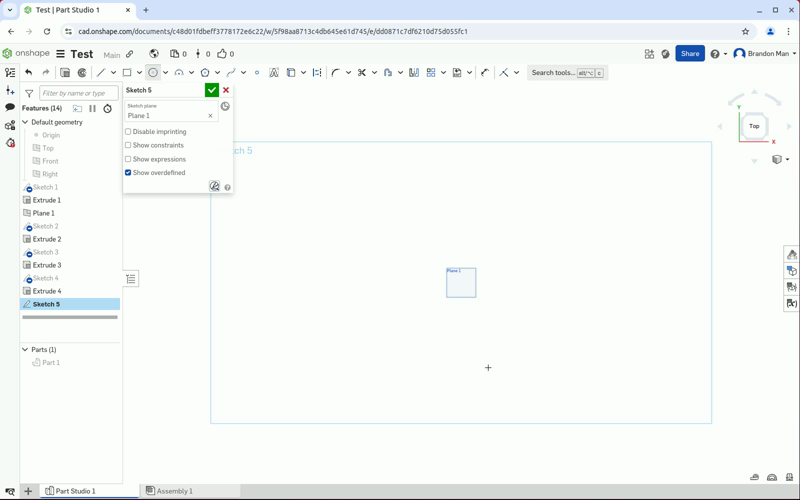
click(488, 367)
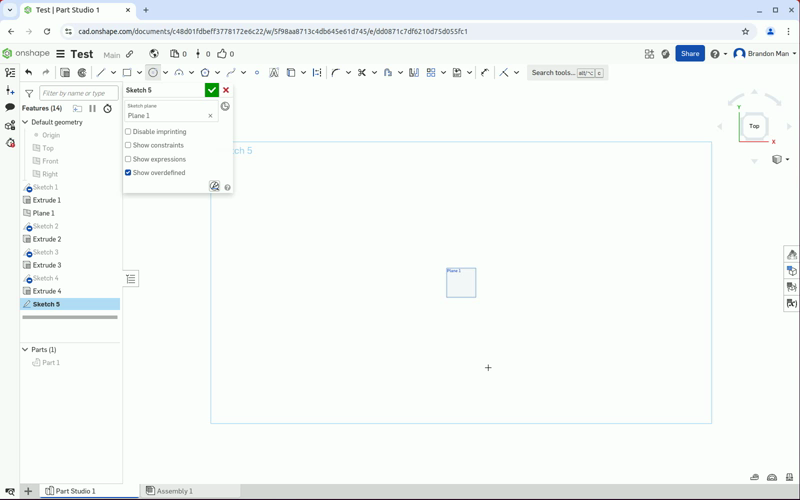
key_up(shift)
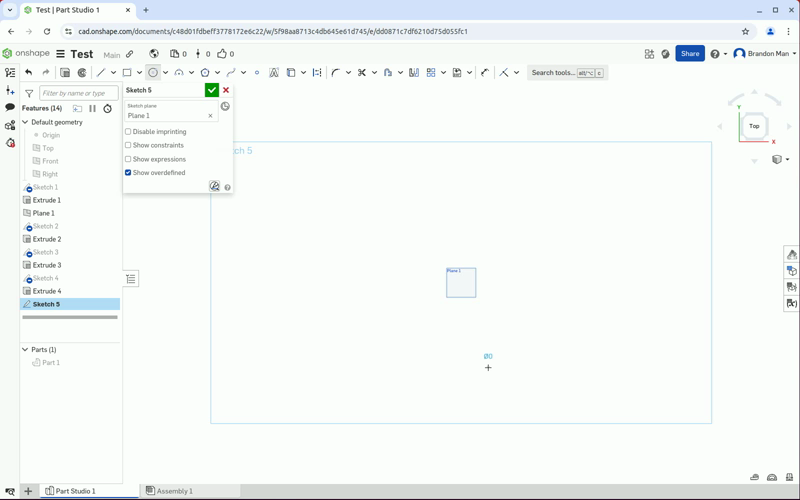
mouse_move(514, 367)
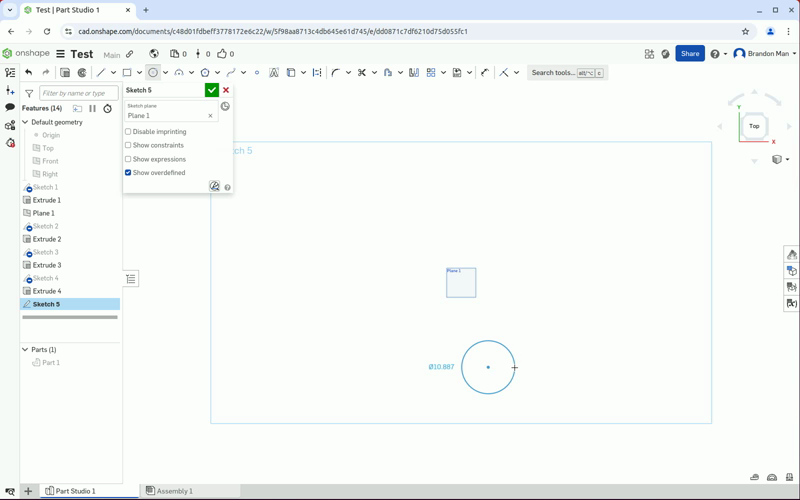
click(514, 367)
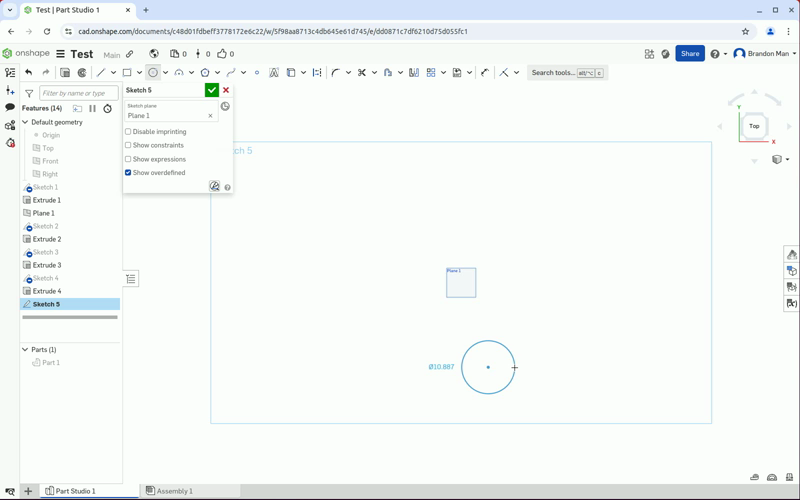
key(esc)
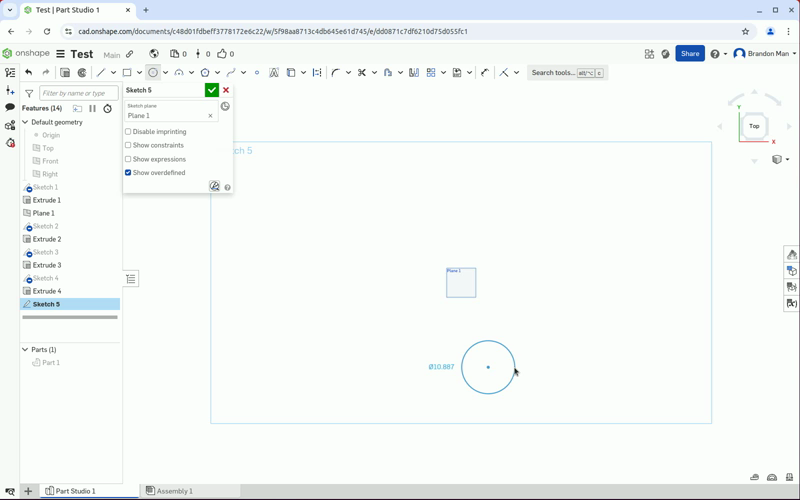
mouse_move(477, 361)
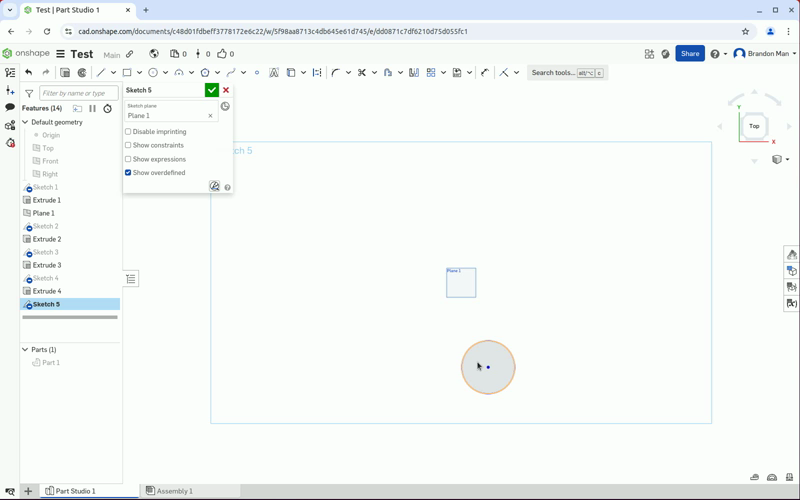
click(477, 361)
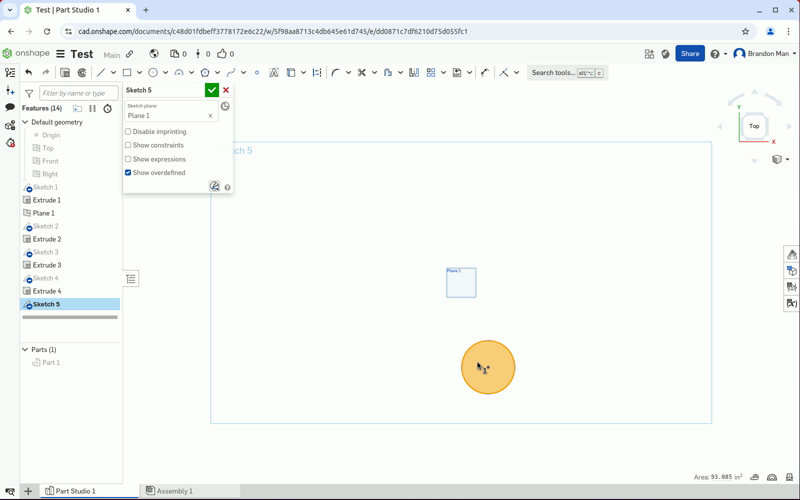
mouse_move(73, 352)
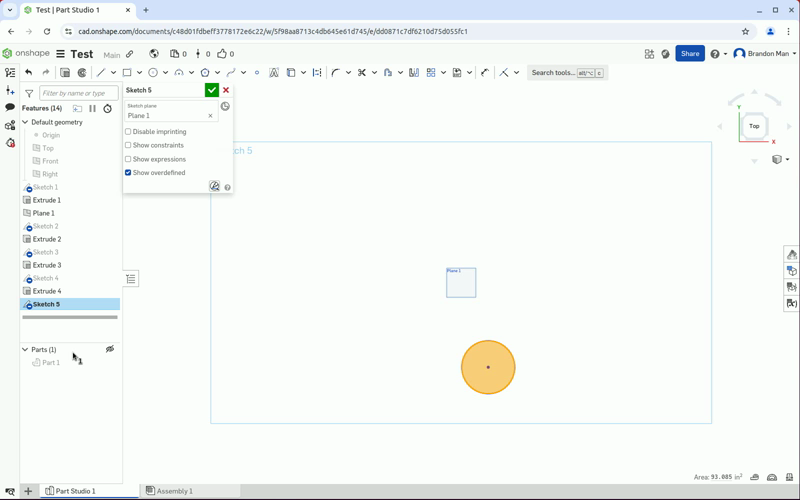
key(shift+y)
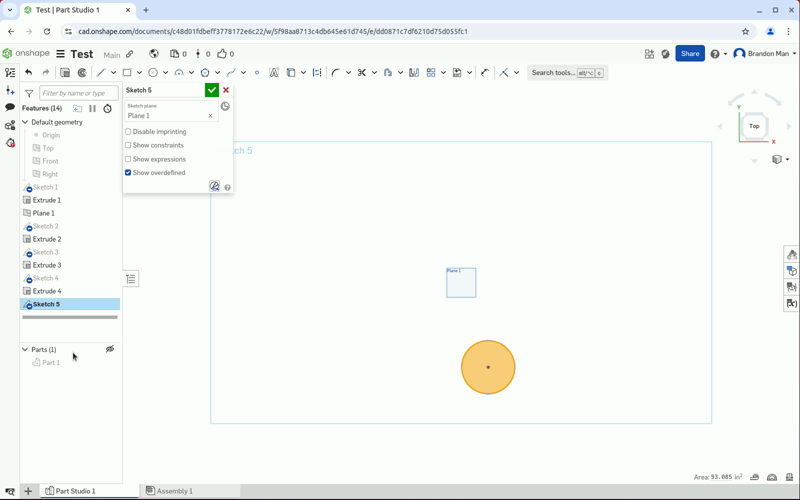
key(shift+e)
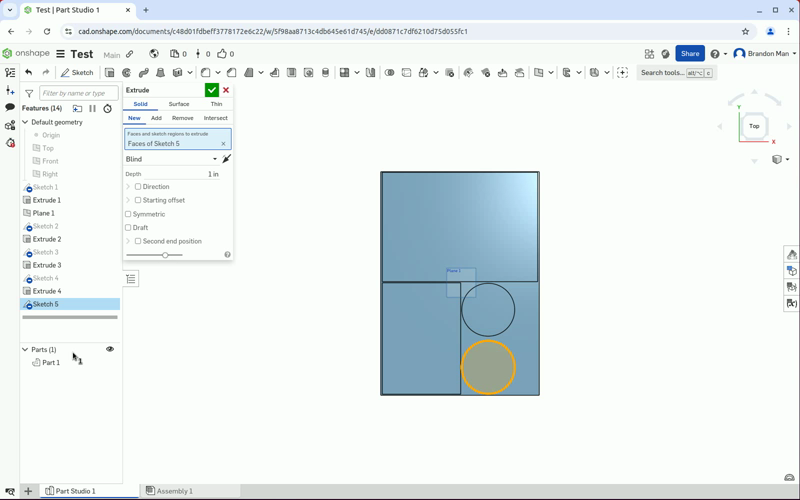
mouse_move(143, 106)
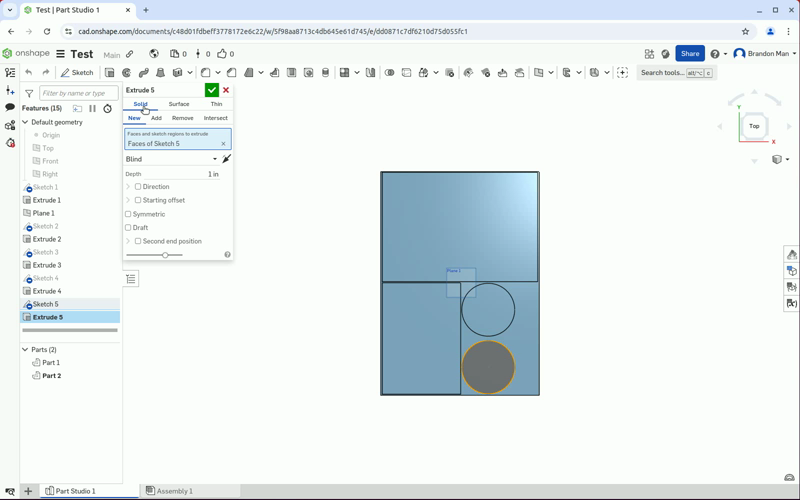
click(143, 106)
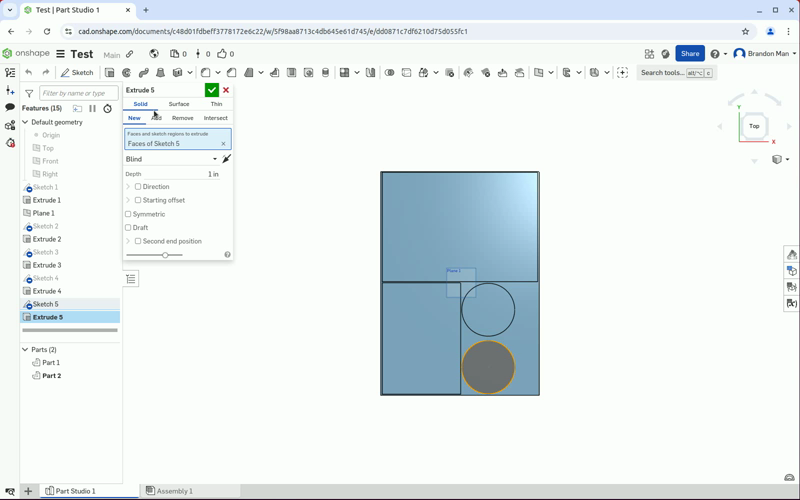
mouse_move(186, 120)
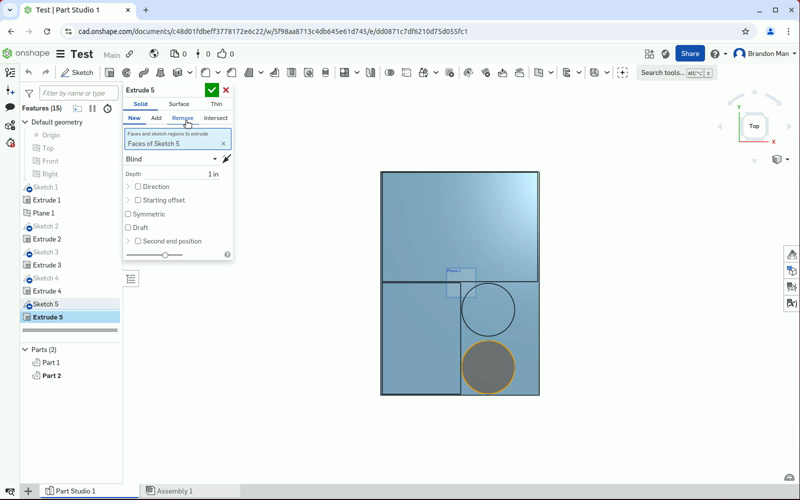
click(186, 120)
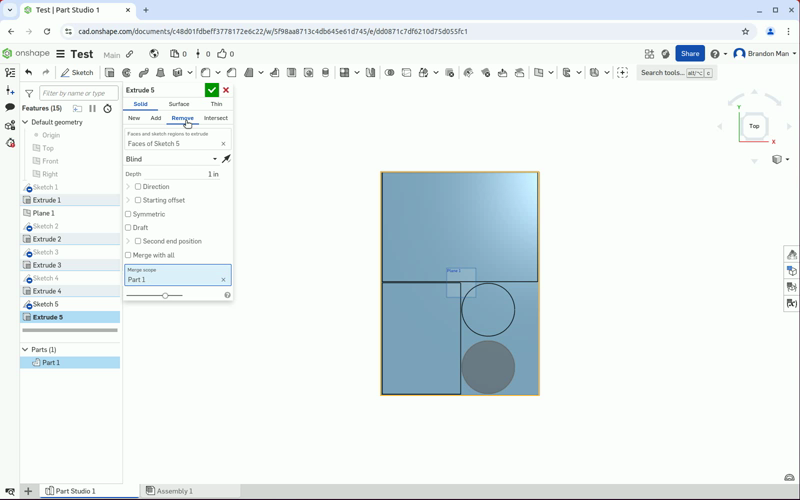
key(tab, 4)
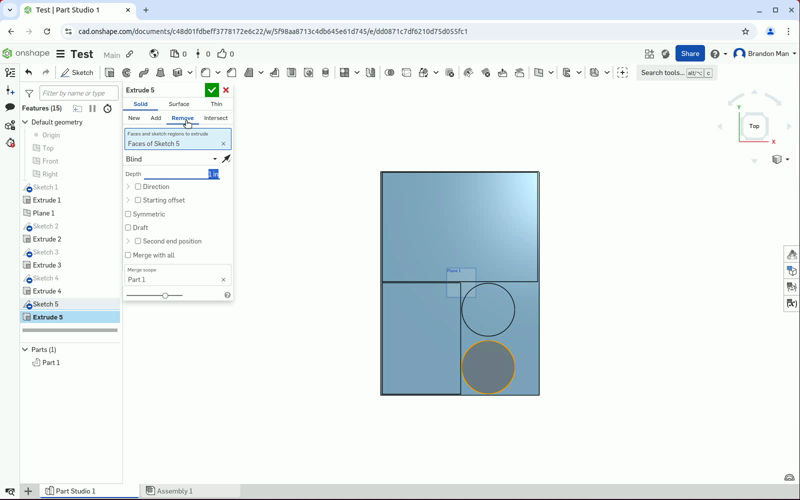
text(11.313)
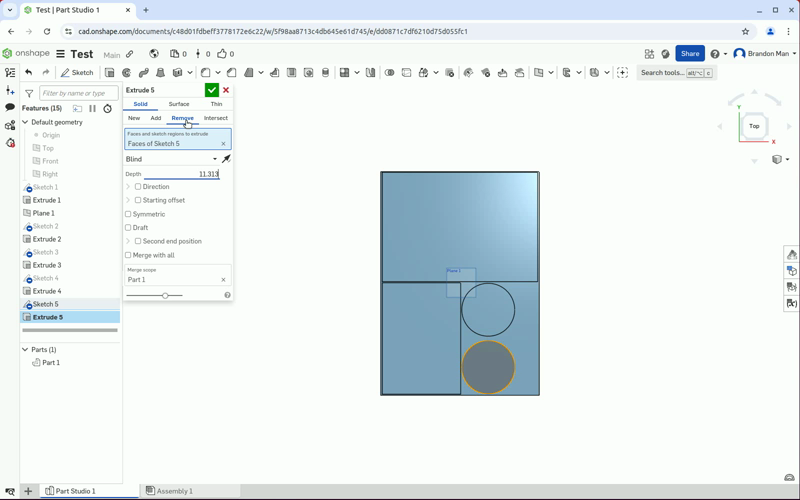
key(tab, 6)
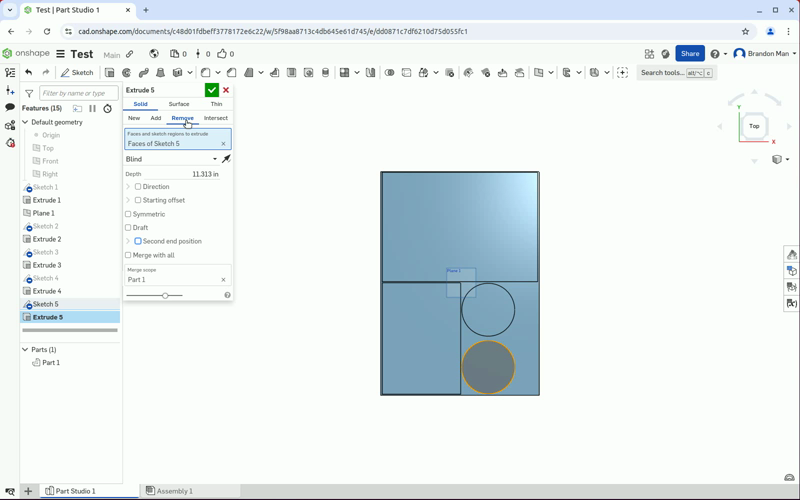
key(space)
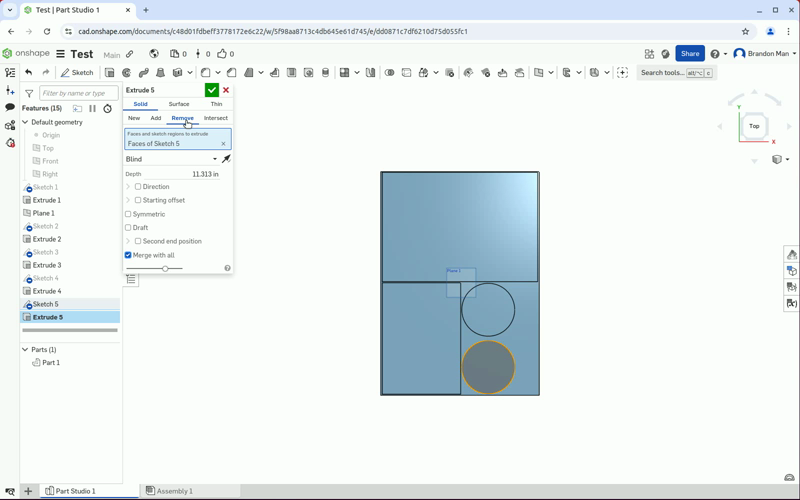
key(enter)
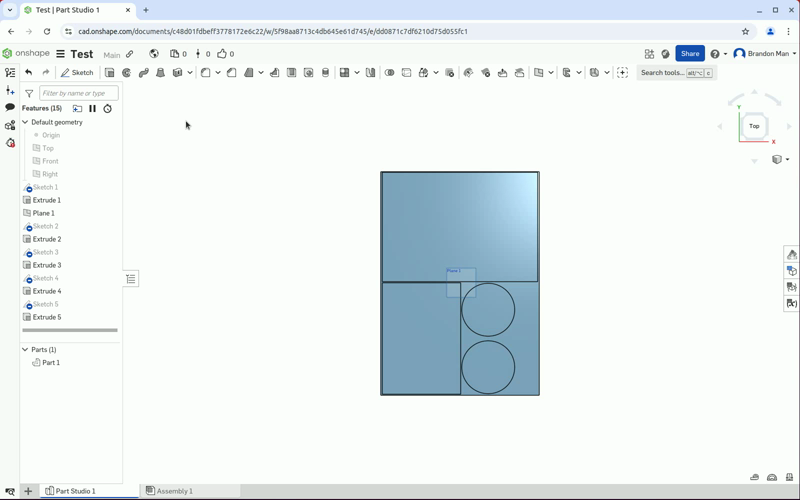
key(shift+h)
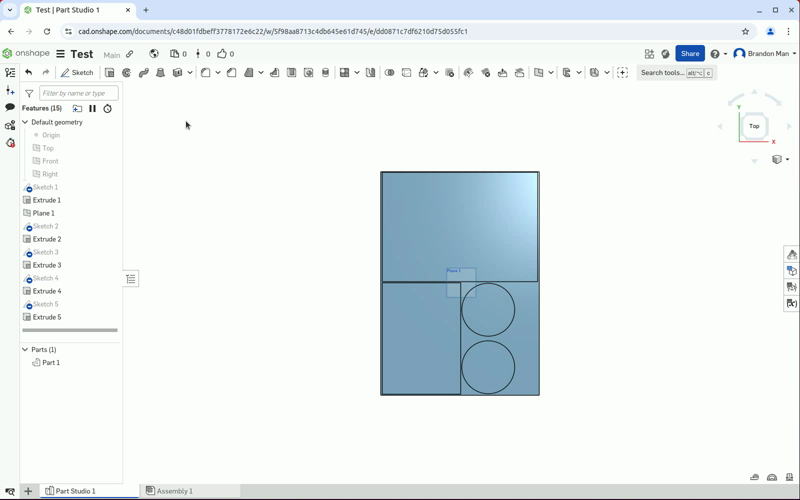
key(shift+h)
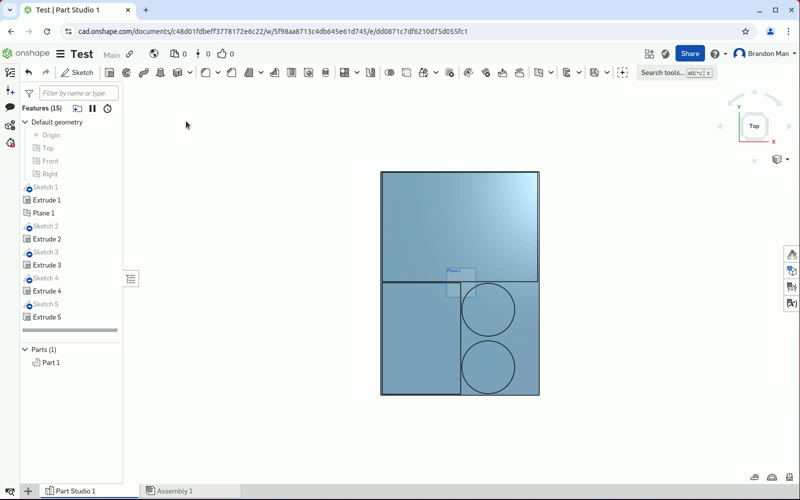
mouse_move(73, 189)
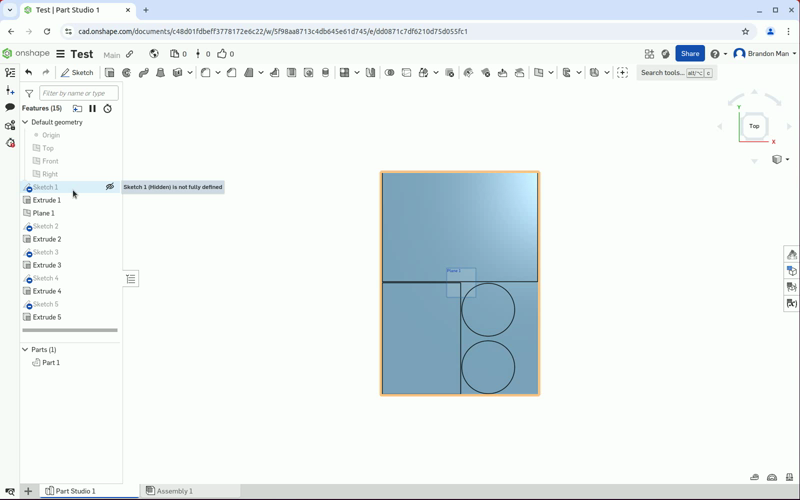
click(73, 189)
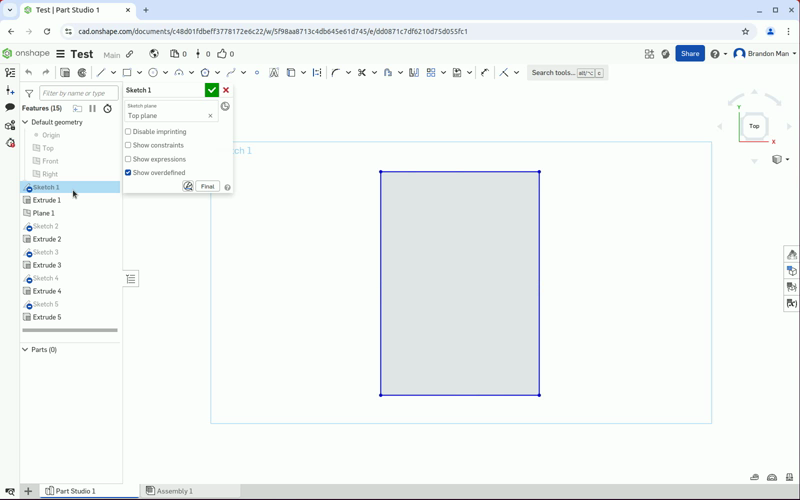
mouse_move(229, 92)
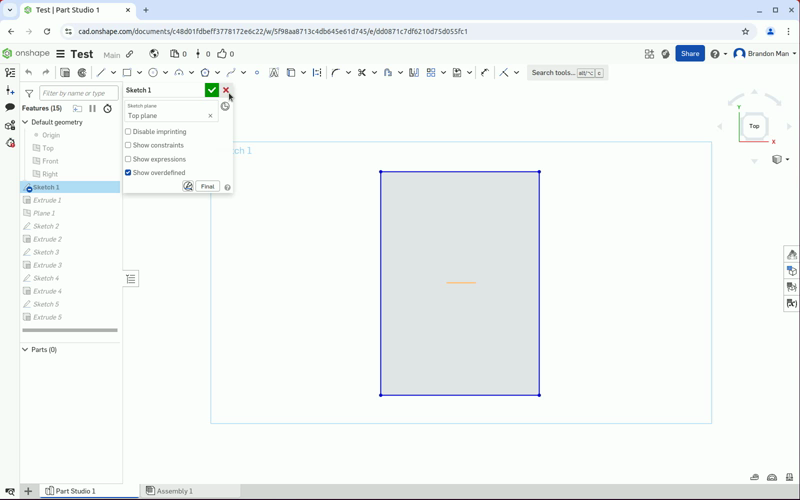
click(229, 92)
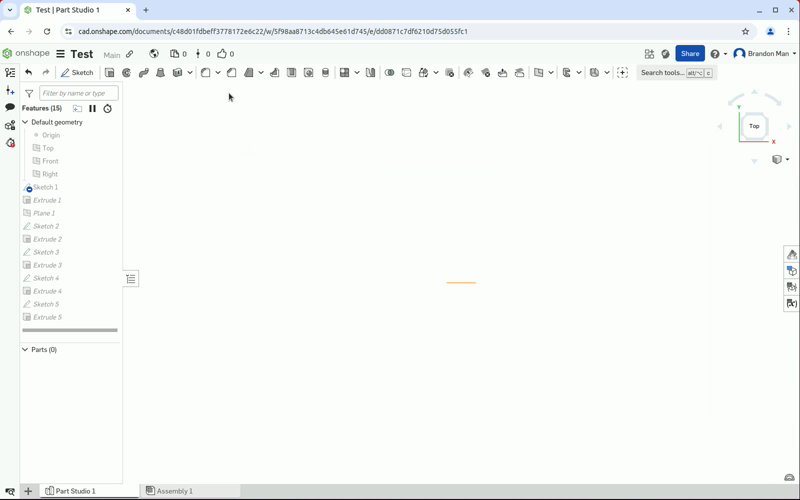
key(shift+s)
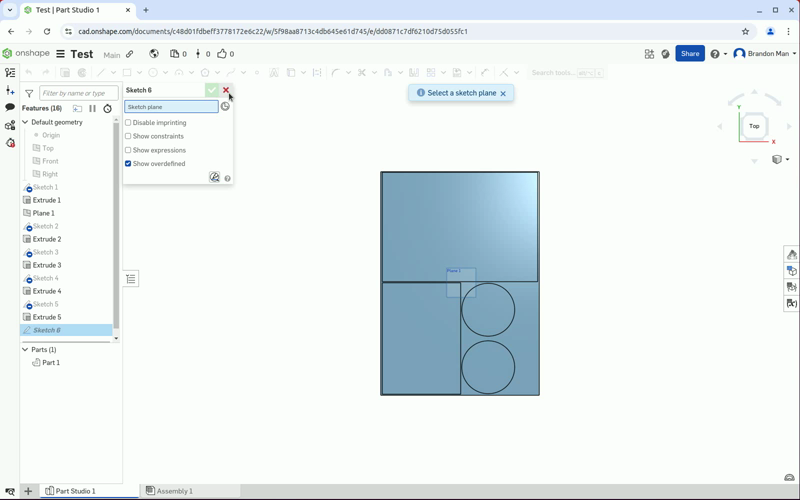
mouse_move(69, 215)
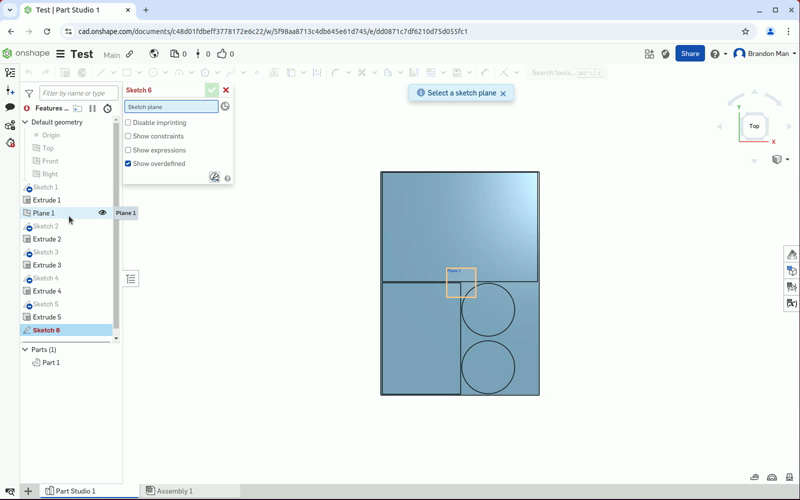
click(69, 215)
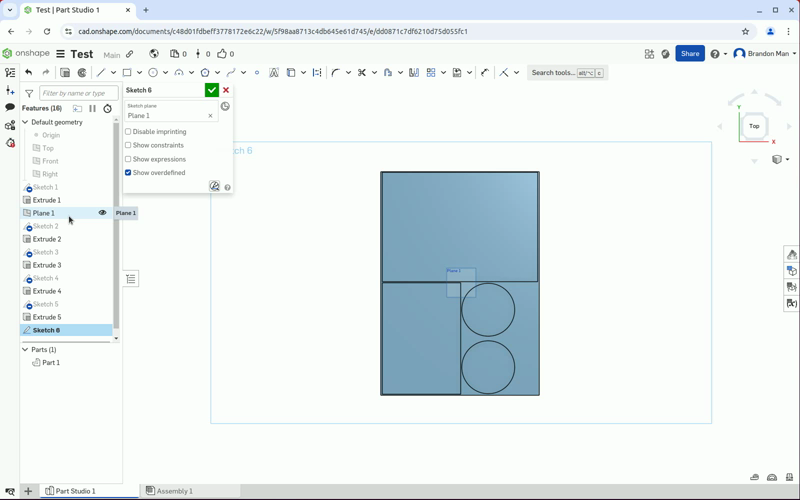
mouse_move(73, 352)
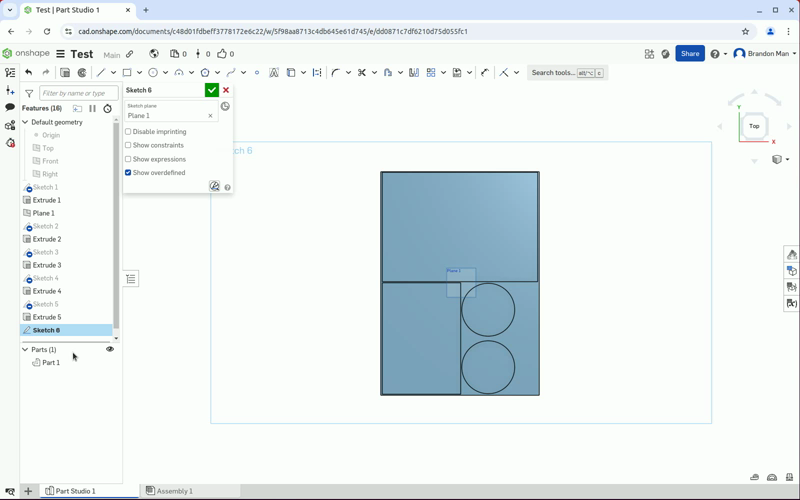
key(y)
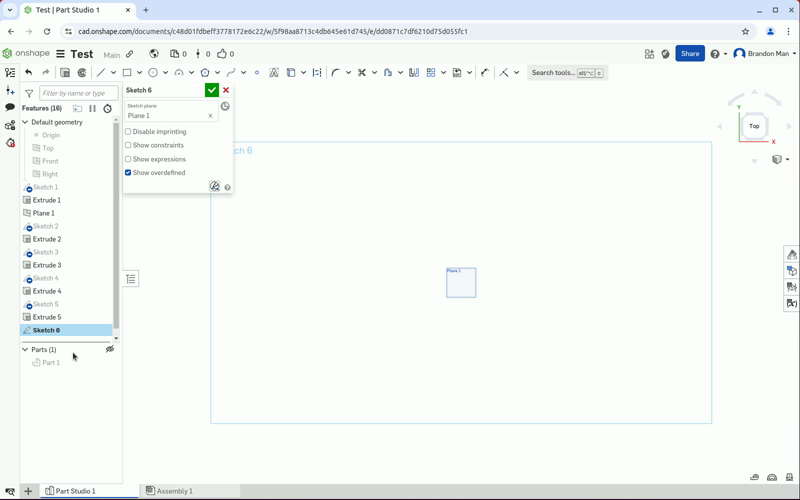
key(l)
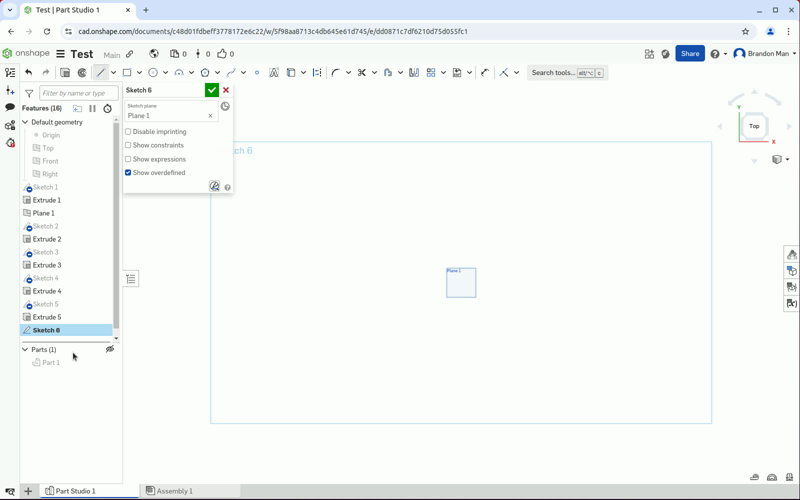
key_down(shift)
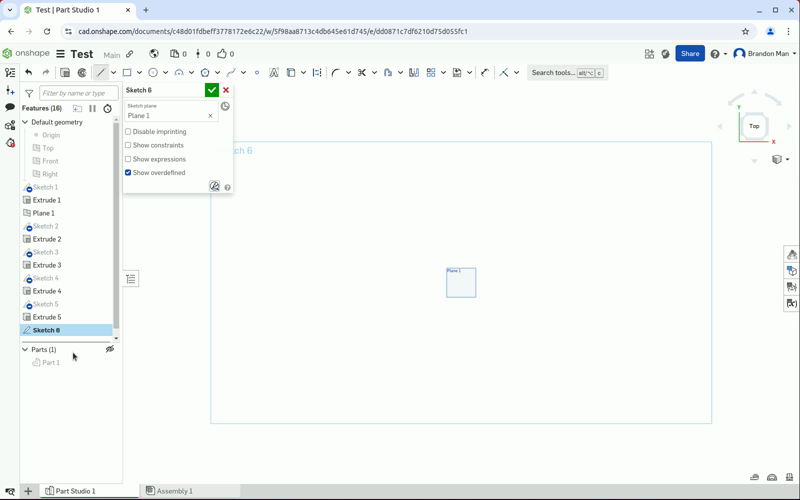
mouse_move(516, 394)
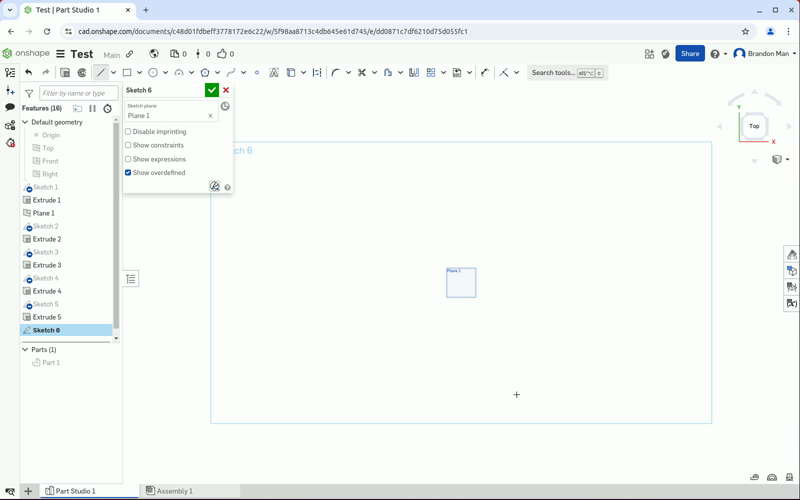
click(516, 394)
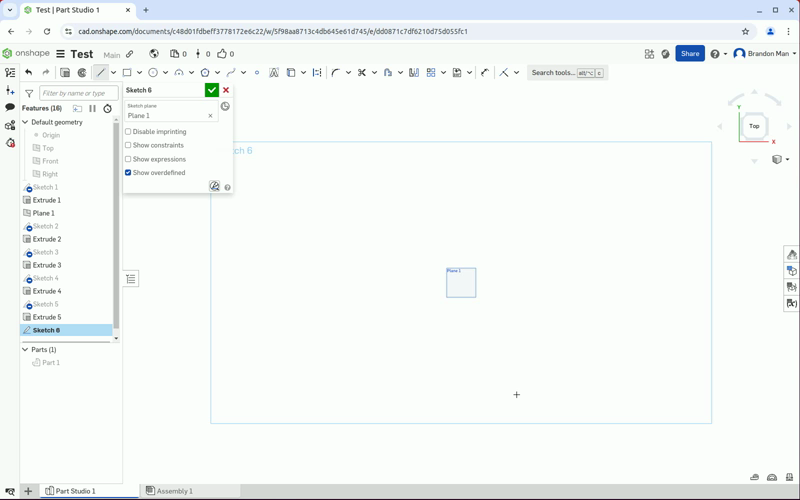
key_up(shift)
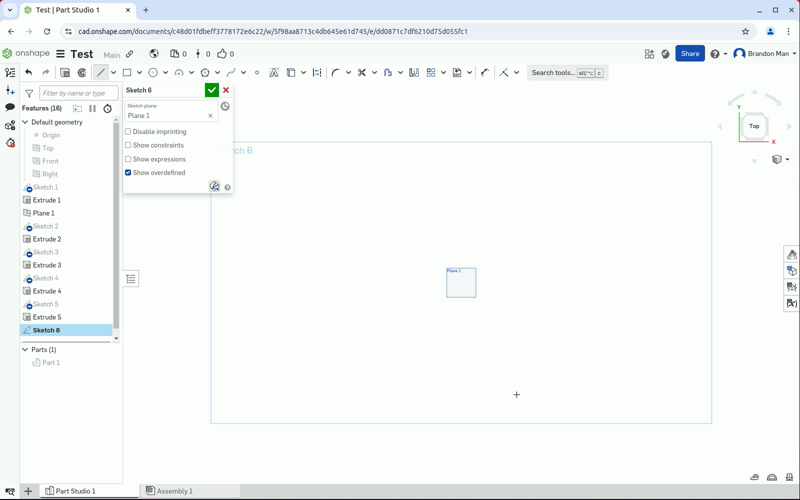
key_down(shift)
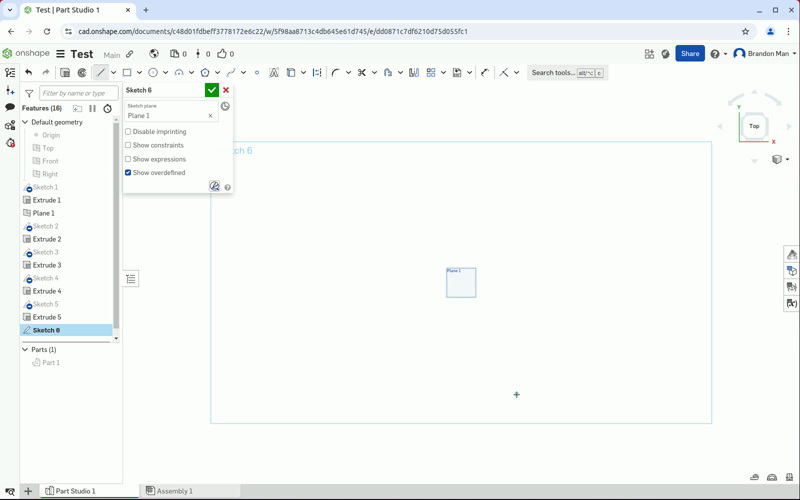
mouse_move(546, 394)
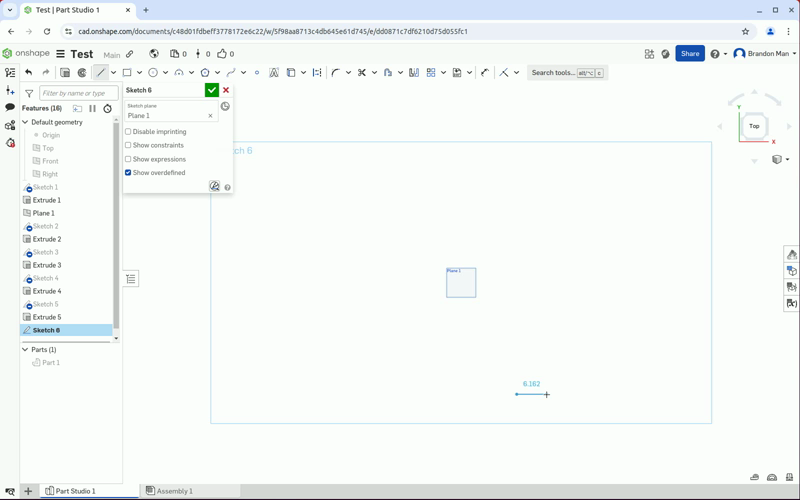
mouse_move(539, 394)
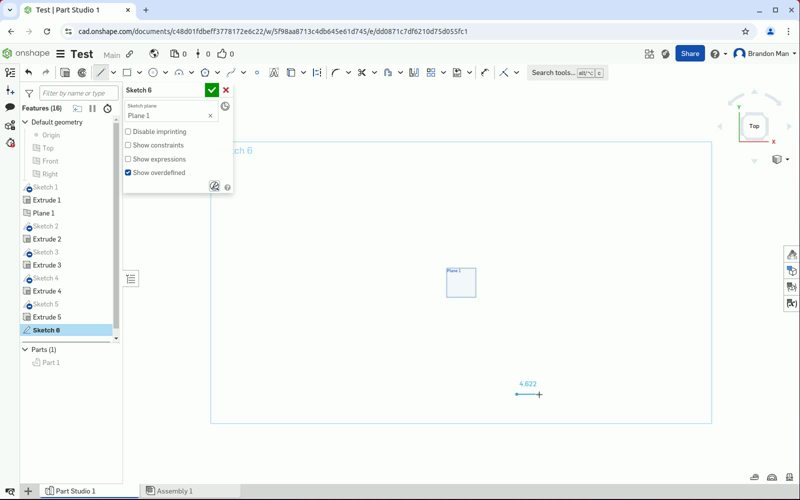
click(539, 394)
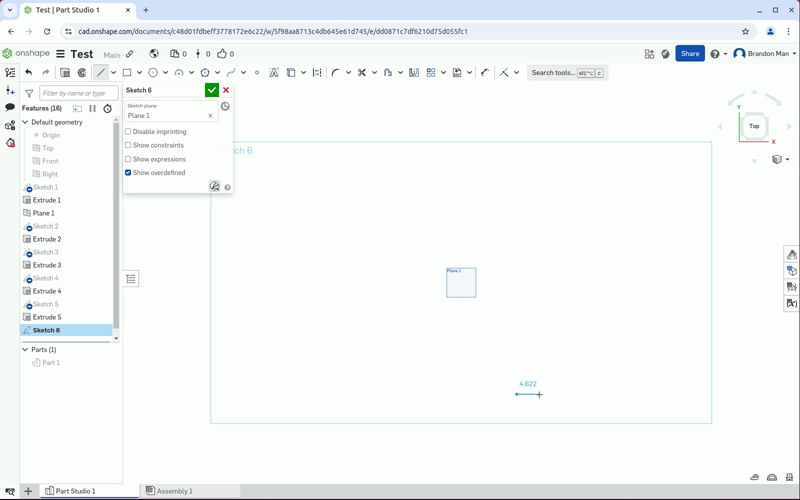
key_up(shift)
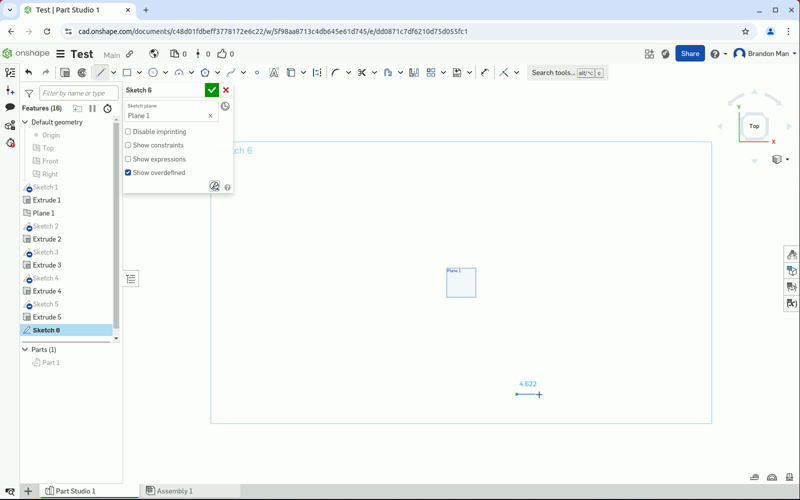
key_down(shift)
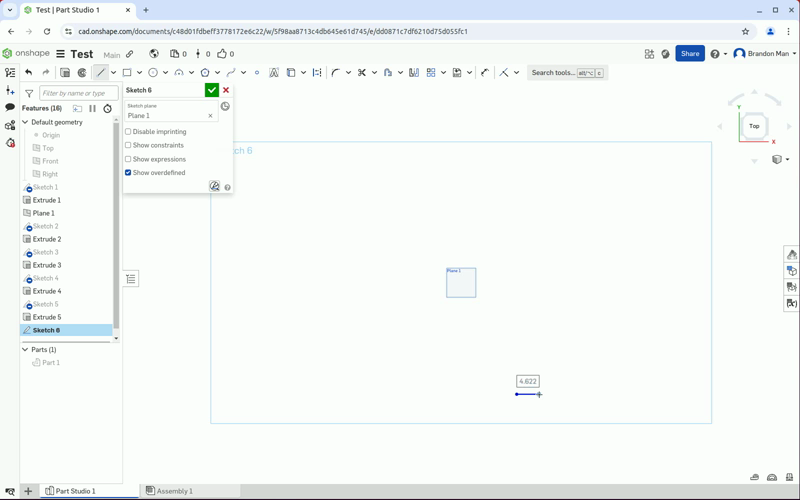
mouse_move(539, 282)
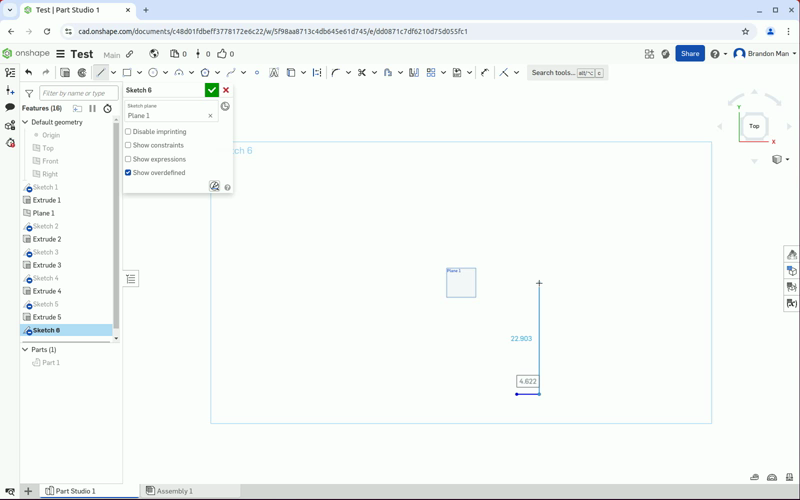
click(539, 282)
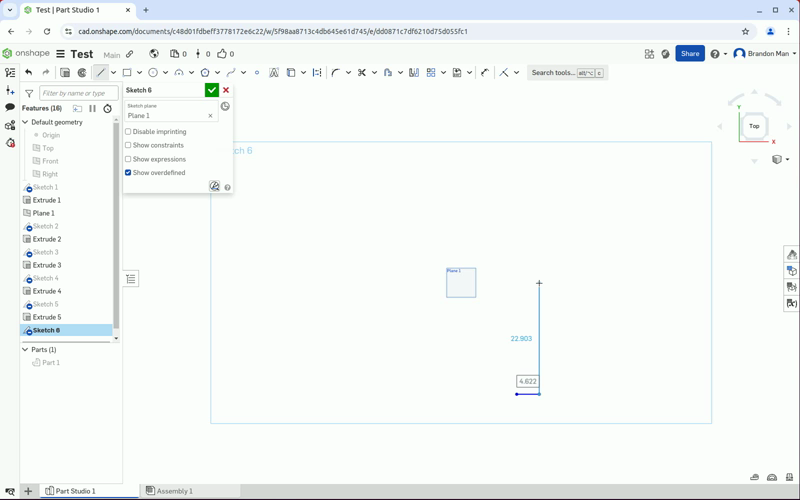
key_up(shift)
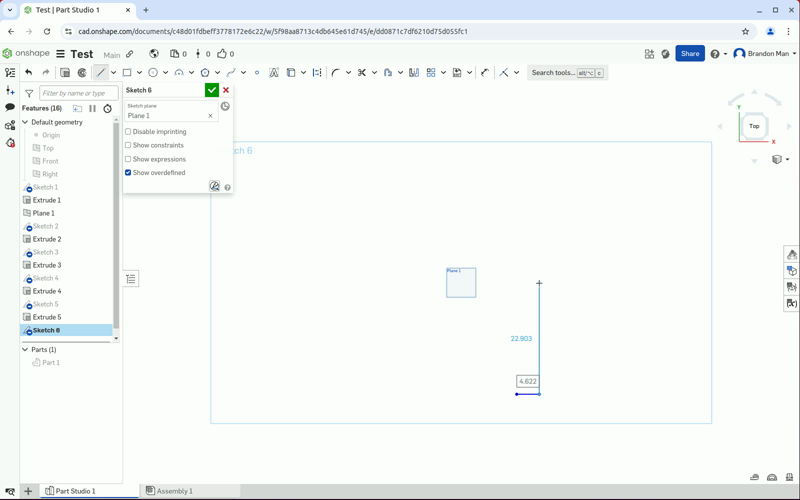
key_down(shift)
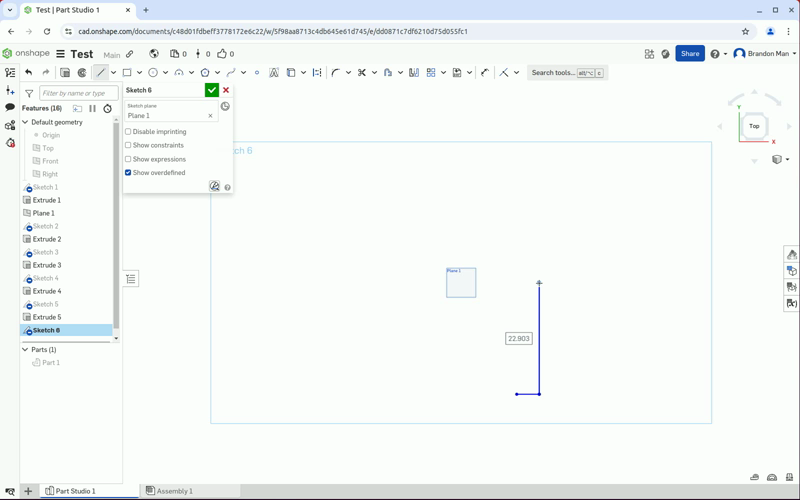
mouse_move(569, 282)
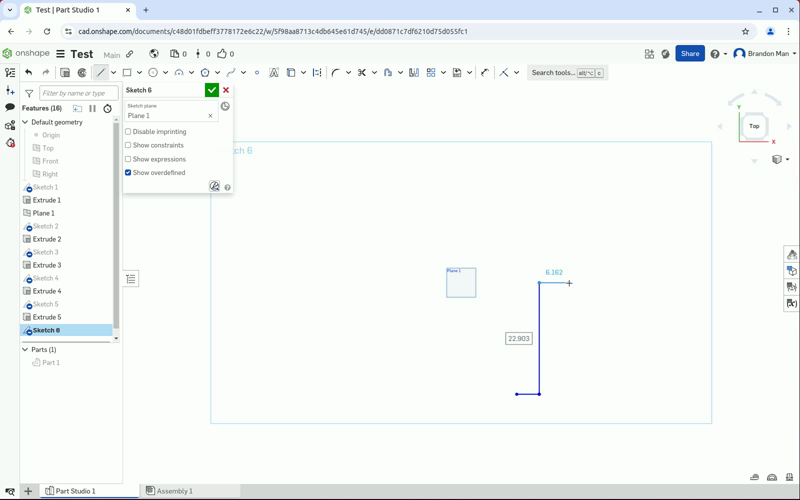
mouse_move(516, 282)
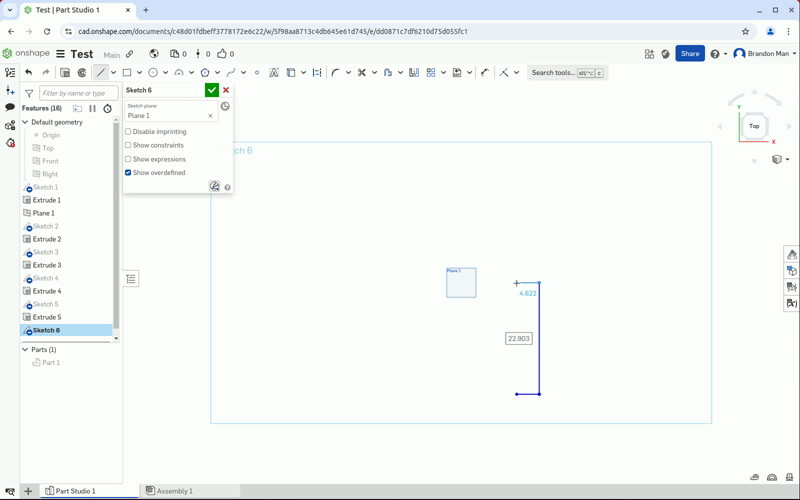
click(516, 282)
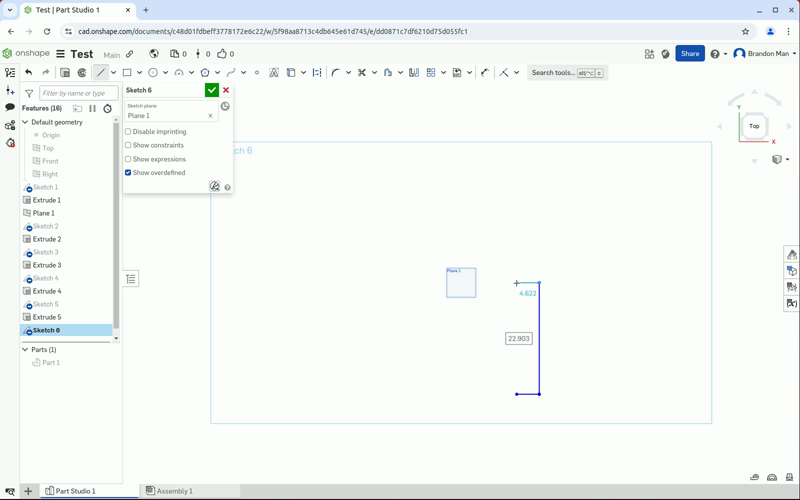
key_up(shift)
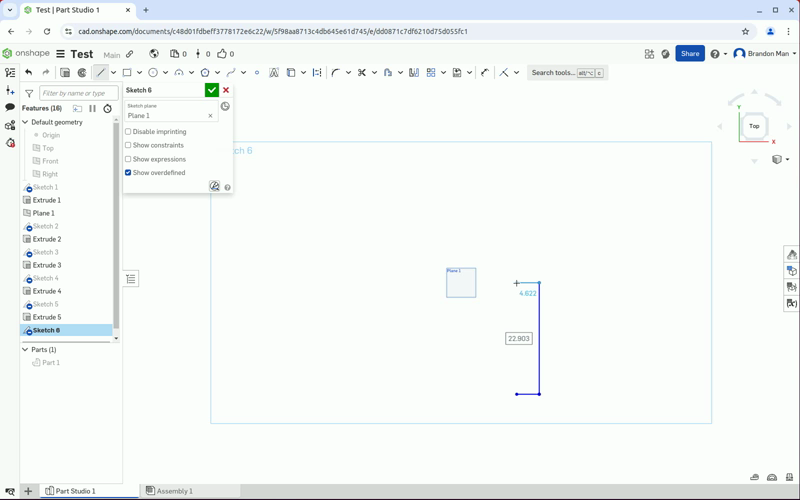
key_down(shift)
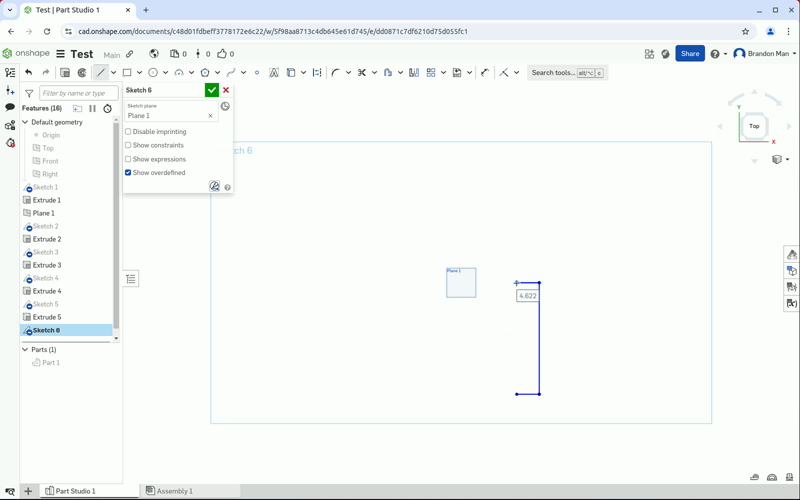
mouse_move(516, 394)
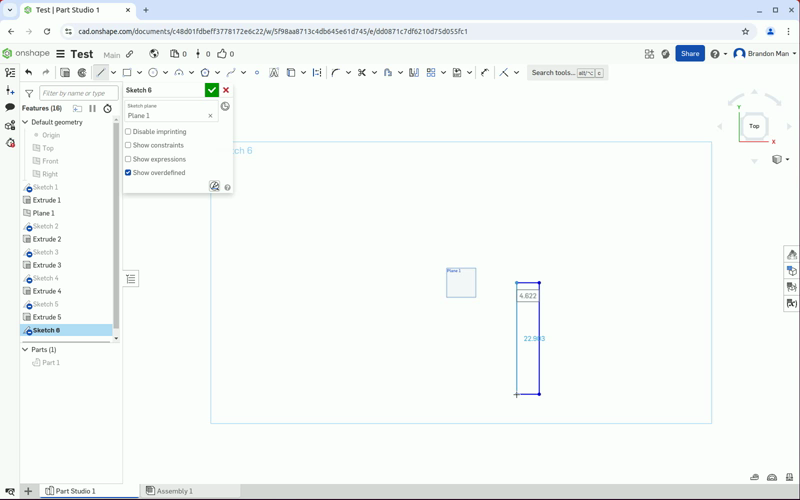
key_up(shift)
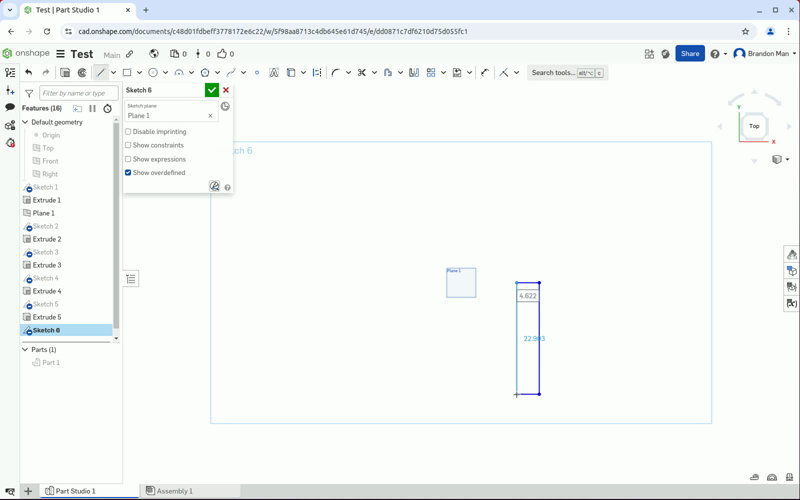
click(516, 394)
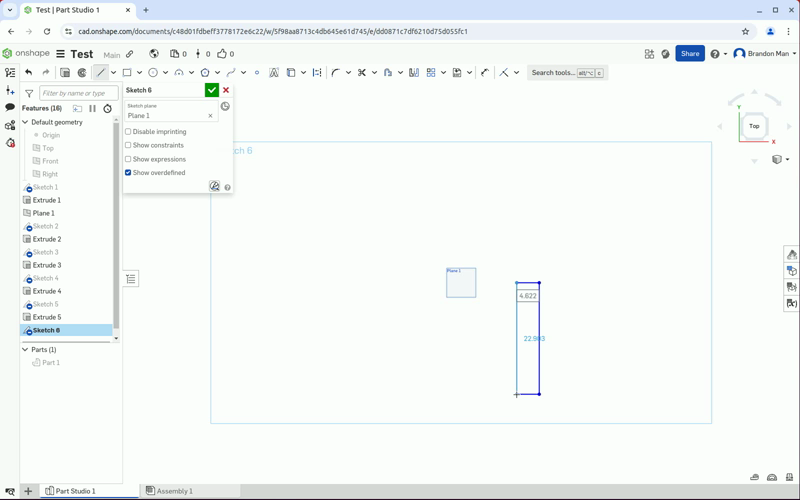
key(esc)
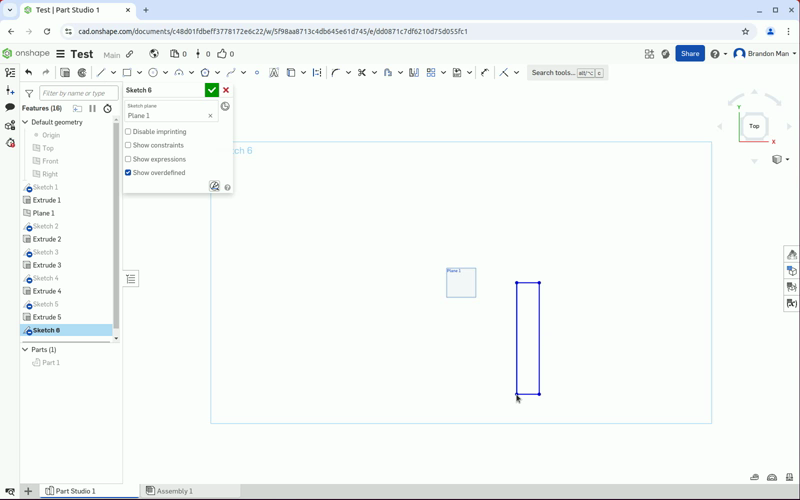
mouse_move(528, 324)
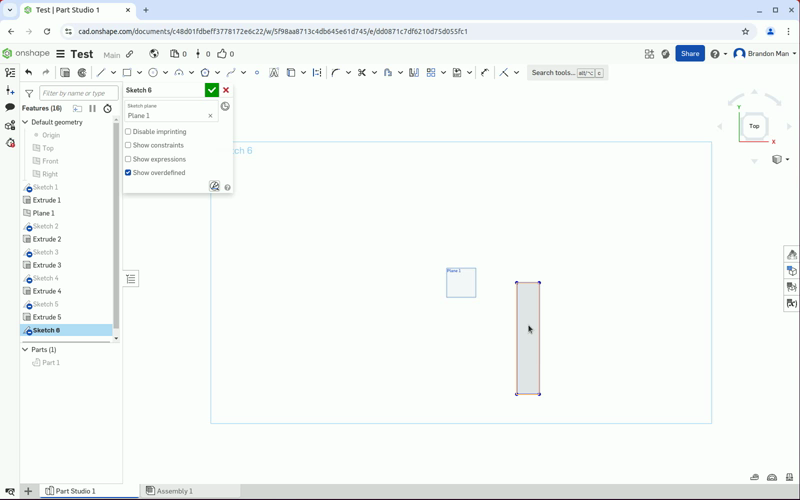
click(528, 324)
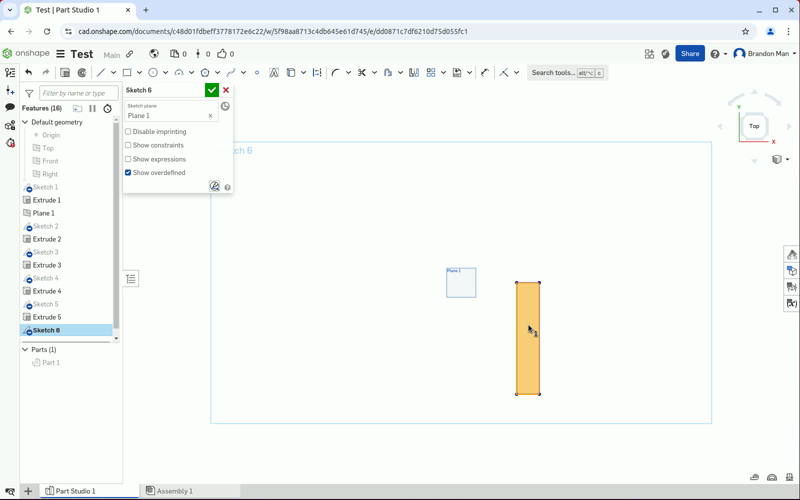
mouse_move(73, 352)
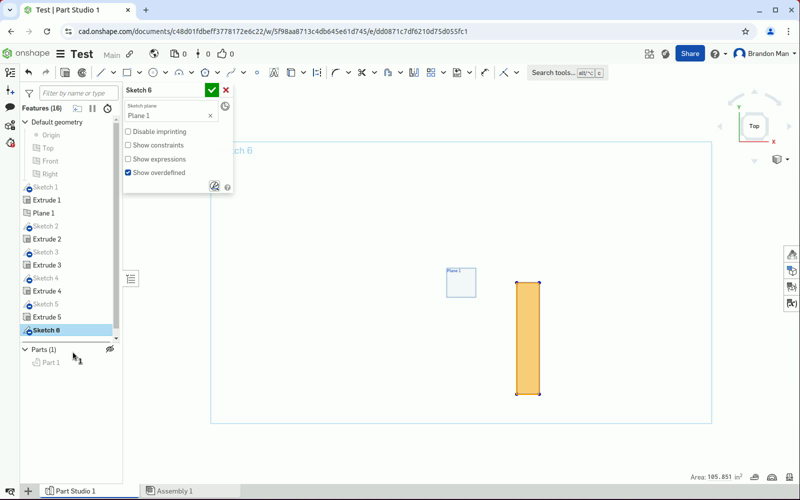
key(shift+y)
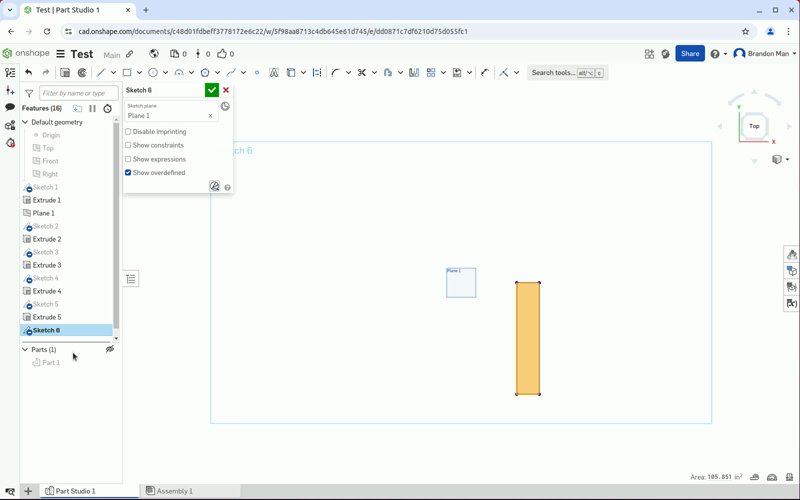
key(shift+e)
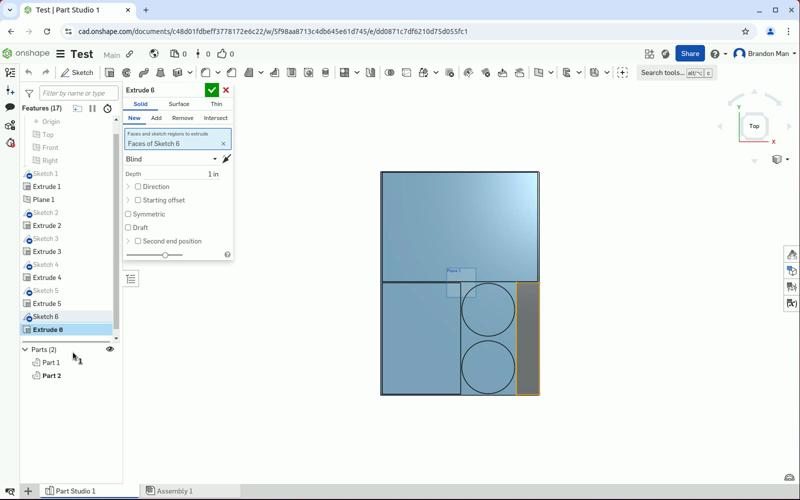
mouse_move(143, 106)
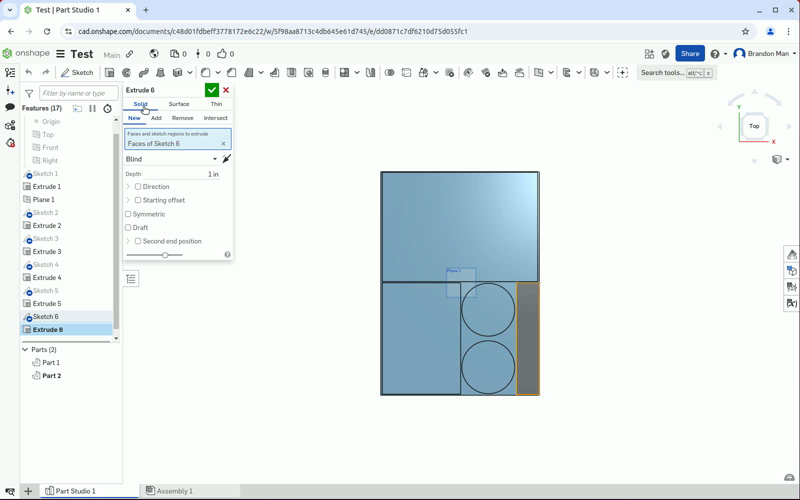
click(143, 106)
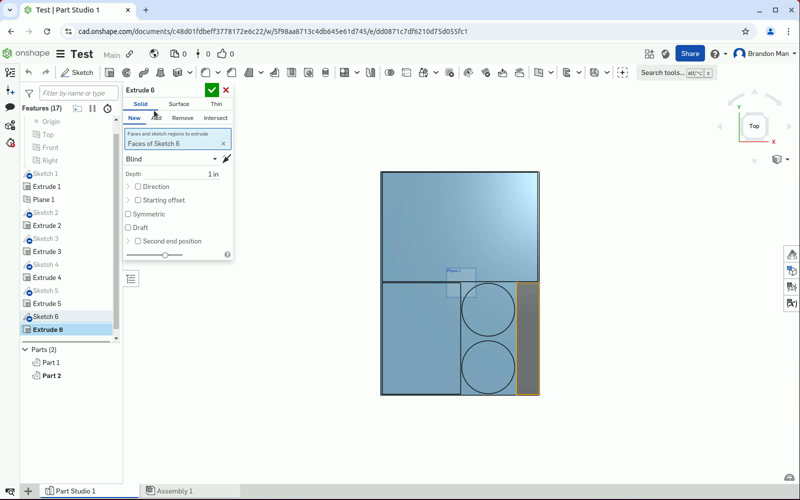
mouse_move(186, 120)
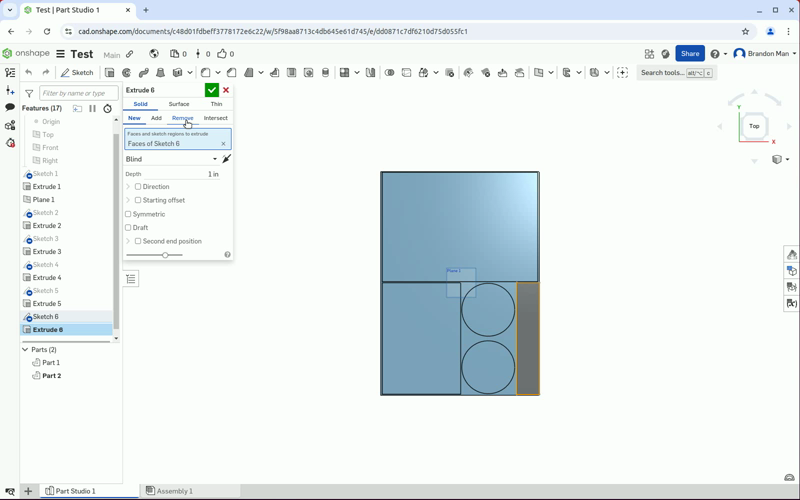
click(186, 120)
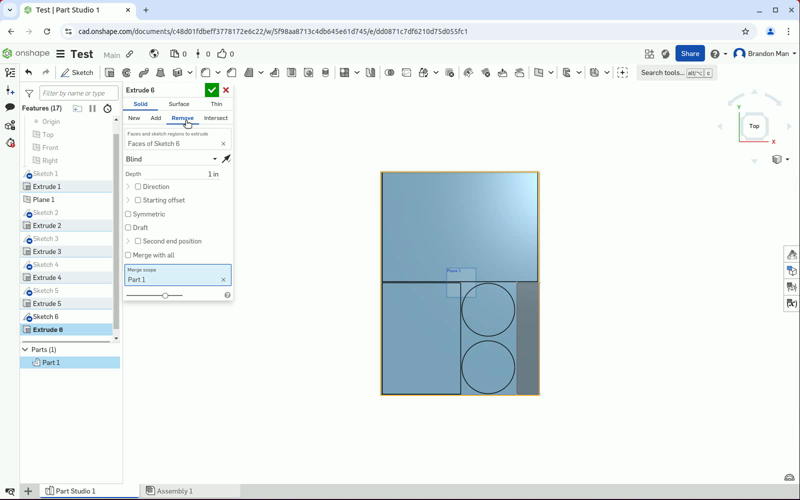
key(tab, 4)
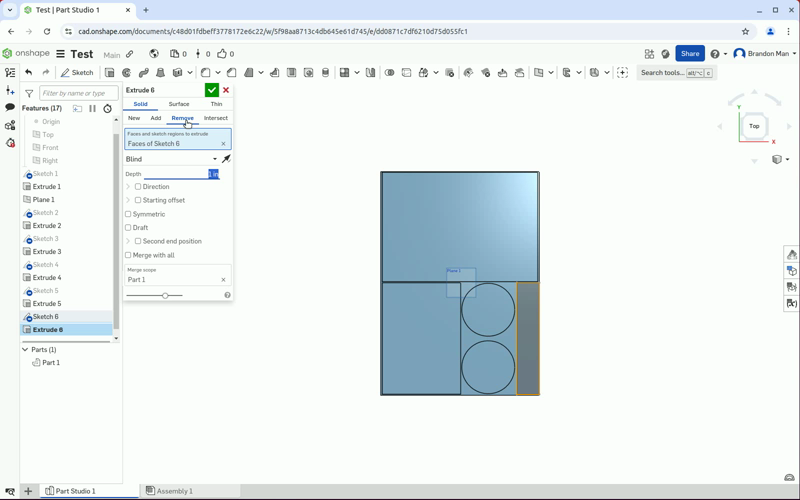
text(11.313)
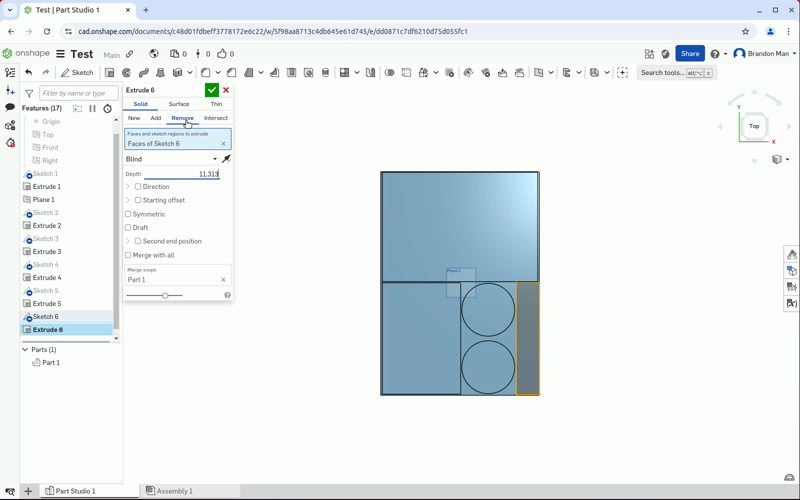
key(tab, 6)
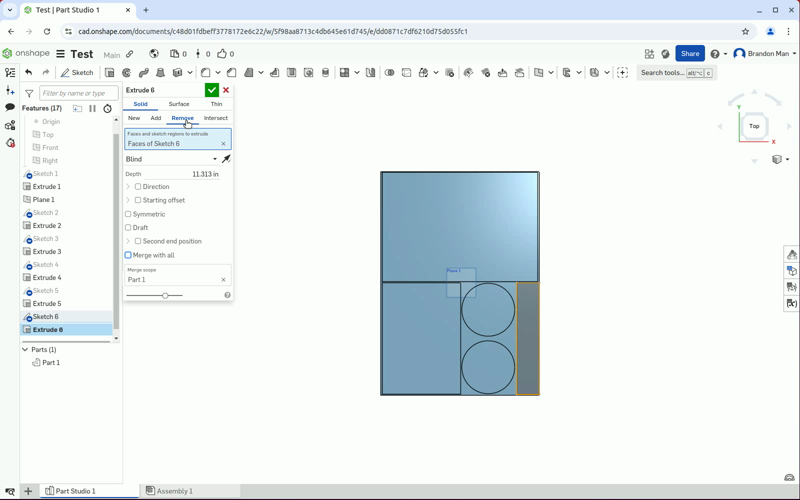
key(space)
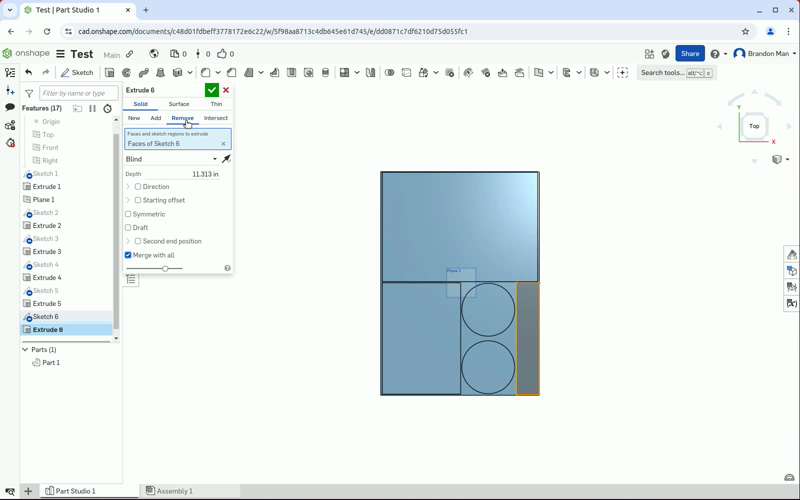
key(enter)
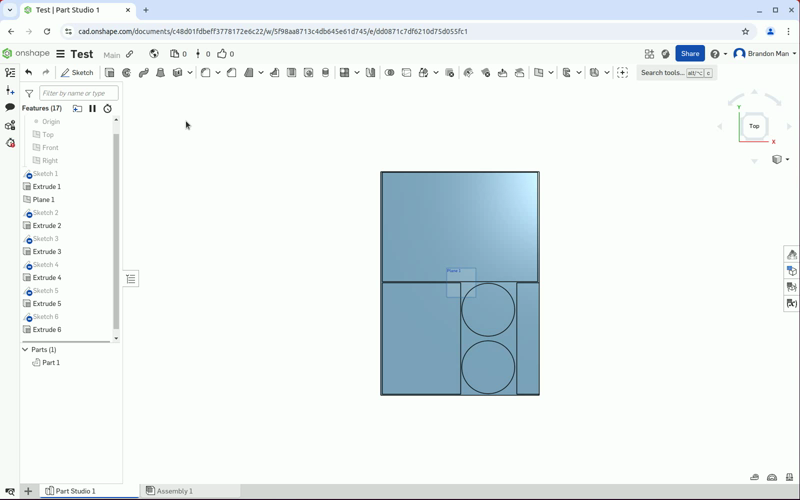
key(shift+h)
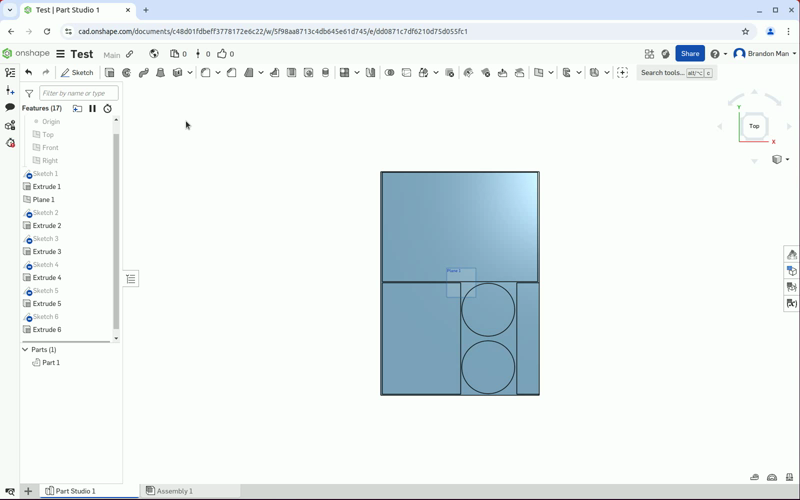
key(shift+h)
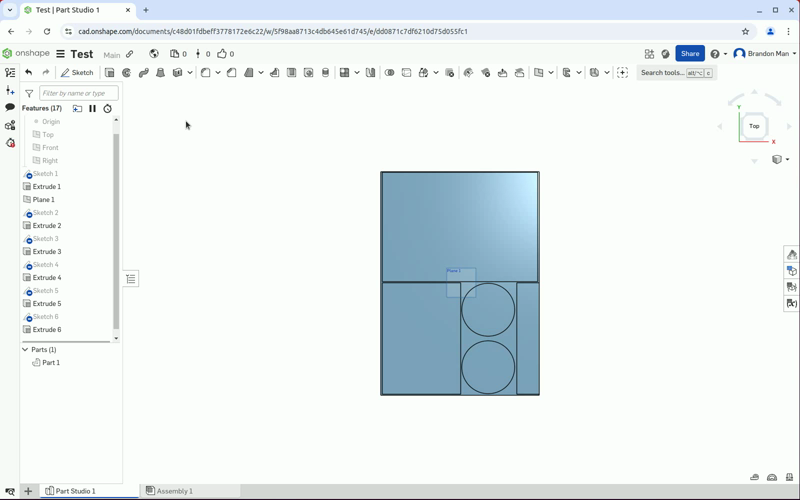
mouse_move(69, 176)
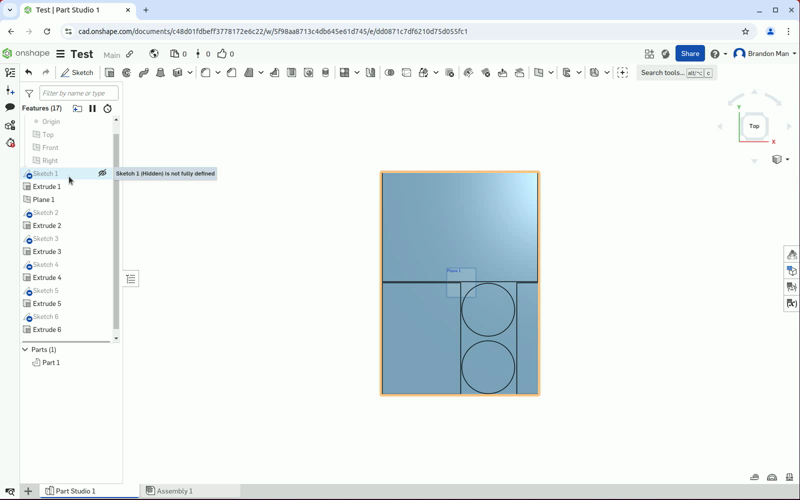
click(69, 176)
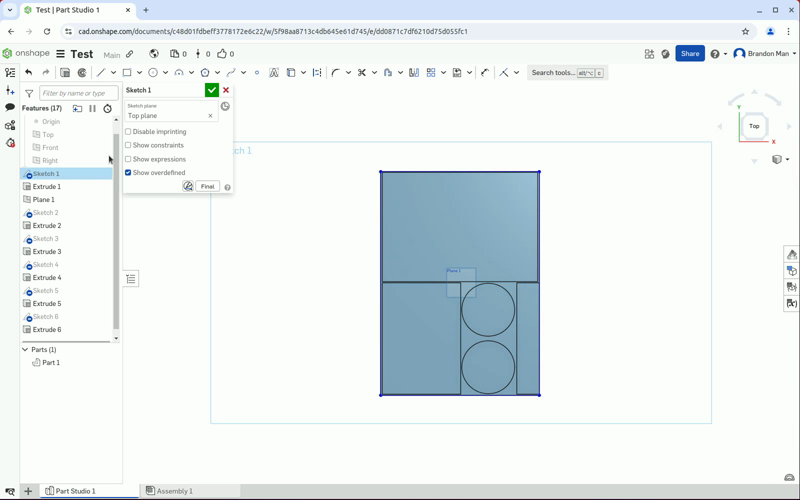
mouse_move(229, 92)
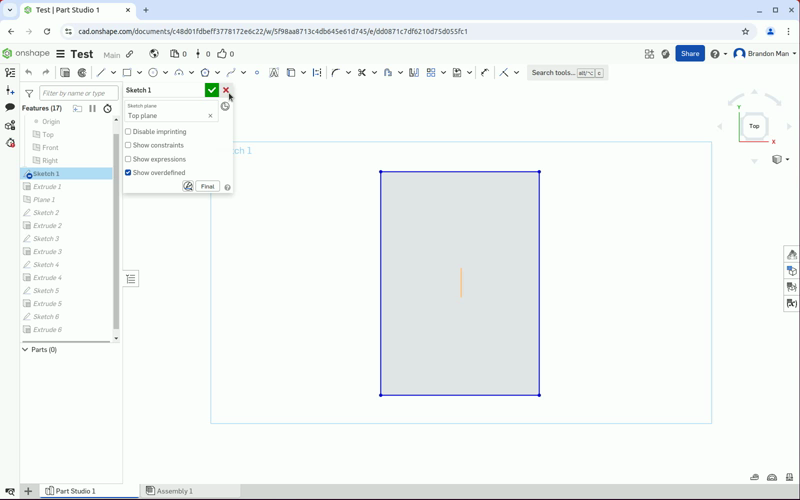
click(229, 92)
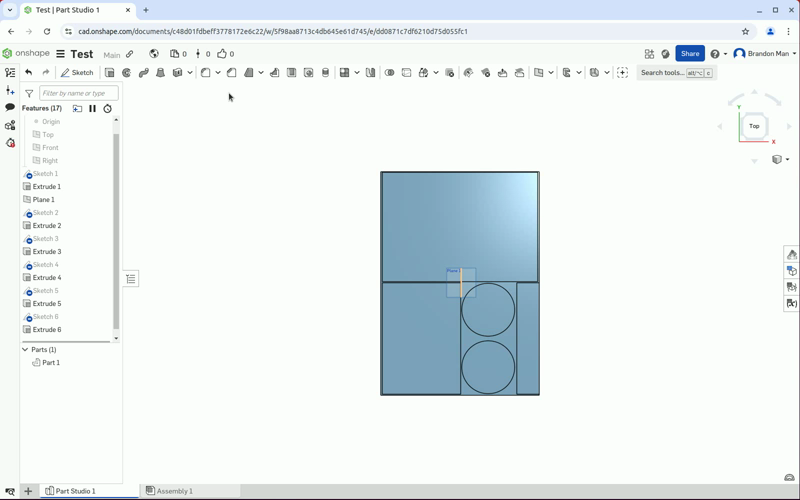
mouse_move(73, 352)
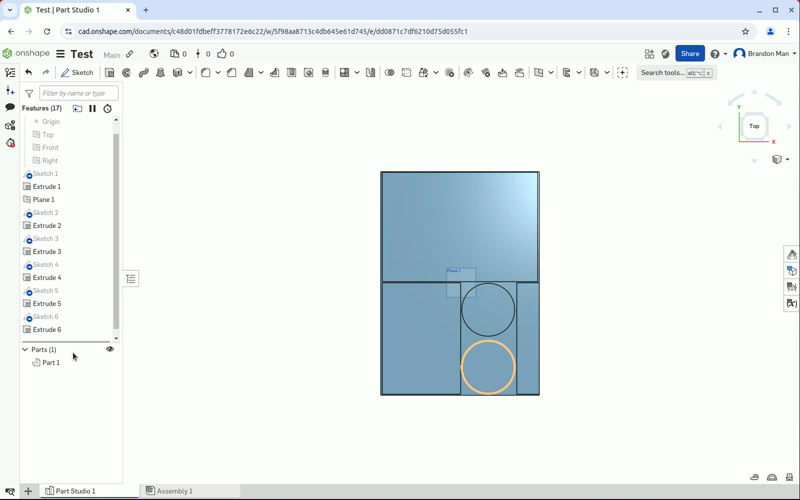
key(y)
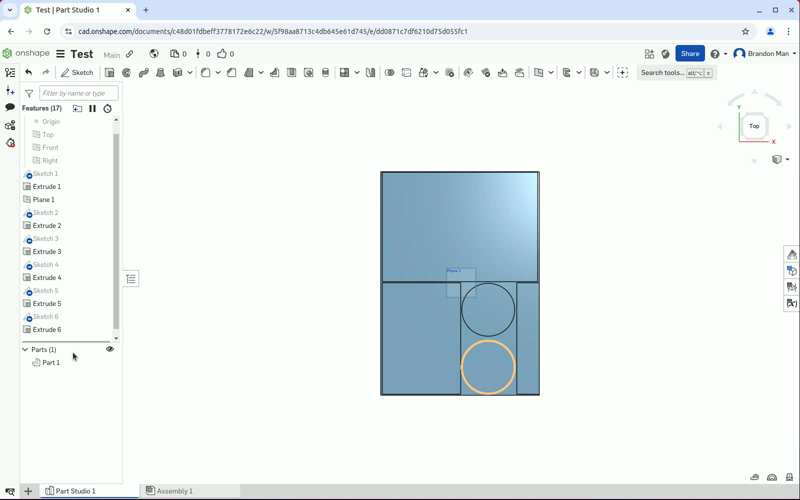
key(shift+p)
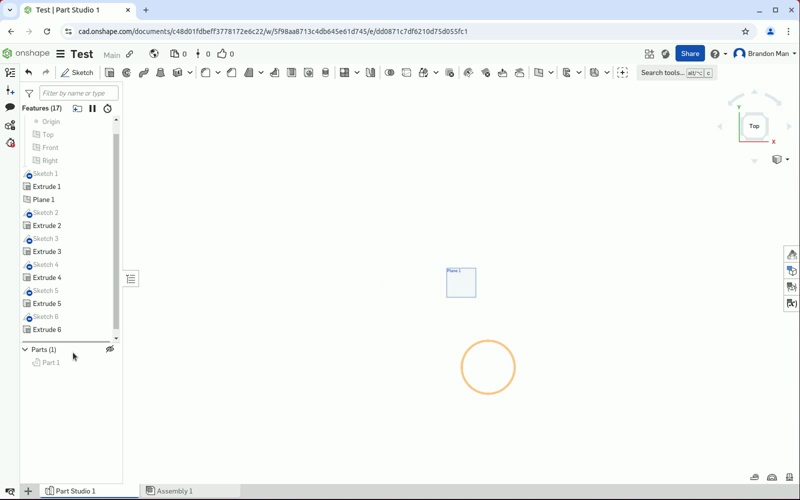
key(space)
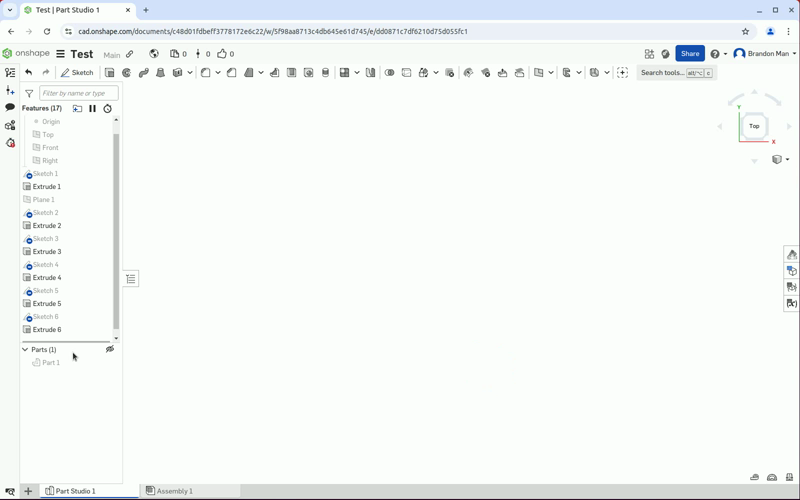
key_down(shift)
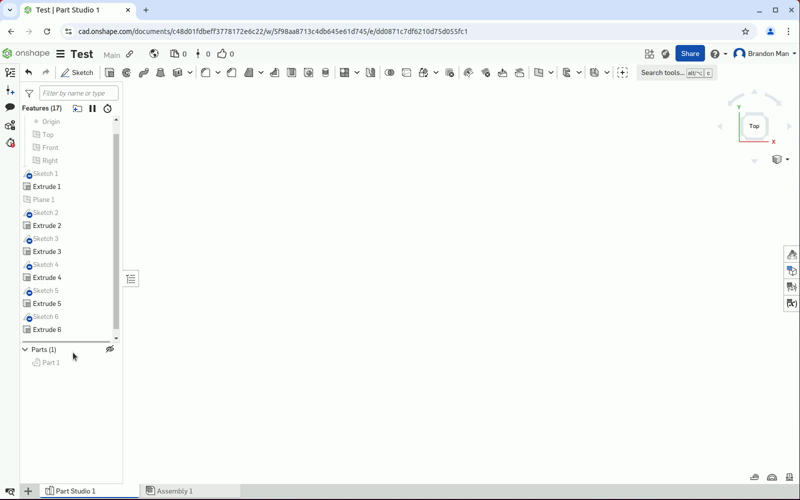
key(up)
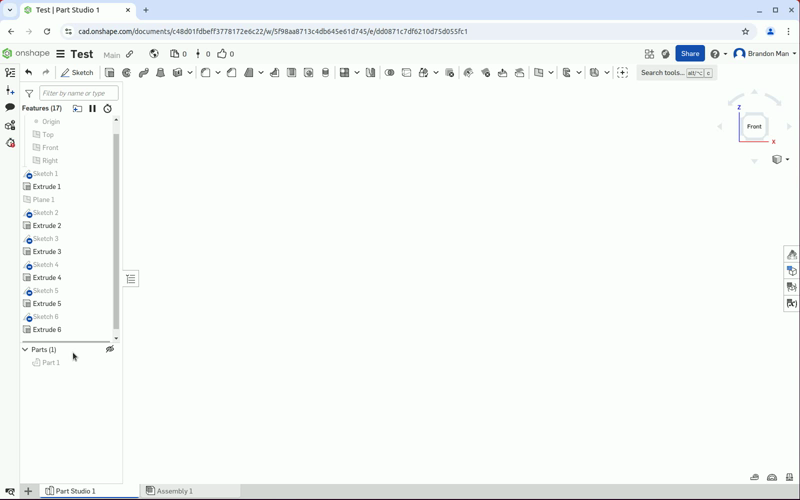
key_up(shift)
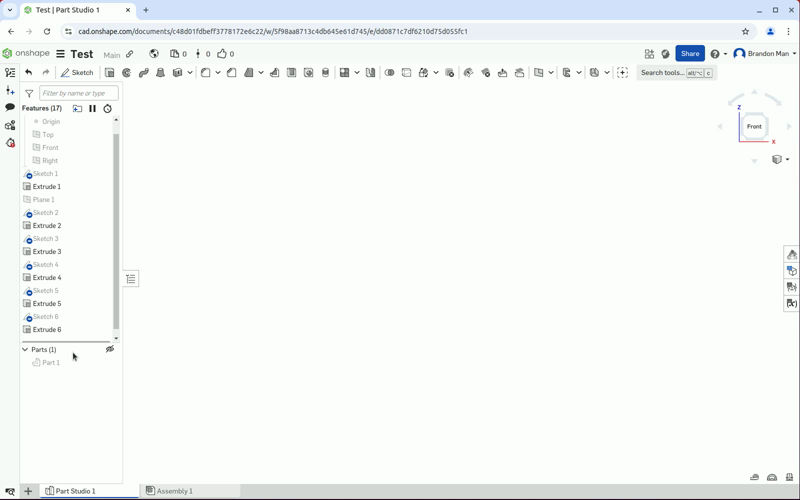
key(space)
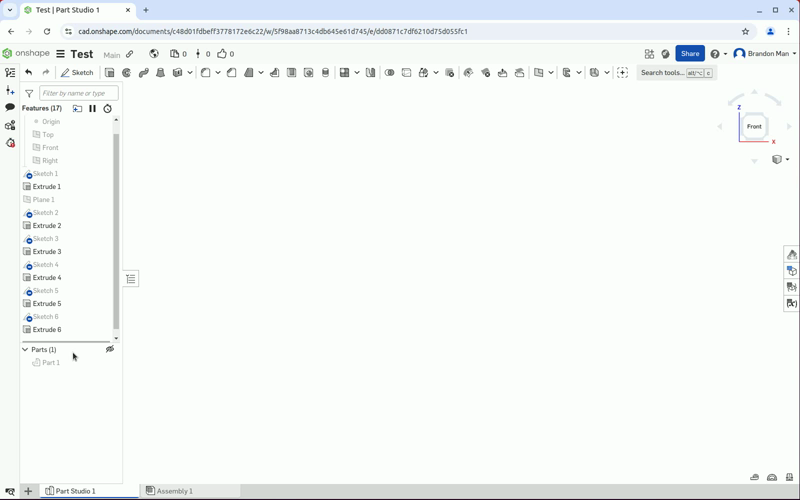
key_down(shift)
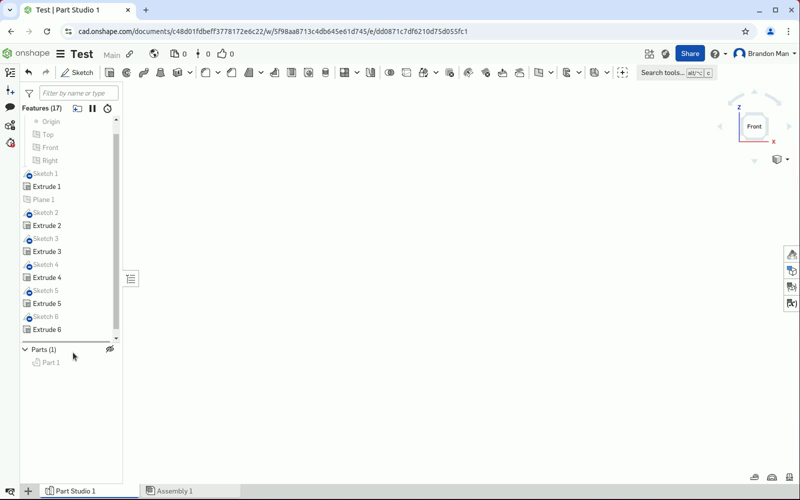
key(left)
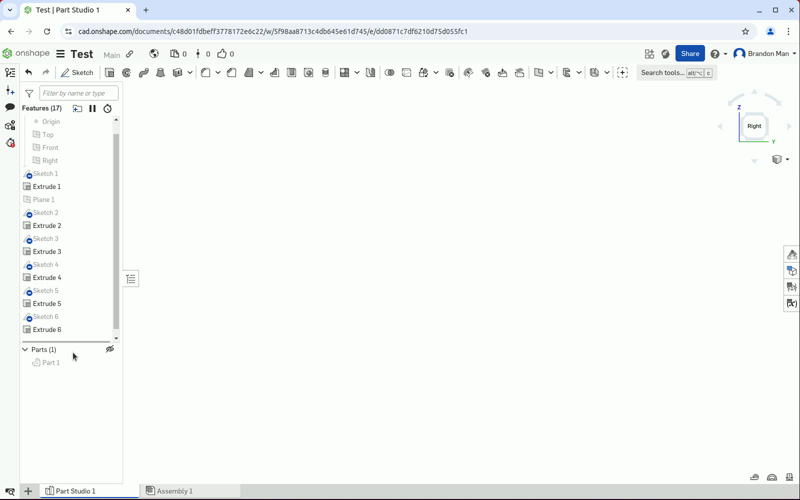
key_up(shift)
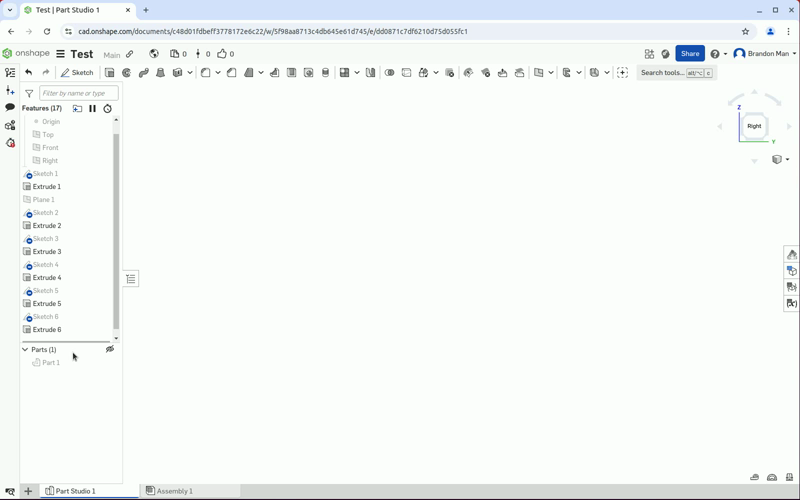
mouse_move(73, 352)
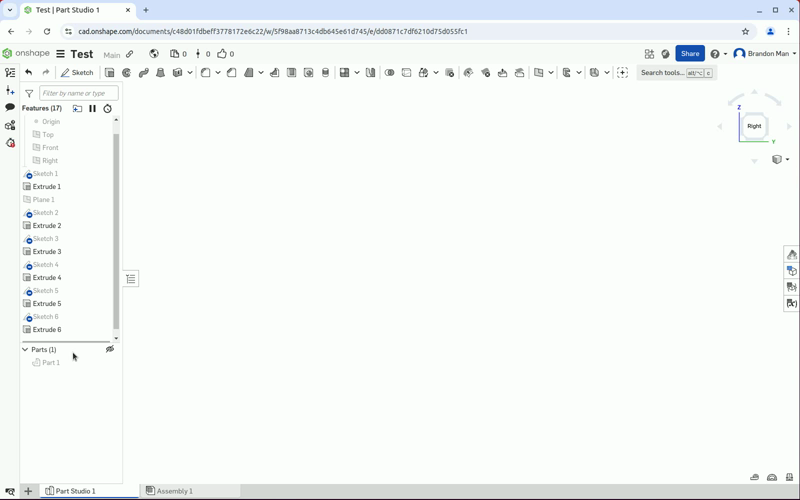
key(shift+y)
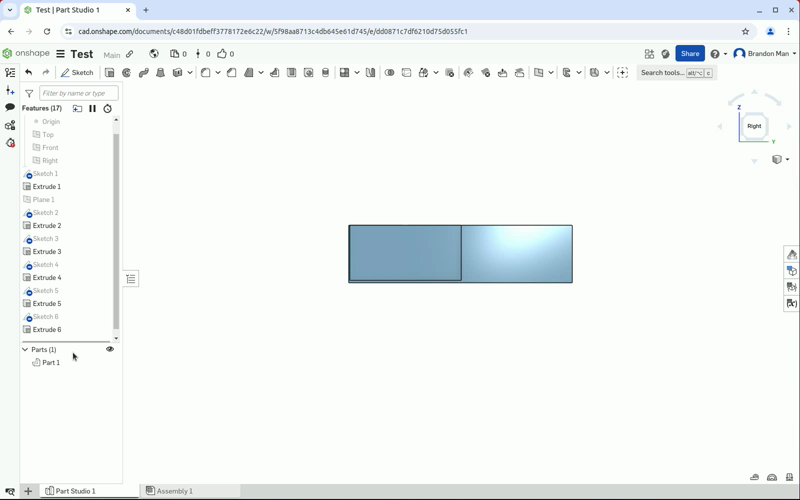
mouse_move(541, 75)
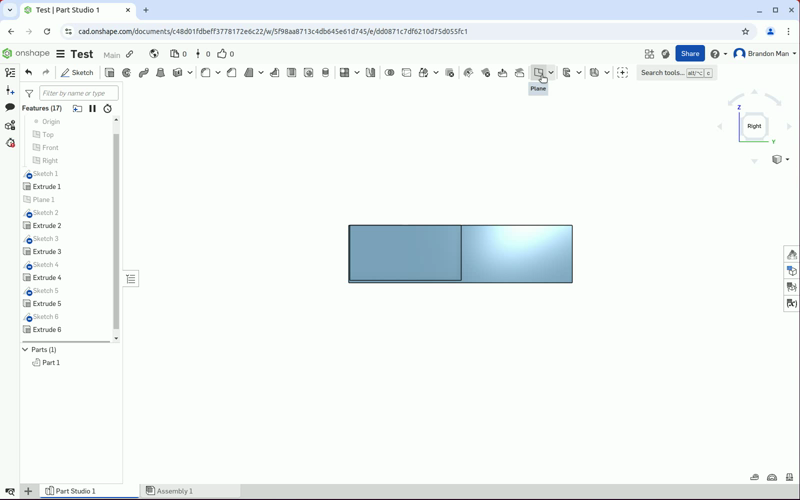
click(541, 75)
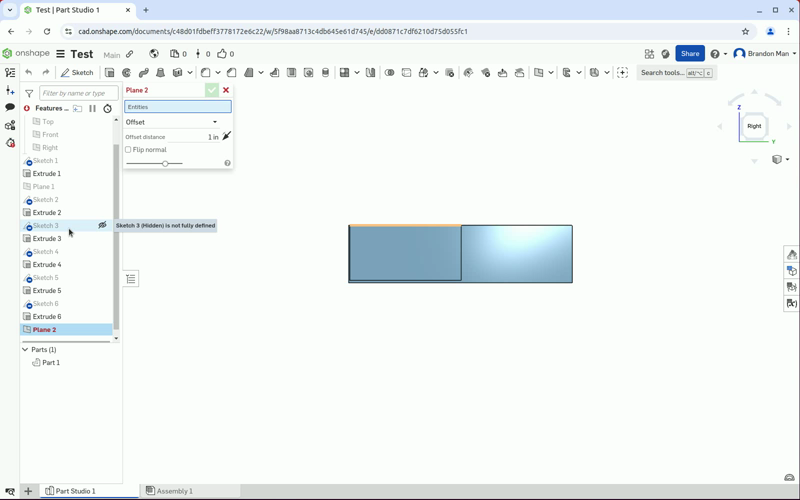
scroll(3)
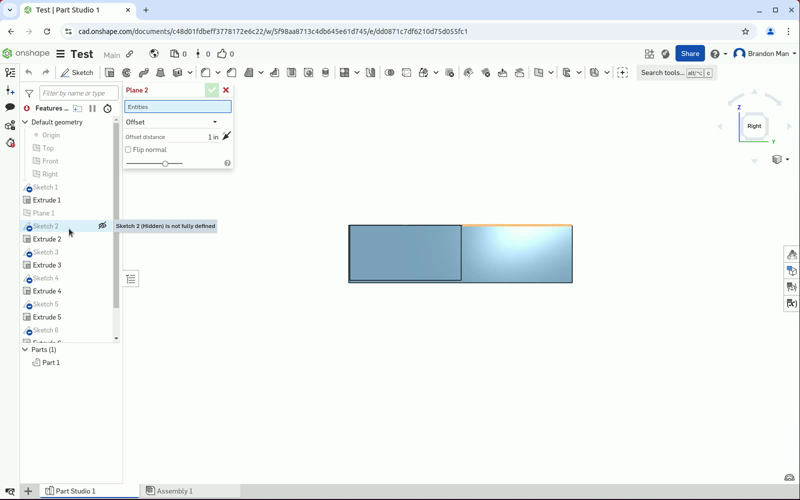
mouse_move(69, 176)
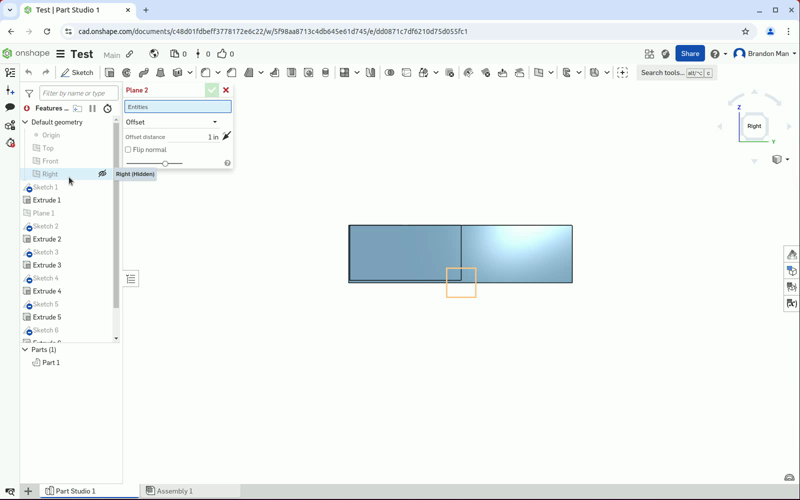
click(69, 176)
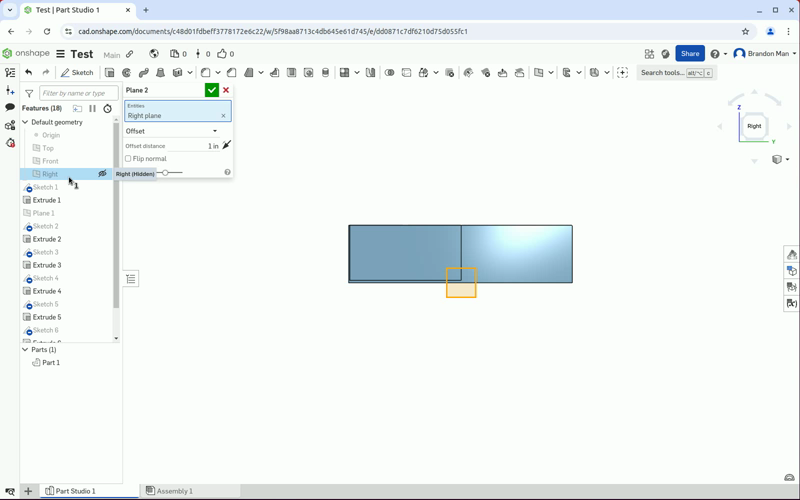
key(tab, 2)
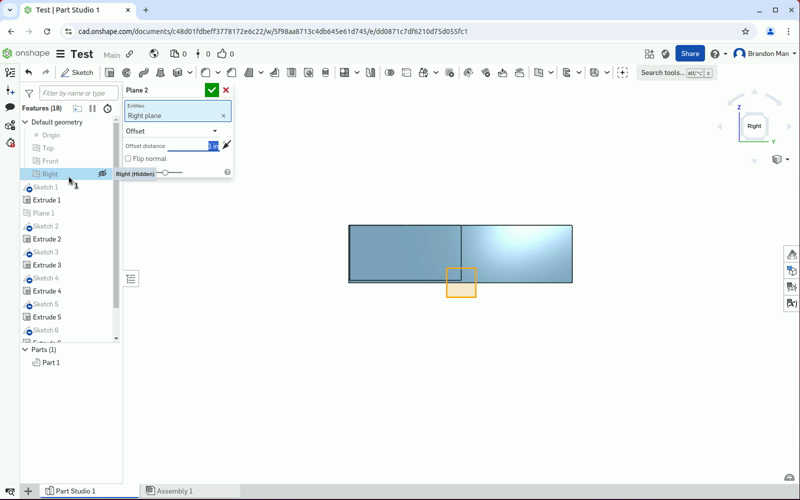
text(16.361)
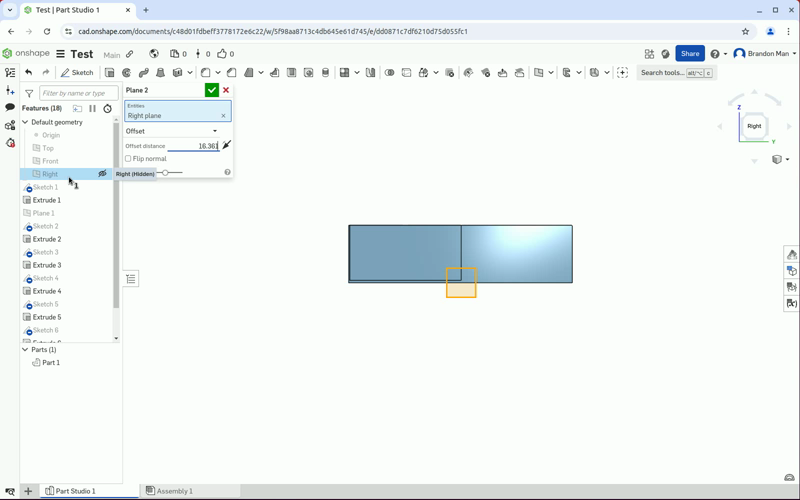
key(enter, 2)
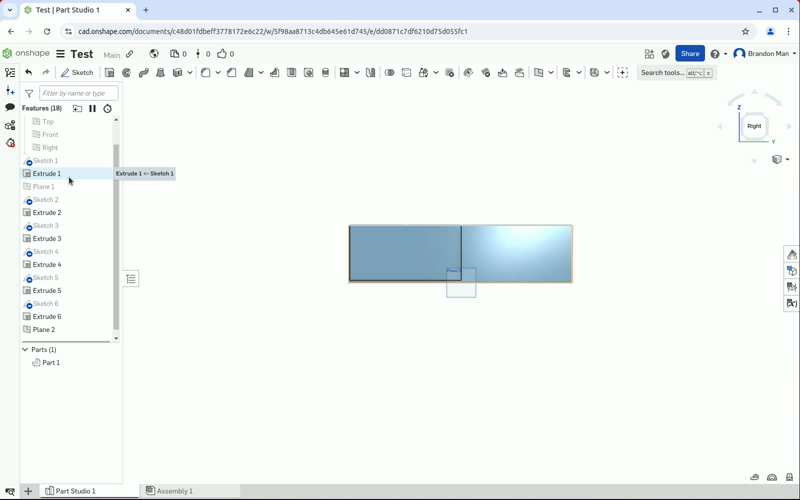
key(shift+s)
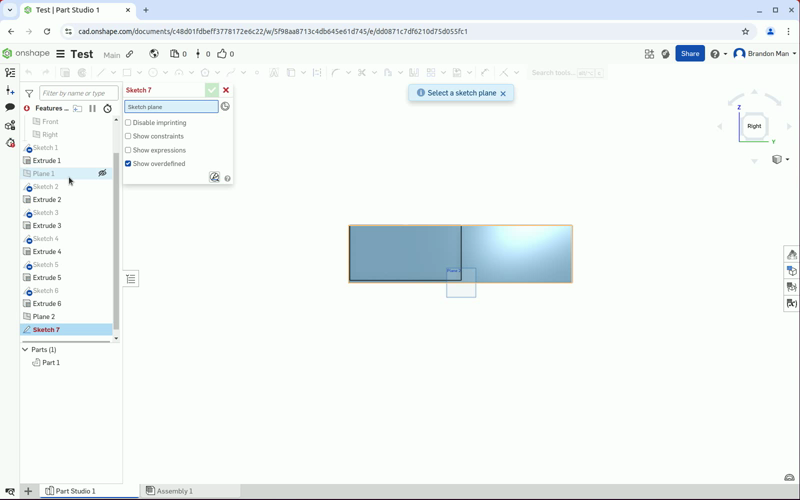
mouse_move(69, 319)
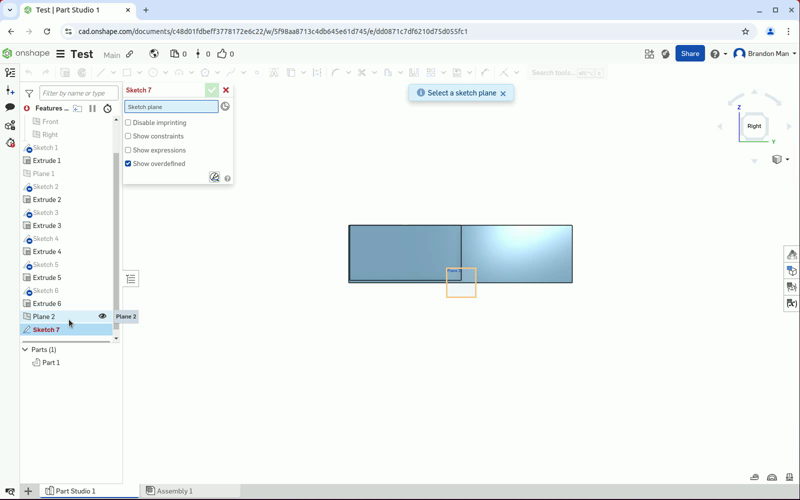
click(69, 319)
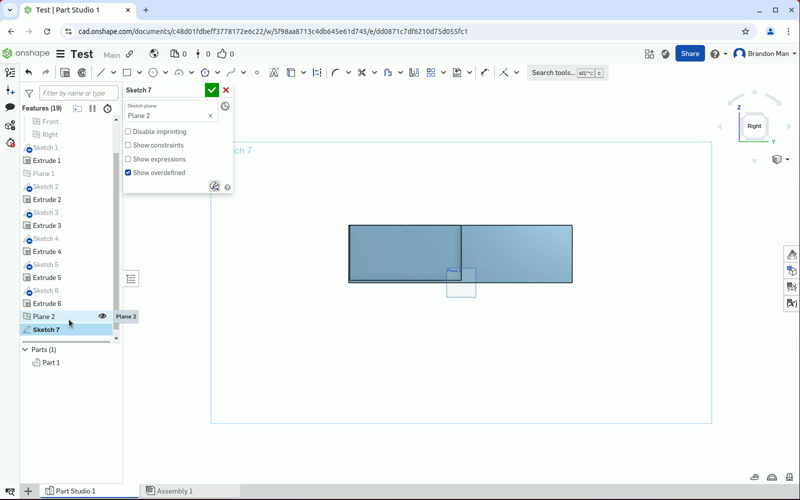
mouse_move(73, 352)
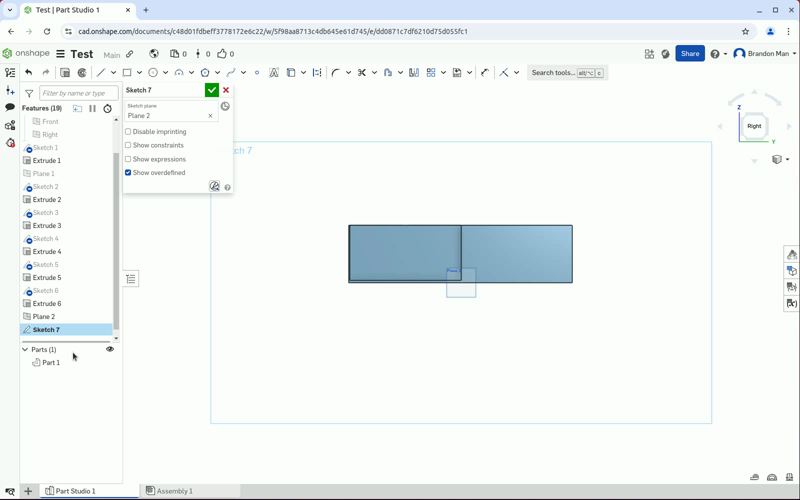
key(y)
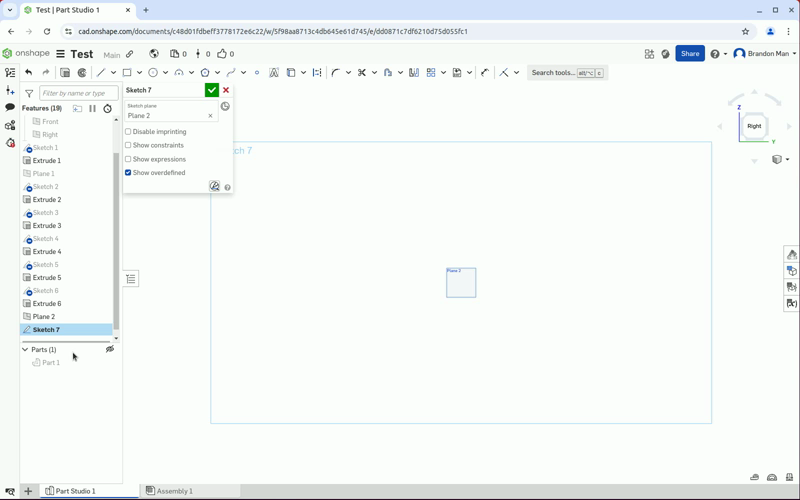
key(c)
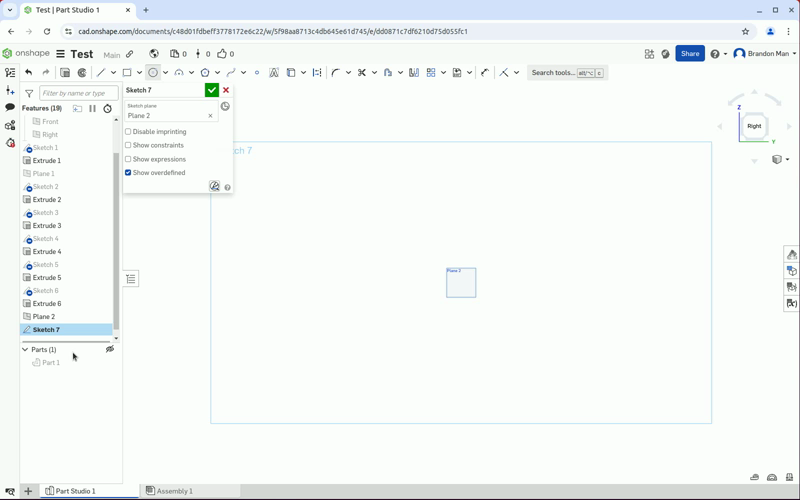
key_down(shift)
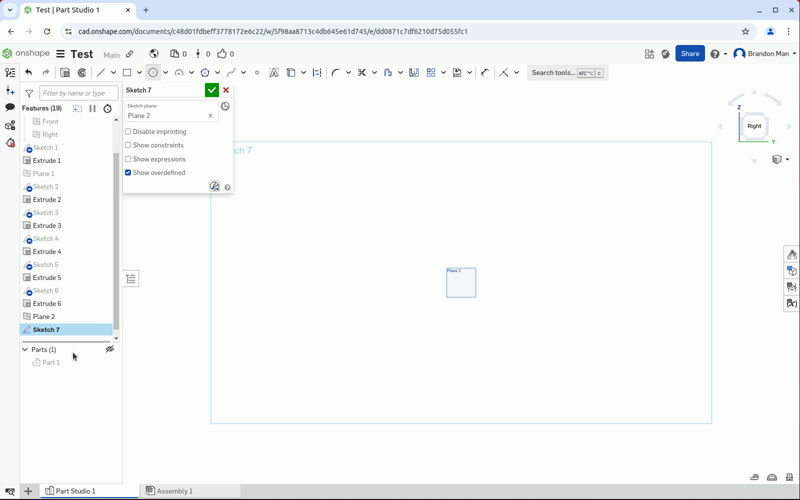
mouse_move(369, 233)
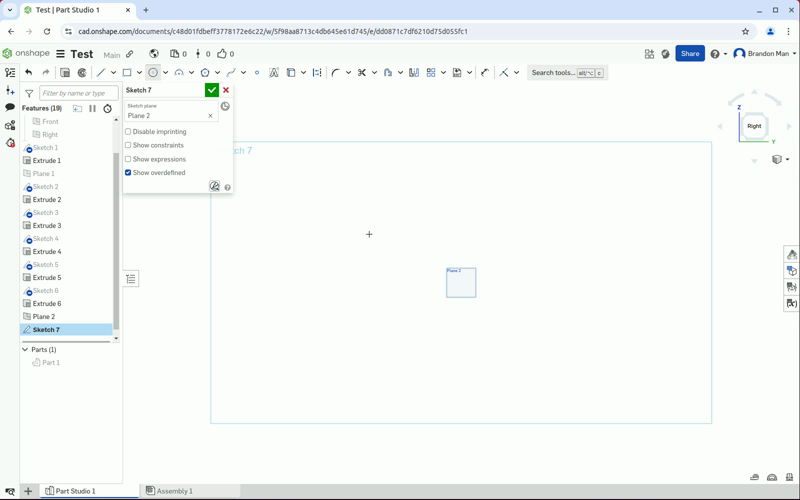
click(369, 233)
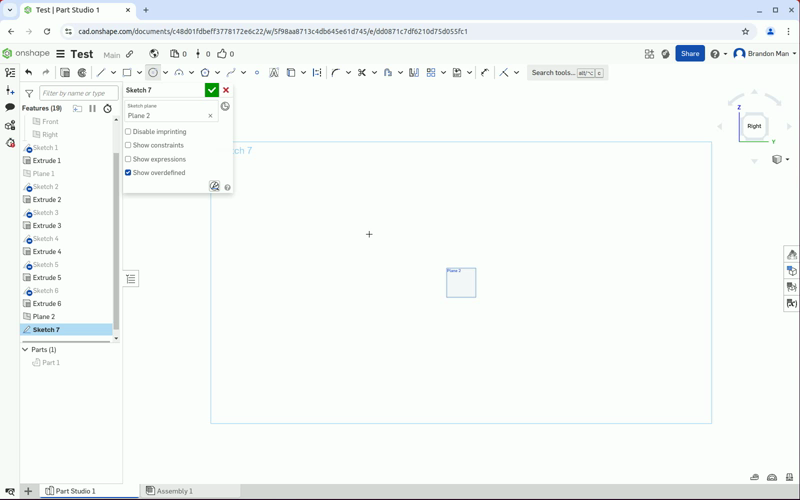
key_up(shift)
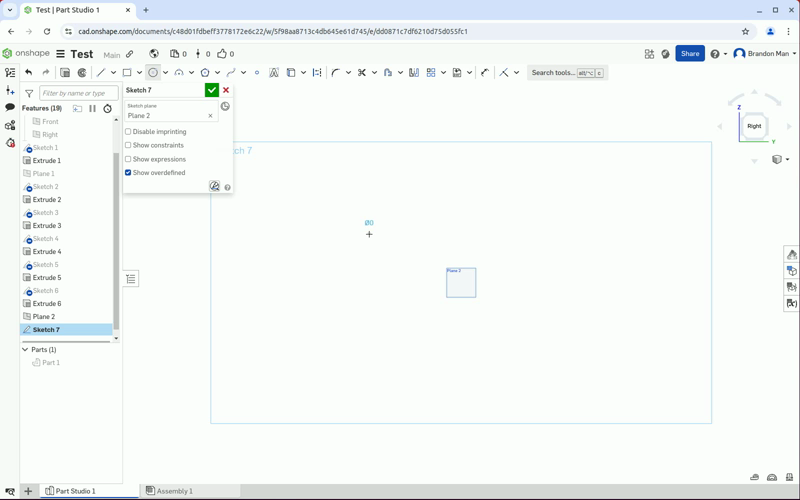
mouse_move(372, 233)
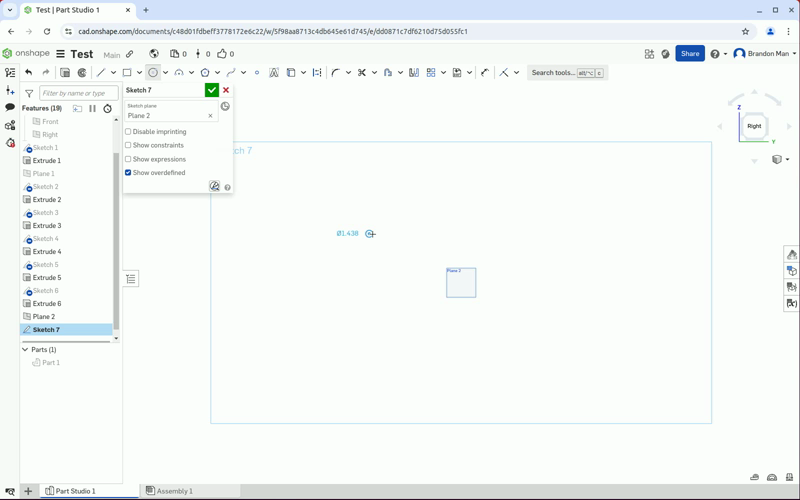
click(372, 233)
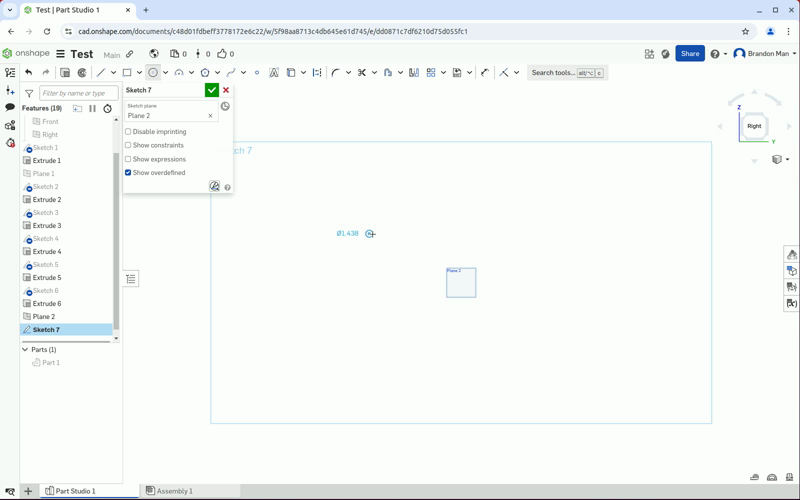
key(esc)
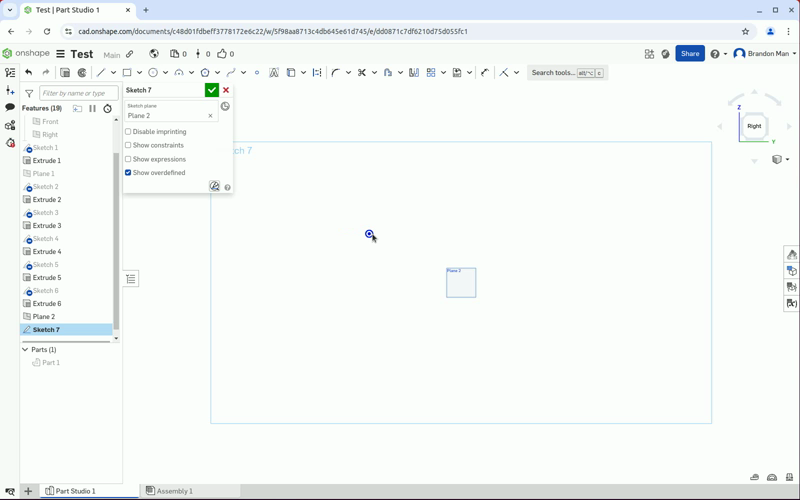
mouse_move(370, 232)
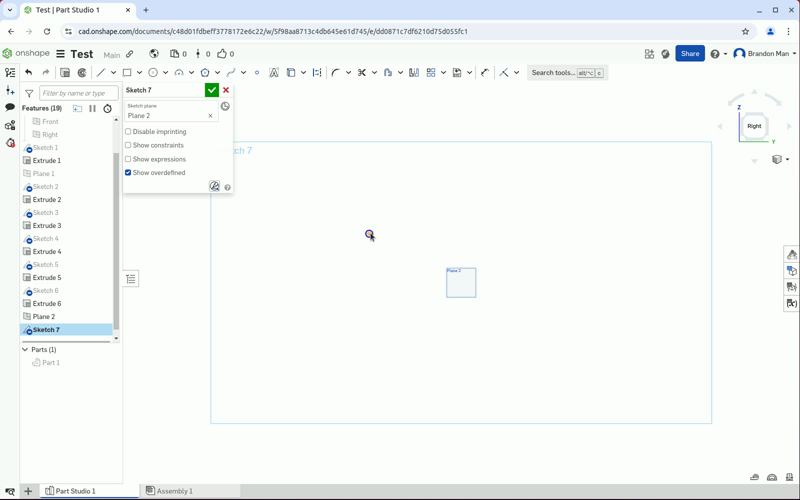
scroll(6)
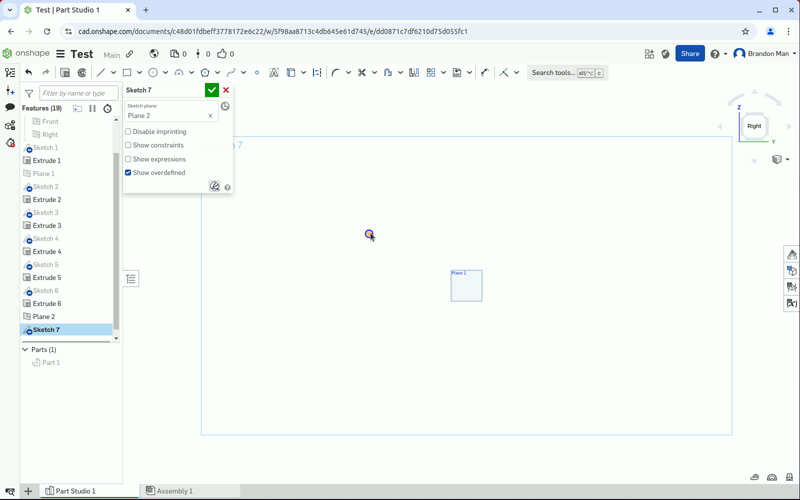
scroll(6)
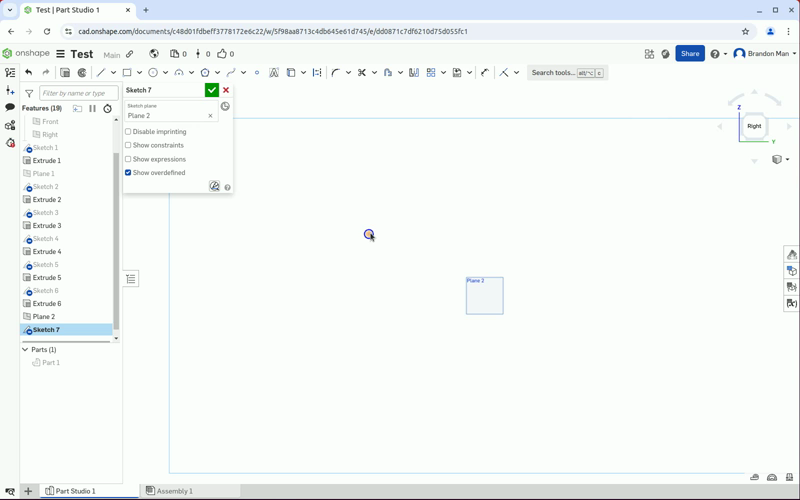
scroll(6)
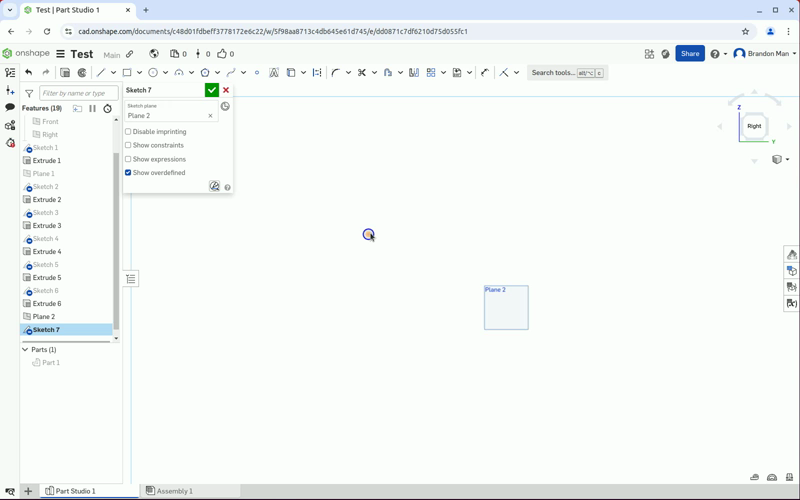
scroll(6)
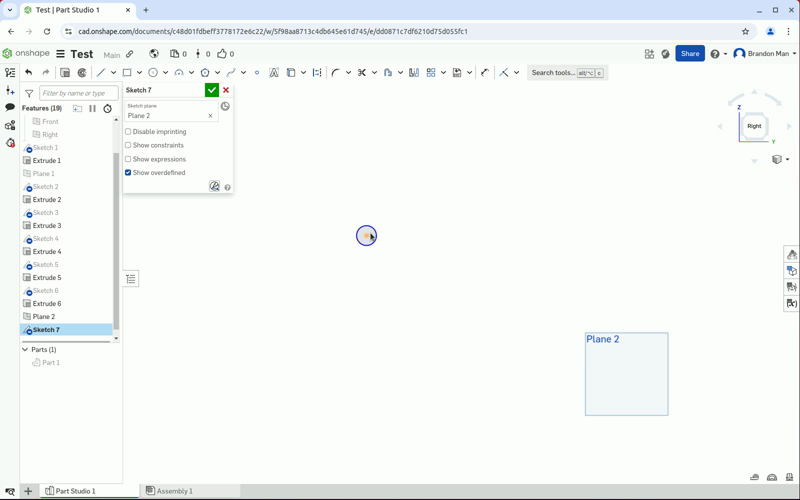
scroll(6)
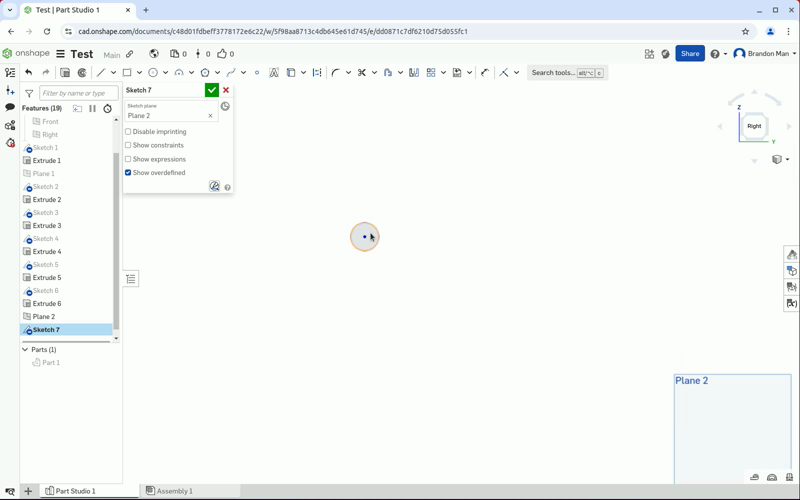
scroll(6)
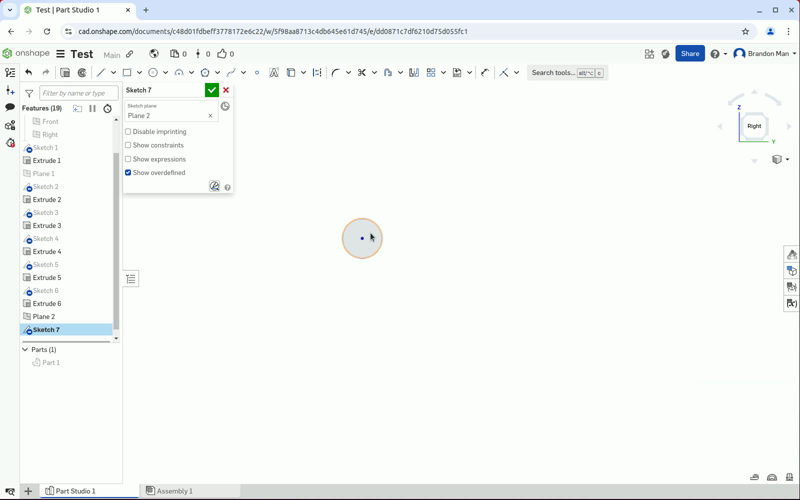
scroll(6)
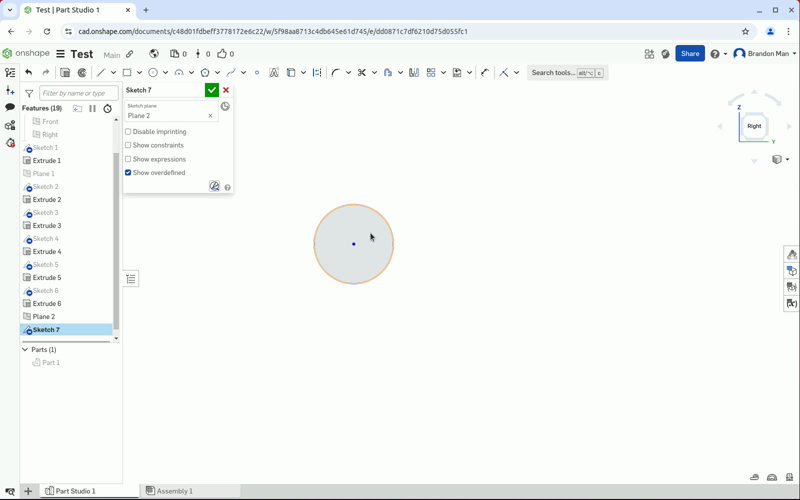
click(370, 232)
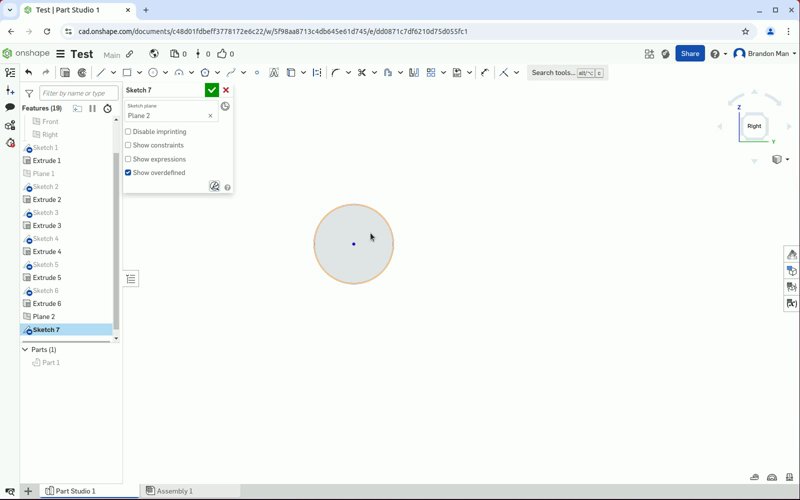
scroll(-6)
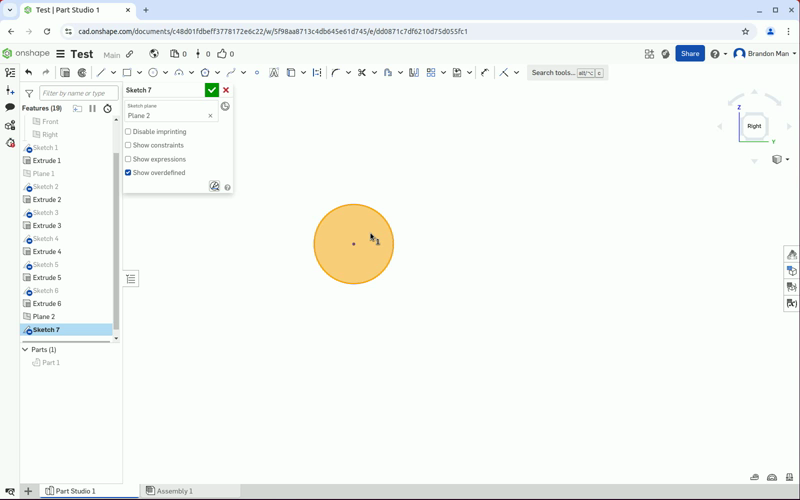
scroll(-6)
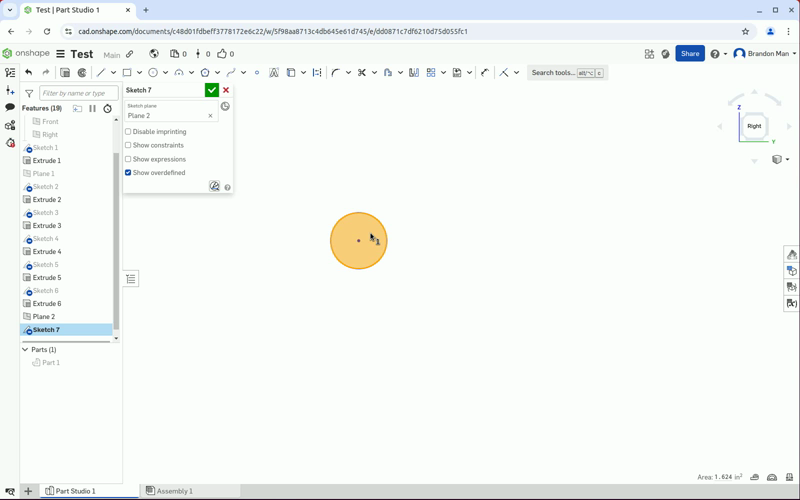
scroll(-6)
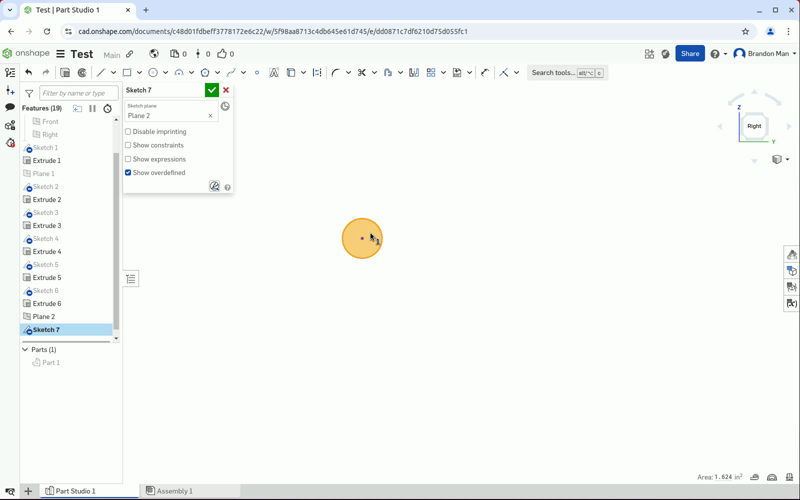
scroll(-6)
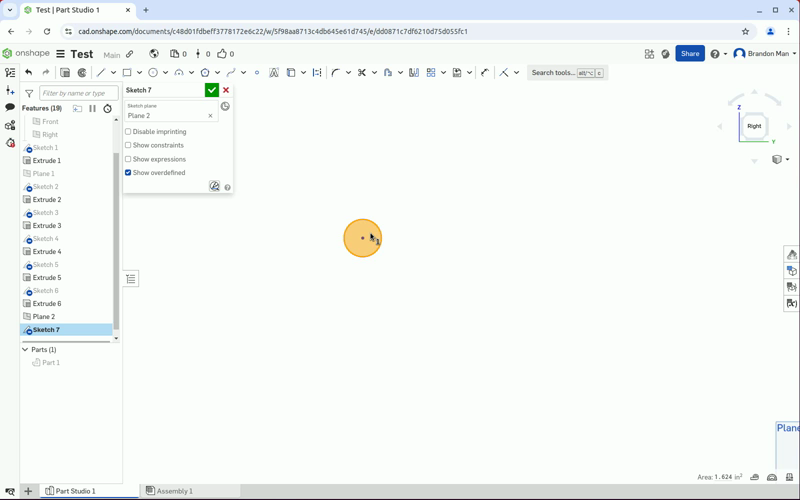
scroll(-6)
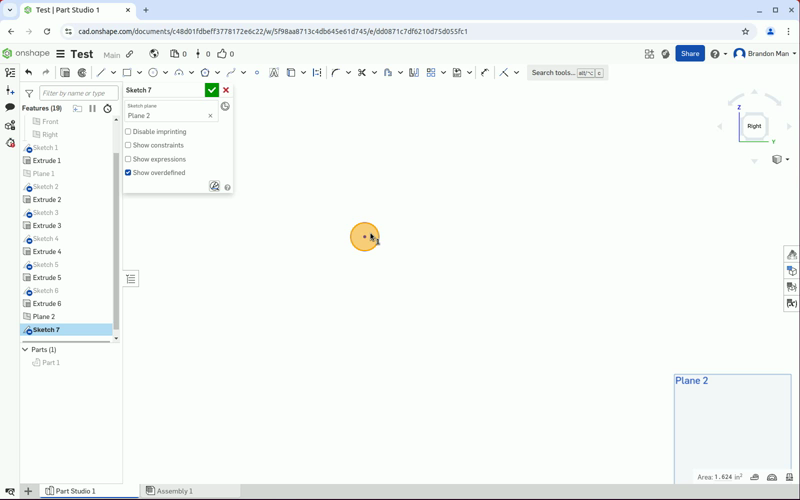
scroll(-6)
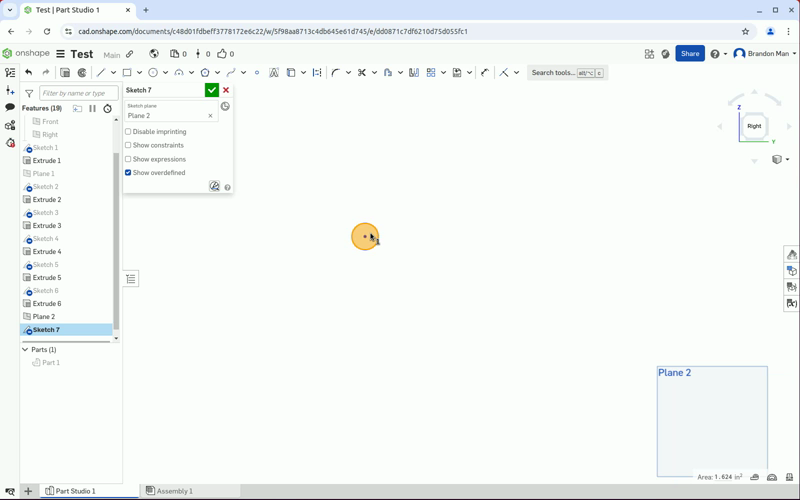
scroll(-6)
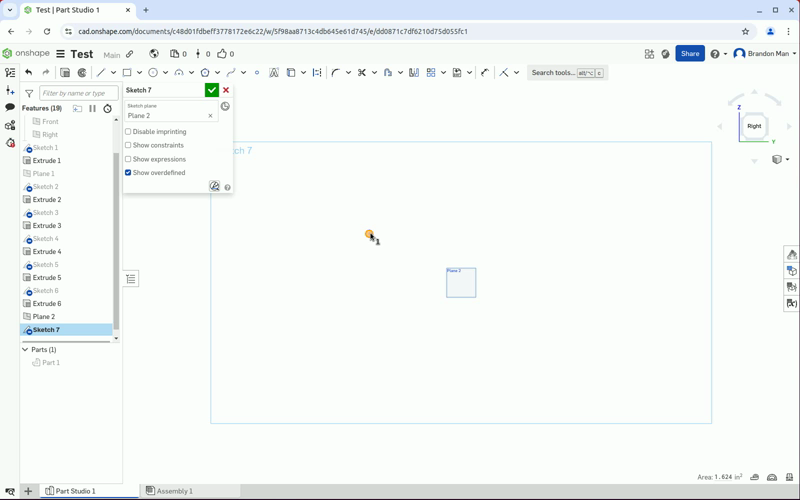
mouse_move(73, 352)
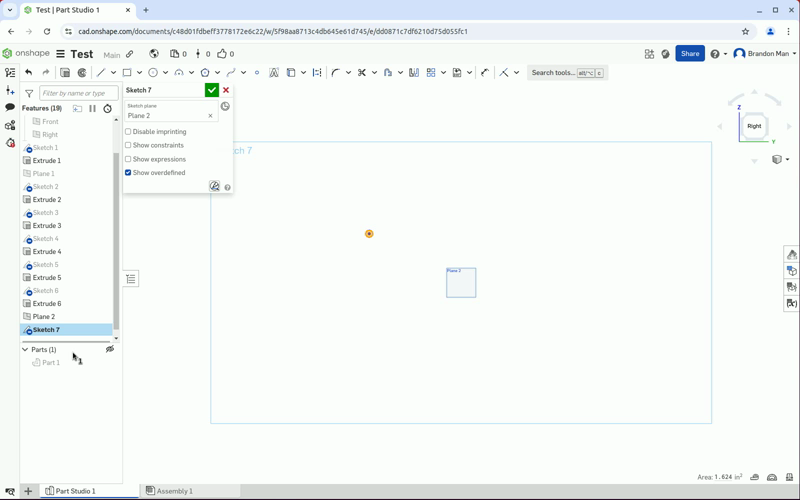
key(shift+y)
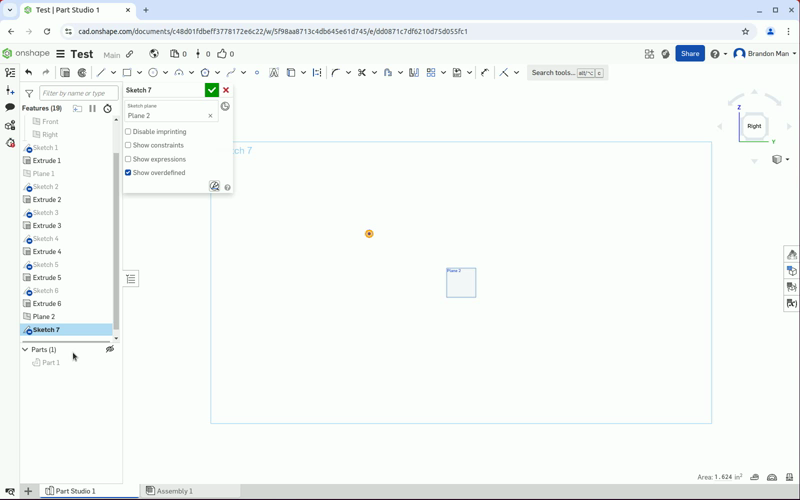
key(shift+e)
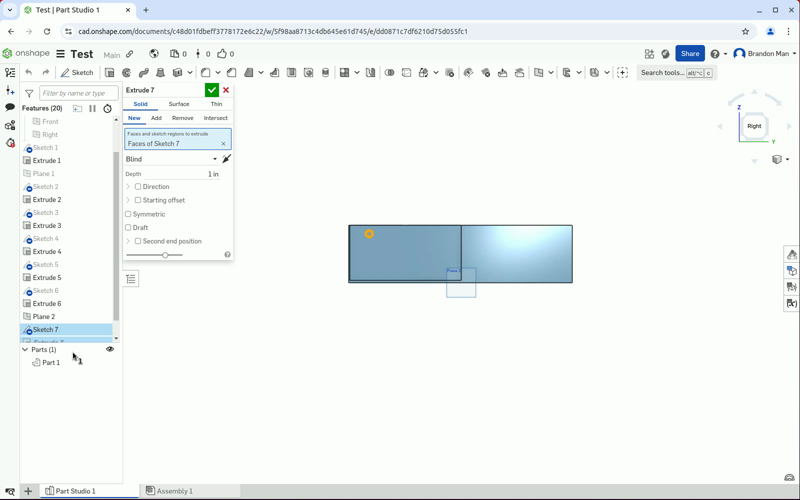
mouse_move(143, 106)
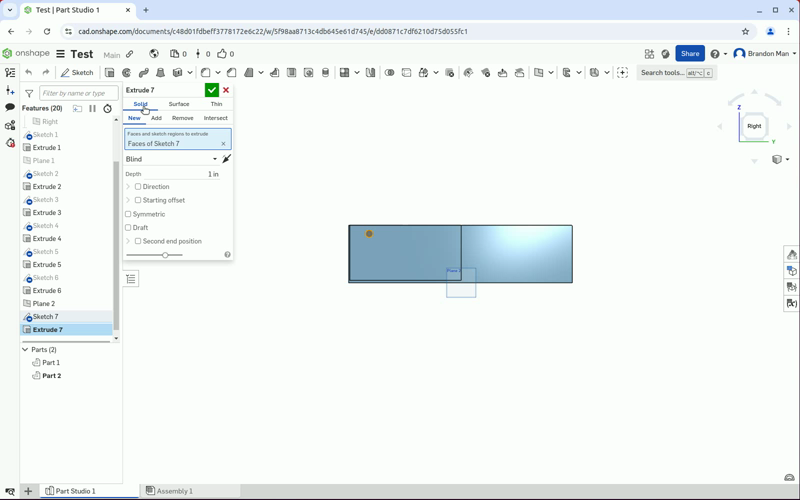
click(143, 106)
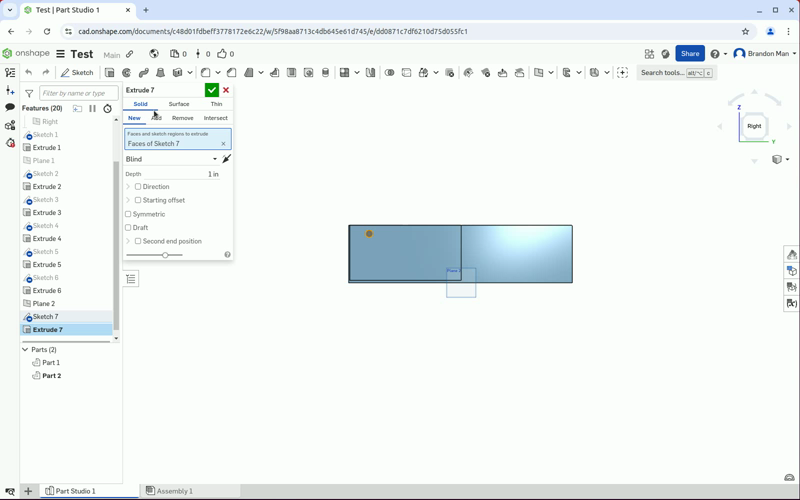
mouse_move(186, 120)
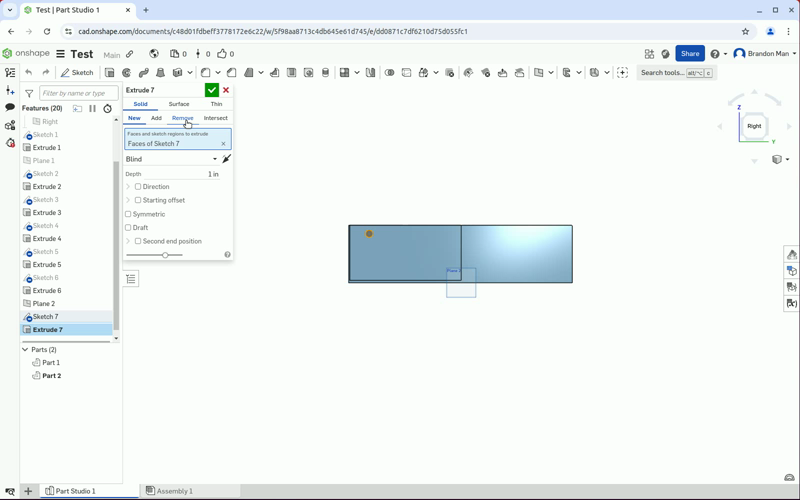
click(186, 120)
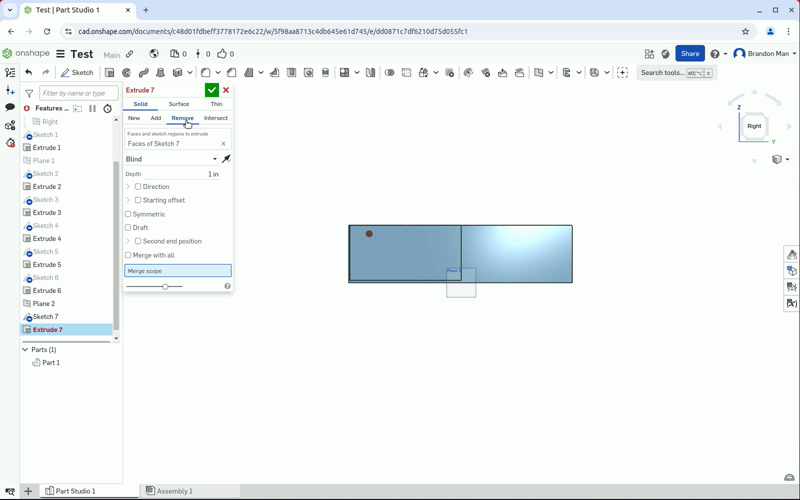
key(tab, 4)
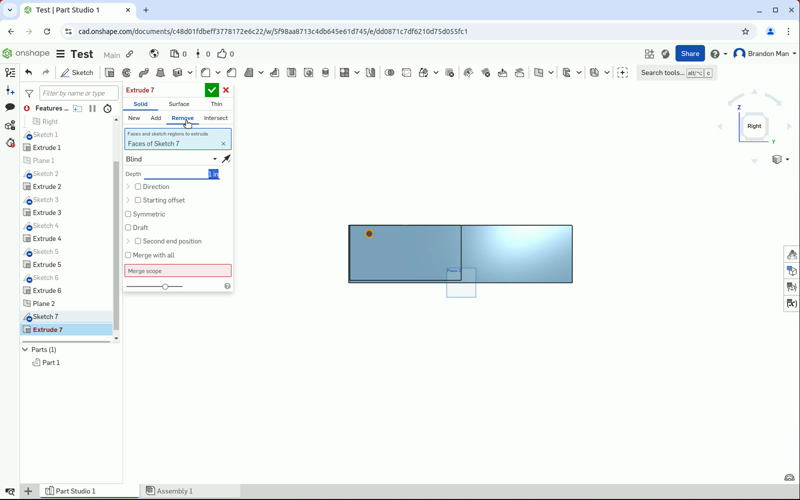
text(0.481)
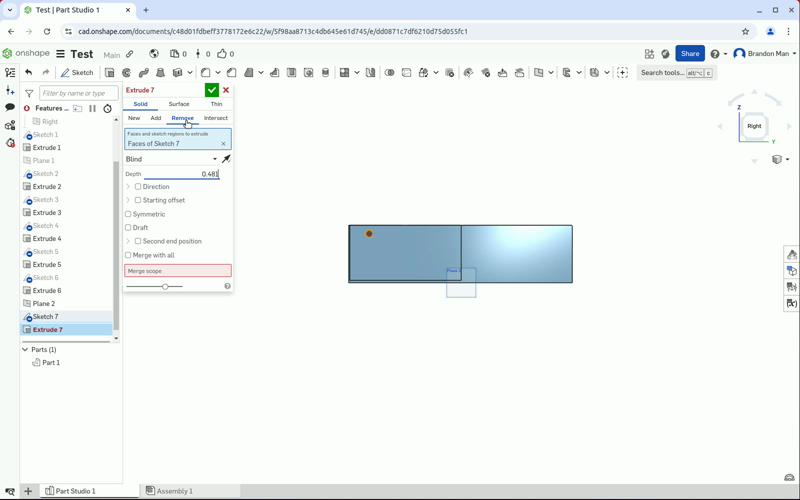
key(tab, 6)
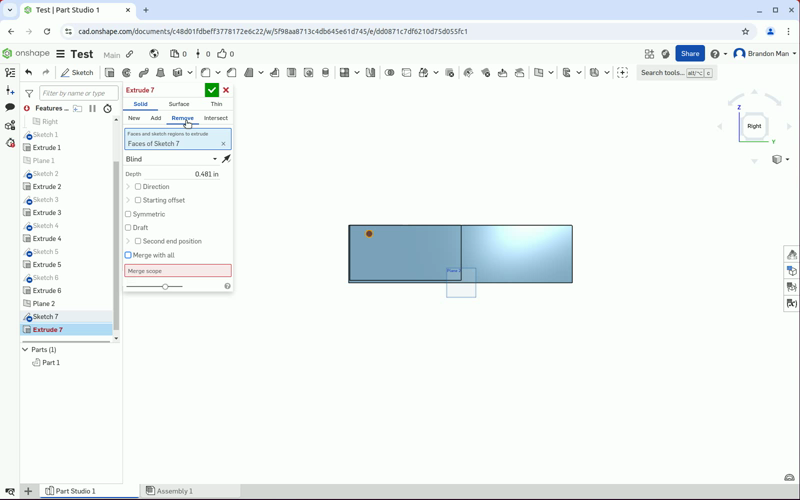
key(space)
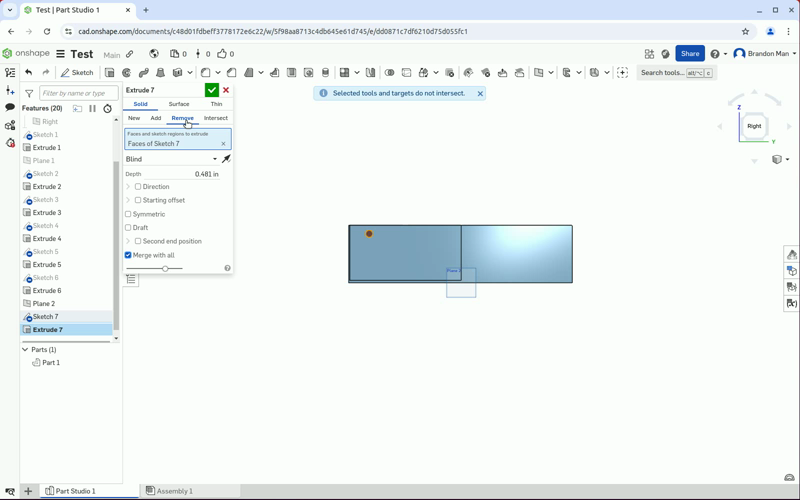
key(enter)
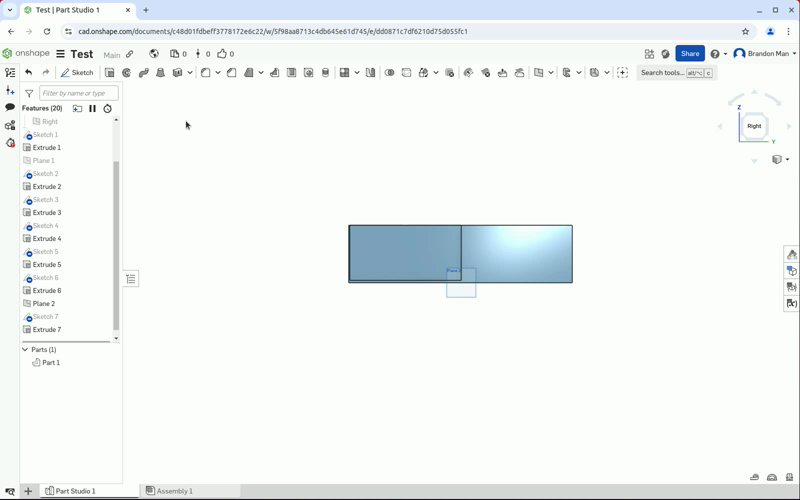
key(shift+h)
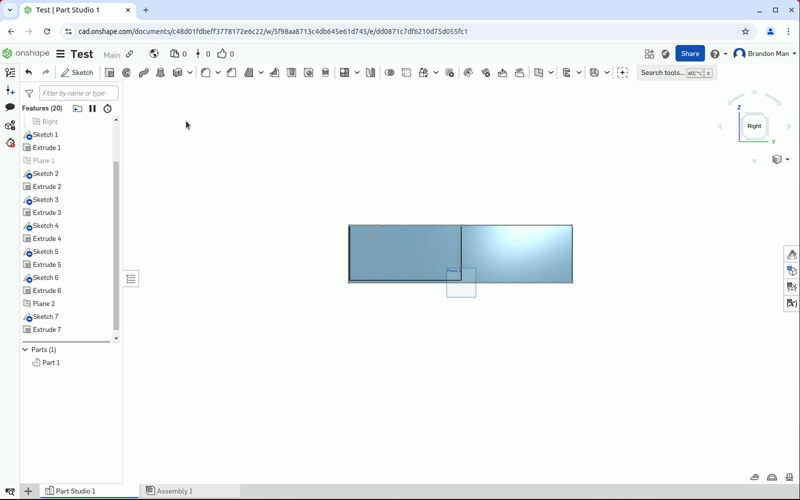
key(shift+h)
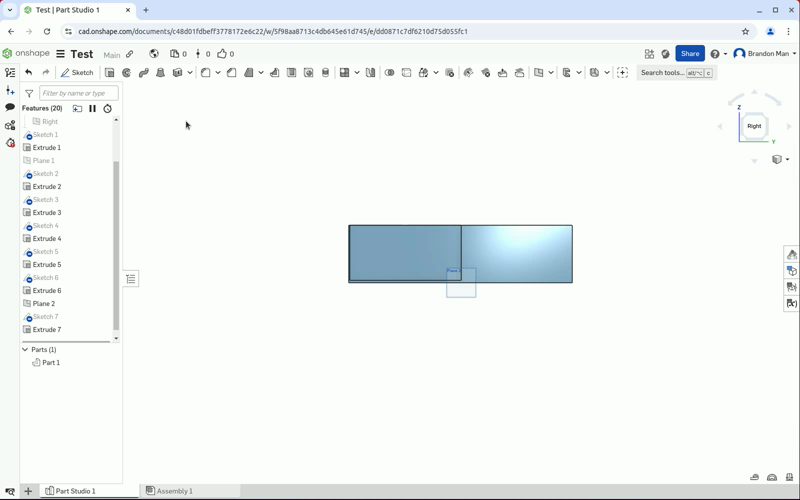
mouse_move(69, 137)
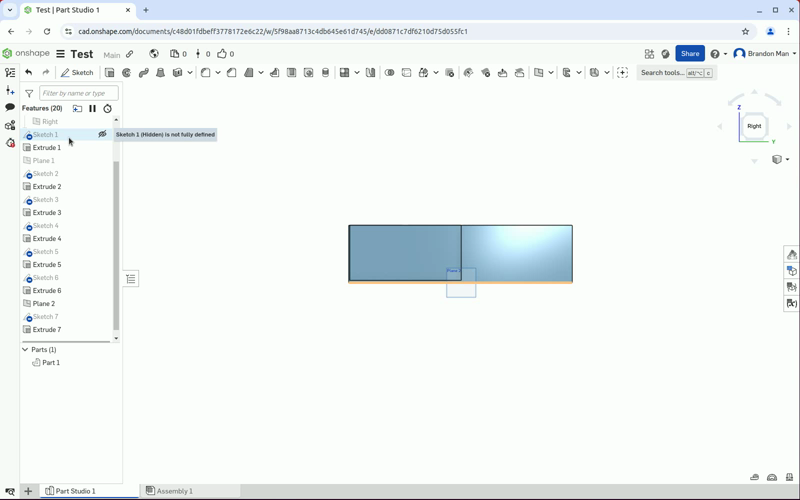
click(69, 137)
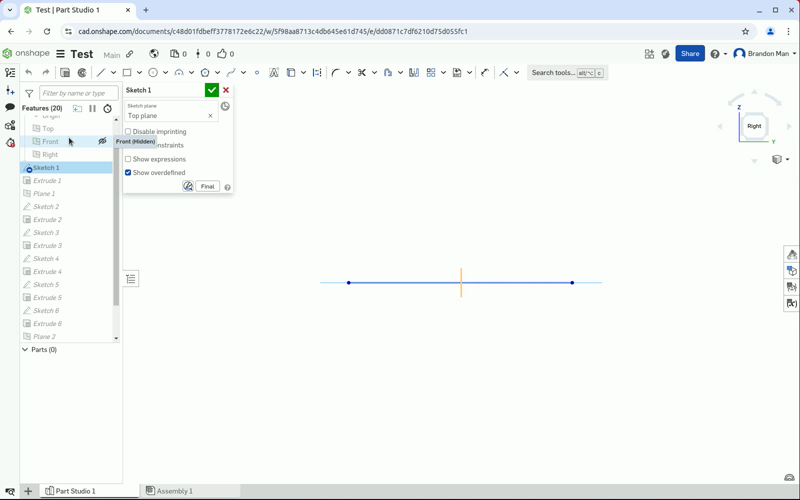
mouse_move(229, 92)
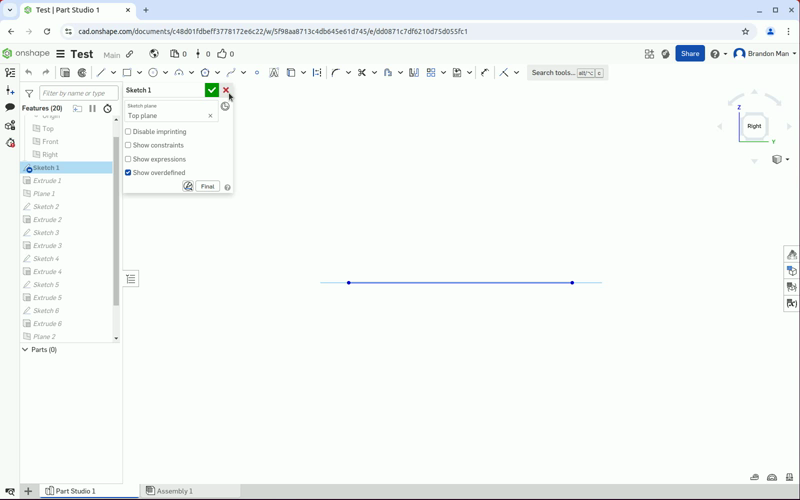
click(229, 92)
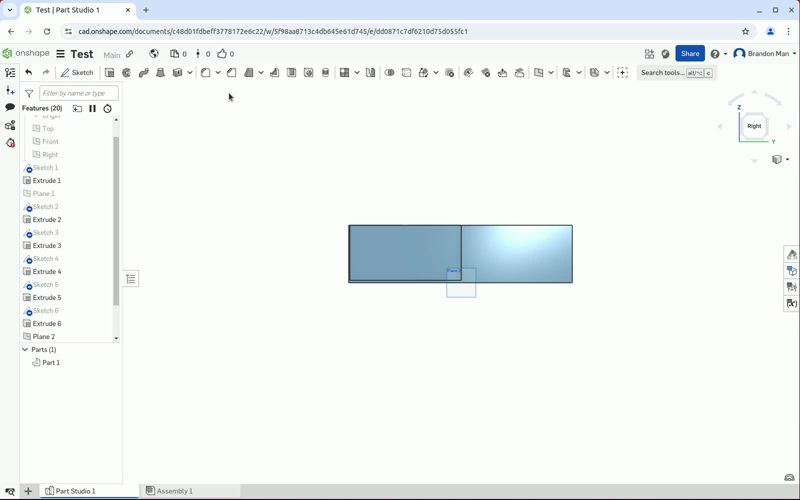
mouse_move(541, 75)
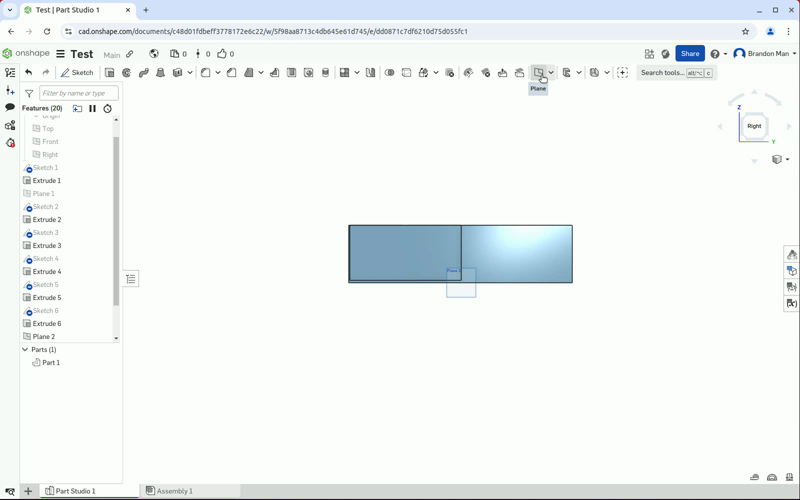
click(541, 75)
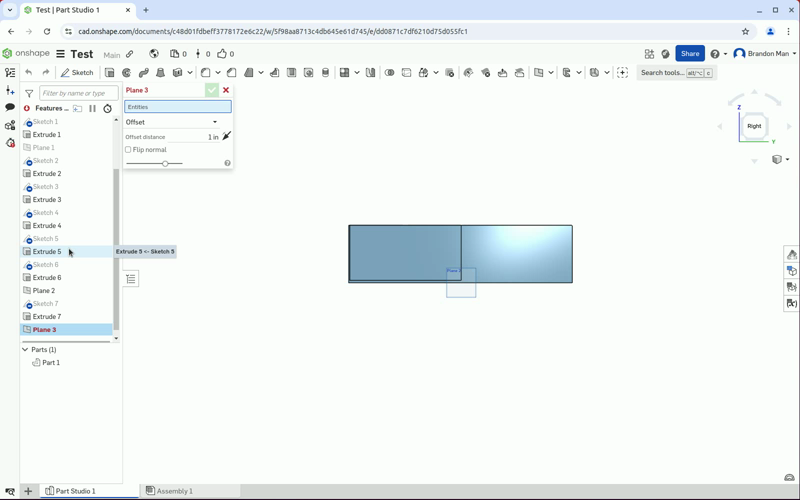
scroll(3)
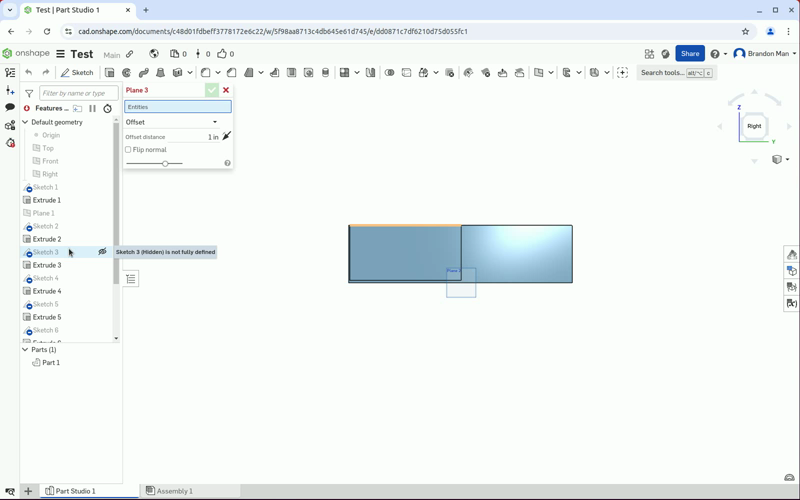
mouse_move(69, 176)
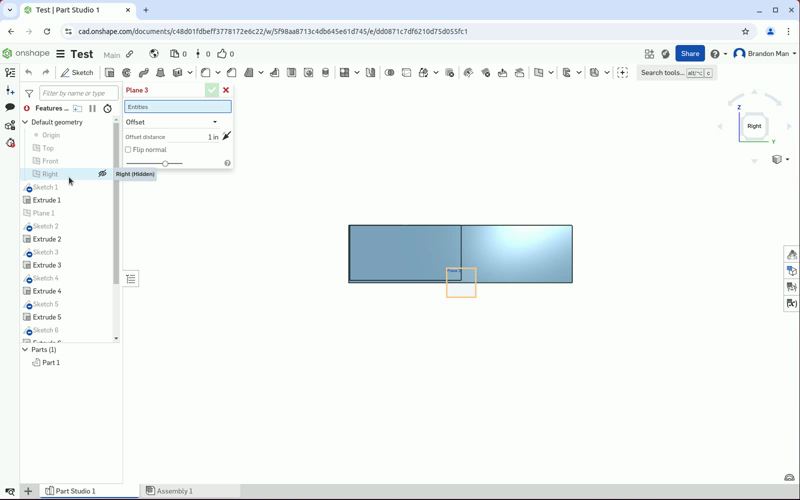
click(69, 176)
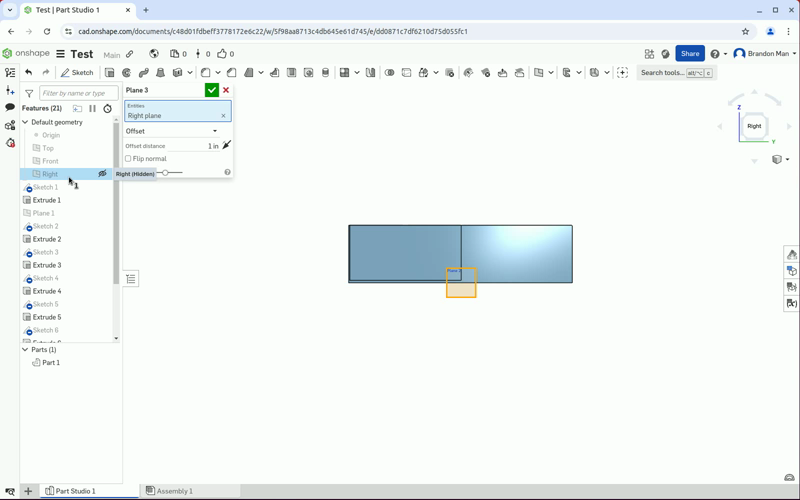
key(tab, 2)
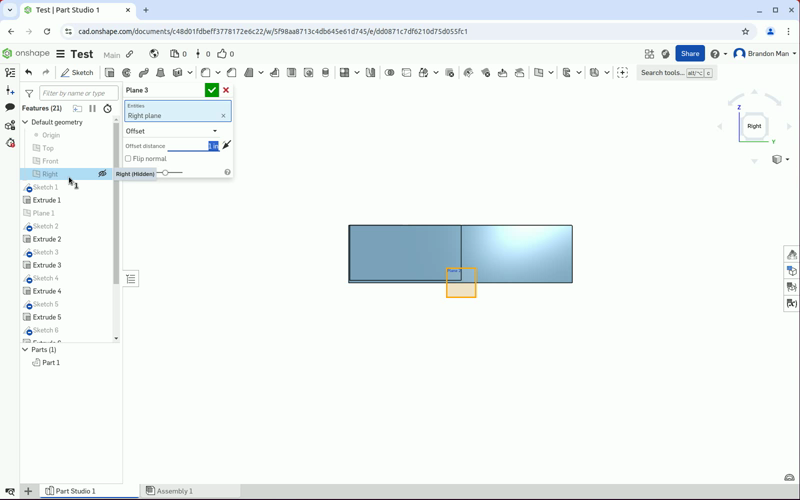
text(16.361)
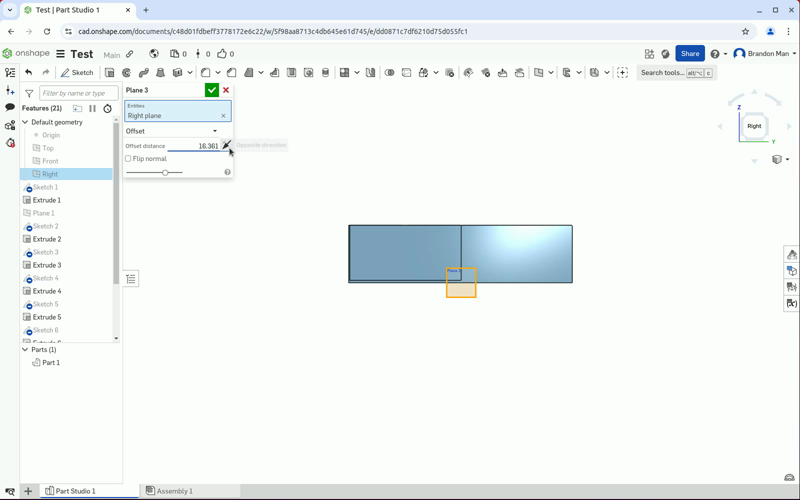
mouse_move(229, 147)
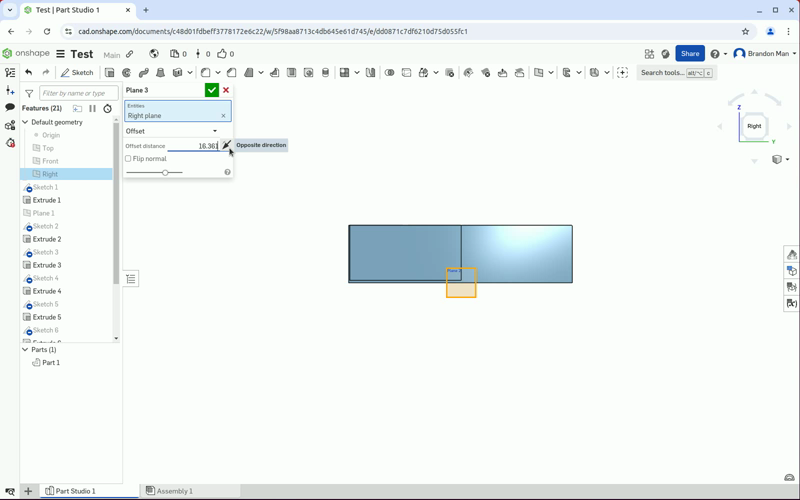
click(229, 147)
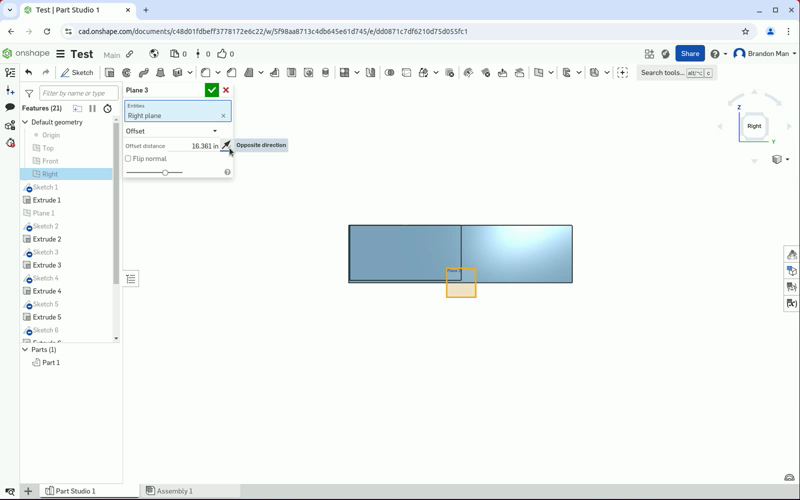
key(enter, 2)
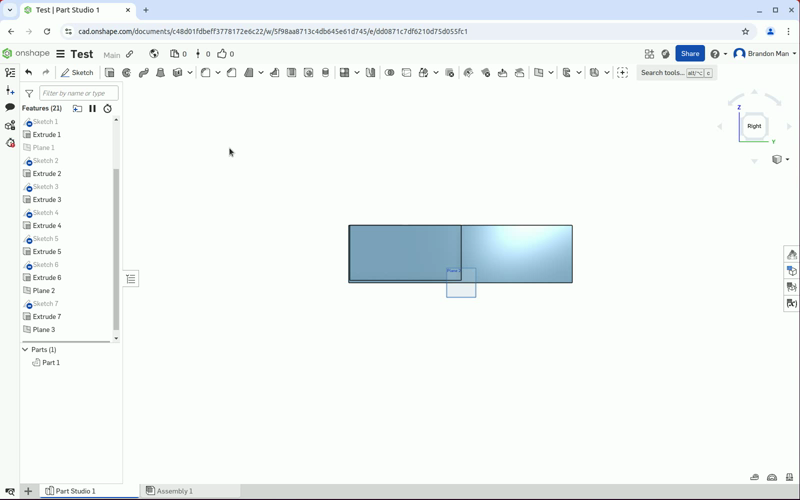
key(shift+s)
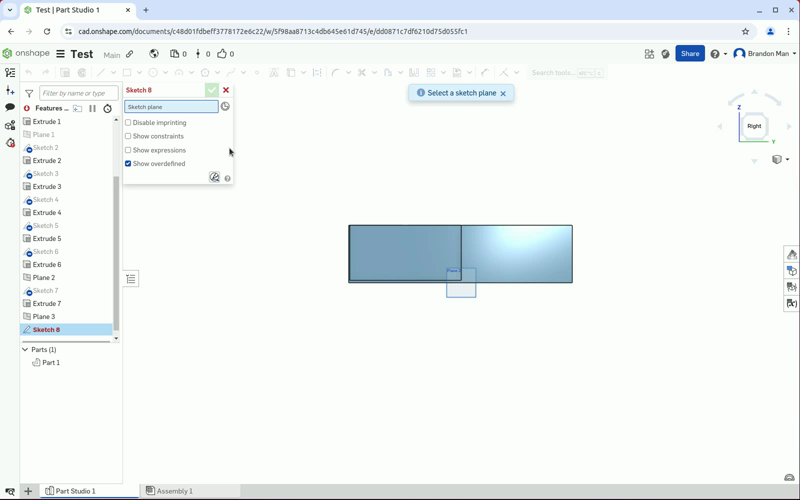
mouse_move(69, 319)
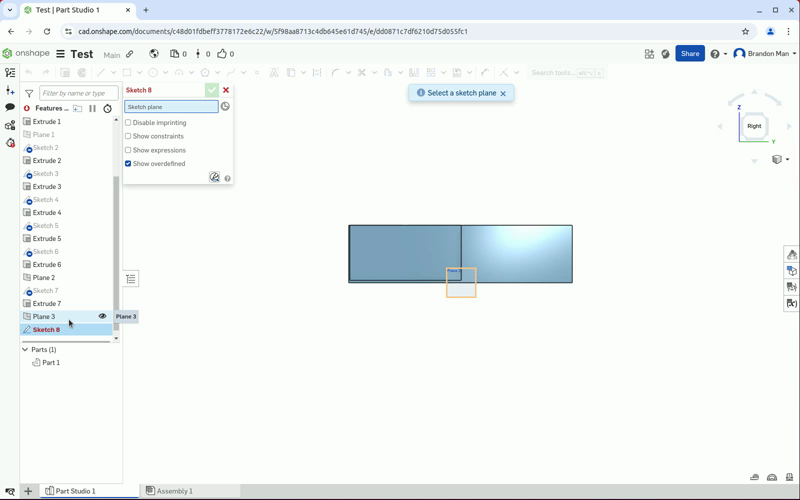
click(69, 319)
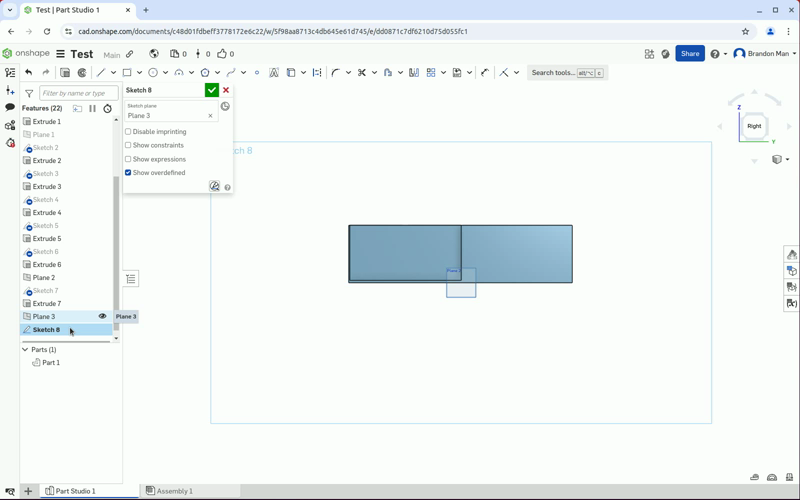
mouse_move(73, 352)
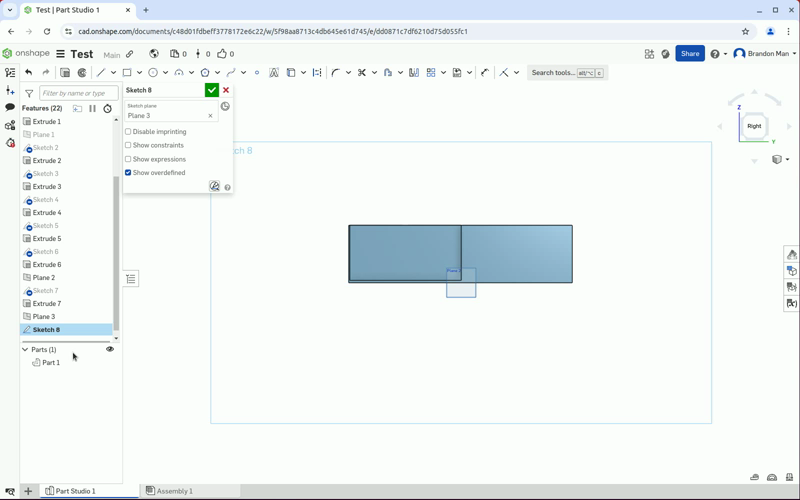
key(y)
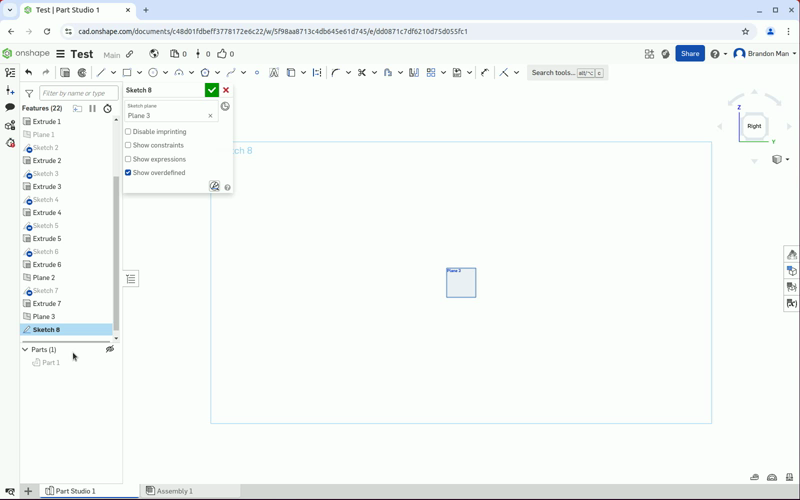
key(c)
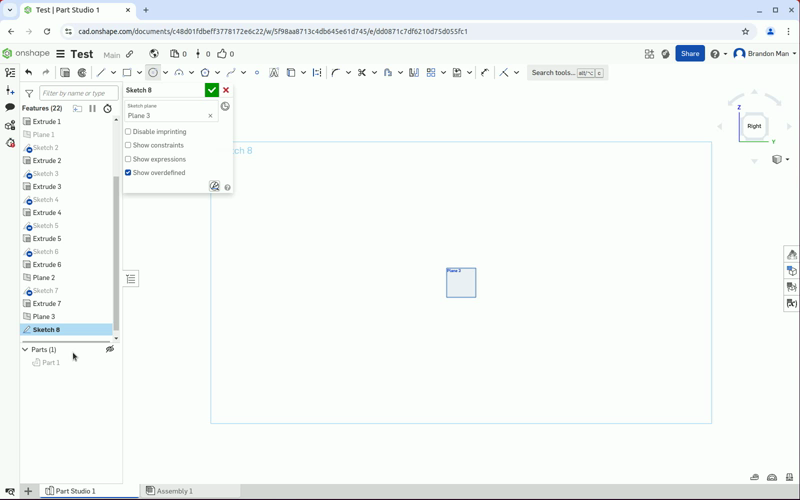
key_down(shift)
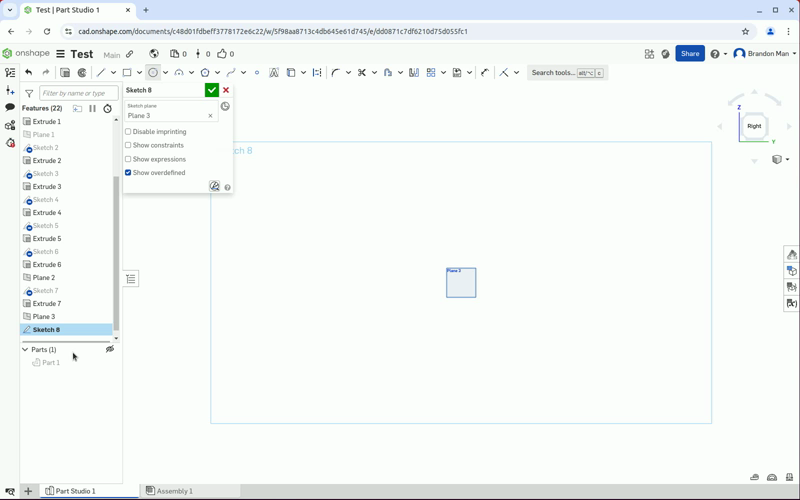
mouse_move(553, 233)
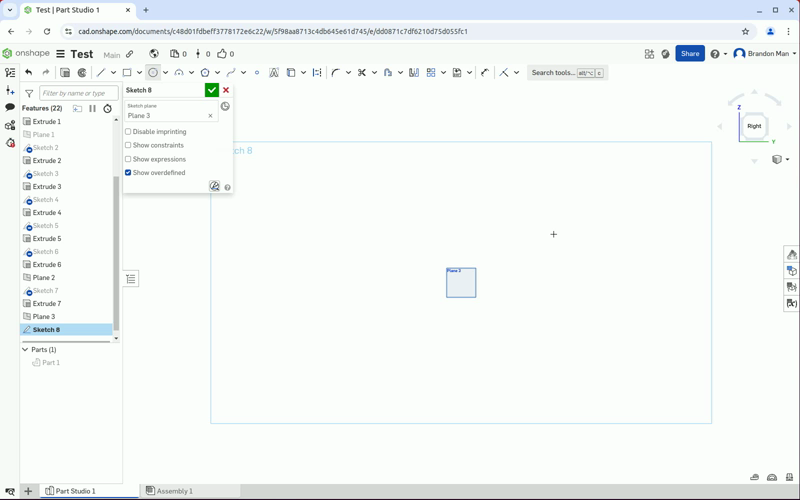
click(553, 233)
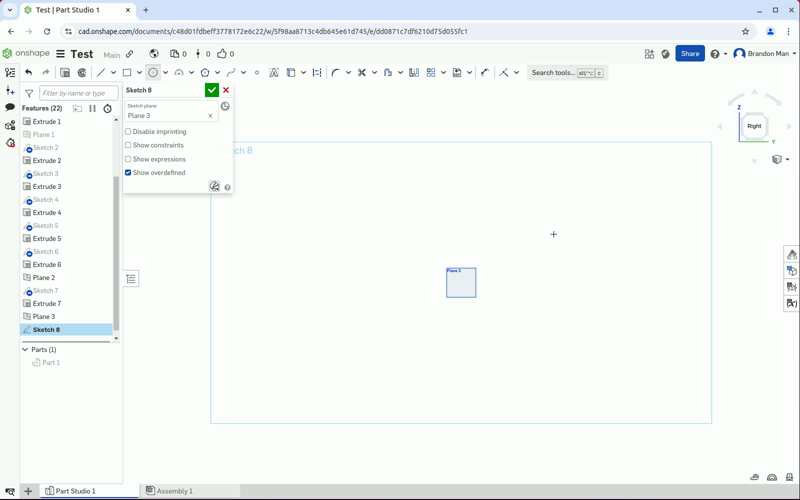
key_up(shift)
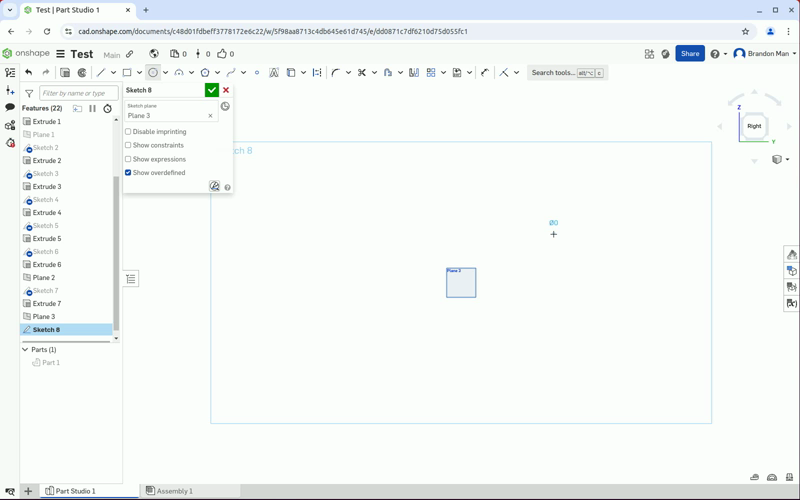
mouse_move(556, 233)
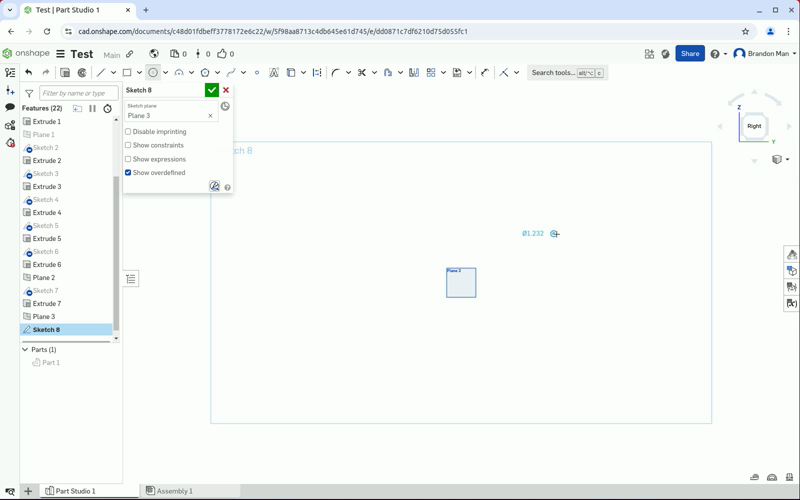
click(556, 233)
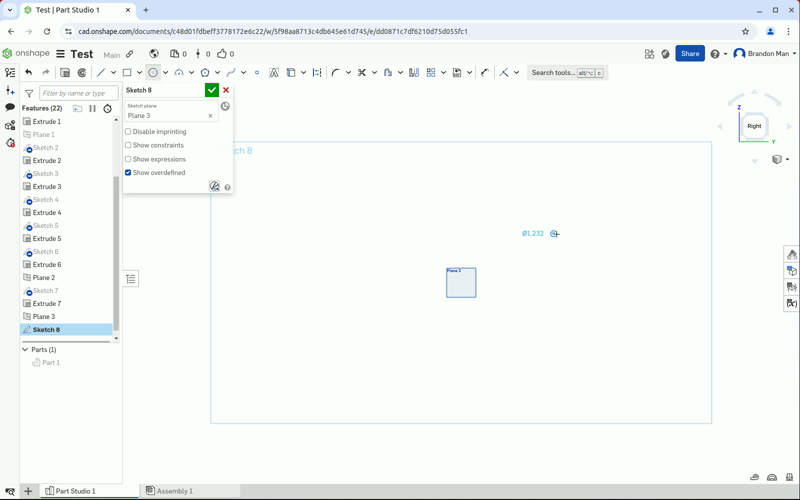
key(esc)
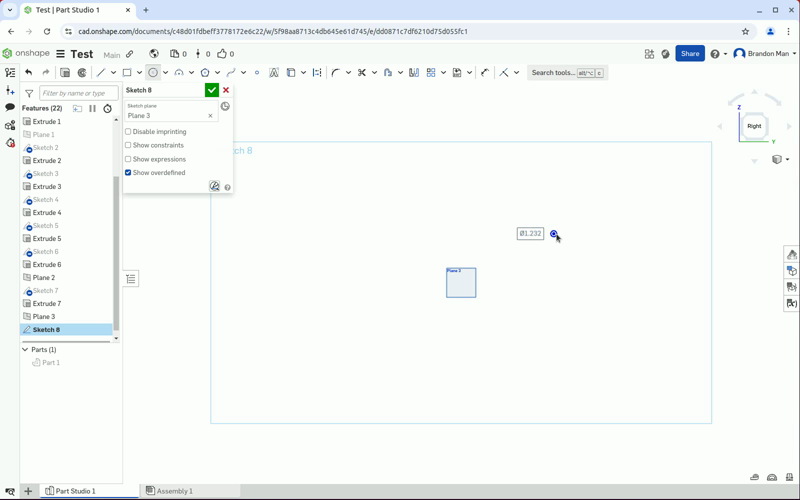
mouse_move(554, 234)
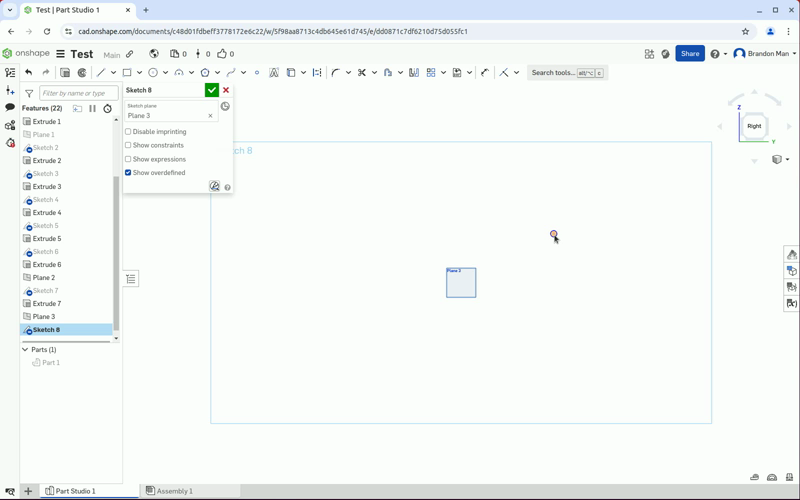
scroll(6)
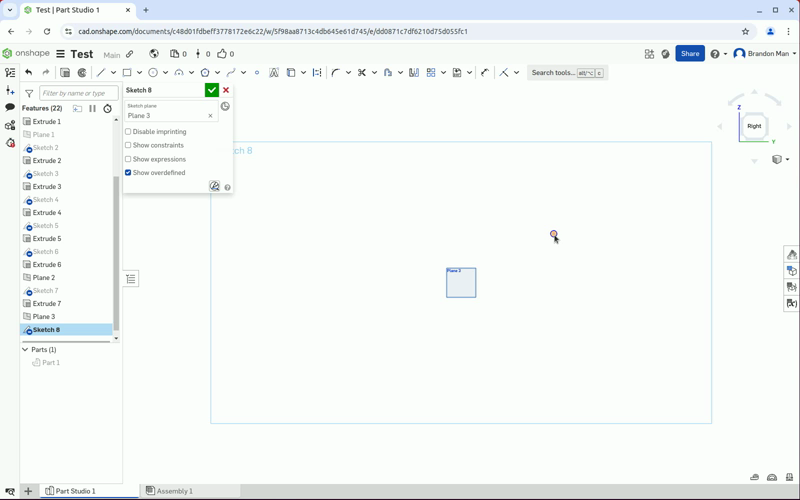
scroll(6)
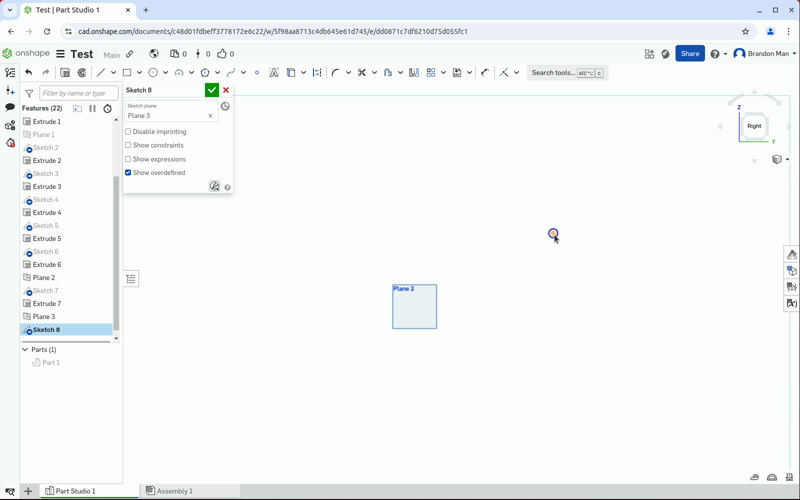
scroll(6)
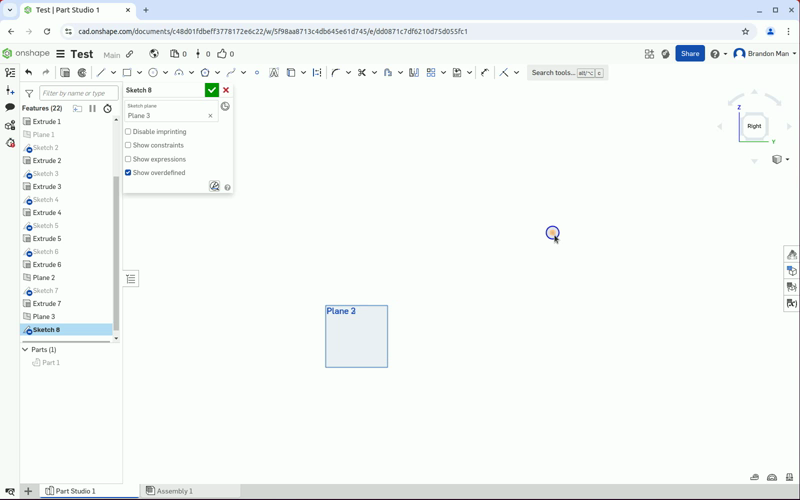
scroll(6)
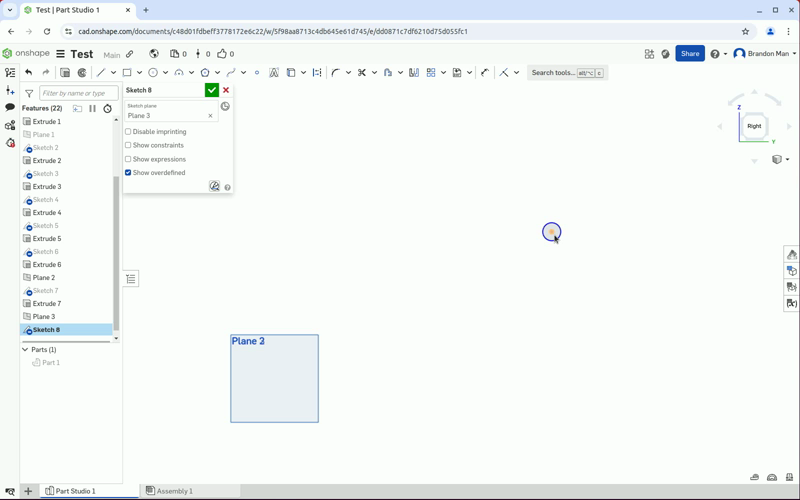
scroll(6)
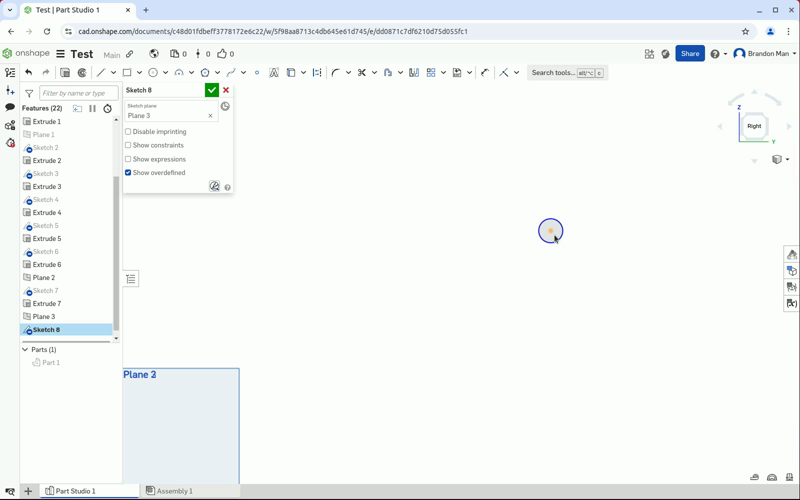
scroll(6)
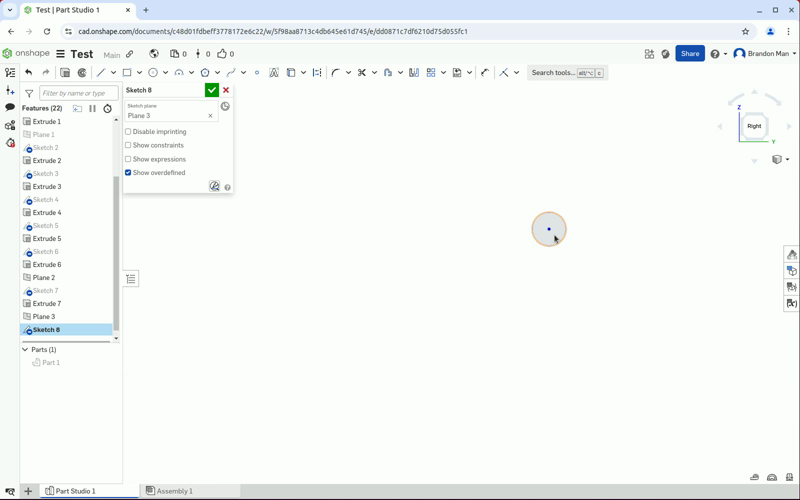
scroll(6)
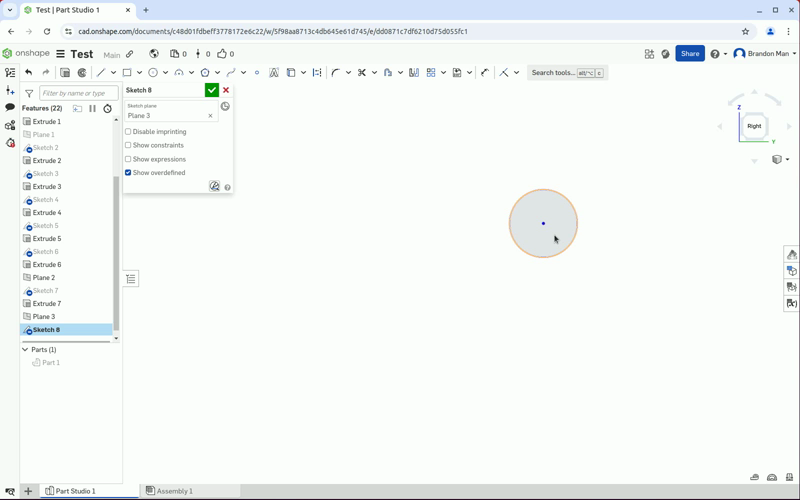
click(554, 234)
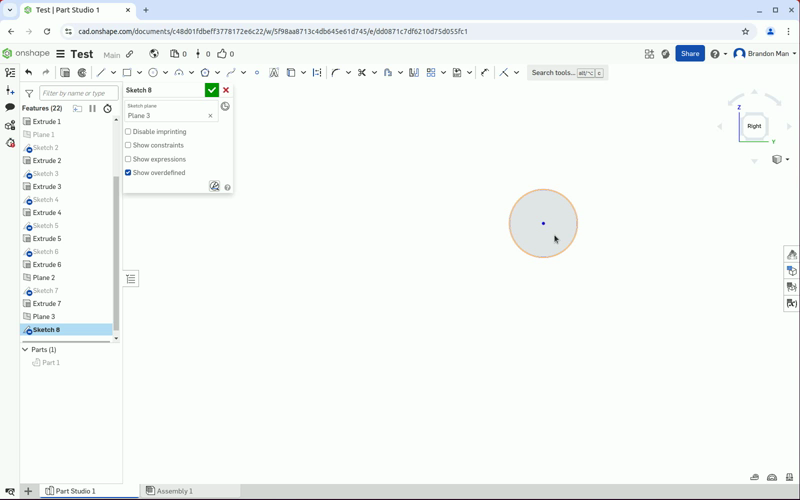
scroll(-6)
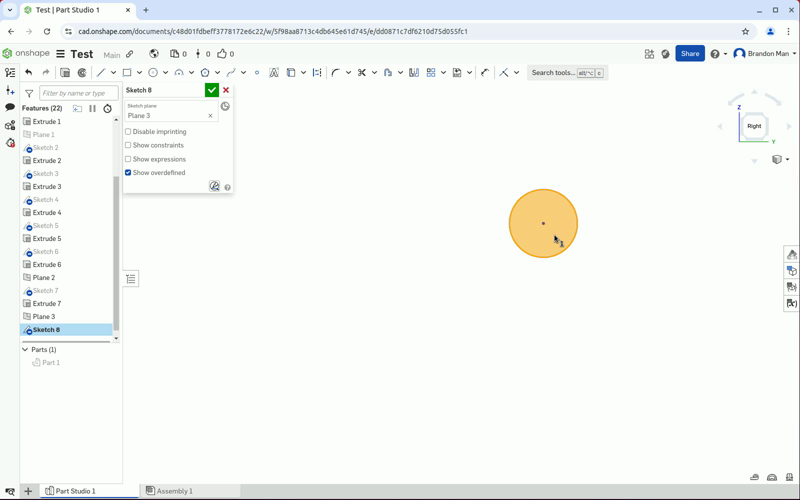
scroll(-6)
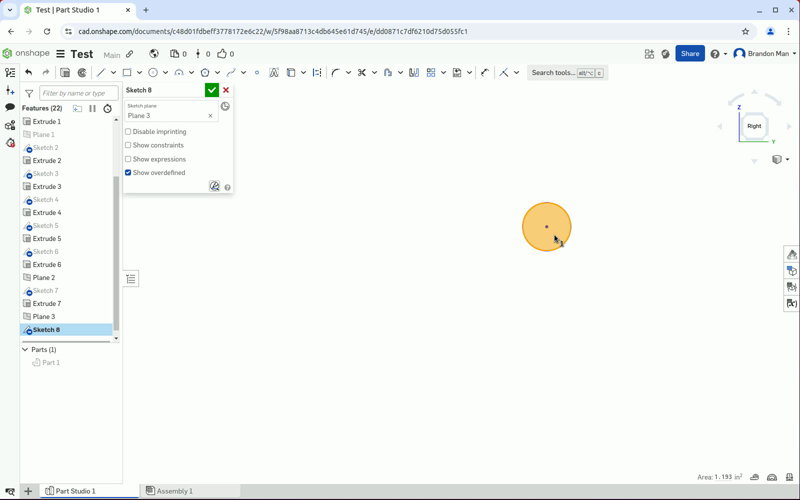
scroll(-6)
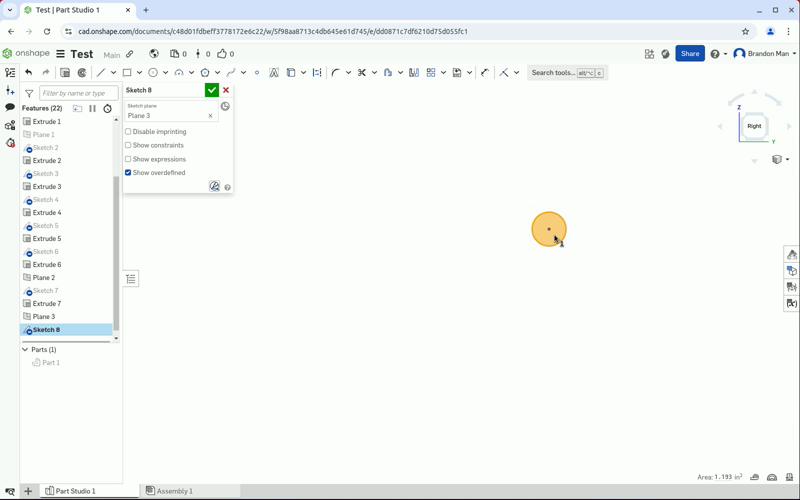
scroll(-6)
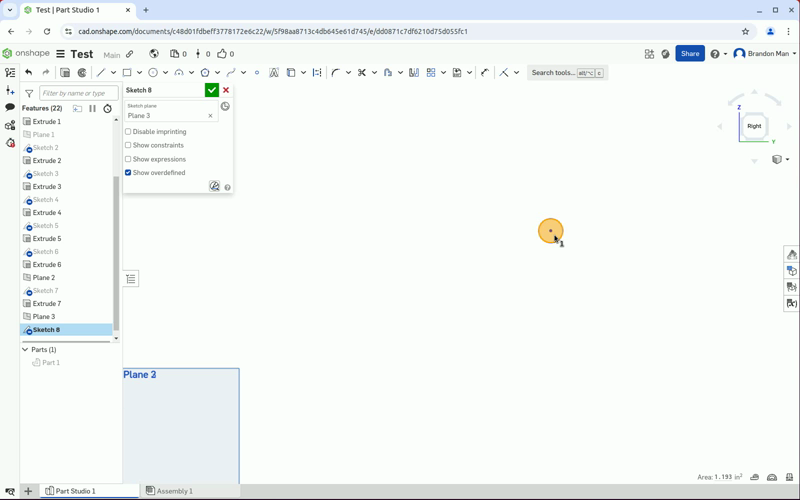
scroll(-6)
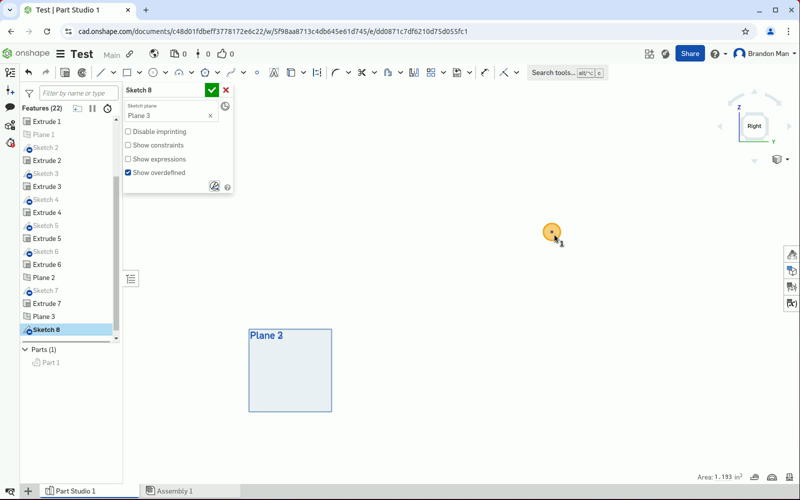
scroll(-6)
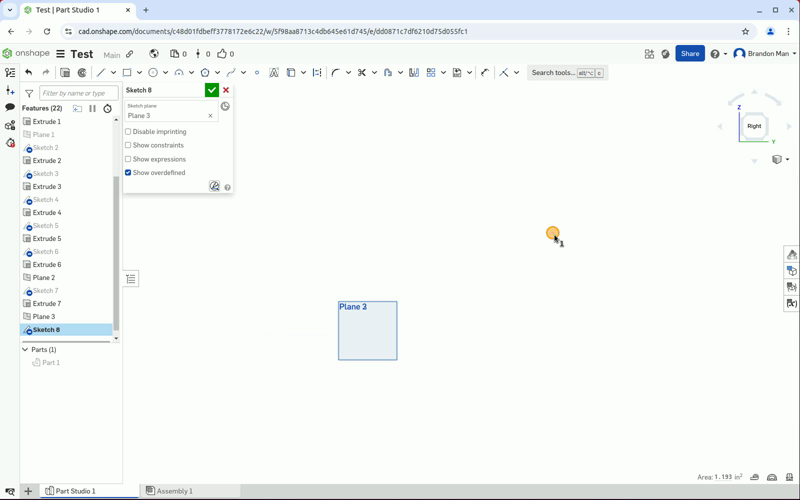
scroll(-6)
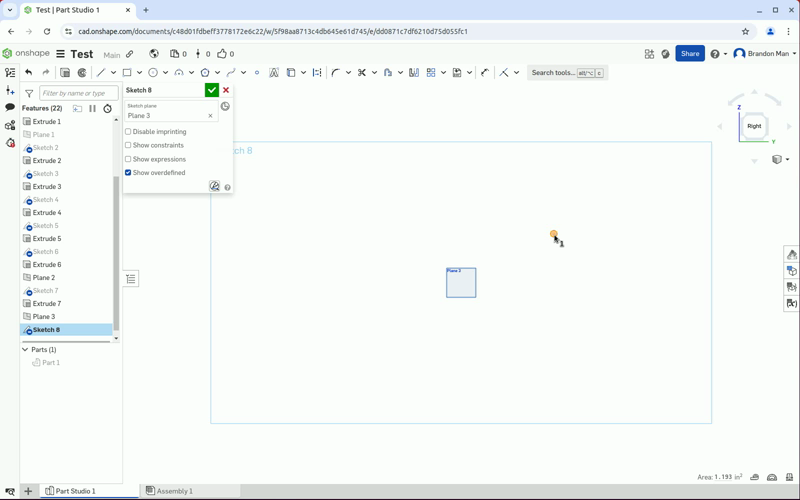
mouse_move(73, 352)
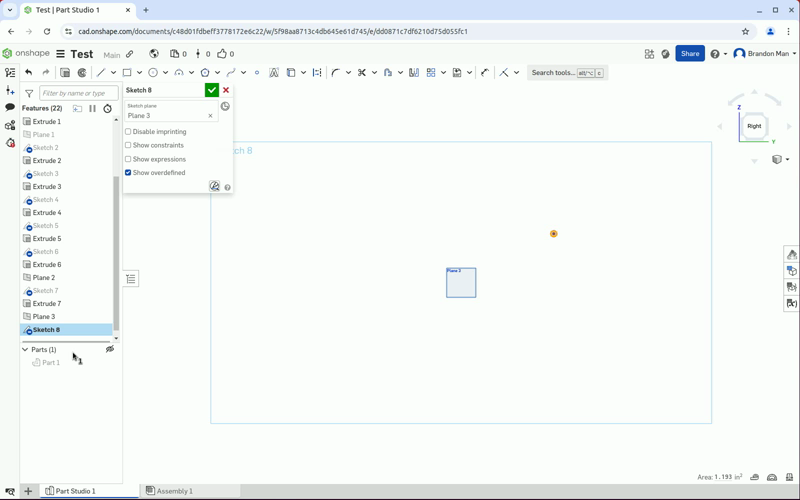
key(shift+y)
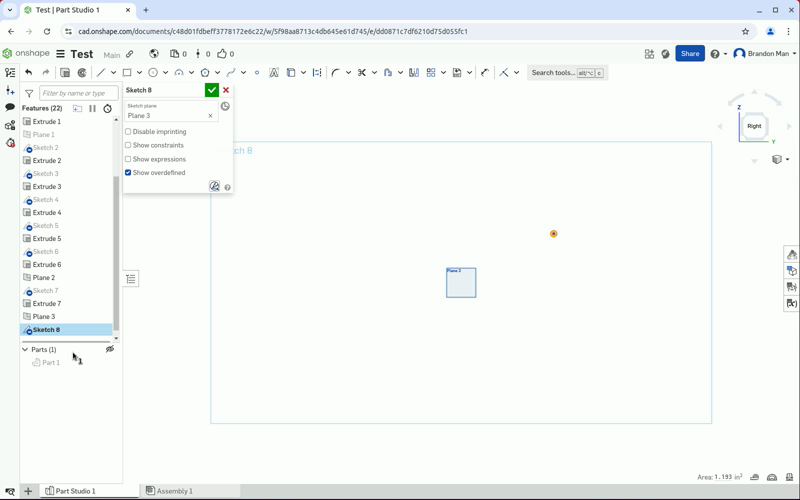
key(shift+e)
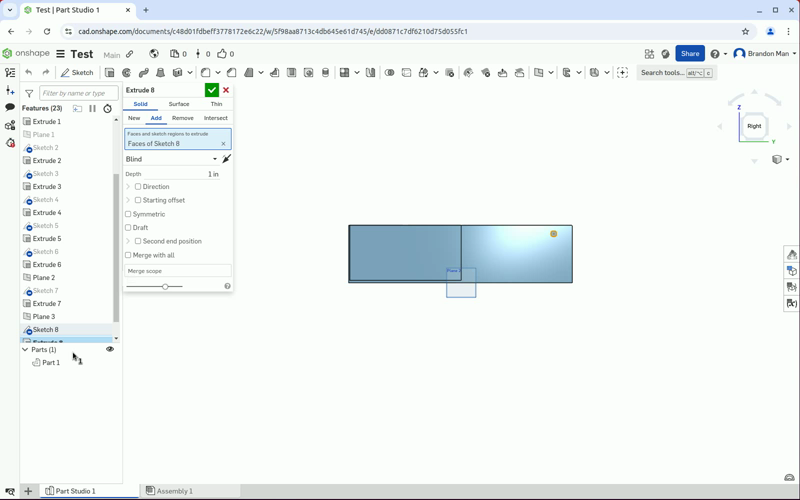
mouse_move(143, 106)
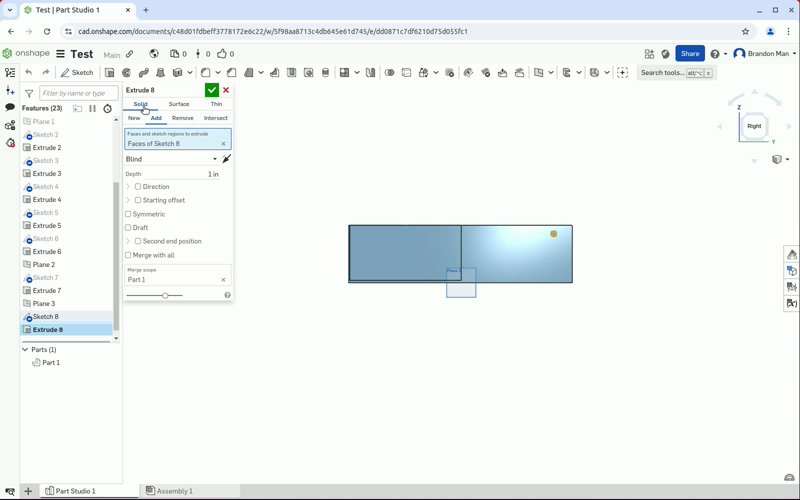
click(143, 106)
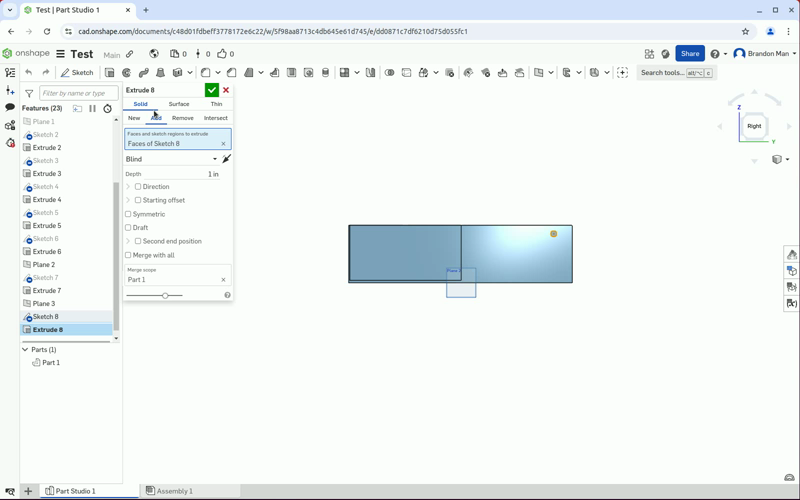
mouse_move(186, 120)
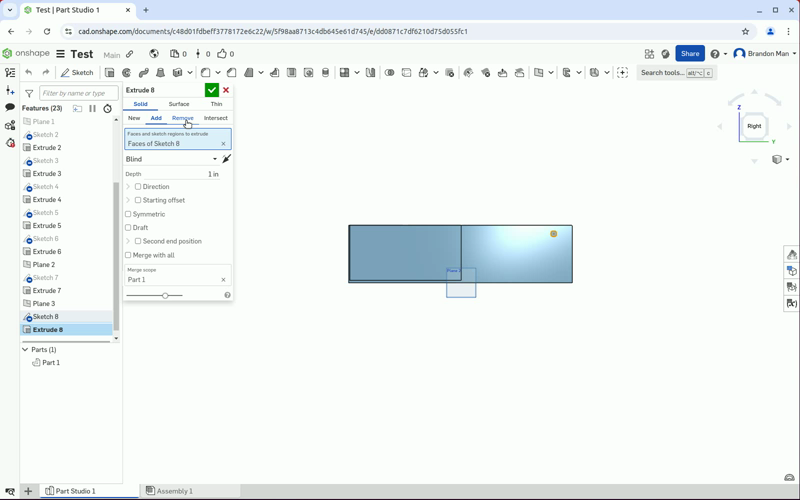
click(186, 120)
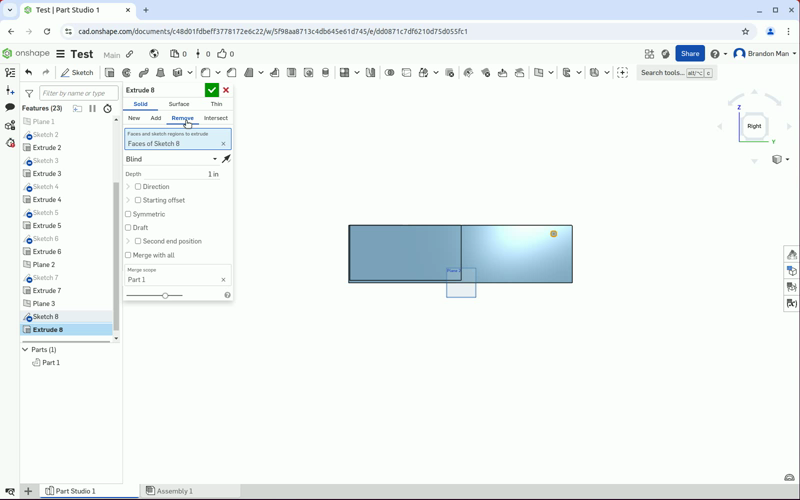
key(tab, 4)
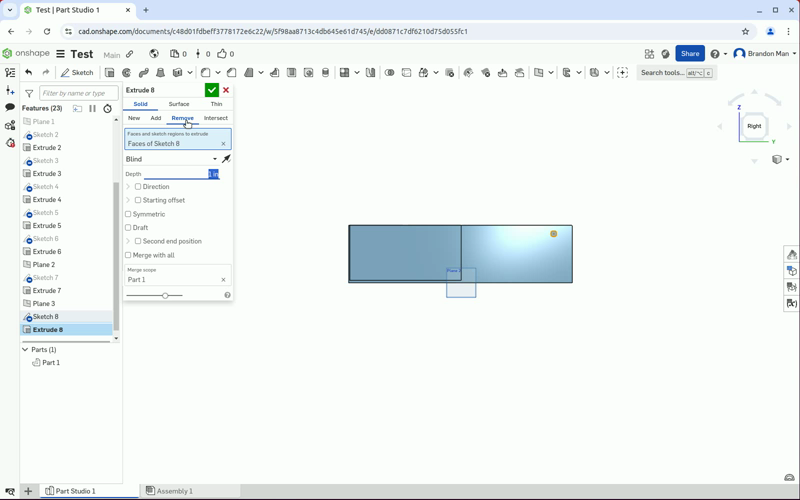
text(0.481)
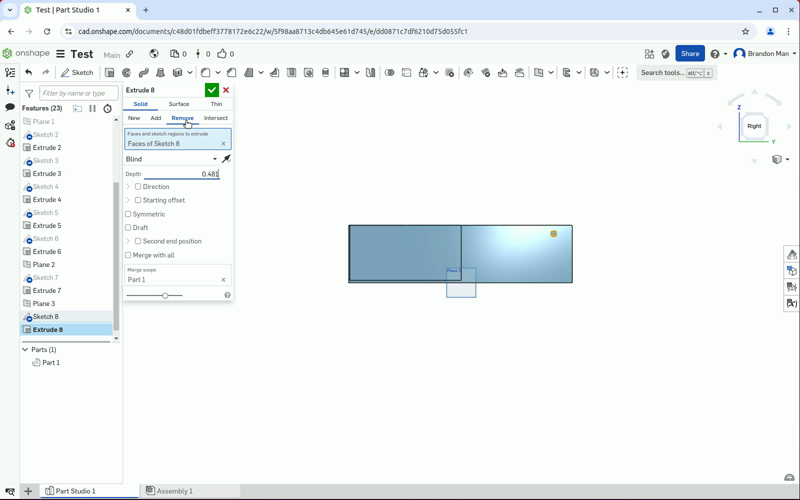
key(tab, 6)
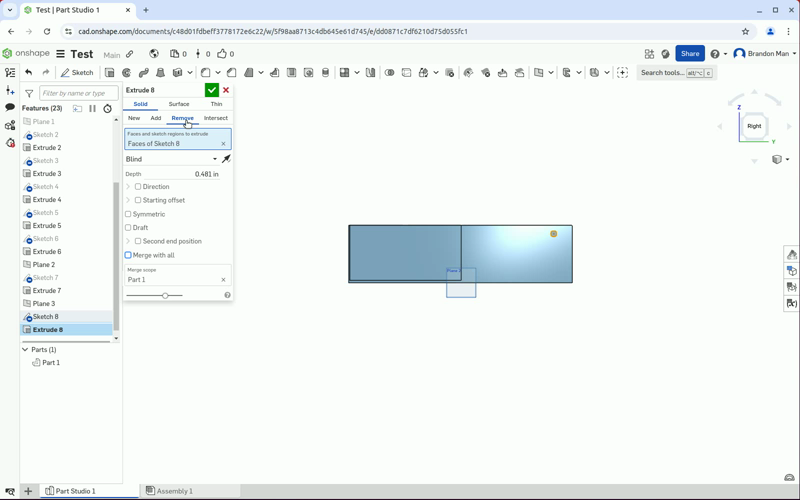
key(space)
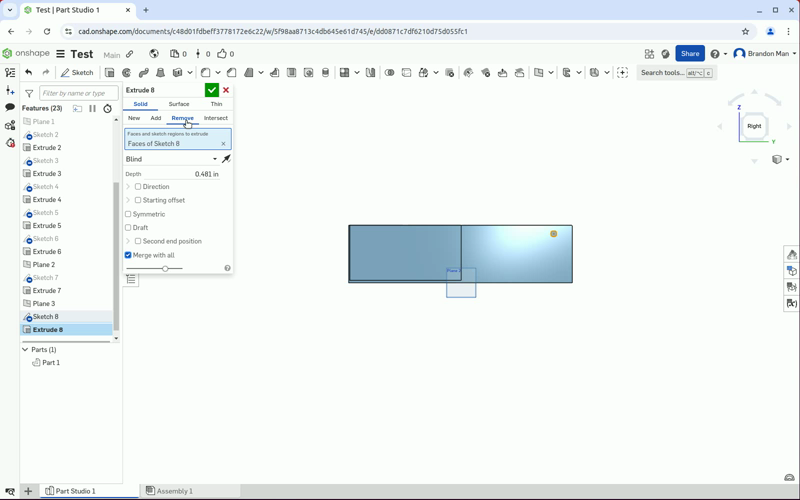
key(enter)
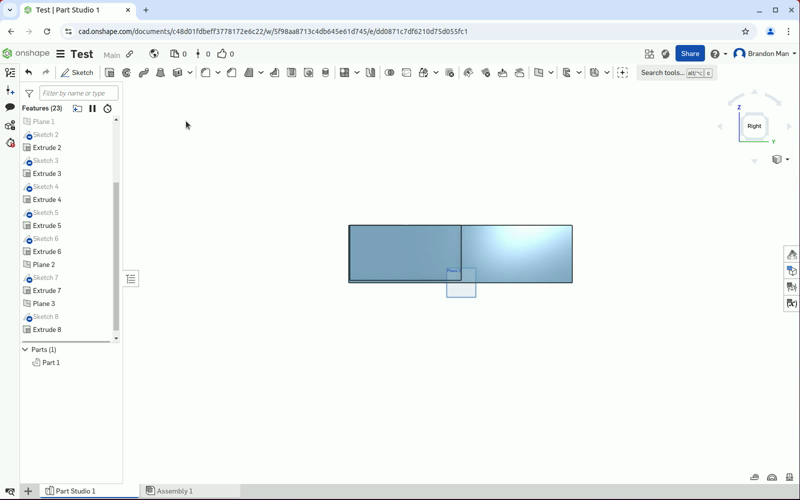
key(shift+h)
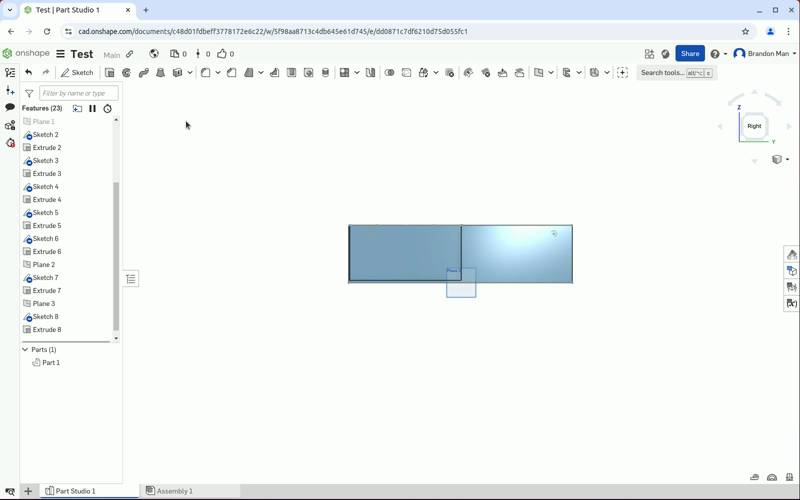
key(shift+h)
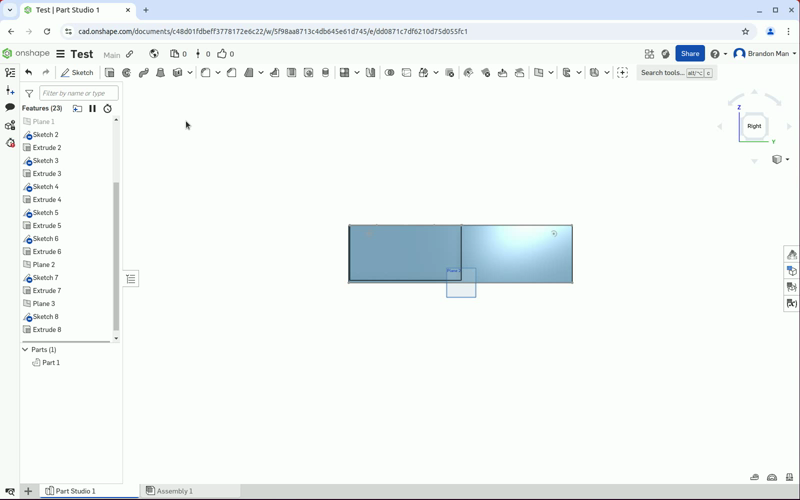
key(shift+7)
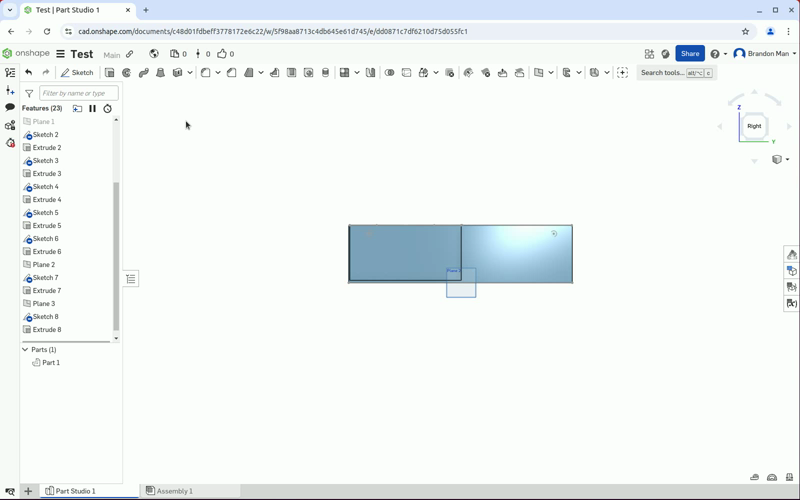
key(right, 2)
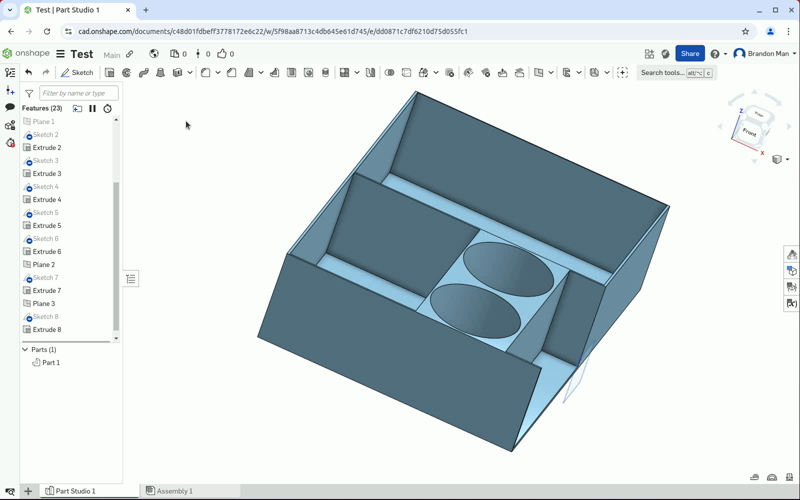
key(down, 2)
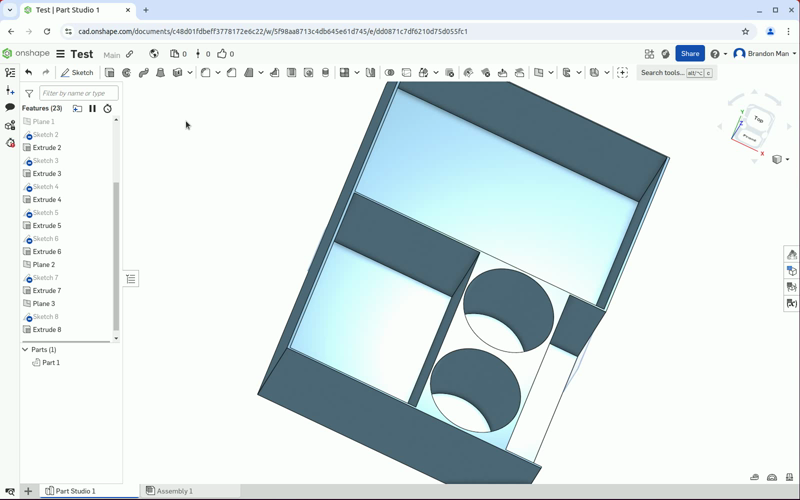
key(up, 2)
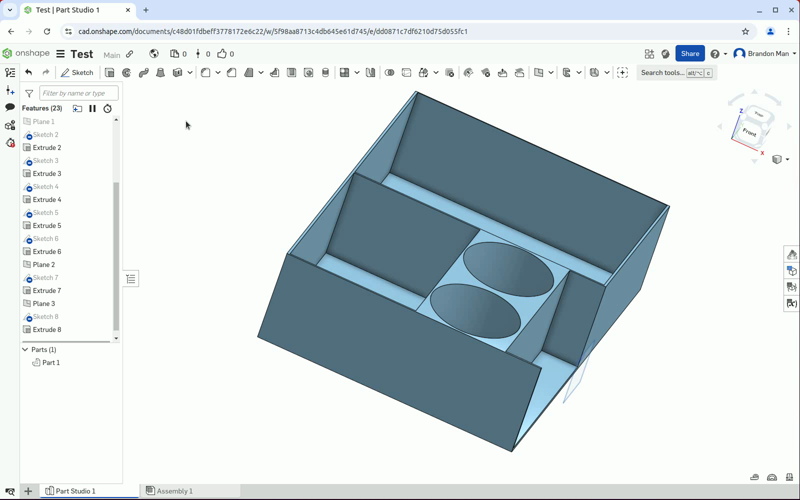
key(left, 2)
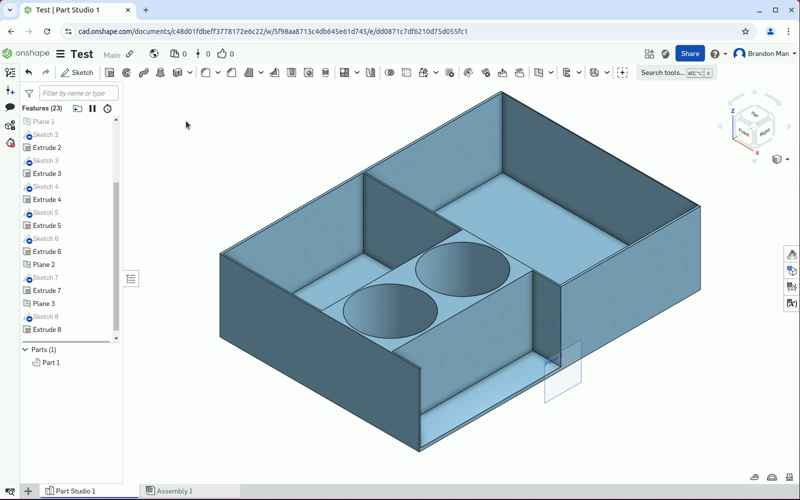
mouse_move(69, 98)
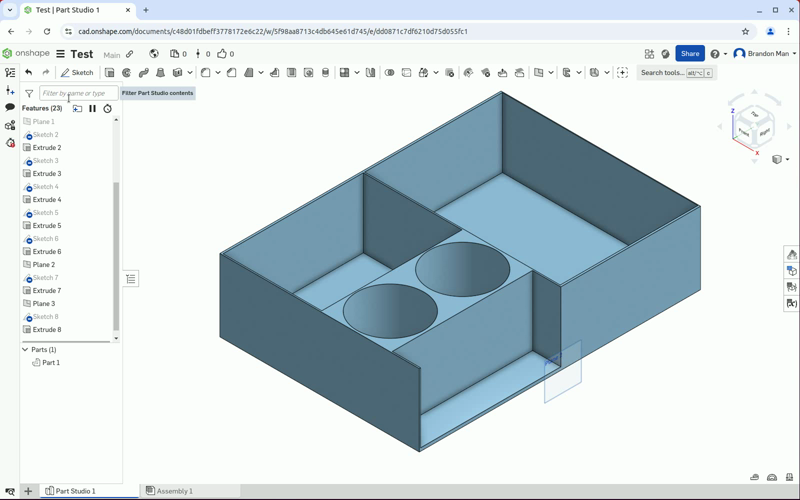
click(69, 98)